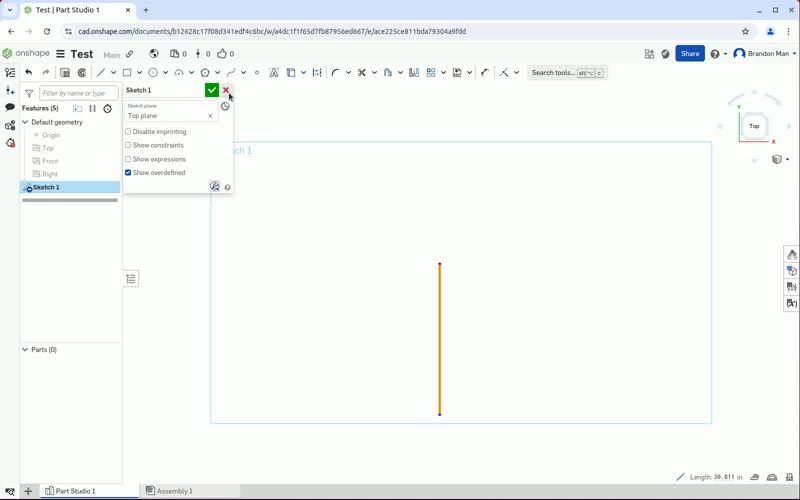
key(shift+h)
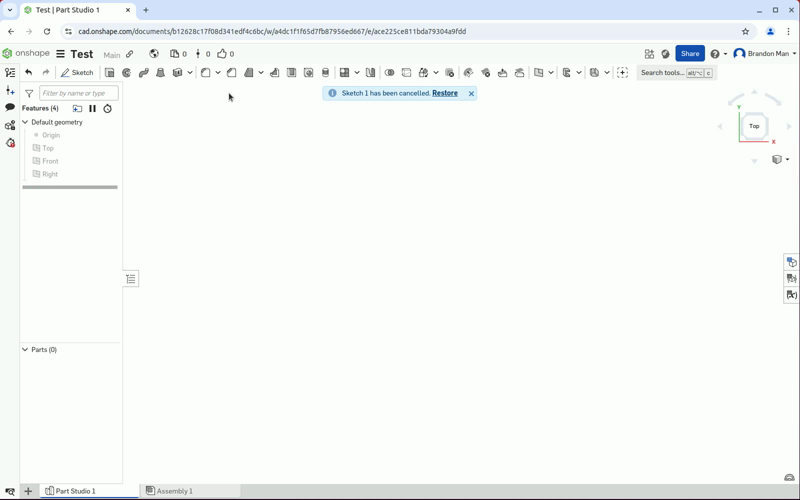
mouse_move(73, 352)
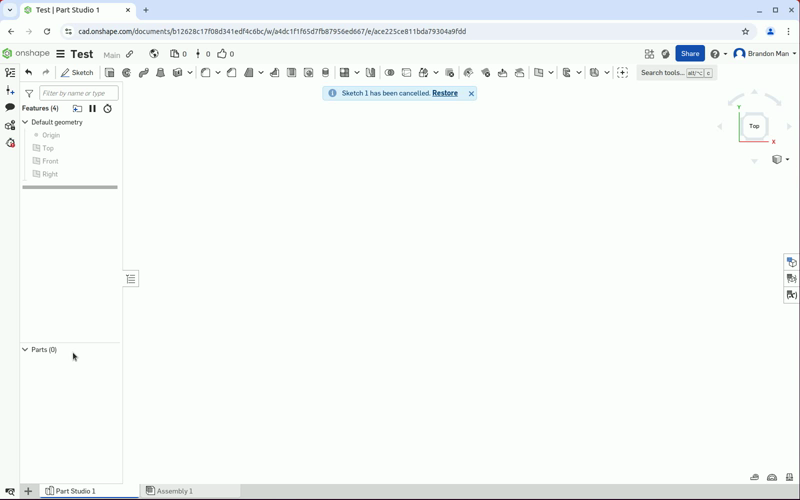
key(y)
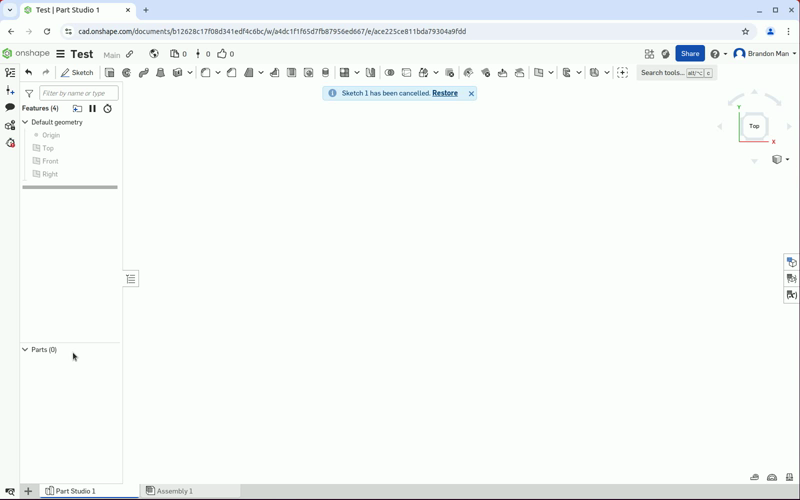
key(shift+p)
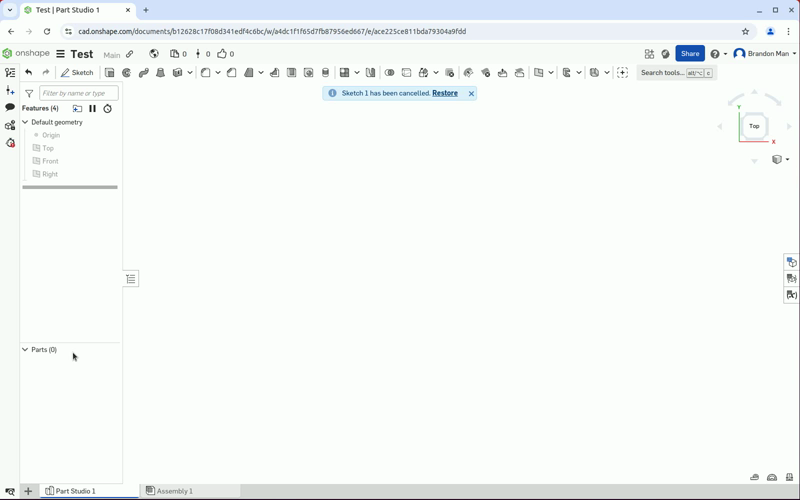
key(space)
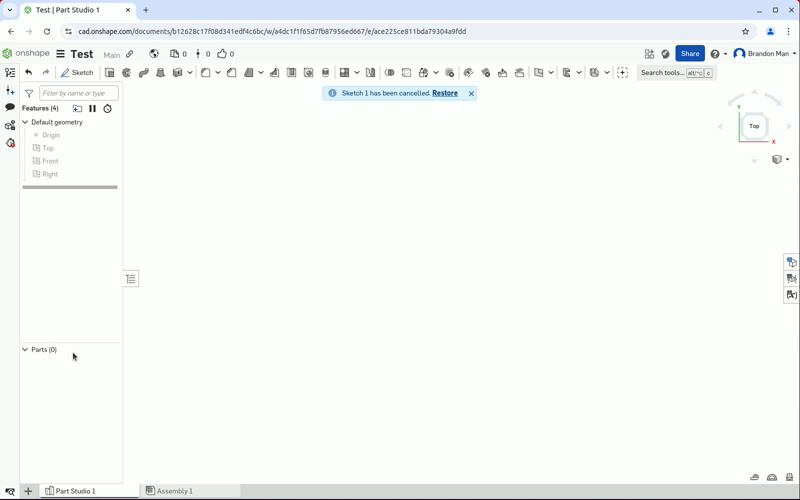
key_down(shift)
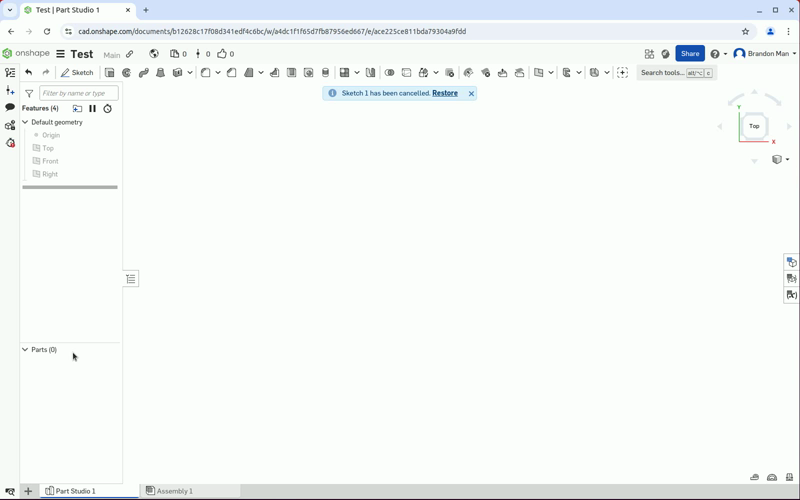
key(up)
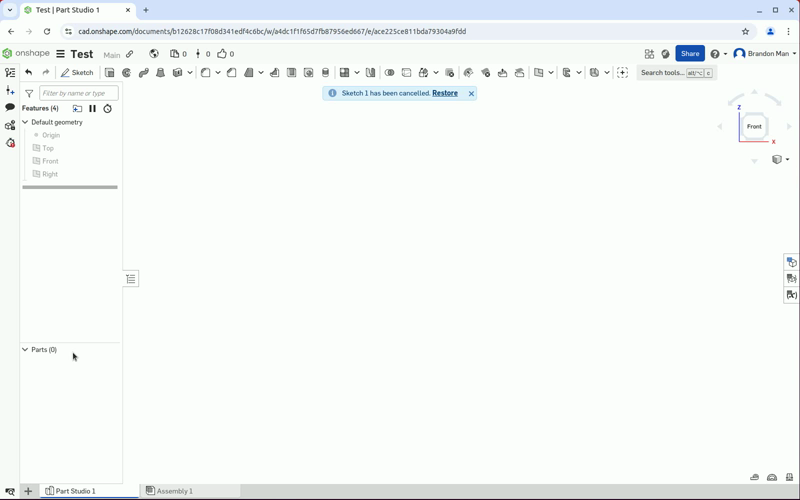
key_up(shift)
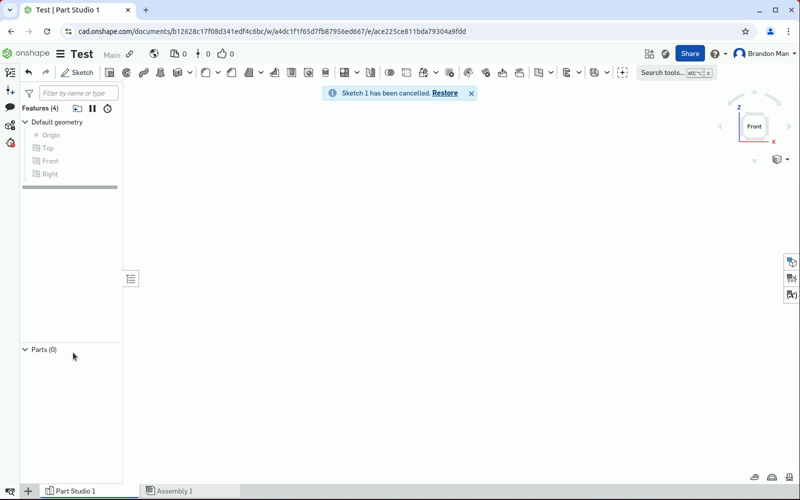
mouse_move(73, 352)
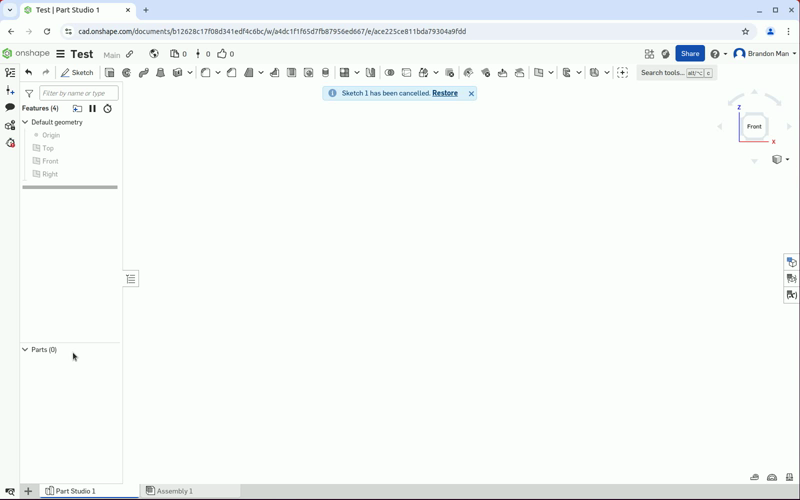
key(shift+y)
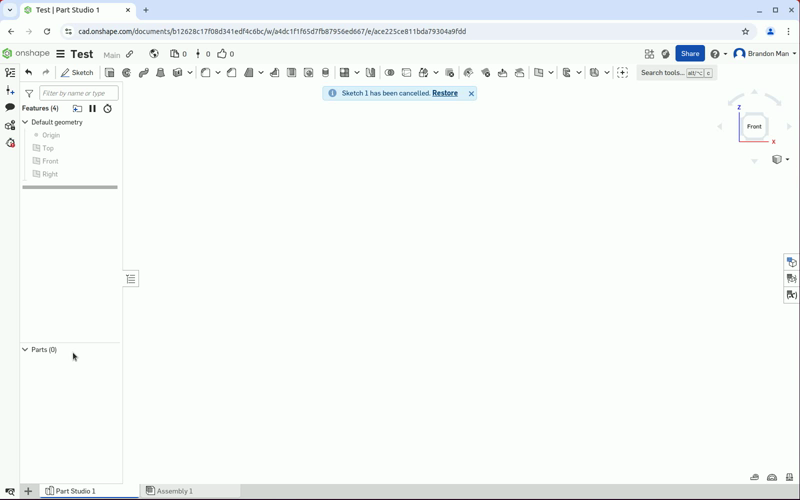
key(shift+s)
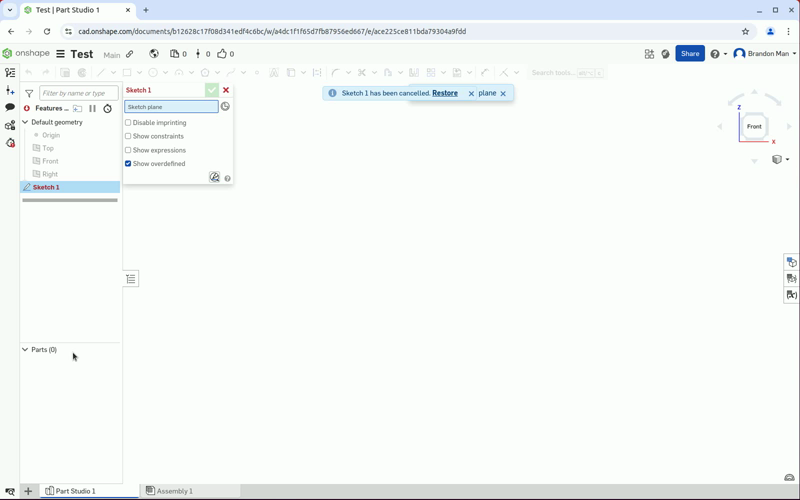
mouse_move(73, 163)
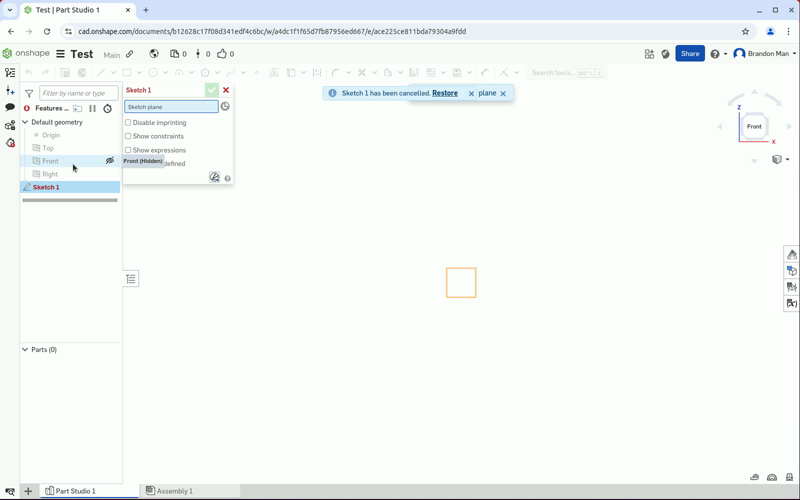
click(73, 163)
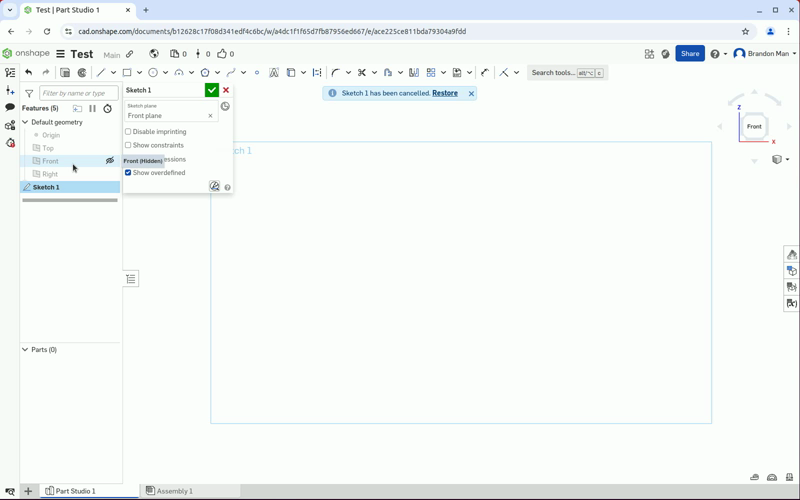
mouse_move(73, 352)
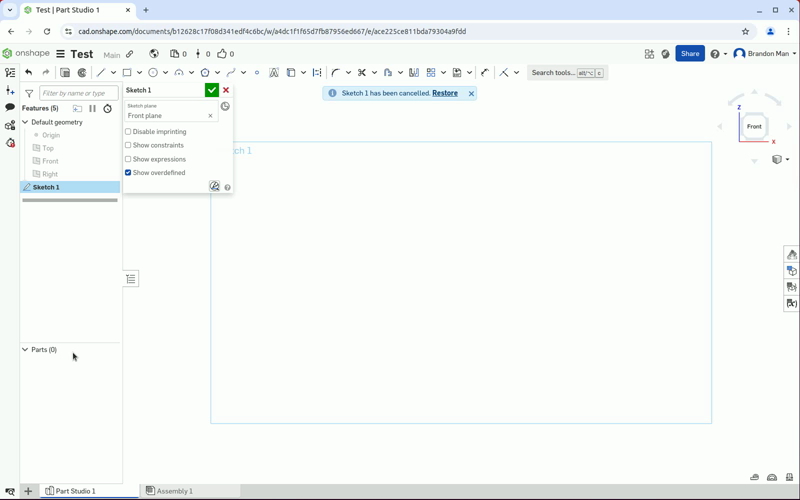
key(y)
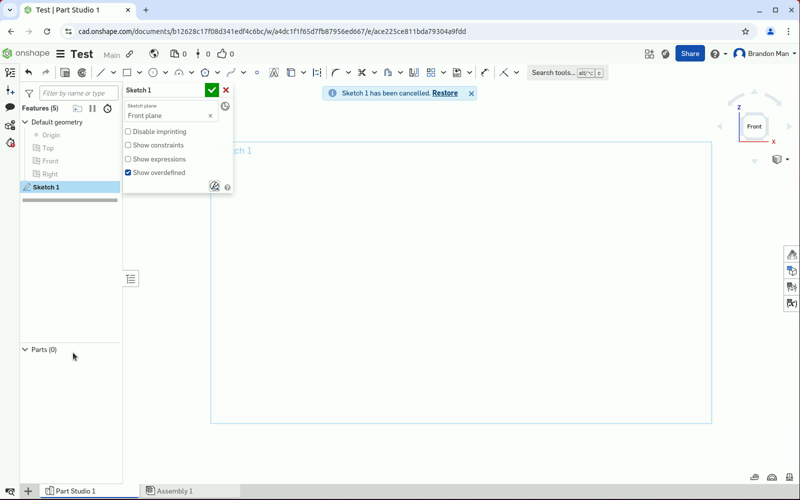
key(l)
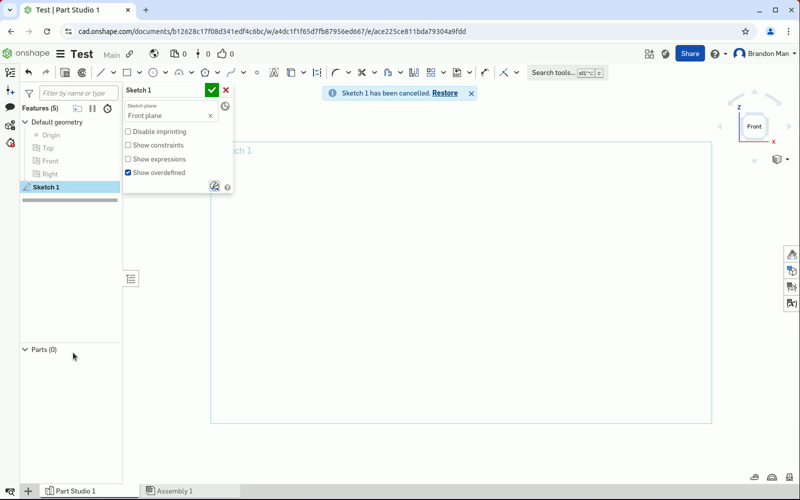
key_down(shift)
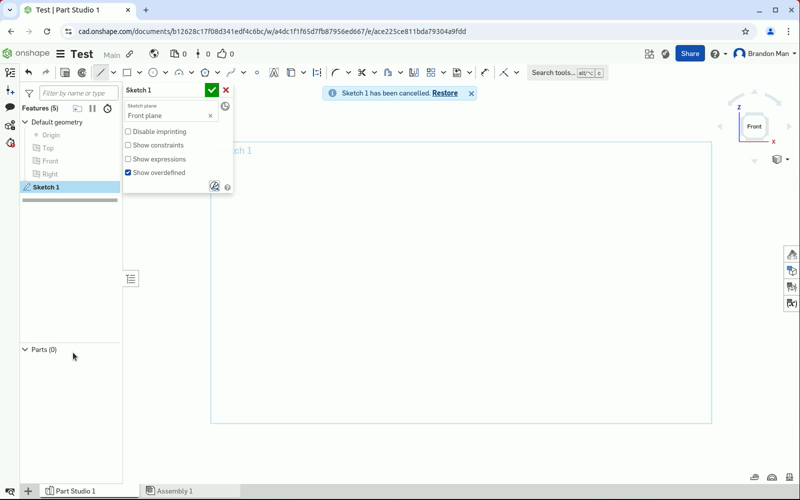
mouse_move(348, 303)
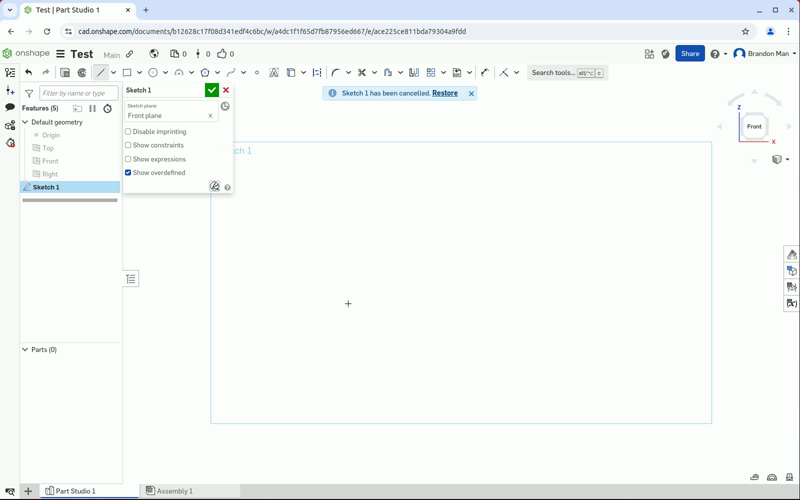
click(348, 303)
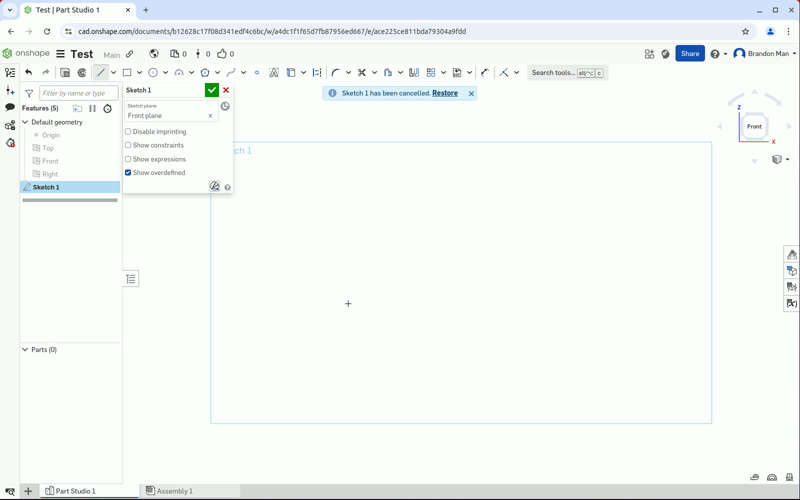
key_up(shift)
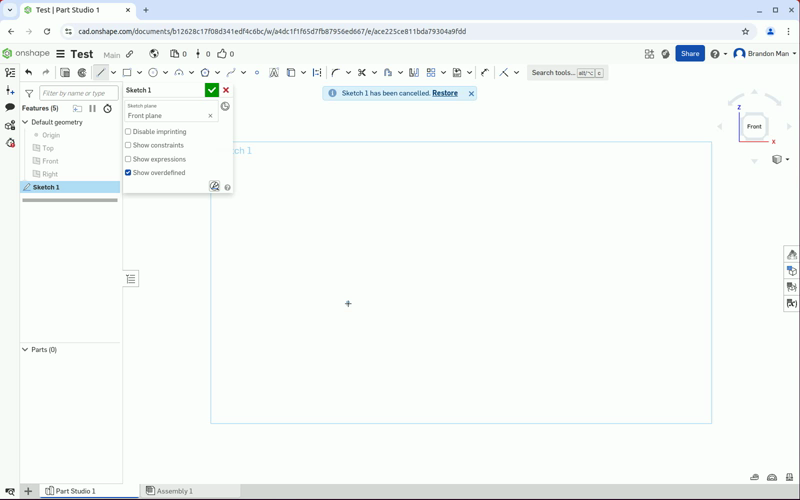
key_down(shift)
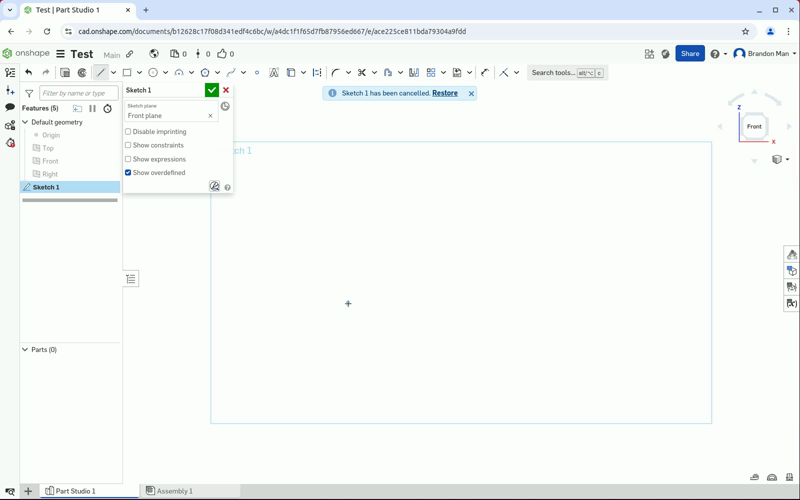
mouse_move(572, 303)
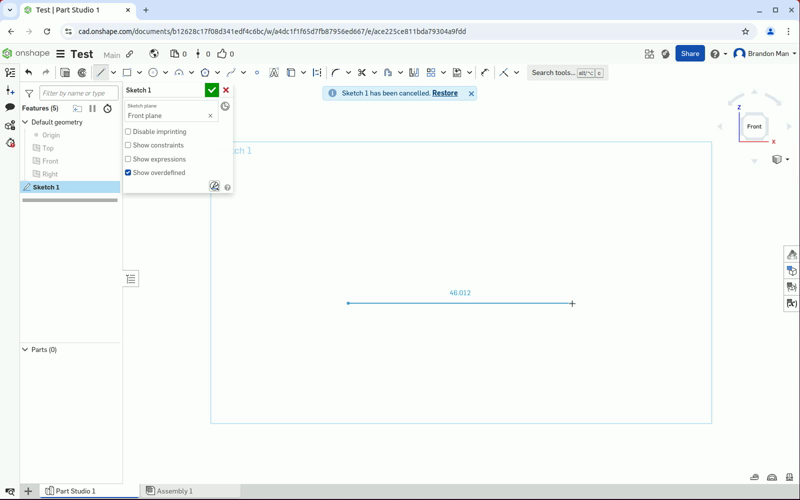
click(572, 303)
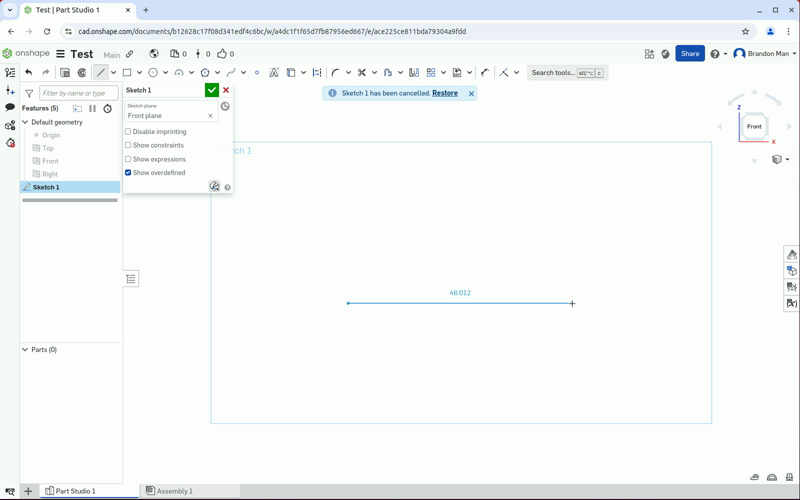
key_up(shift)
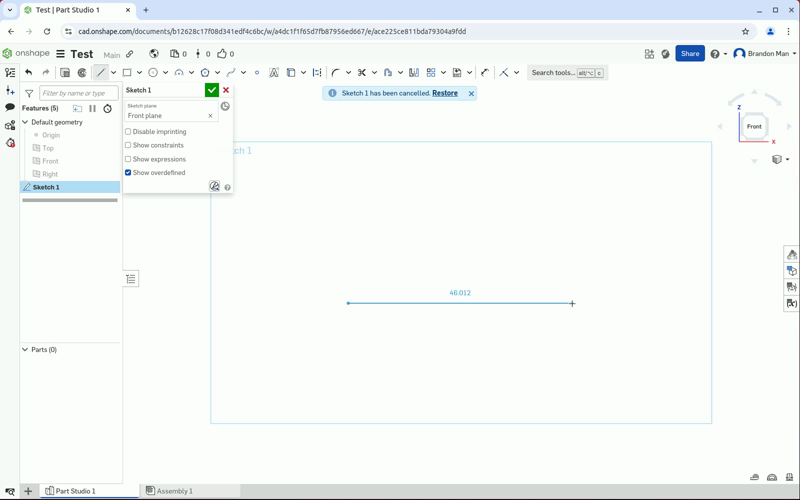
key_down(shift)
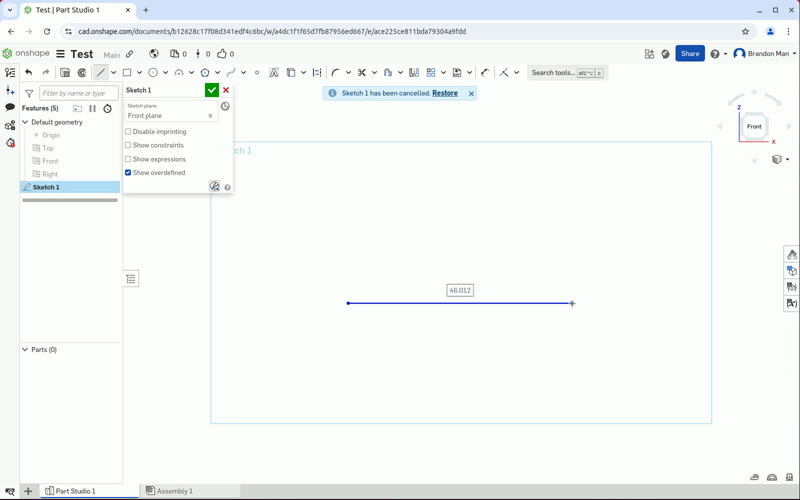
mouse_move(589, 303)
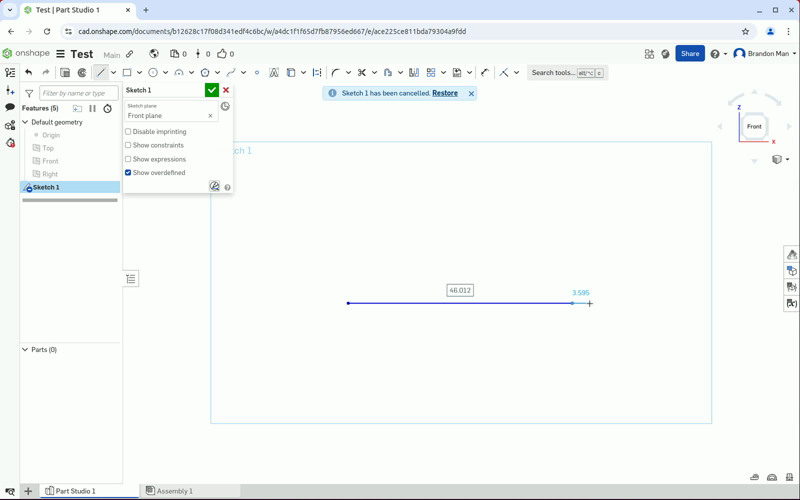
mouse_move(572, 300)
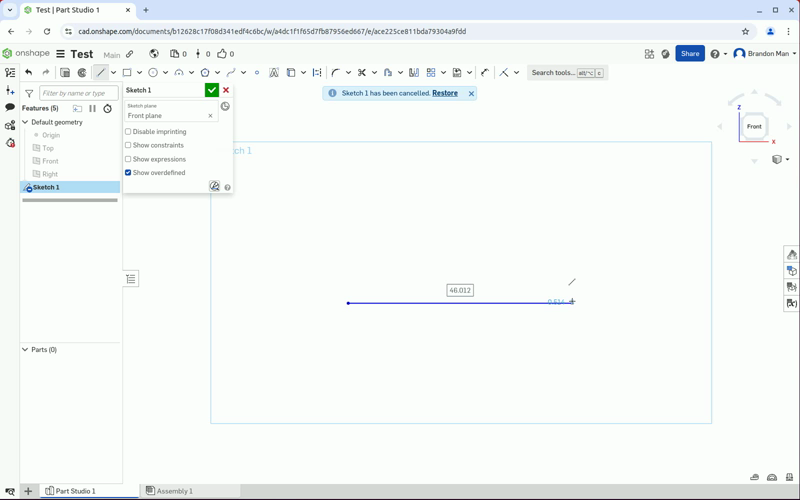
scroll(6)
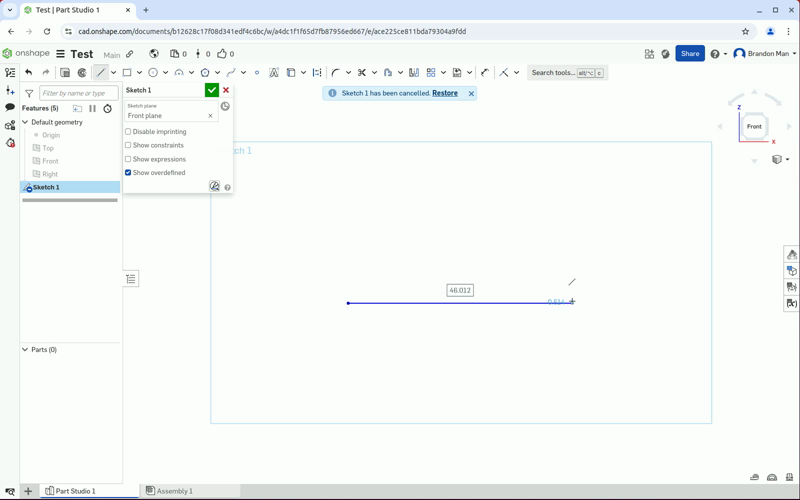
scroll(6)
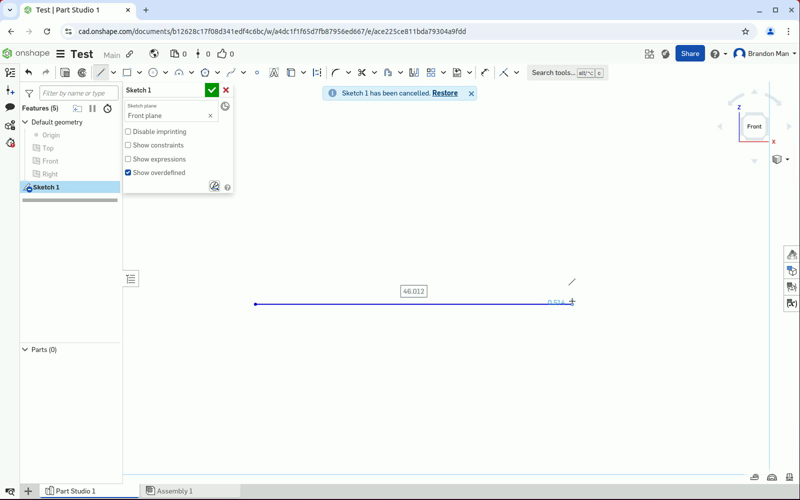
scroll(6)
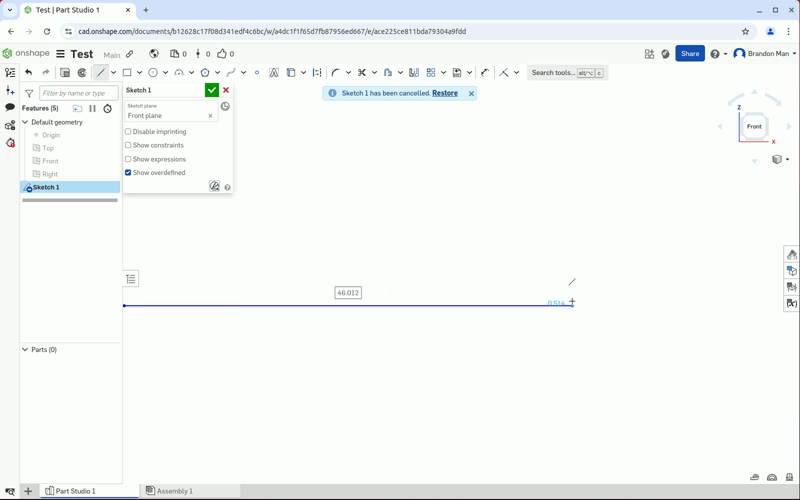
scroll(6)
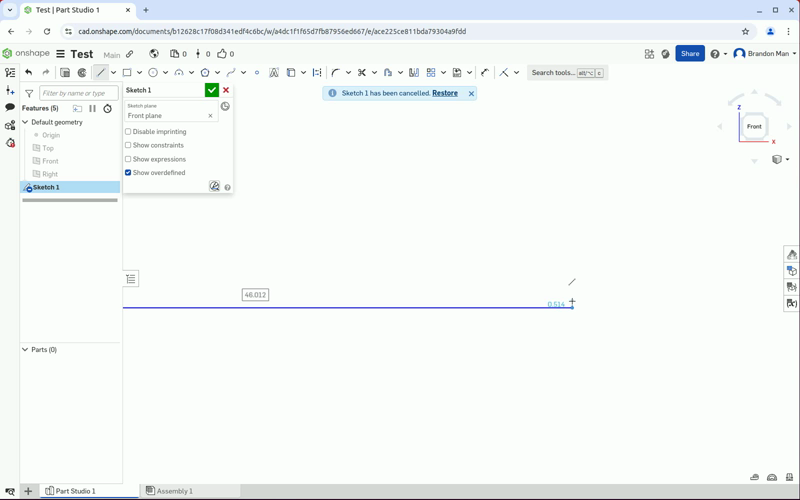
scroll(6)
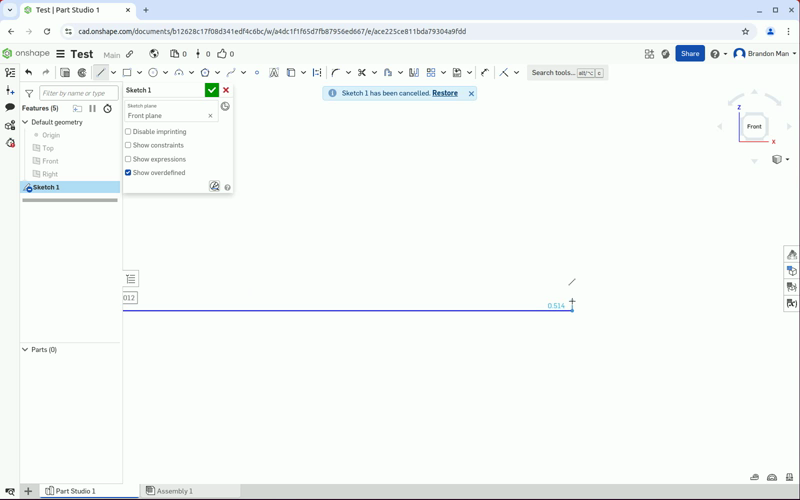
scroll(6)
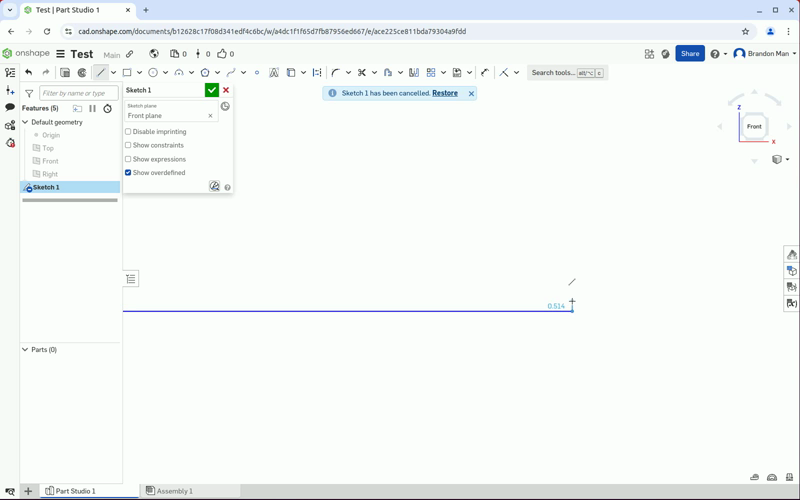
scroll(6)
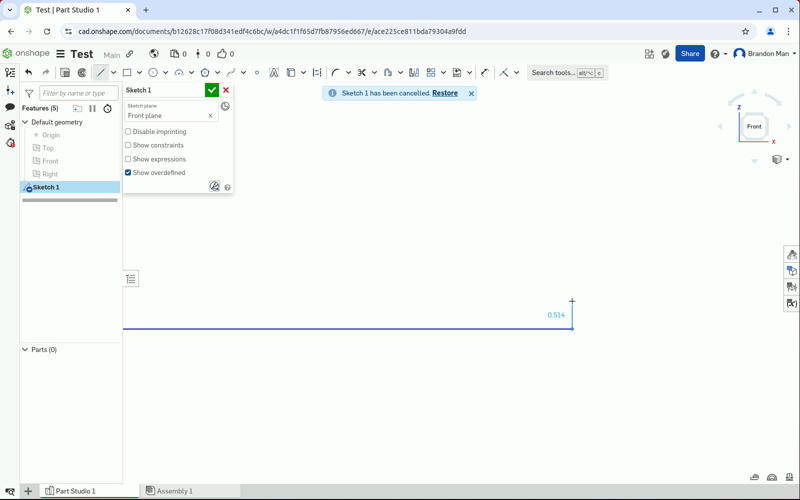
click(572, 300)
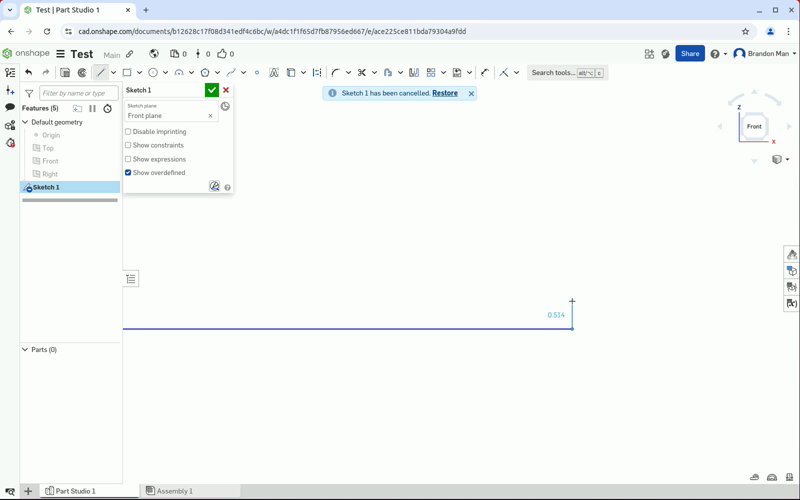
scroll(-6)
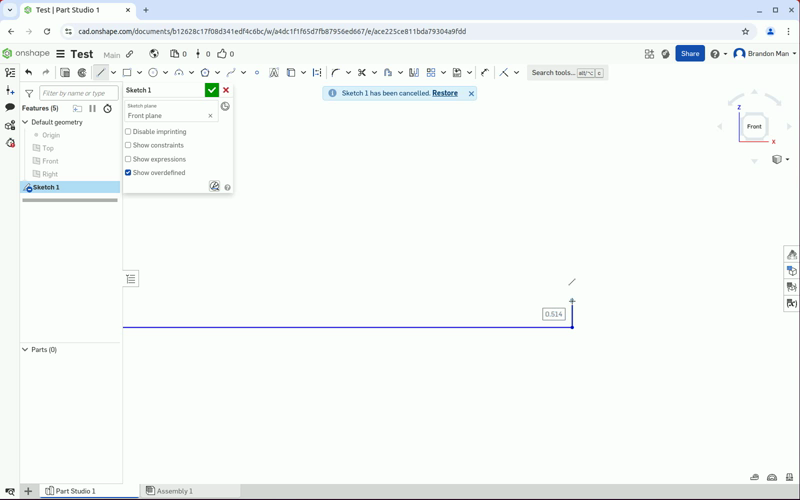
scroll(-6)
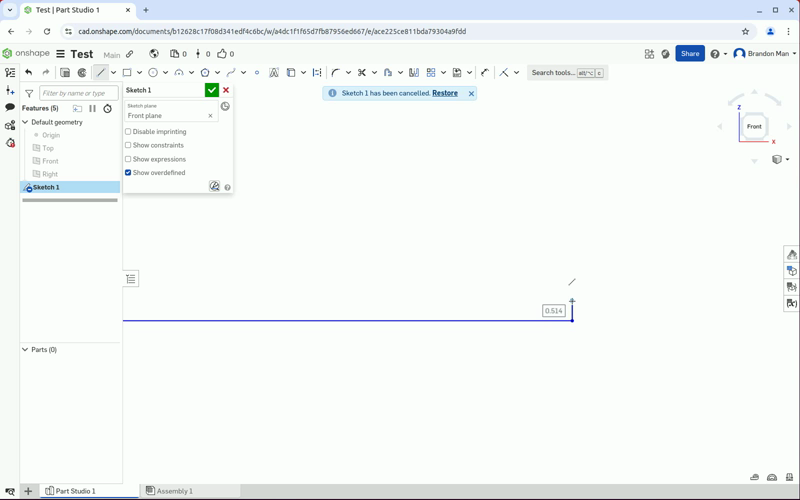
scroll(-6)
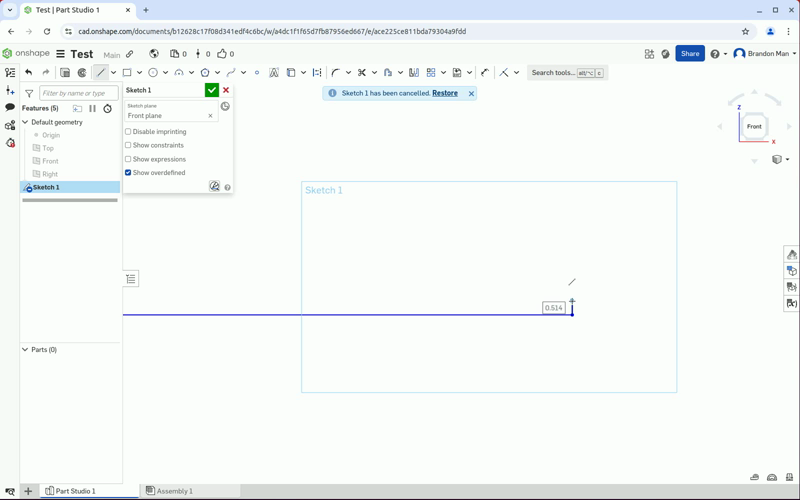
scroll(-6)
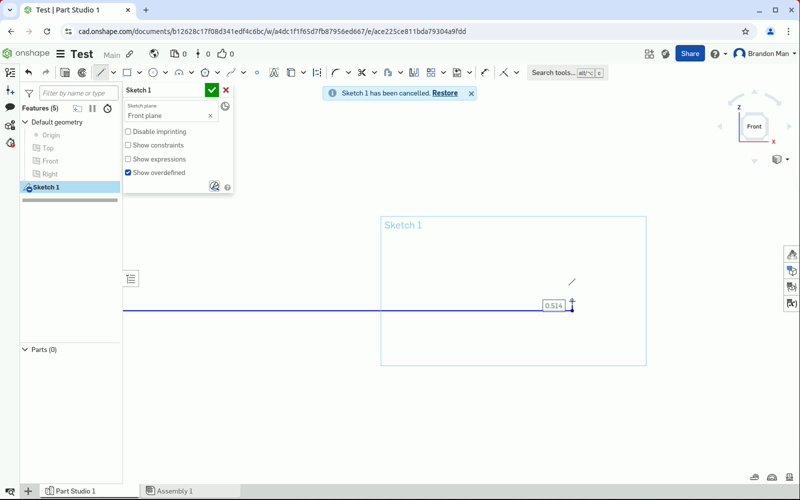
scroll(-6)
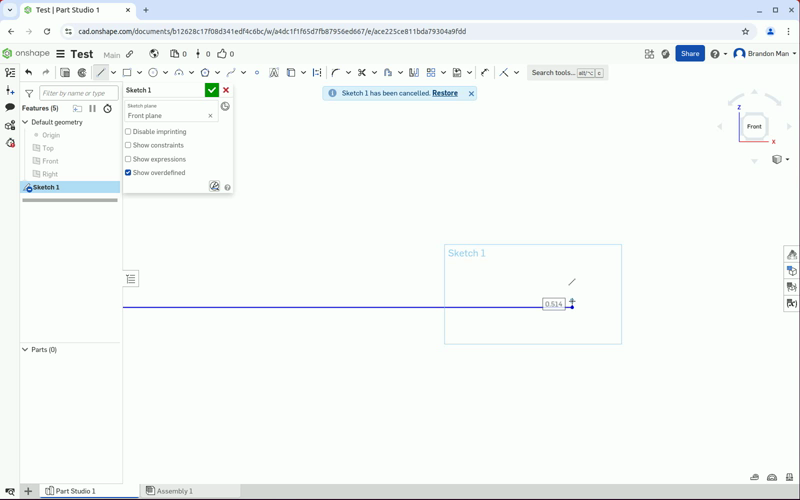
scroll(-6)
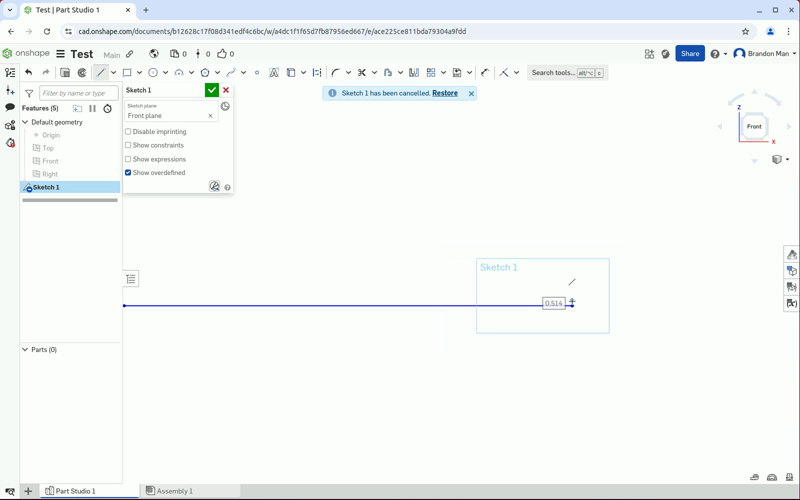
scroll(-6)
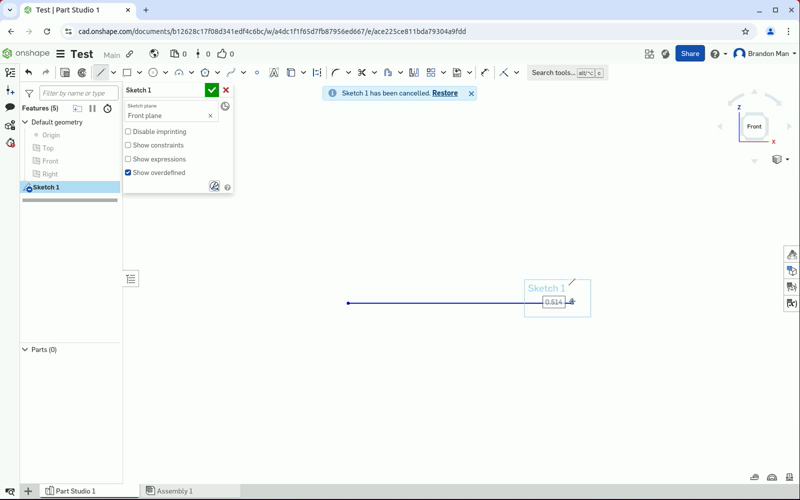
key_up(shift)
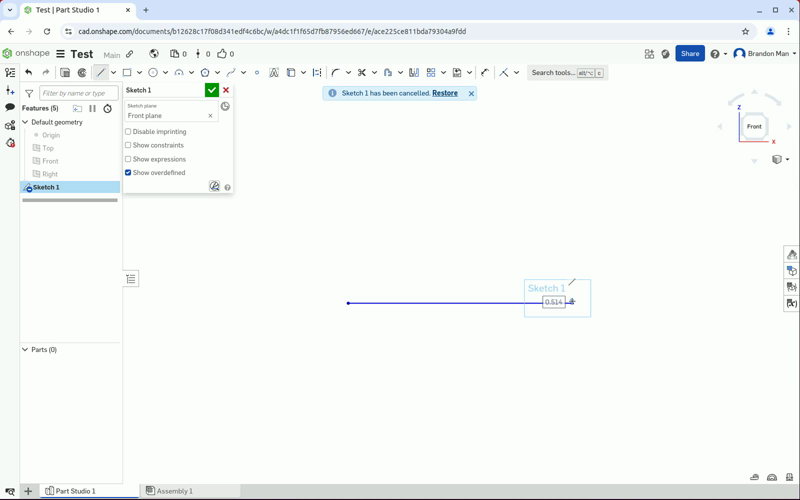
key_down(shift)
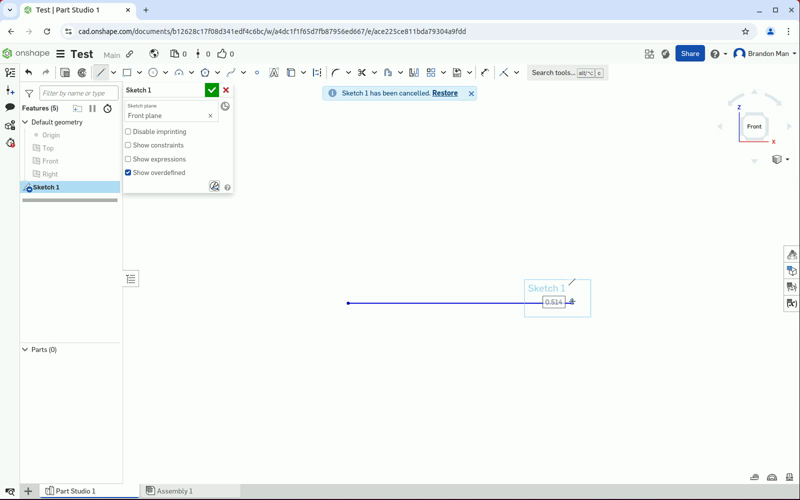
mouse_move(589, 300)
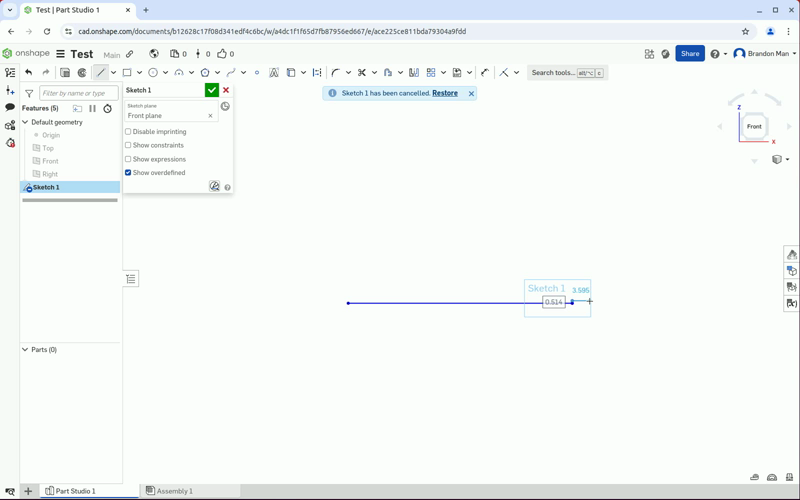
mouse_move(572, 267)
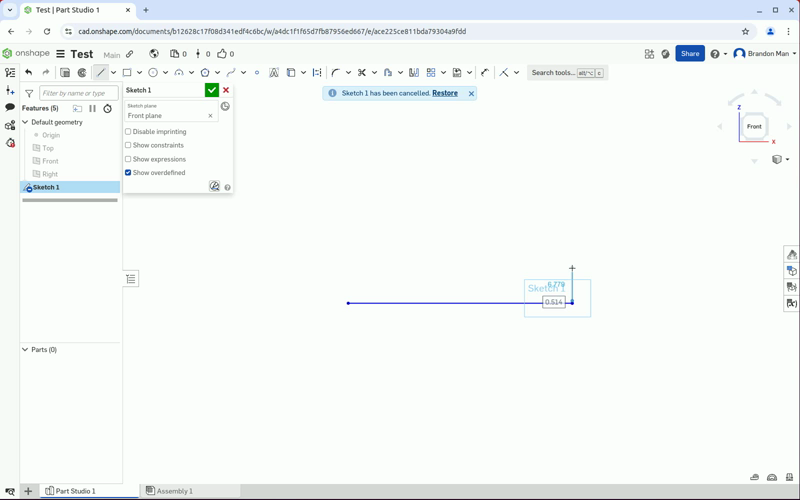
click(572, 267)
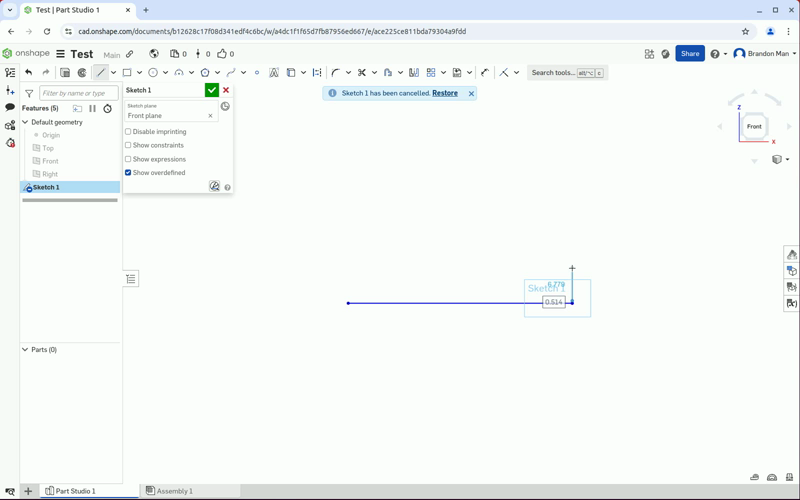
key_up(shift)
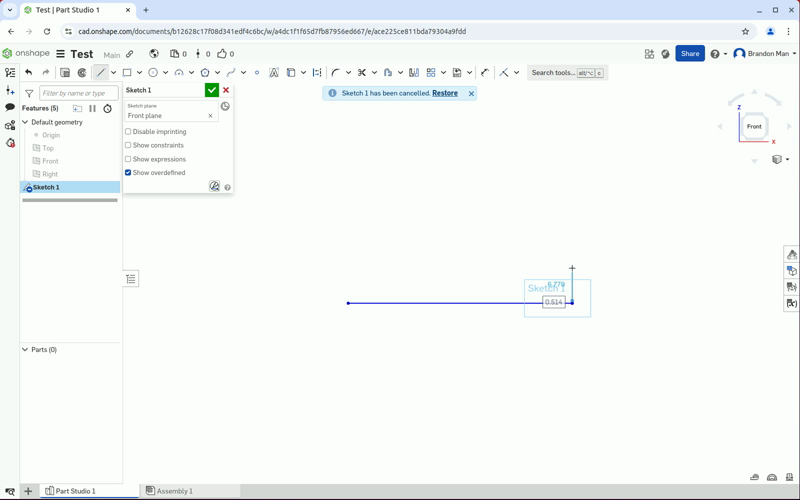
key_down(shift)
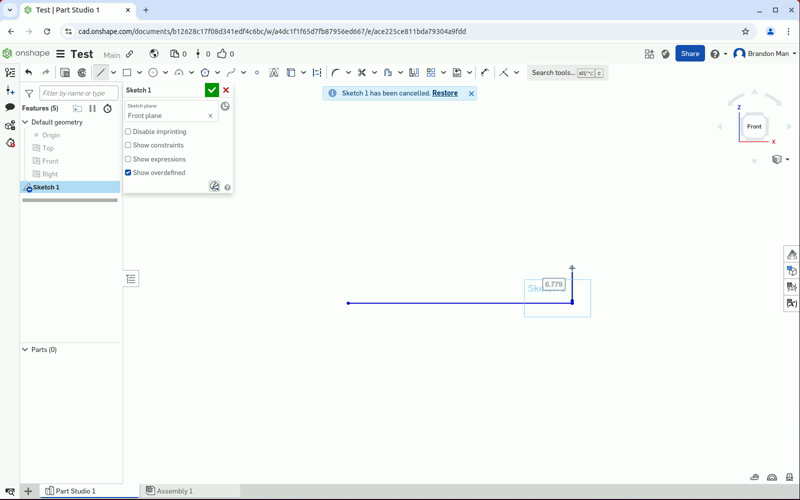
mouse_move(589, 267)
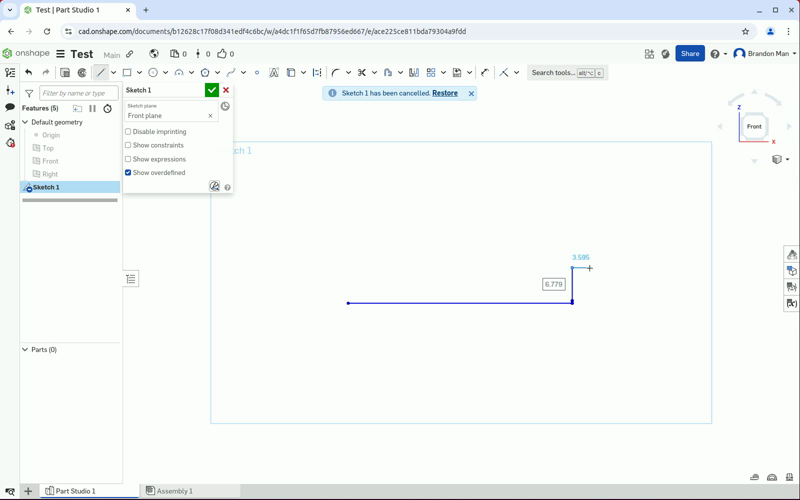
mouse_move(572, 262)
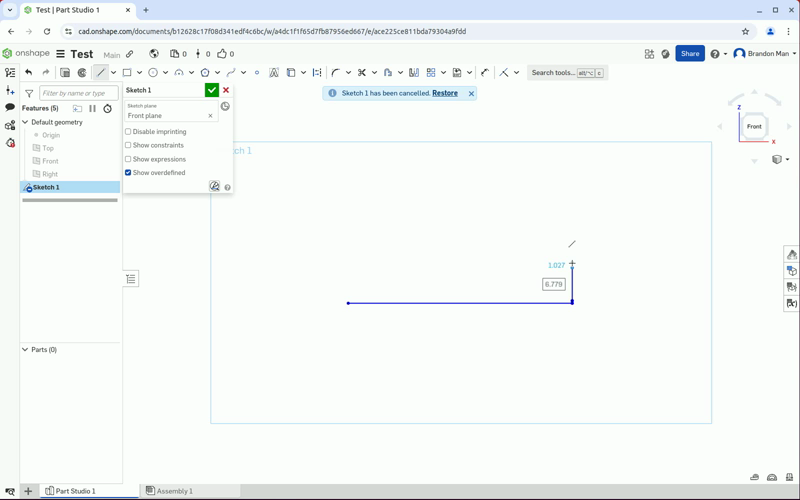
scroll(6)
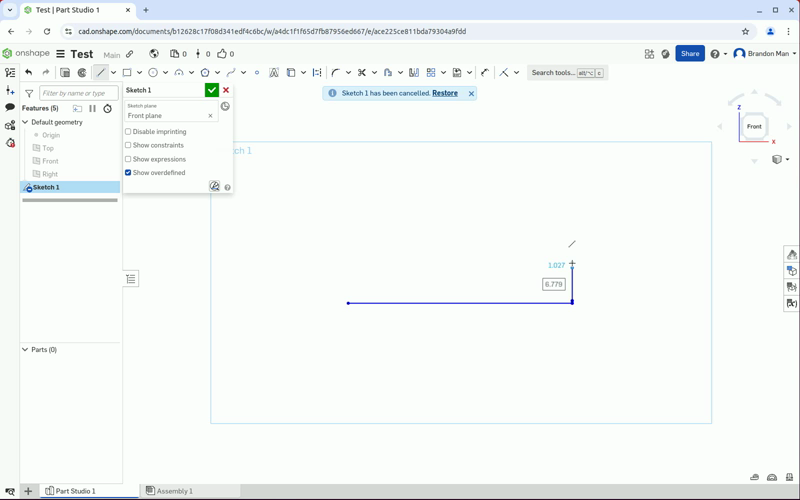
scroll(6)
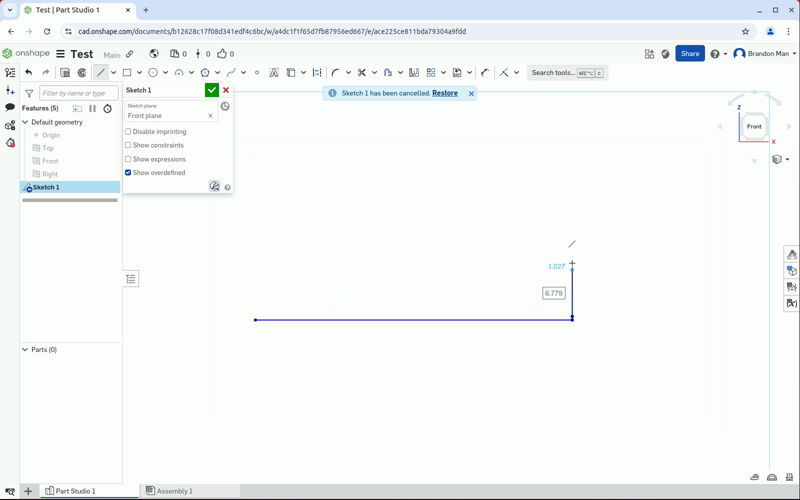
scroll(6)
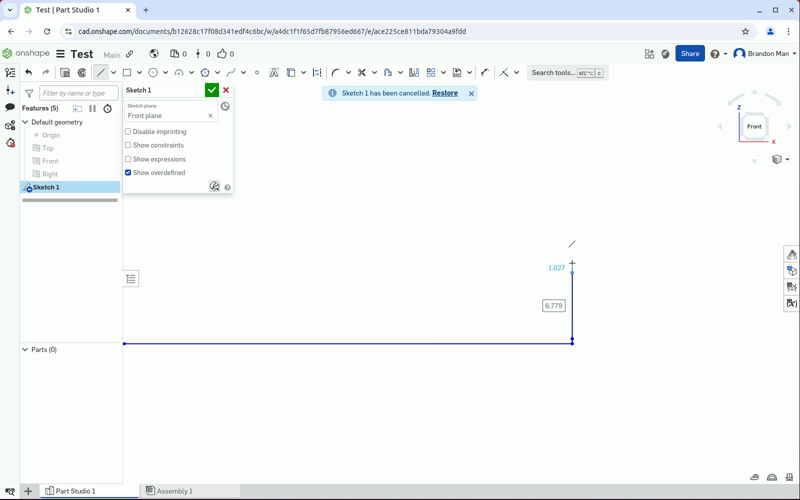
scroll(6)
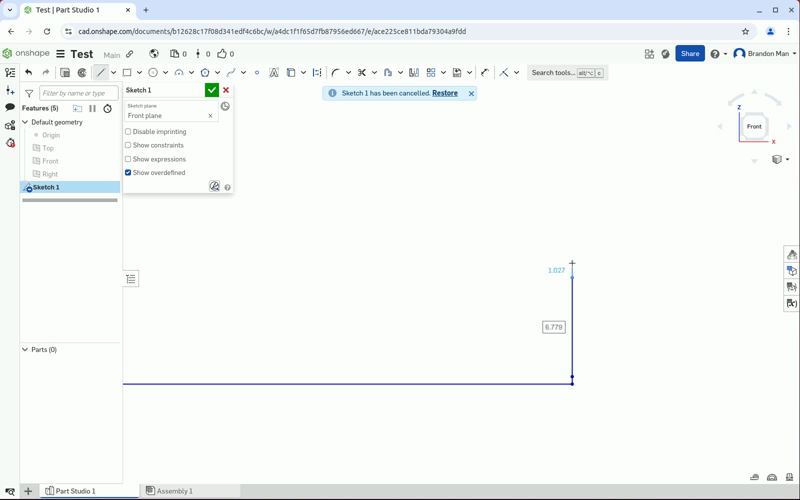
scroll(6)
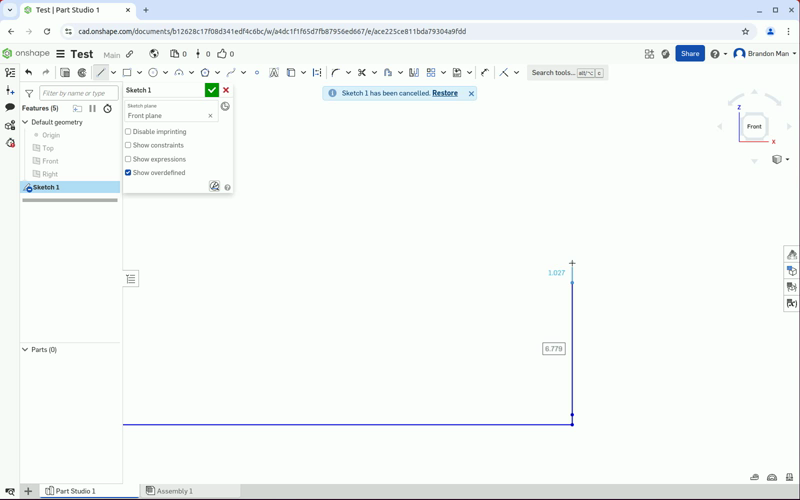
scroll(6)
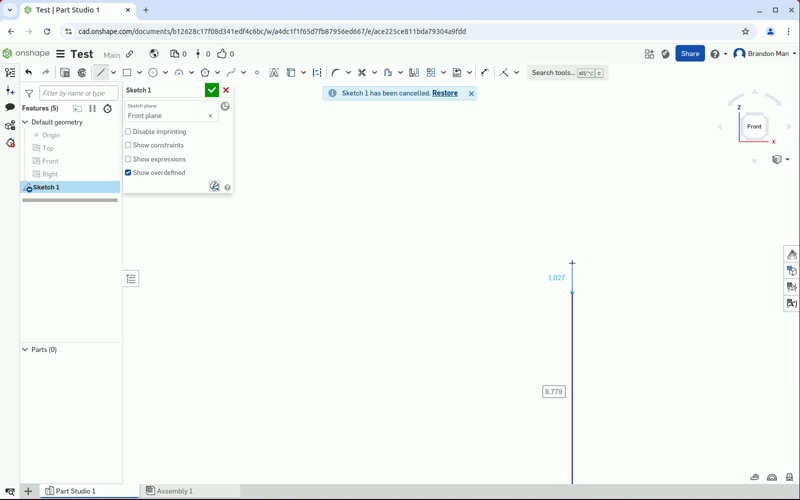
scroll(6)
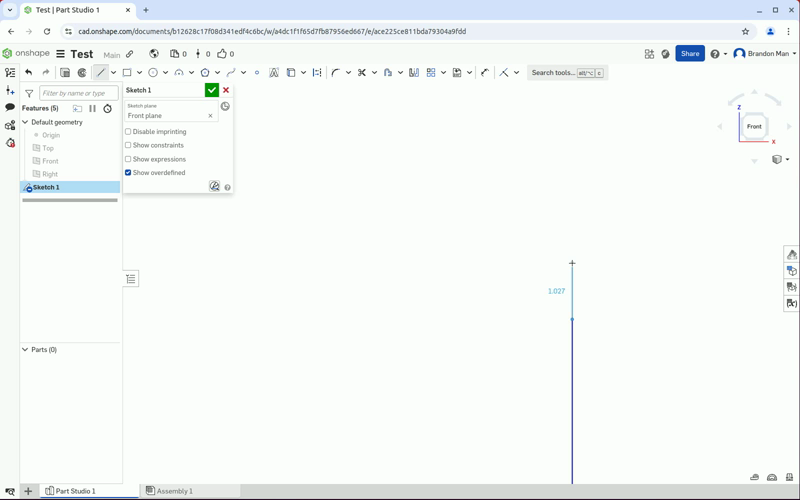
click(572, 262)
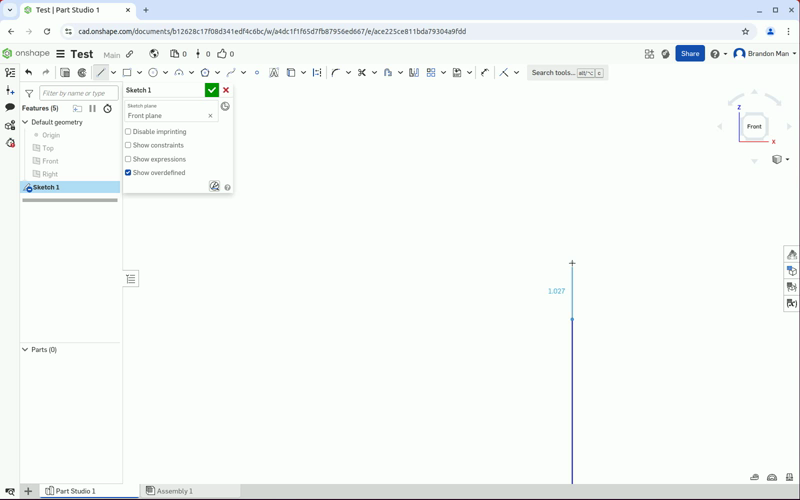
scroll(-6)
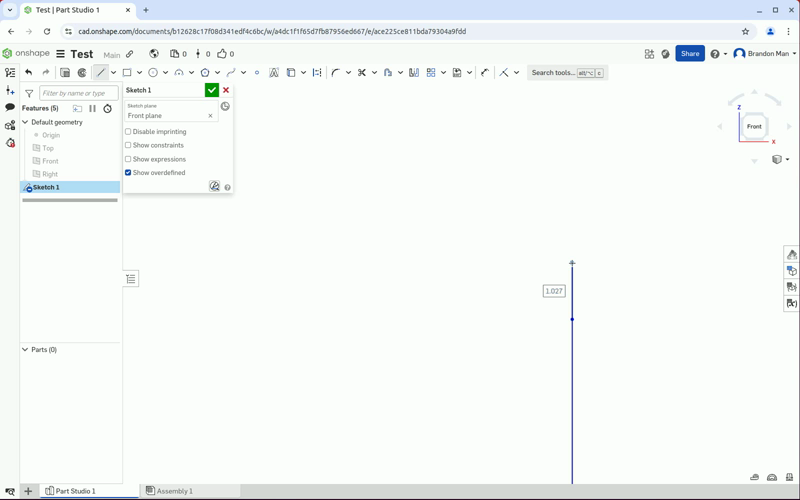
scroll(-6)
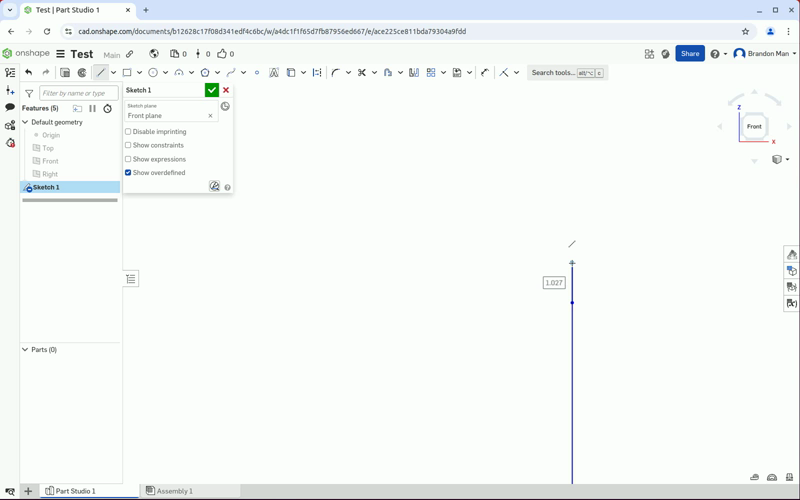
scroll(-6)
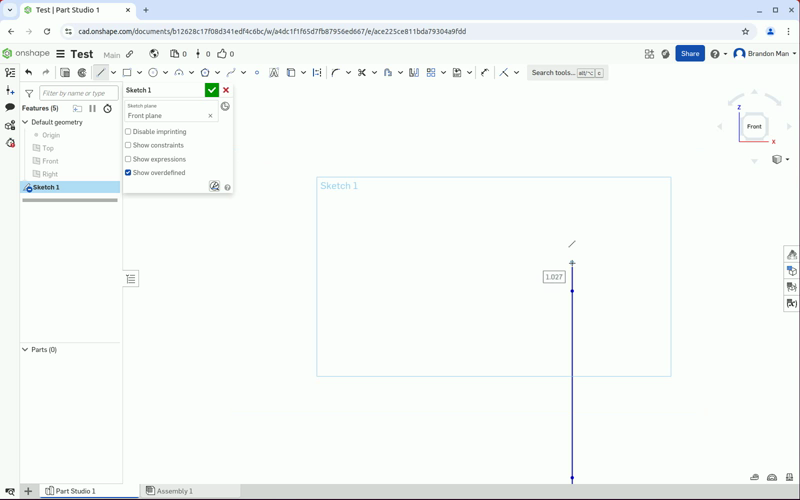
scroll(-6)
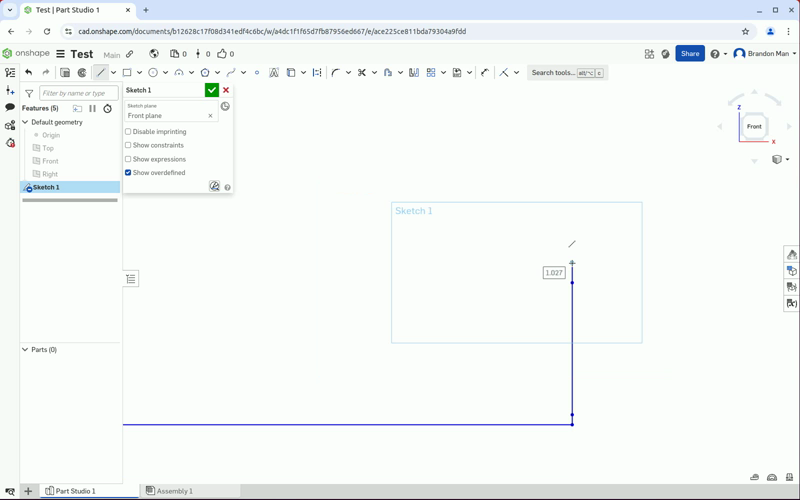
scroll(-6)
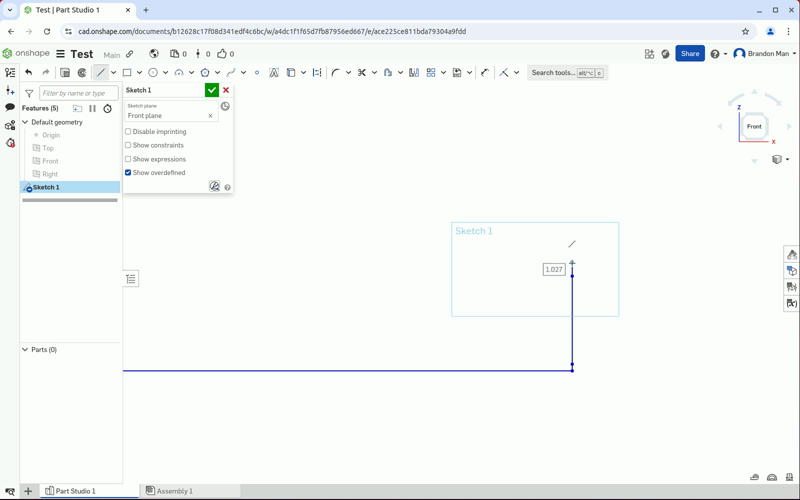
scroll(-6)
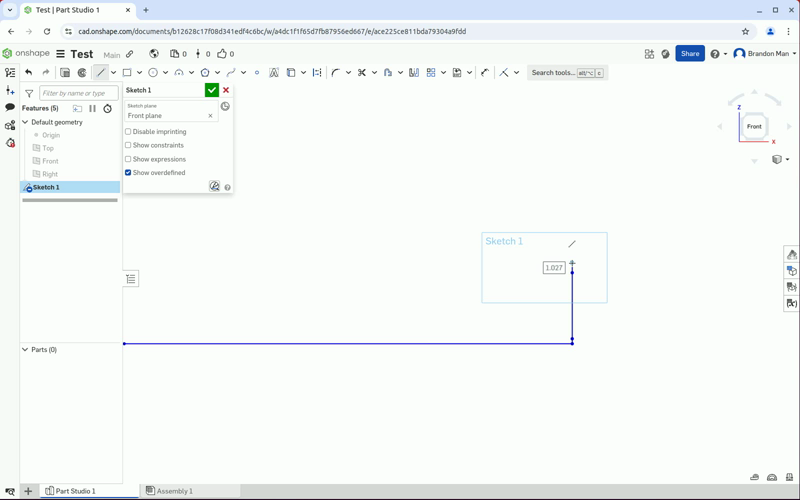
scroll(-6)
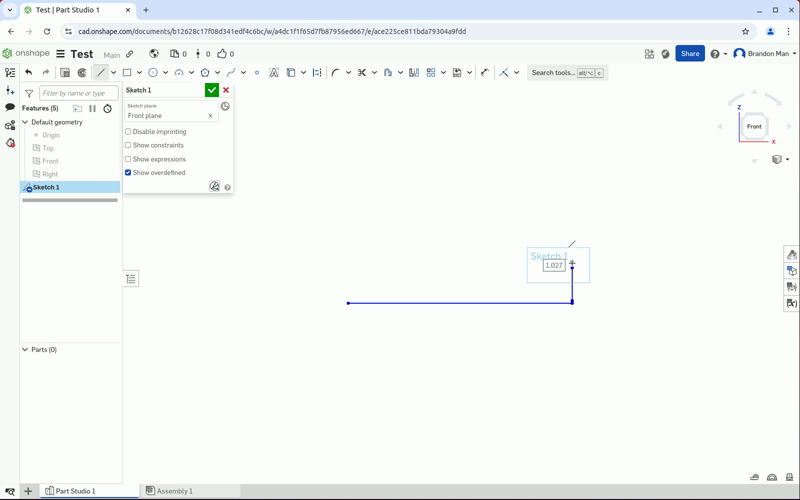
key_up(shift)
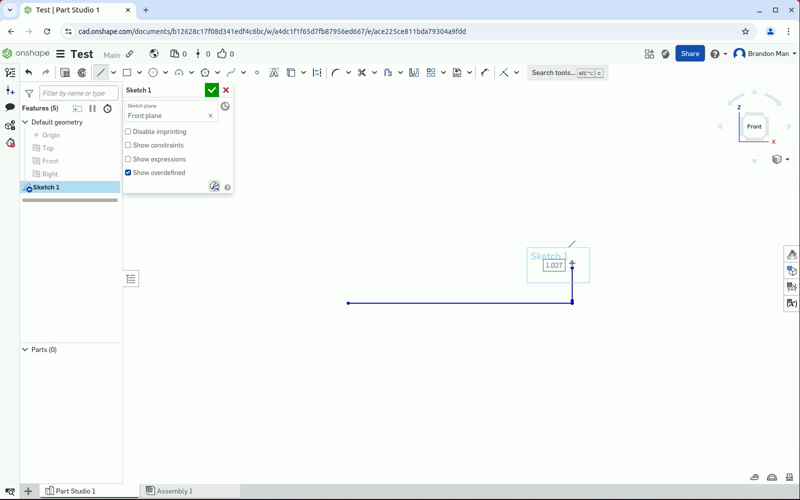
key_down(shift)
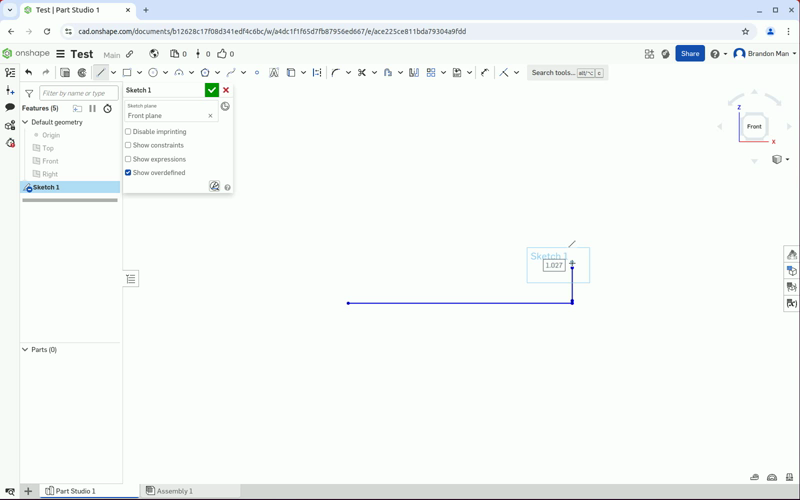
mouse_move(348, 262)
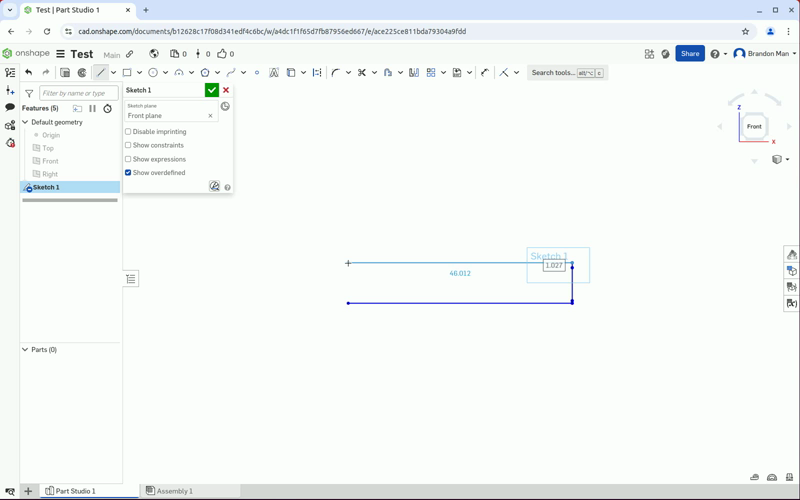
click(348, 262)
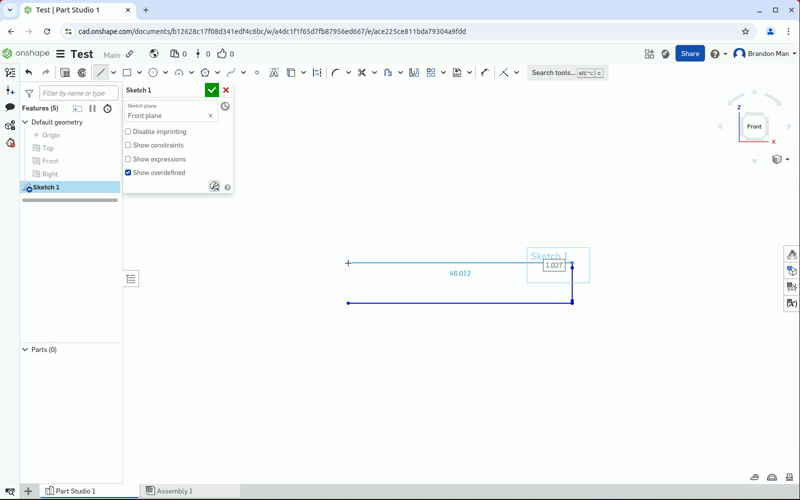
key_up(shift)
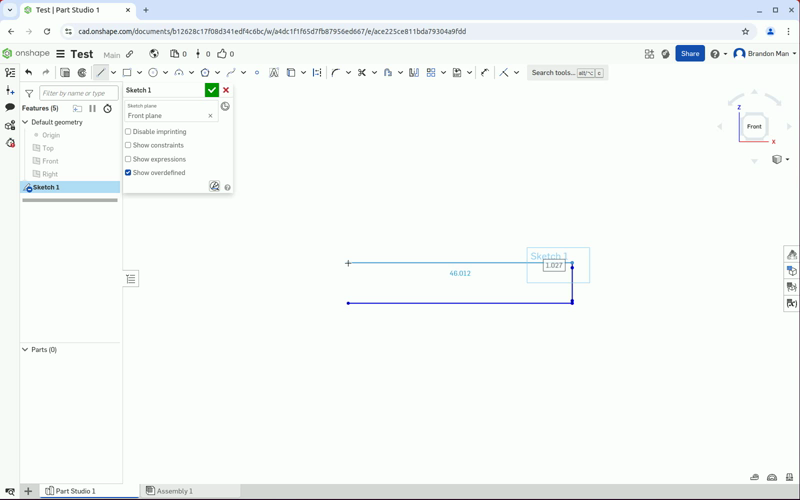
key_down(shift)
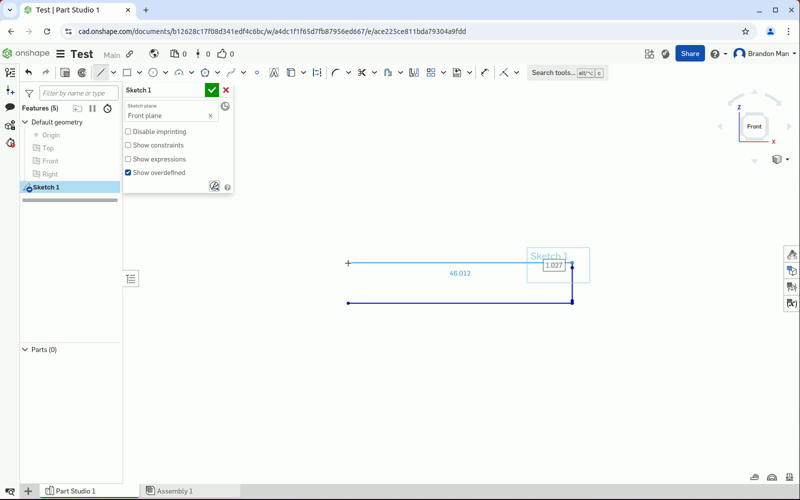
mouse_move(378, 262)
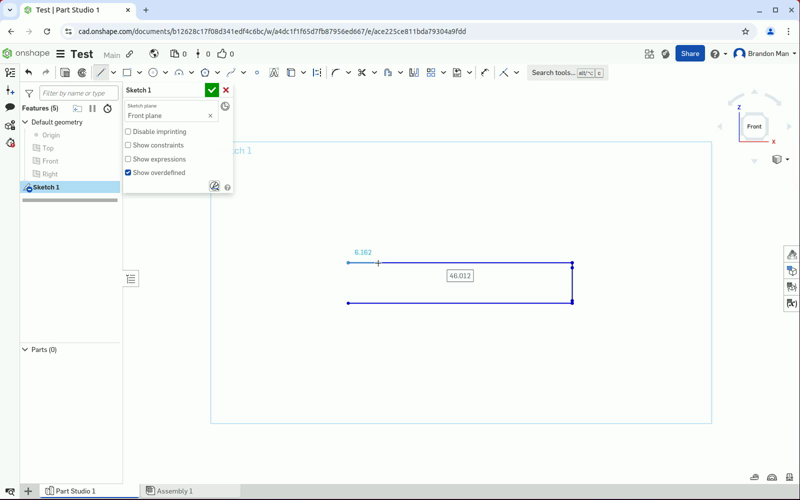
mouse_move(348, 267)
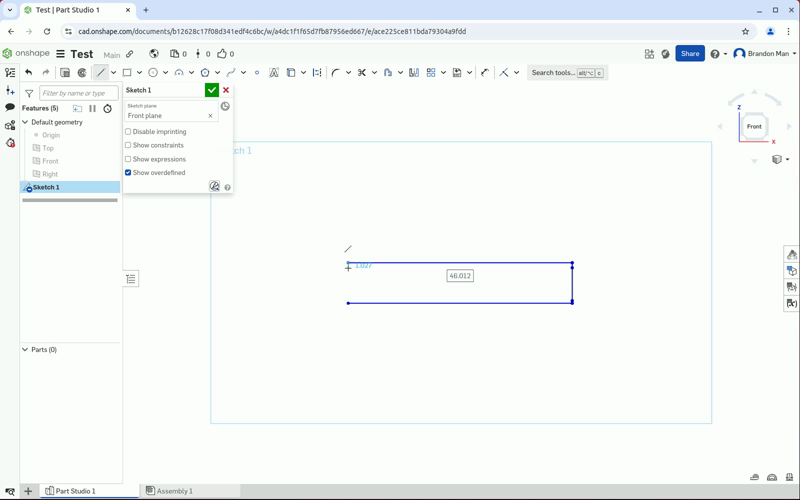
scroll(6)
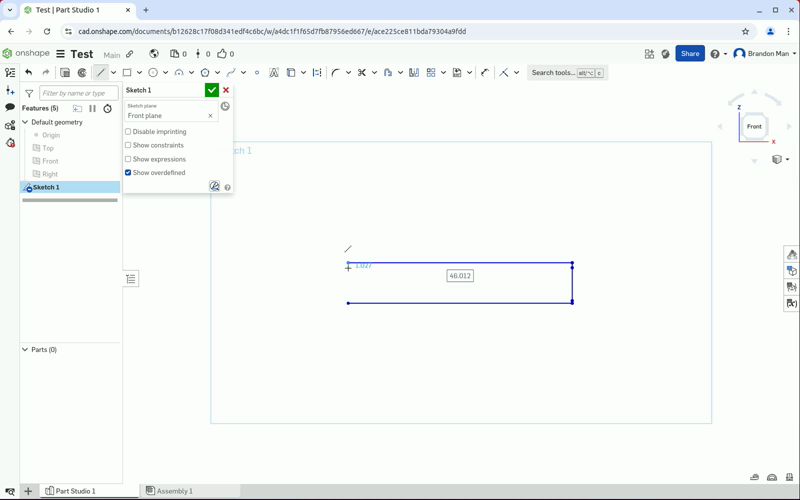
scroll(6)
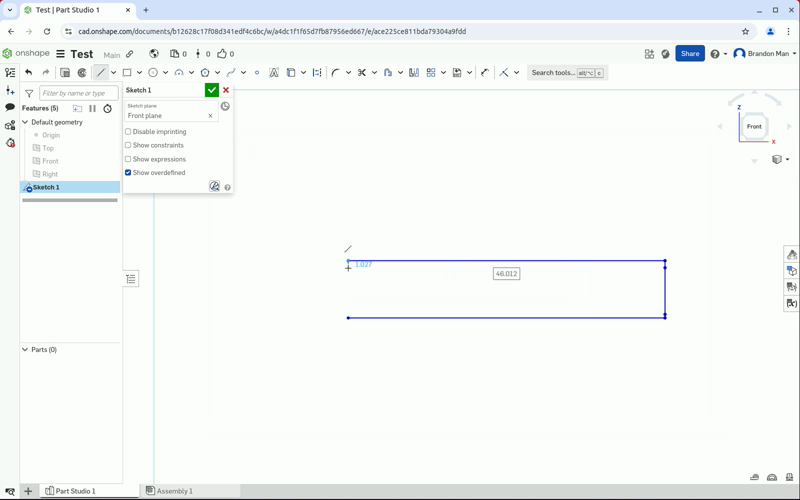
scroll(6)
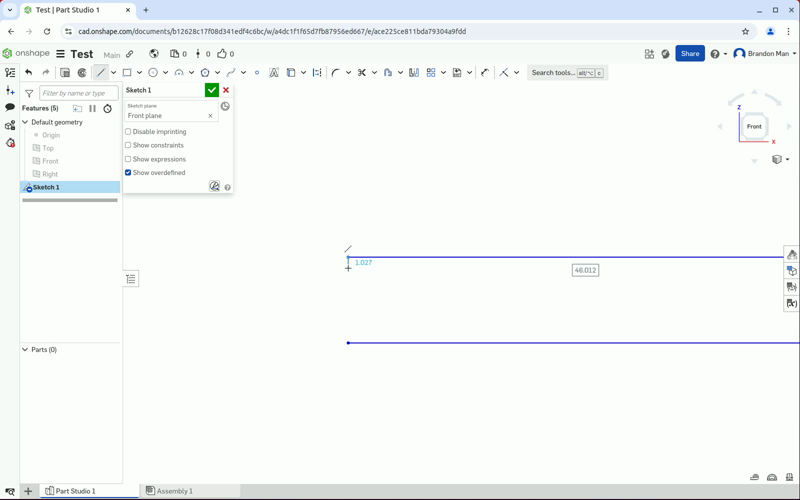
scroll(6)
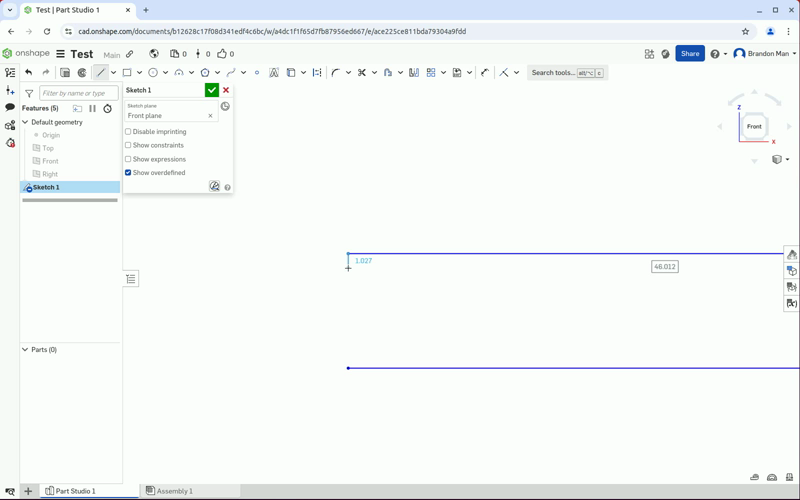
scroll(6)
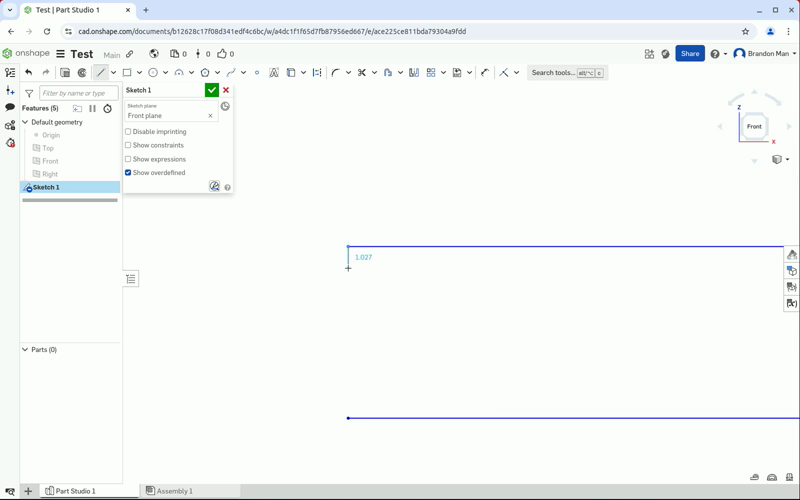
scroll(6)
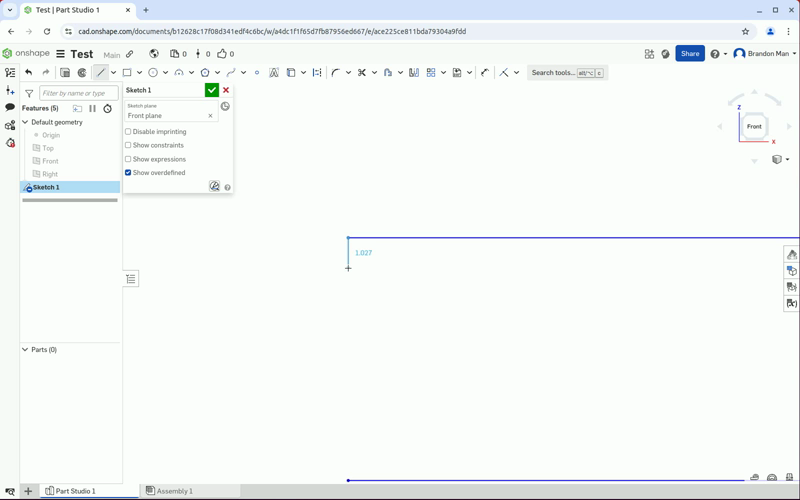
scroll(6)
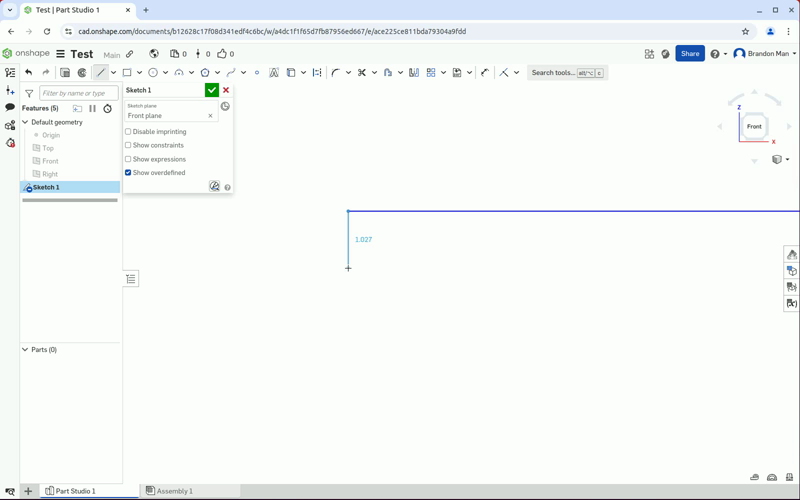
click(348, 267)
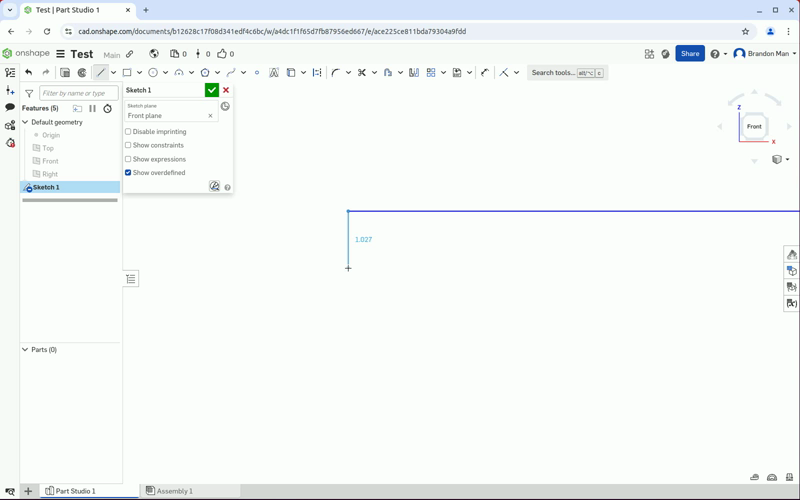
scroll(-6)
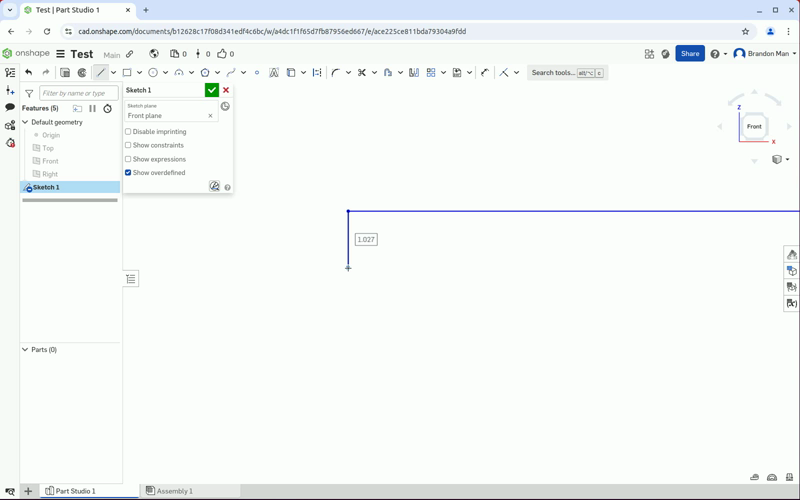
scroll(-6)
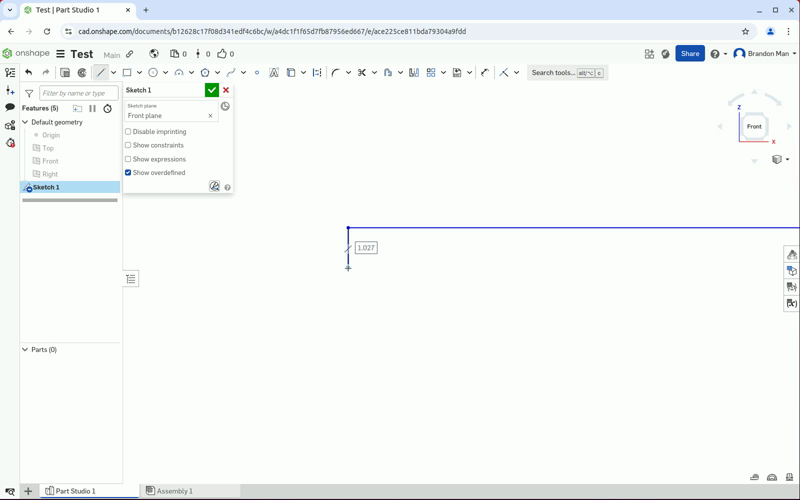
scroll(-6)
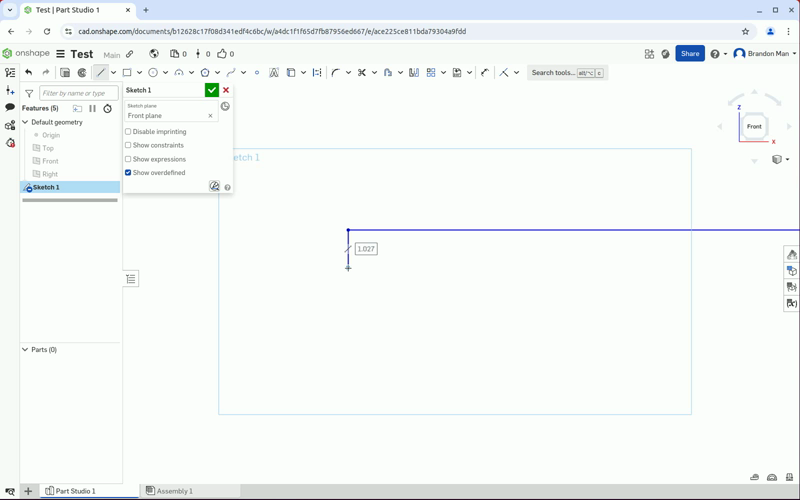
scroll(-6)
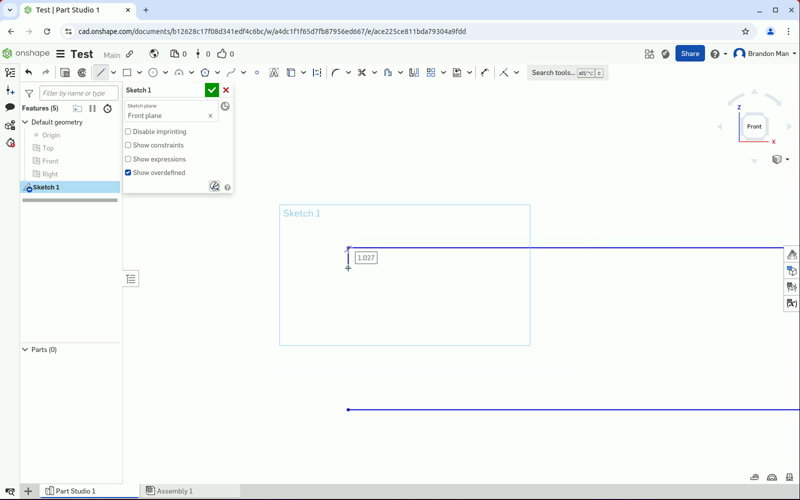
scroll(-6)
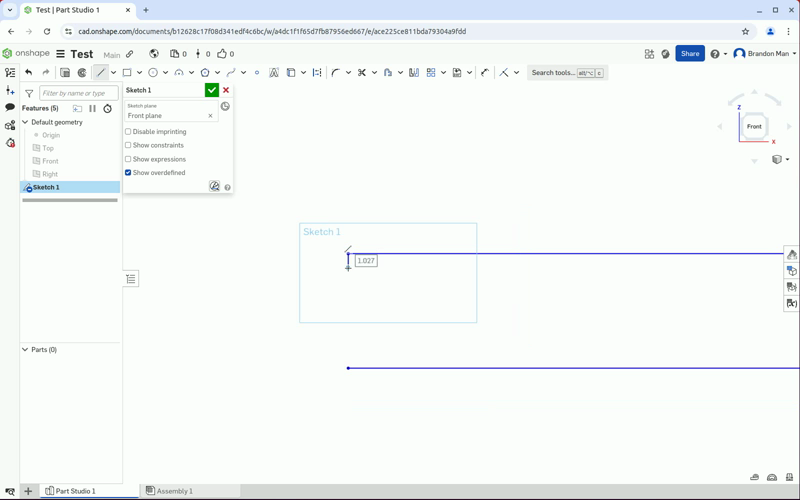
scroll(-6)
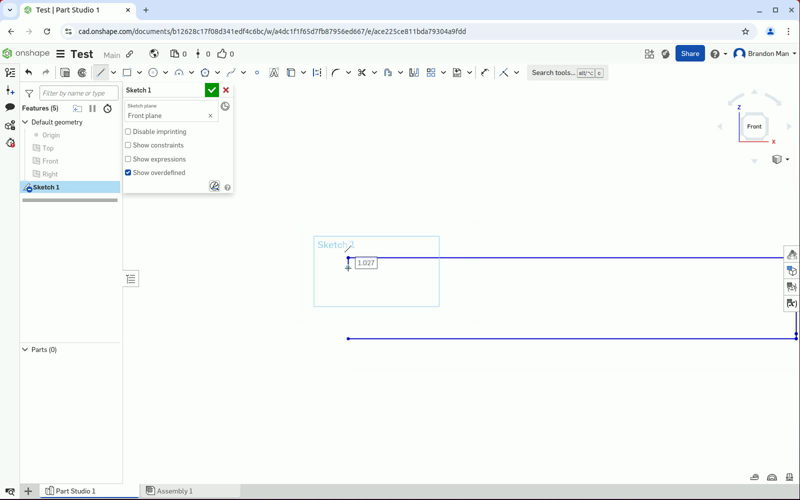
scroll(-6)
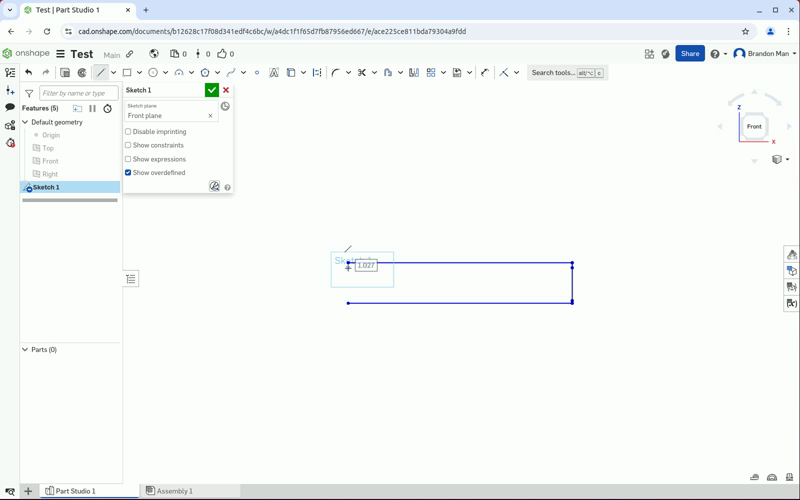
key_up(shift)
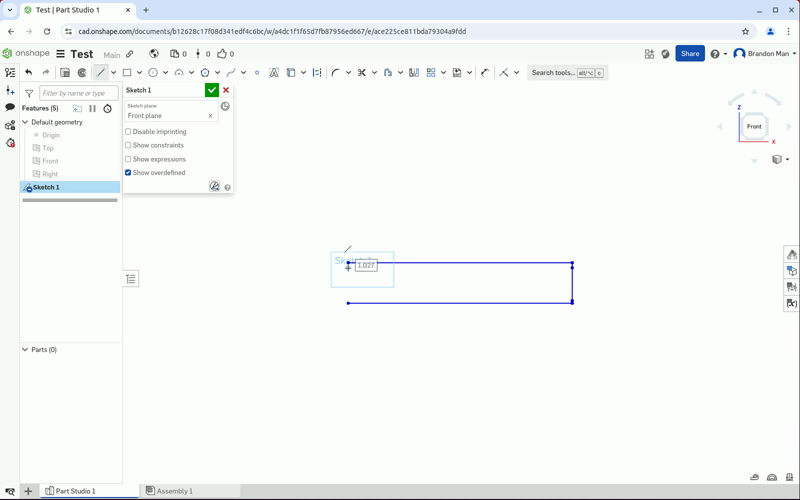
key_down(shift)
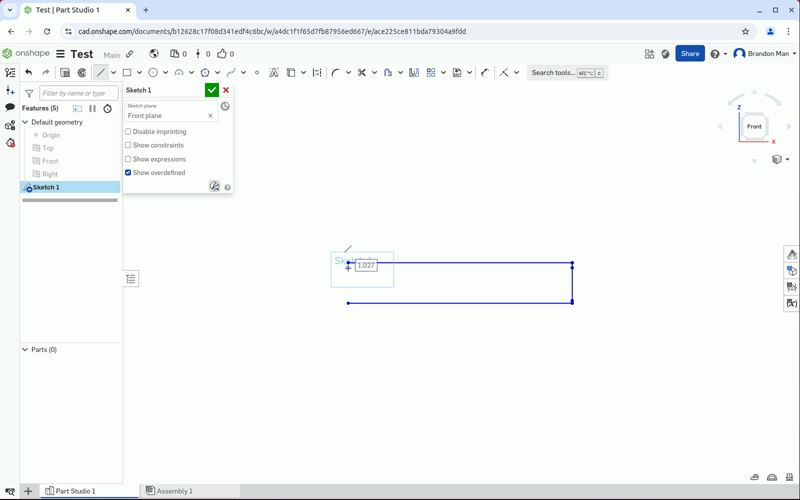
mouse_move(378, 267)
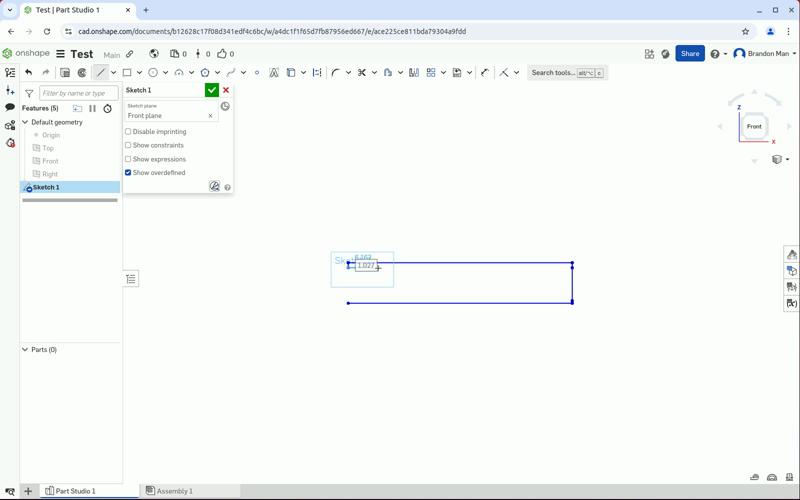
mouse_move(348, 300)
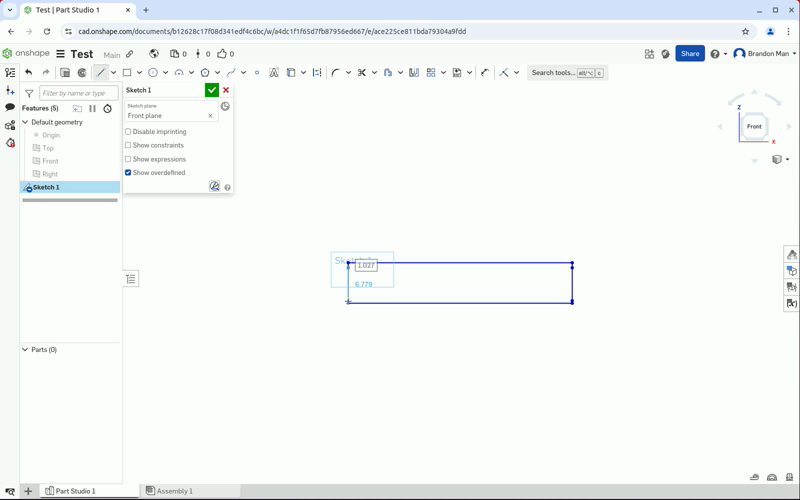
scroll(6)
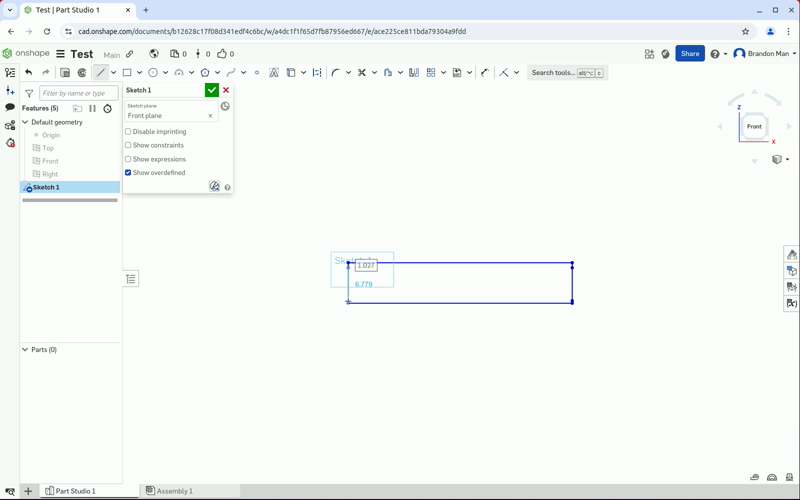
scroll(6)
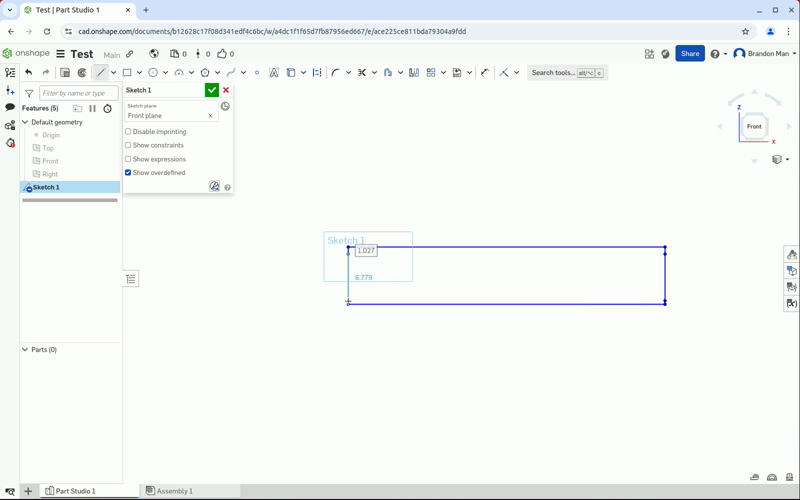
scroll(6)
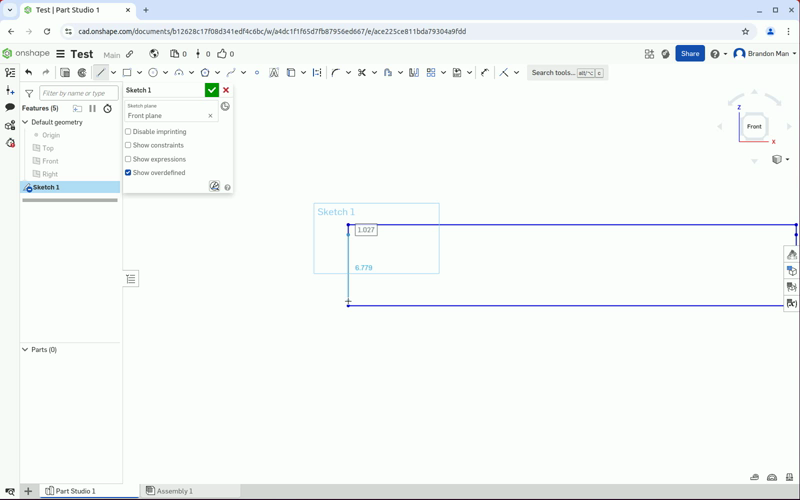
scroll(6)
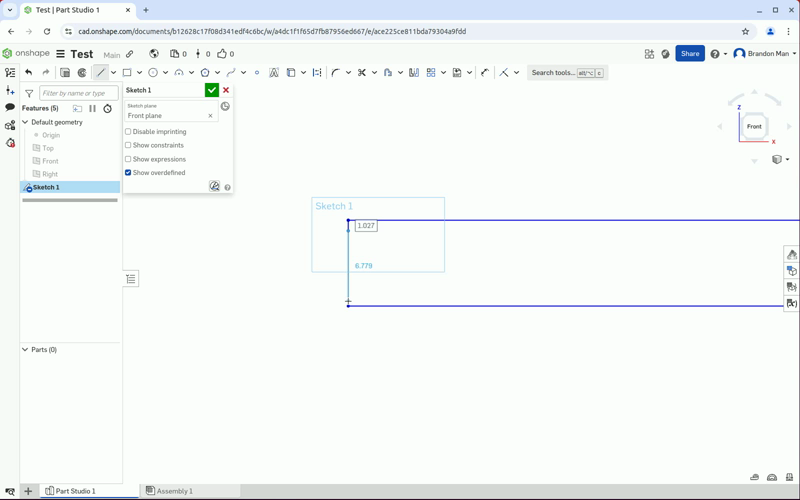
scroll(6)
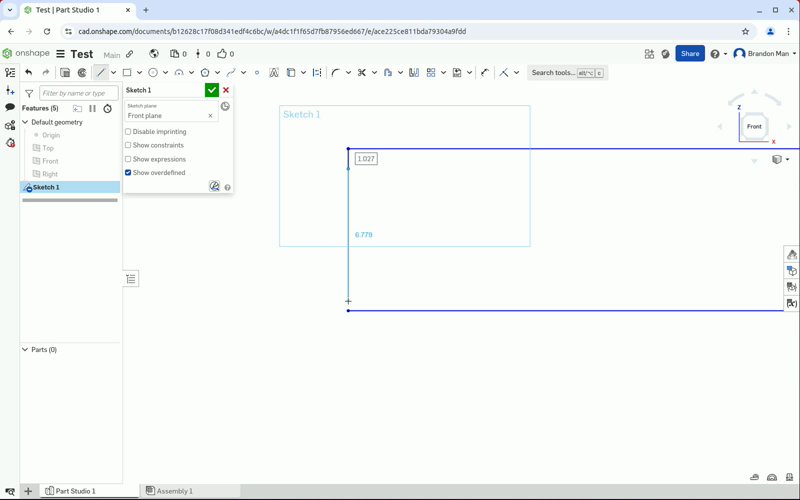
scroll(6)
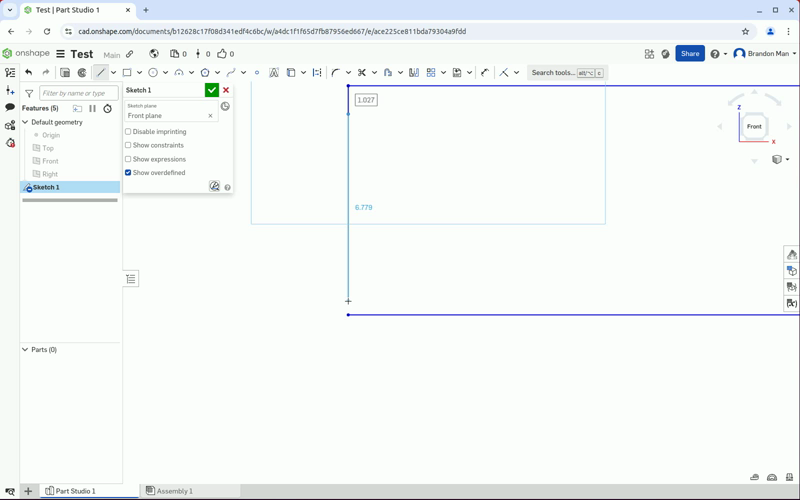
scroll(6)
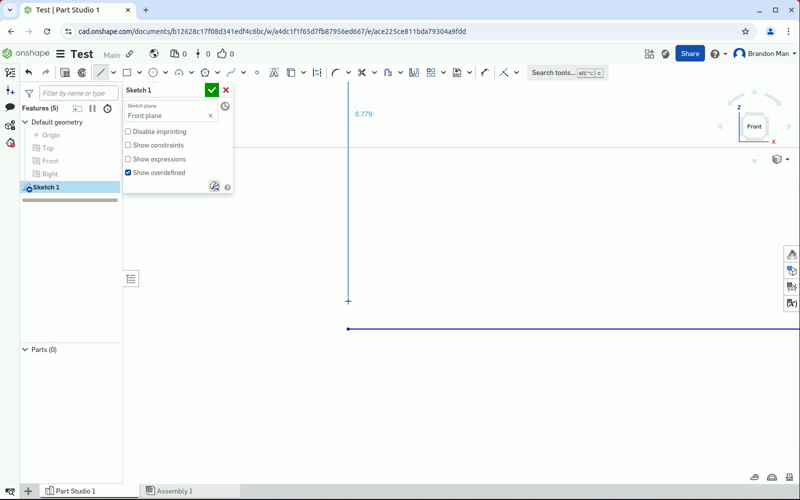
click(348, 300)
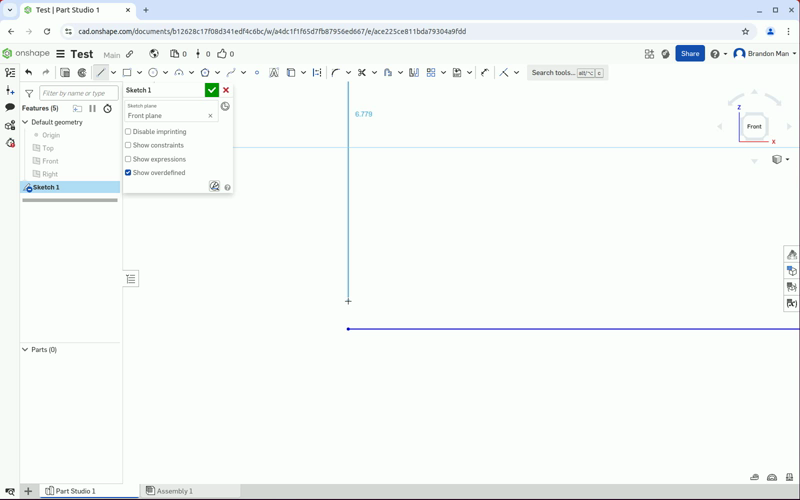
scroll(-6)
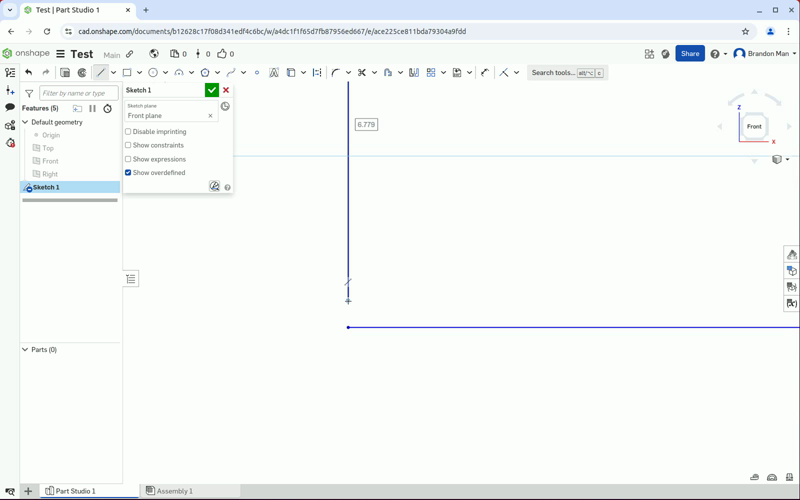
scroll(-6)
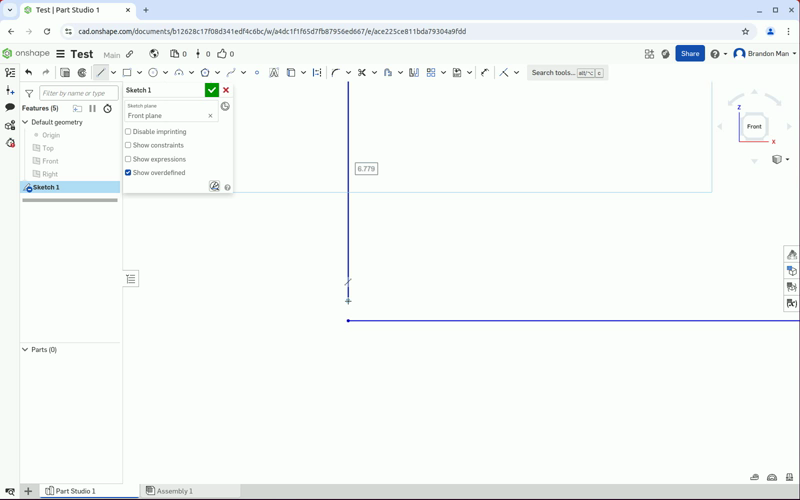
scroll(-6)
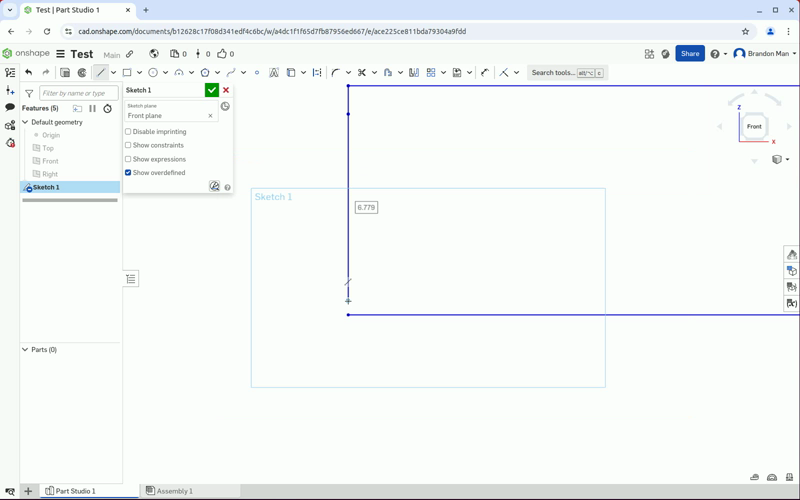
scroll(-6)
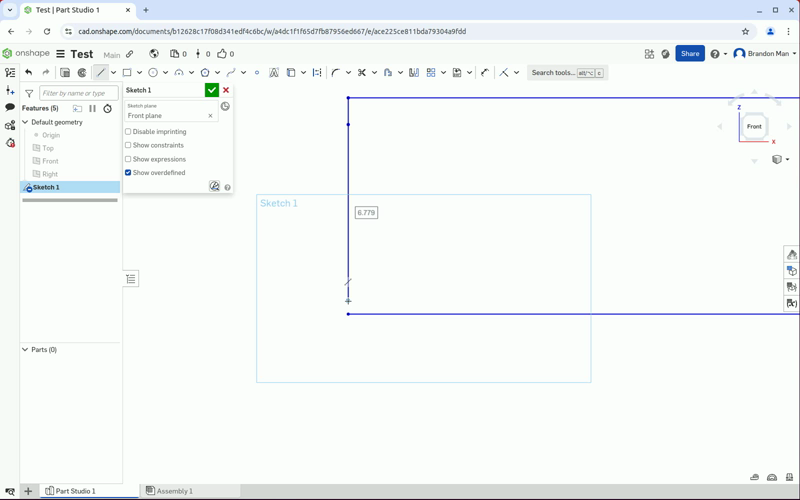
scroll(-6)
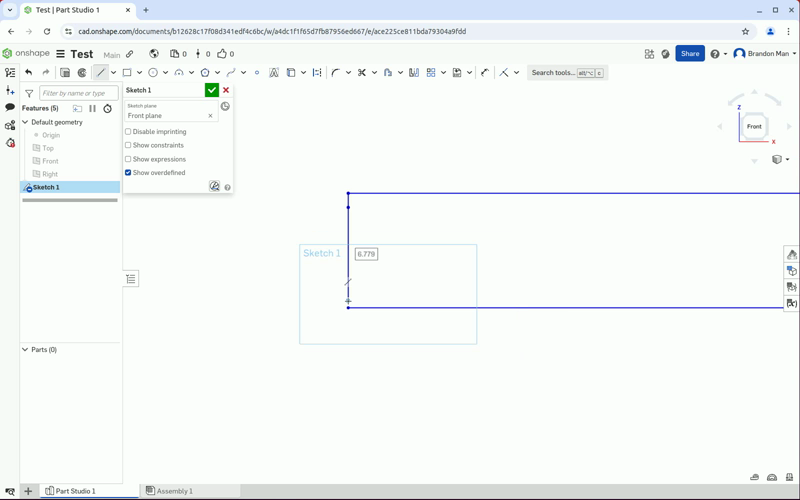
scroll(-6)
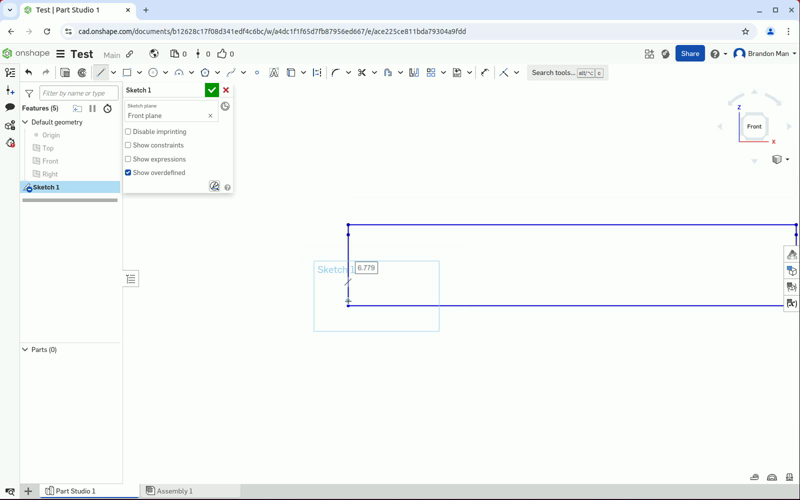
scroll(-6)
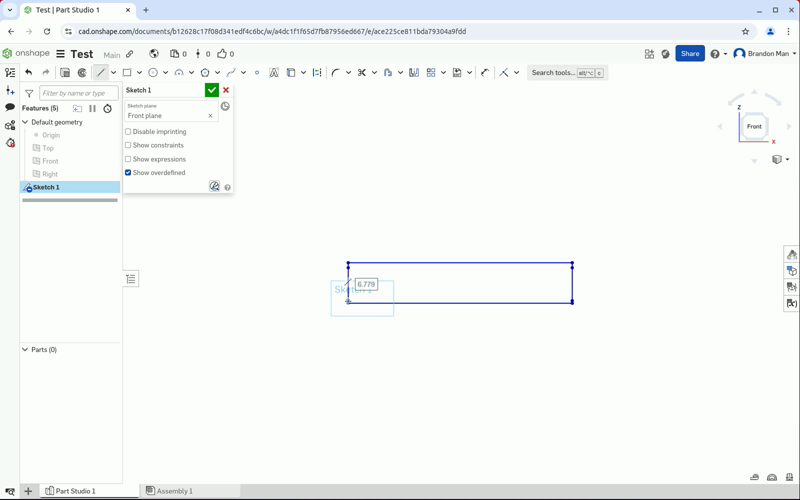
key_up(shift)
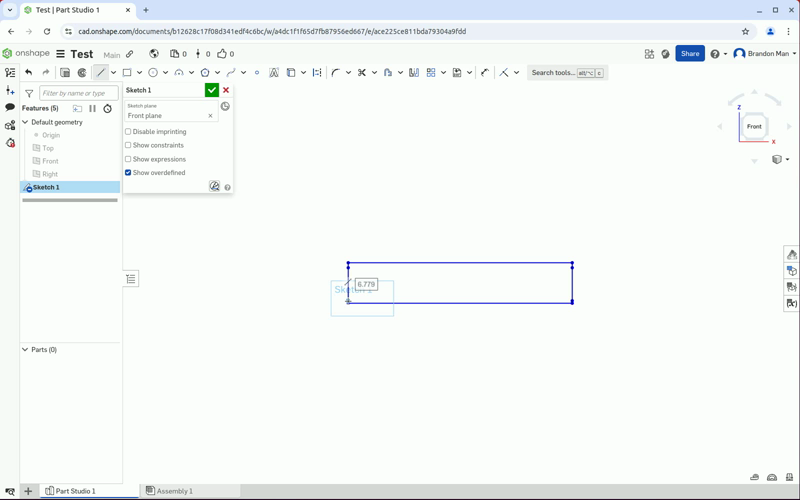
mouse_move(378, 300)
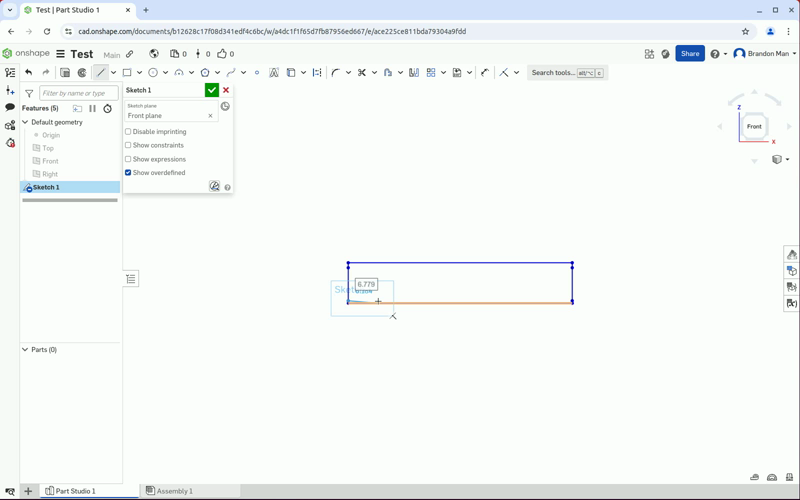
key_down(shift)
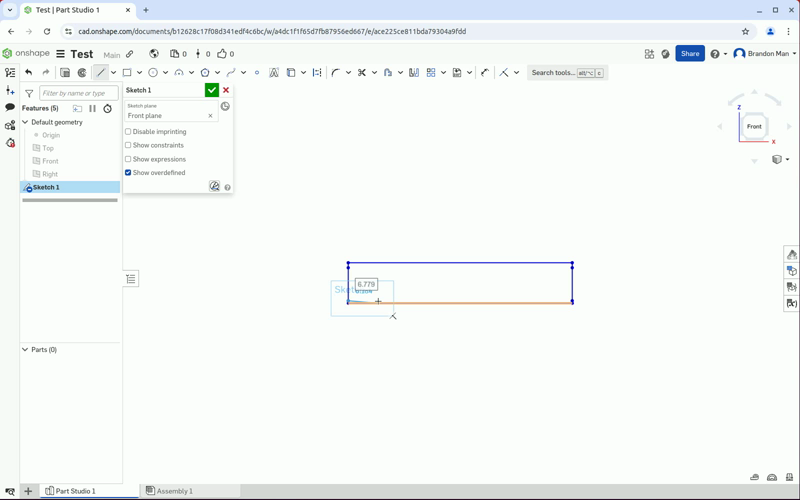
mouse_move(348, 303)
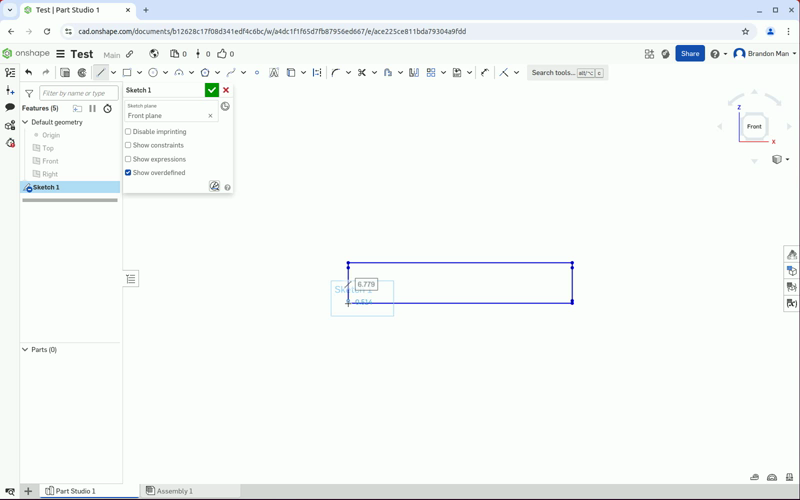
scroll(6)
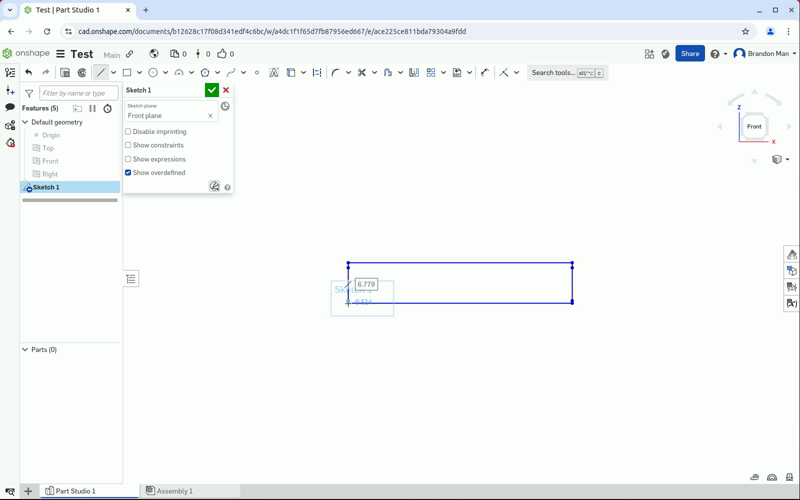
scroll(6)
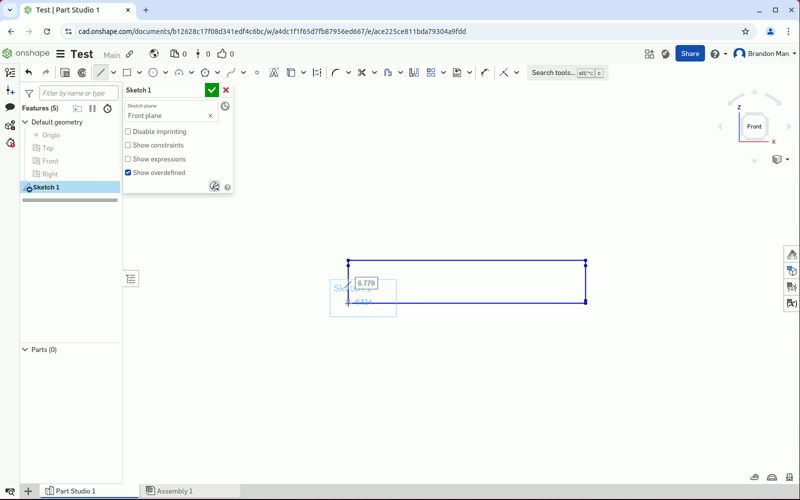
scroll(6)
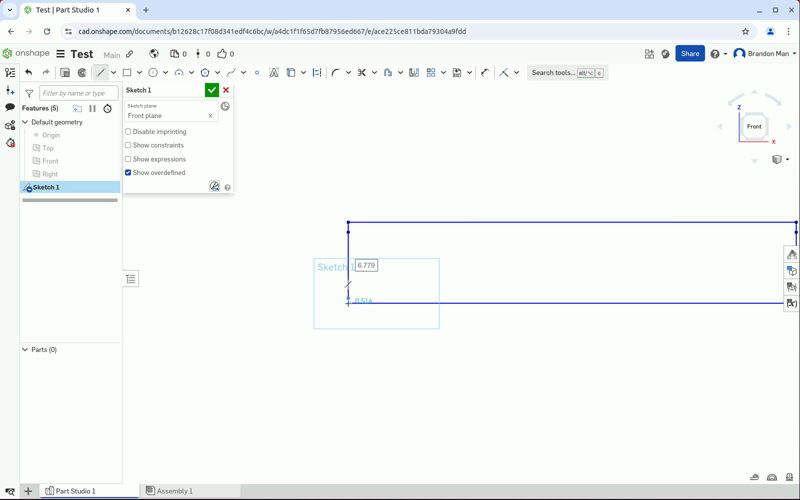
scroll(6)
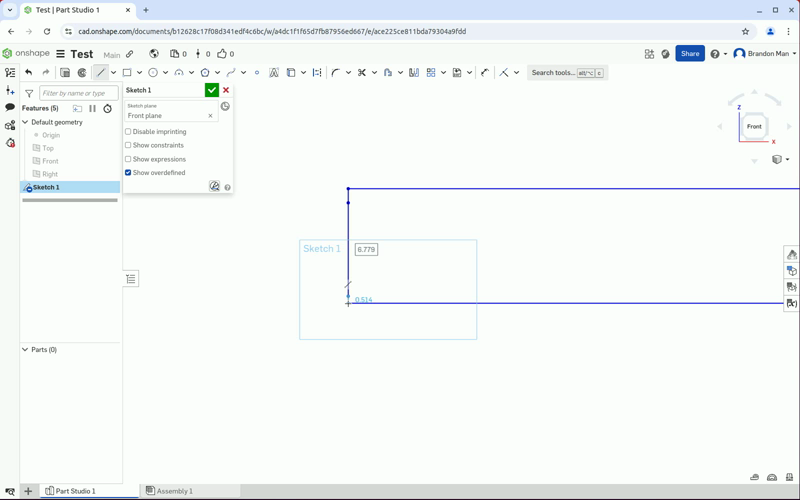
scroll(6)
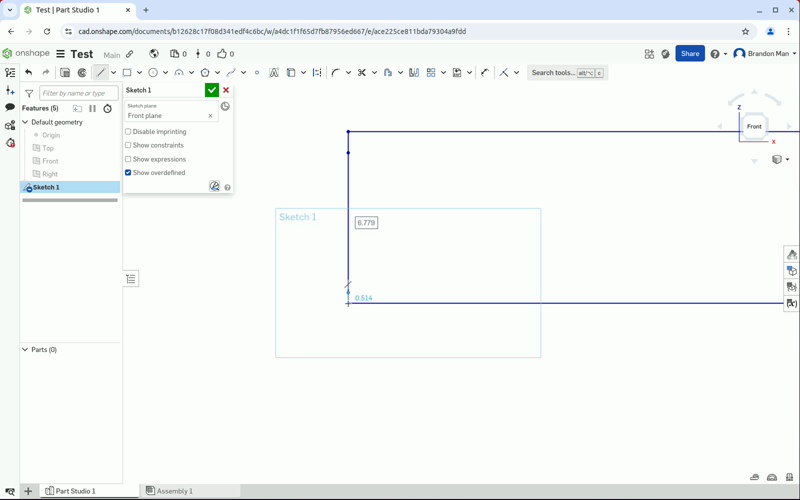
scroll(6)
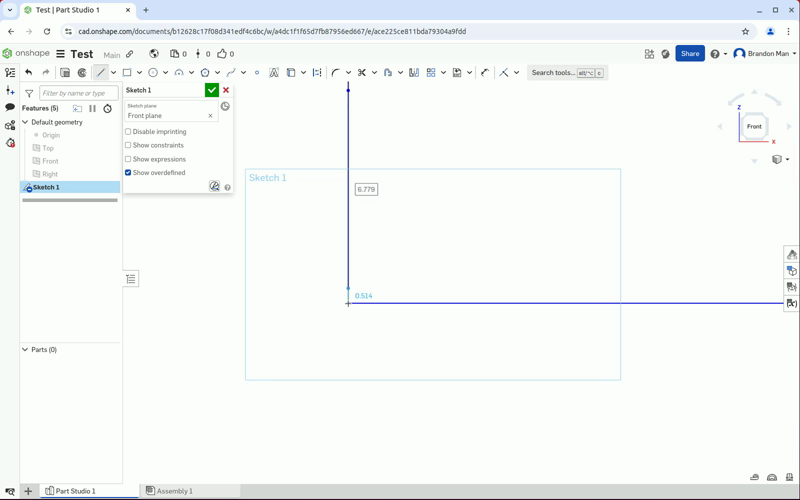
scroll(6)
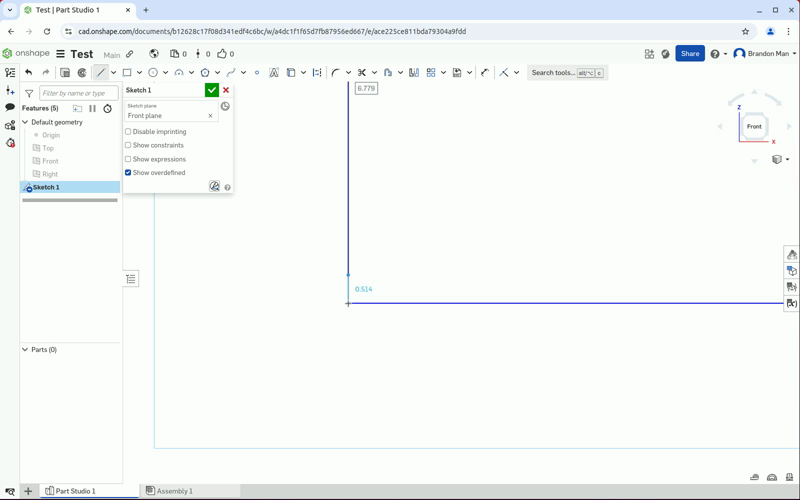
key_up(shift)
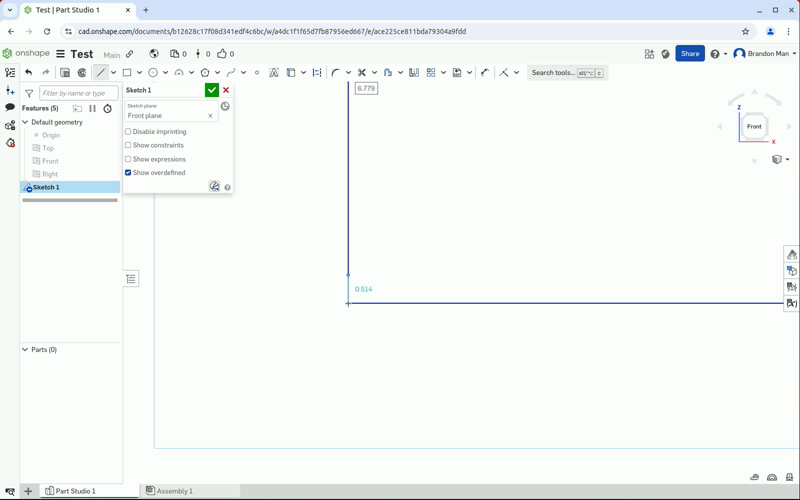
click(348, 303)
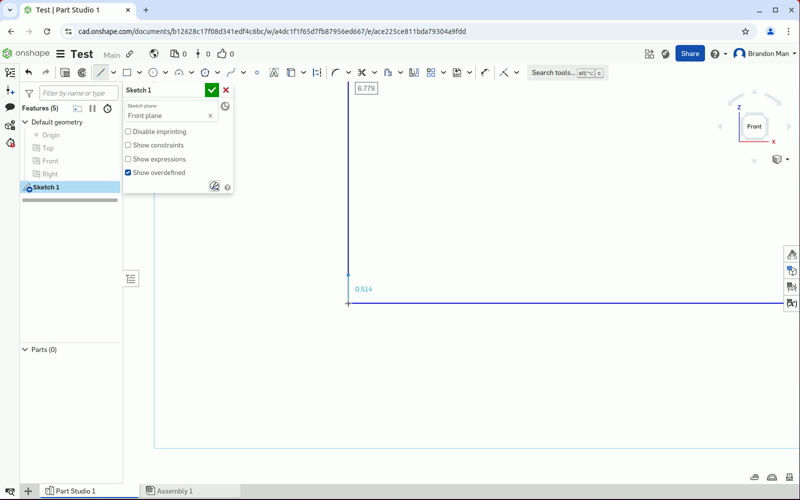
scroll(-6)
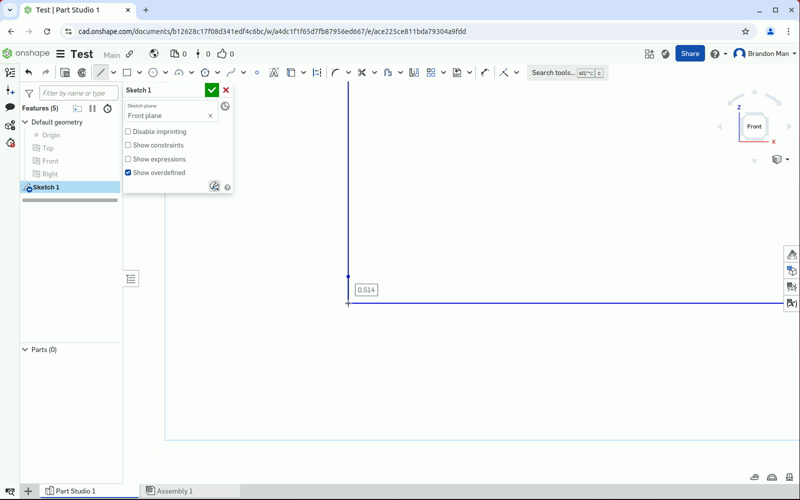
scroll(-6)
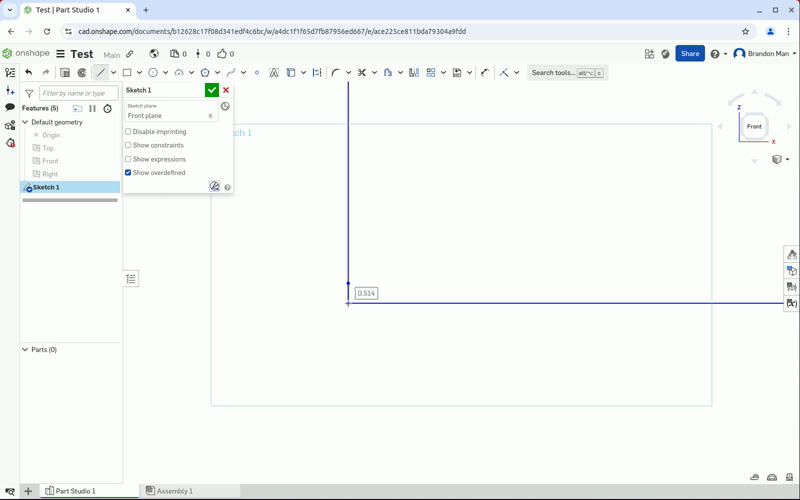
scroll(-6)
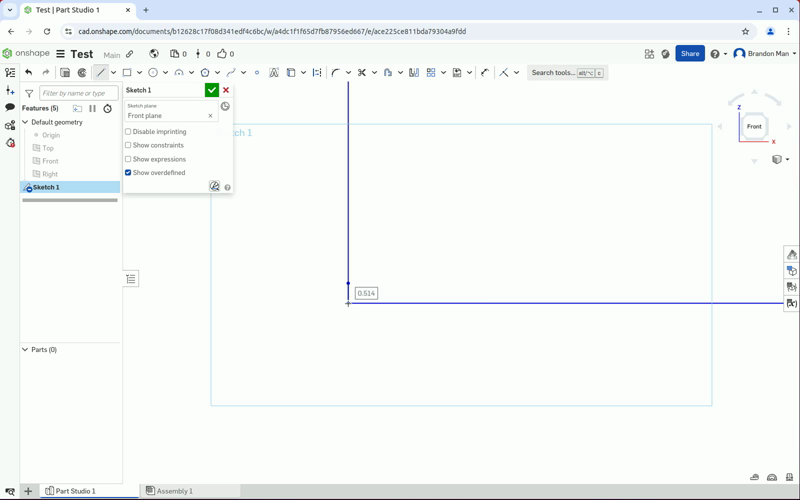
scroll(-6)
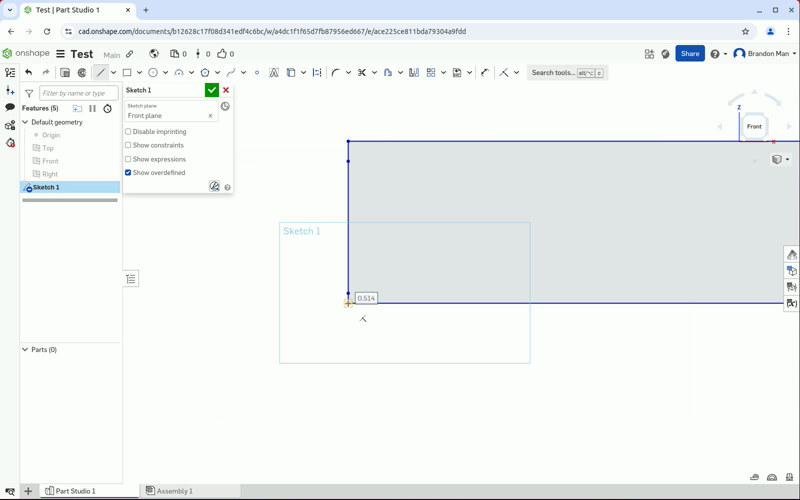
scroll(-6)
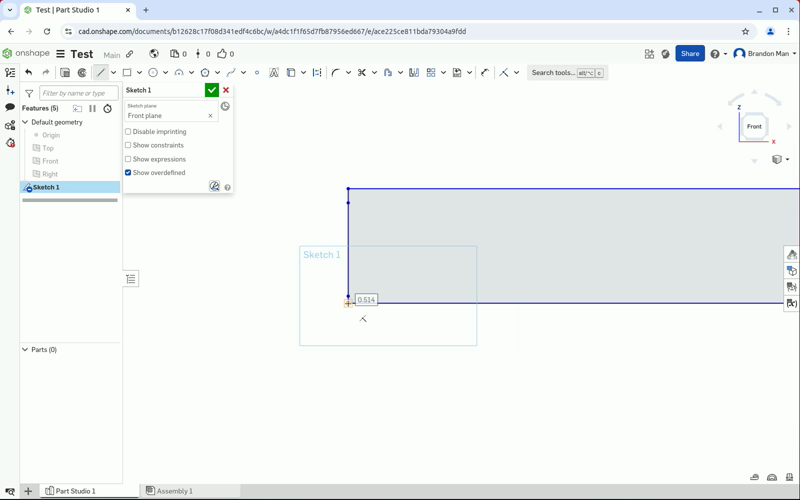
scroll(-6)
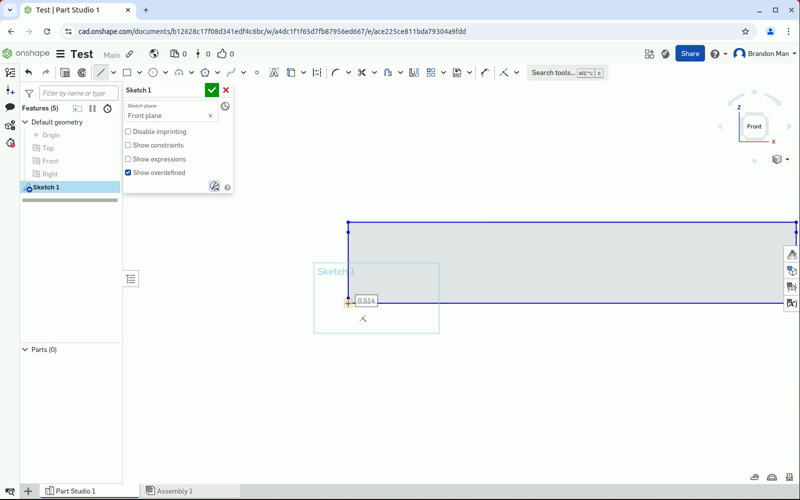
scroll(-6)
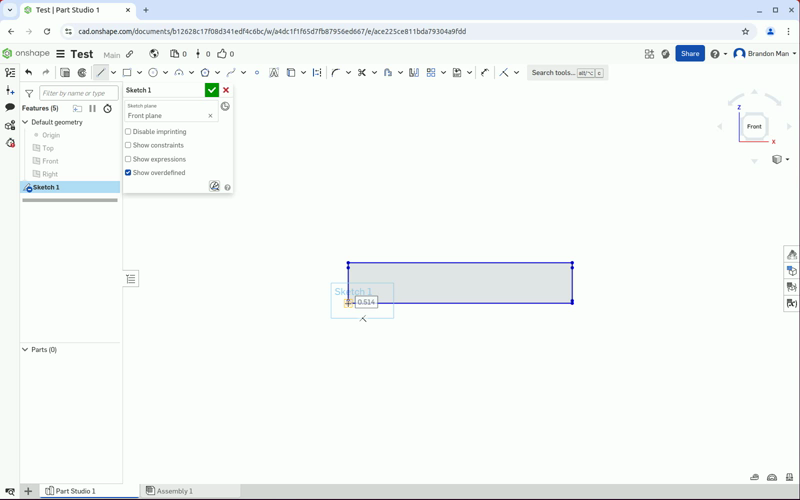
key(esc)
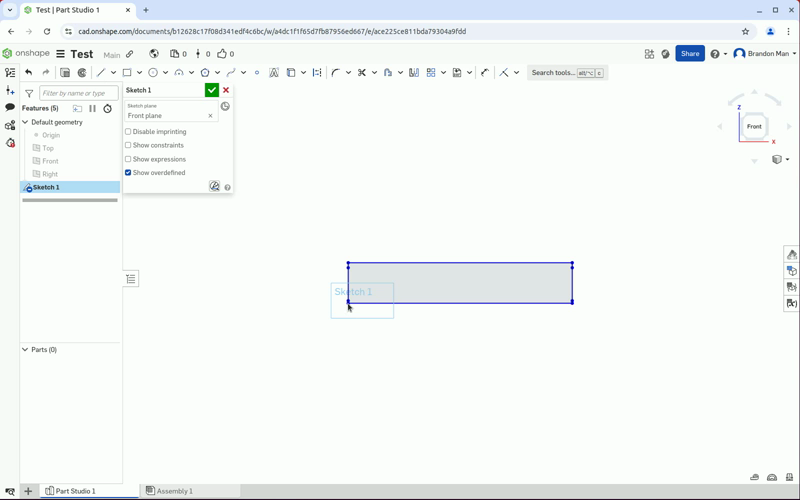
key(l)
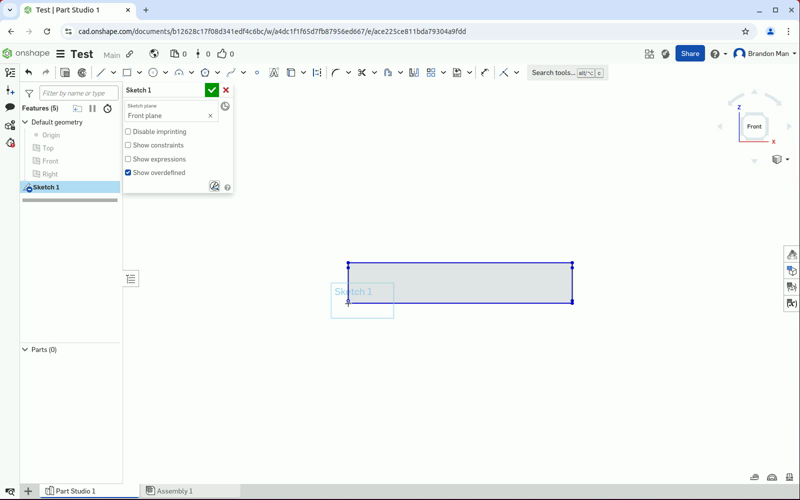
key_down(shift)
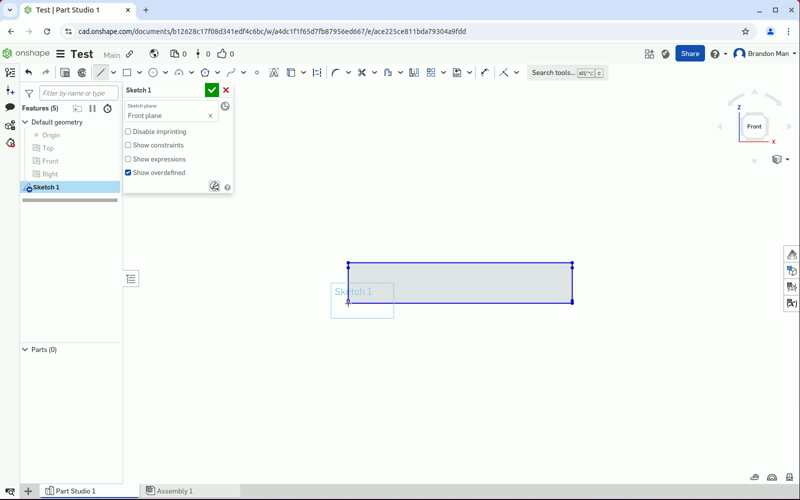
mouse_move(350, 293)
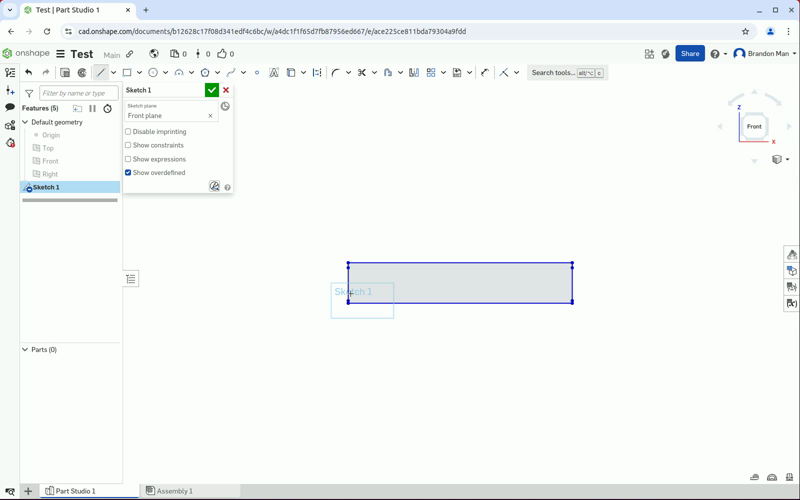
click(350, 293)
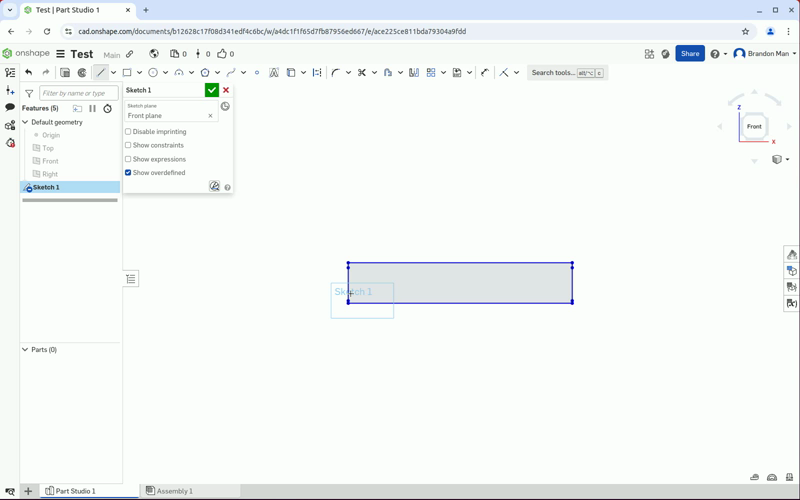
key_up(shift)
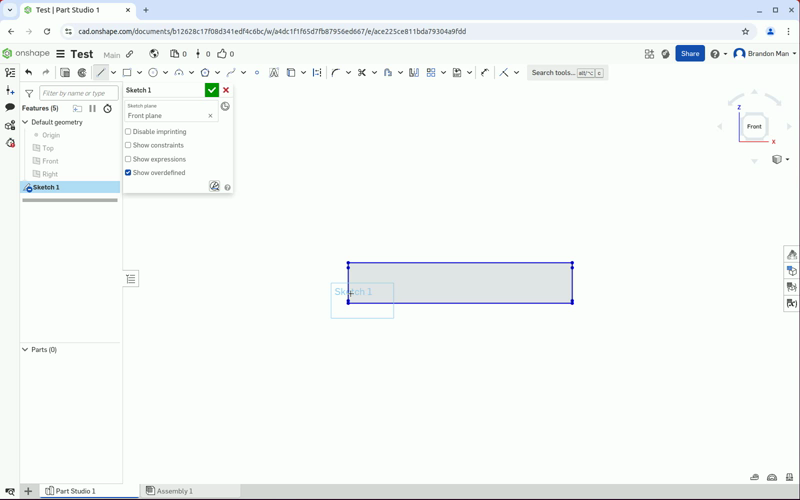
key_down(shift)
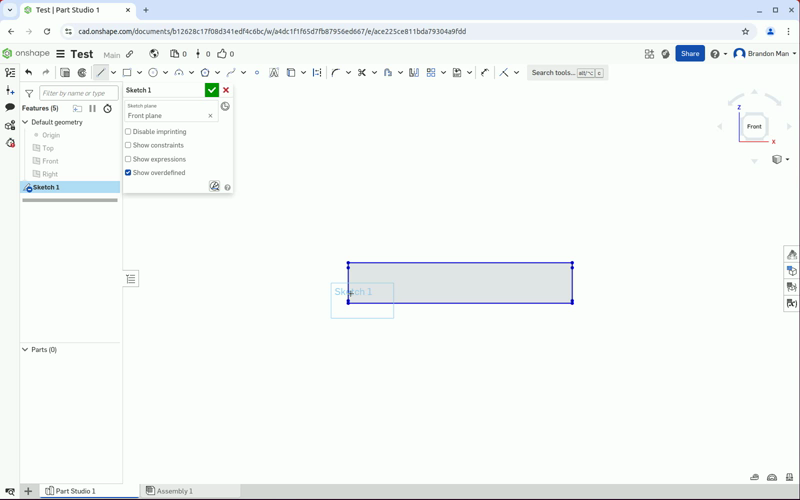
mouse_move(569, 293)
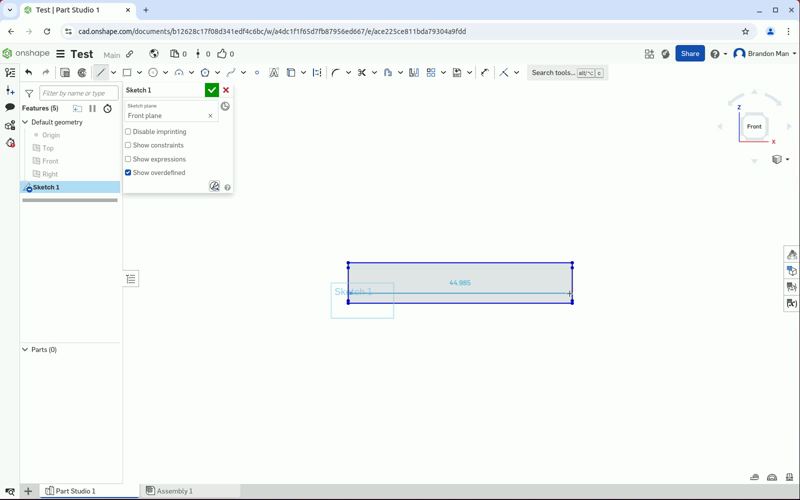
click(569, 293)
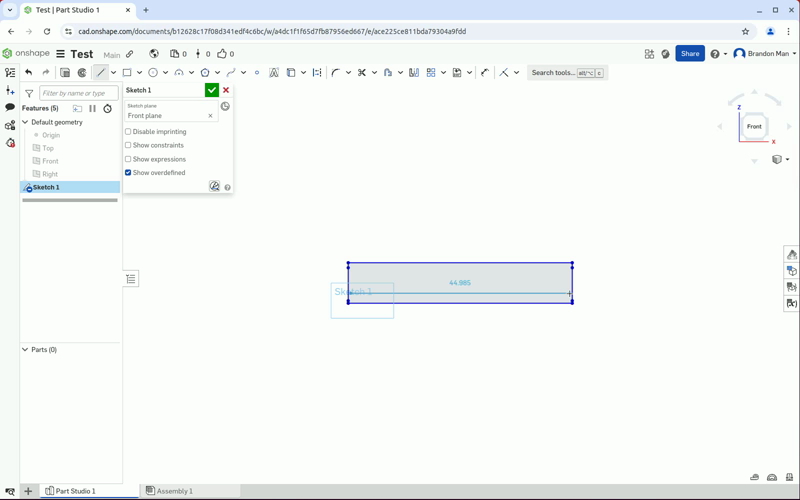
key_up(shift)
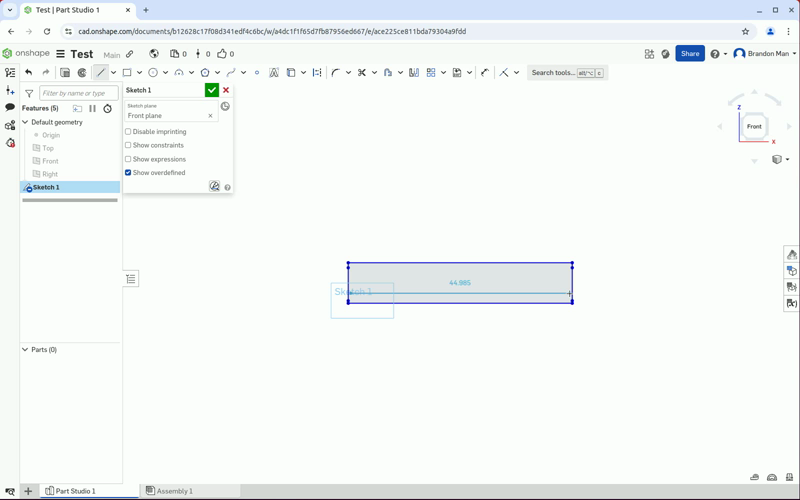
key_down(shift)
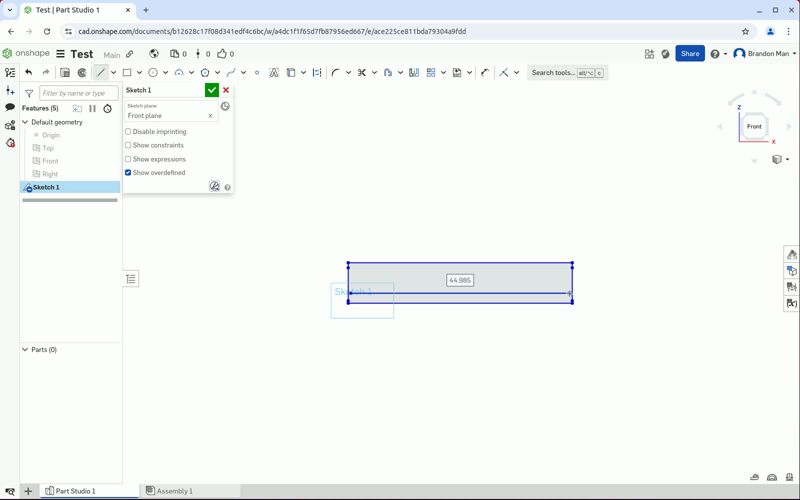
mouse_move(589, 293)
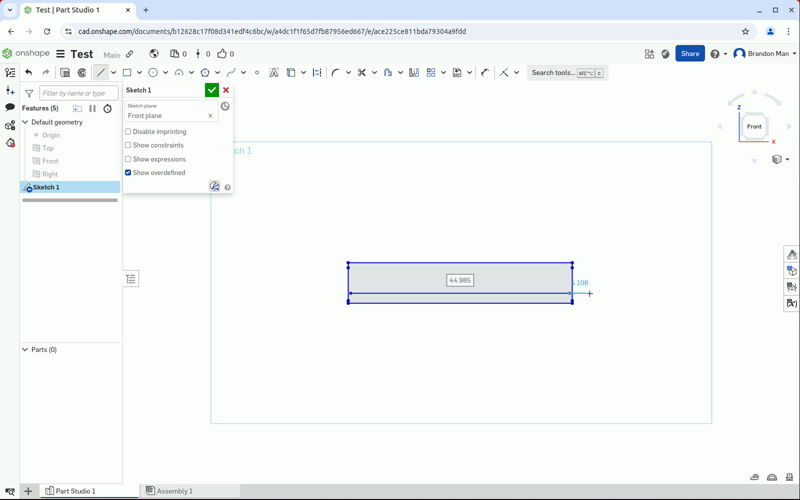
mouse_move(569, 272)
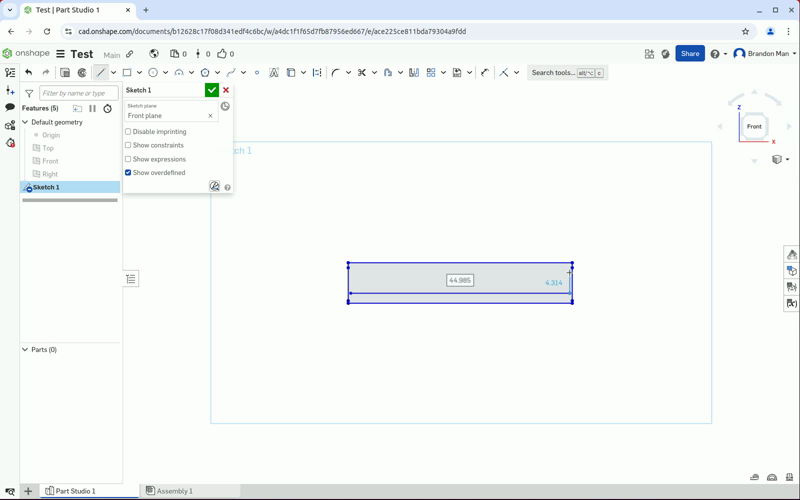
click(569, 272)
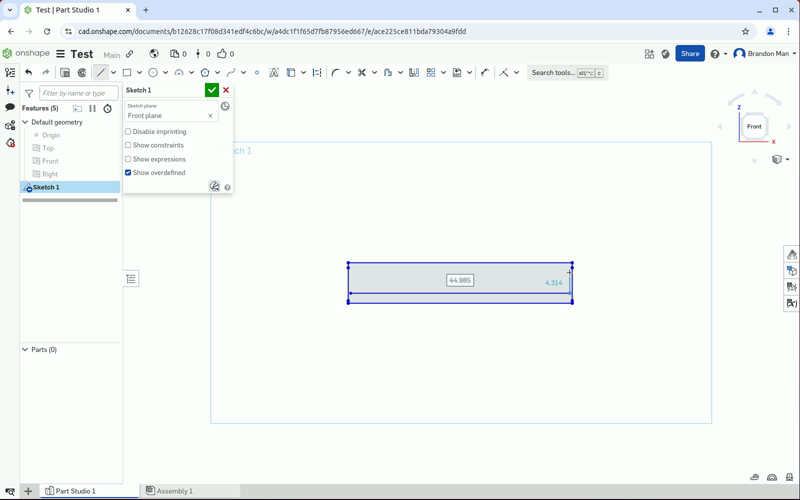
key_up(shift)
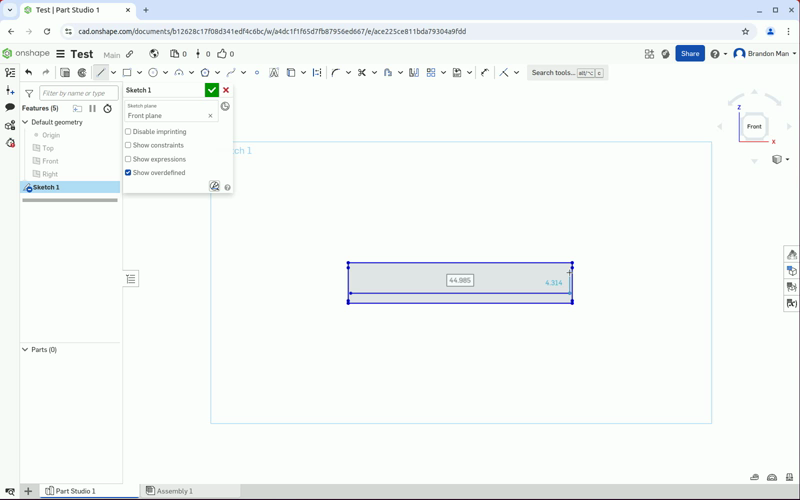
key_down(shift)
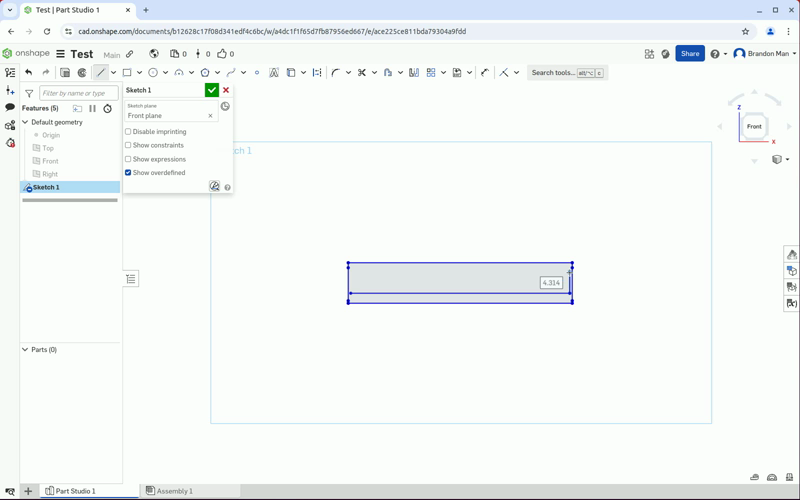
mouse_move(350, 272)
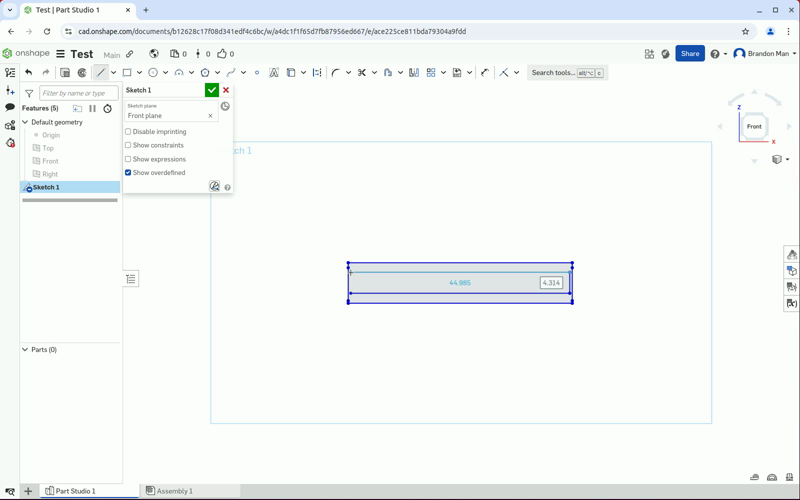
click(350, 272)
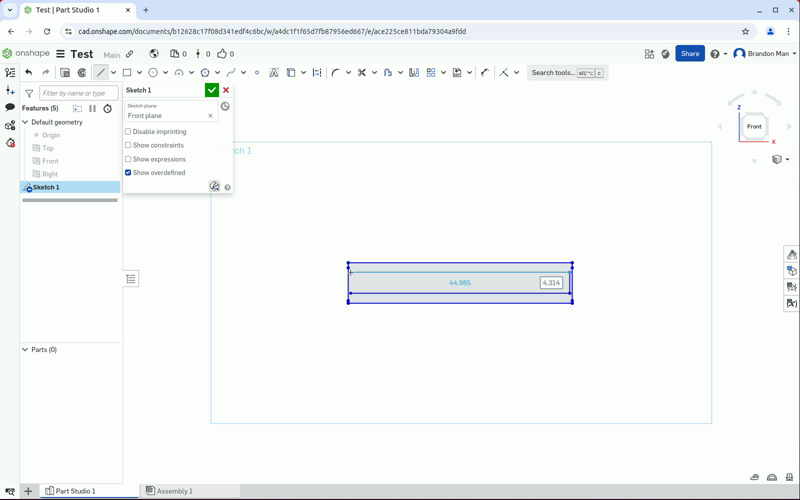
key_up(shift)
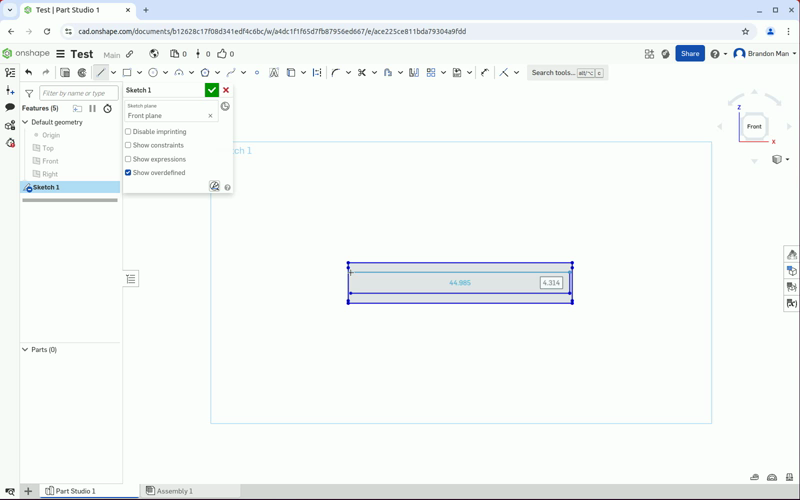
mouse_move(380, 272)
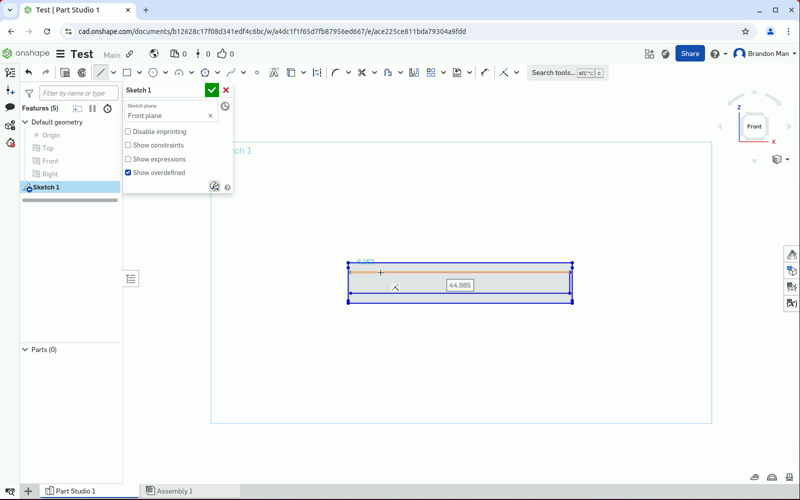
key_down(shift)
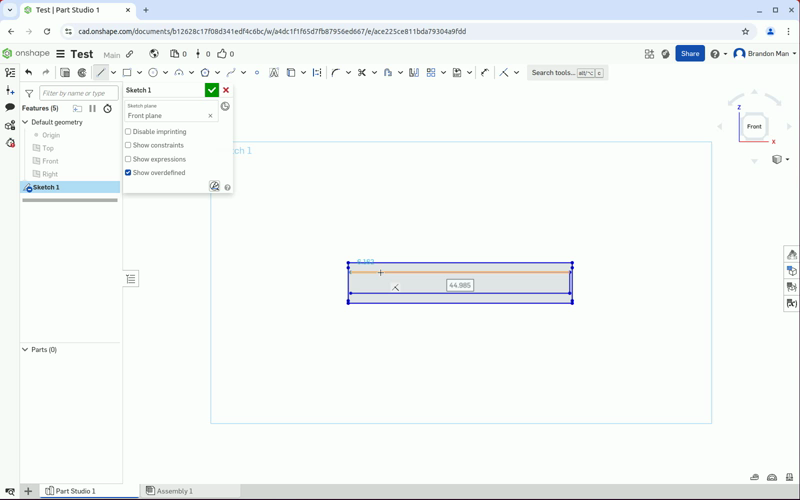
mouse_move(350, 293)
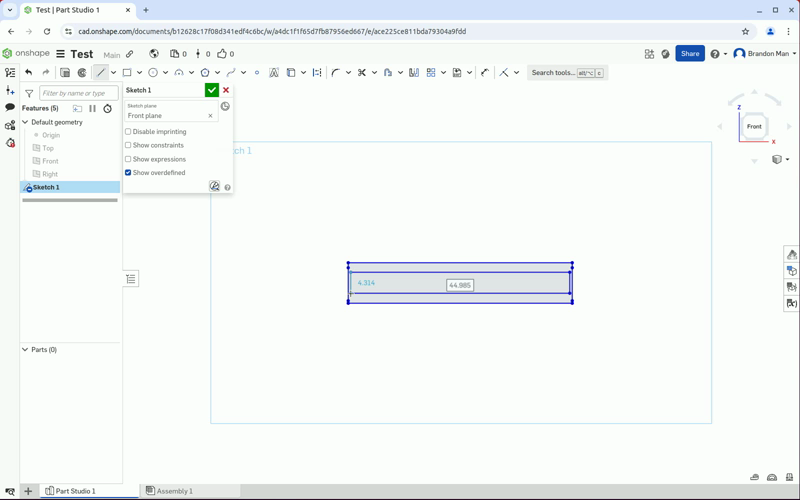
key_up(shift)
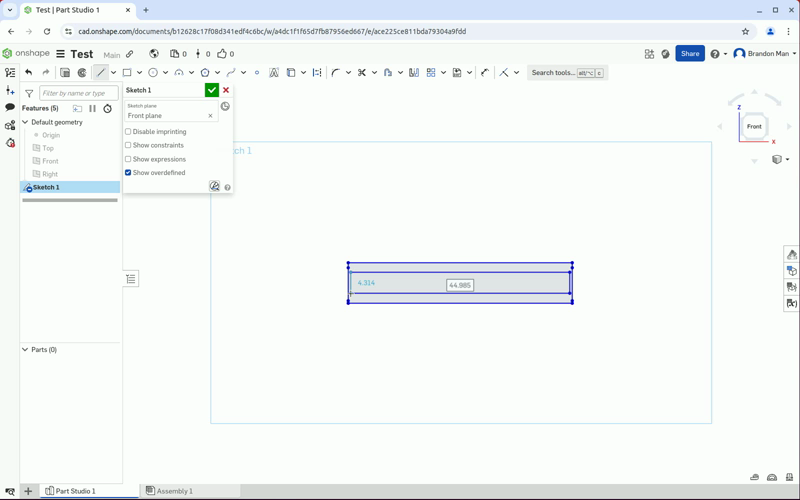
click(350, 293)
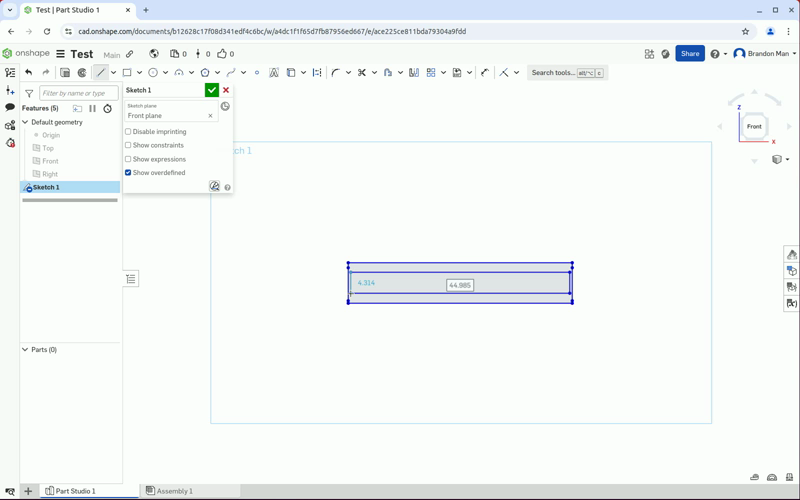
key(esc)
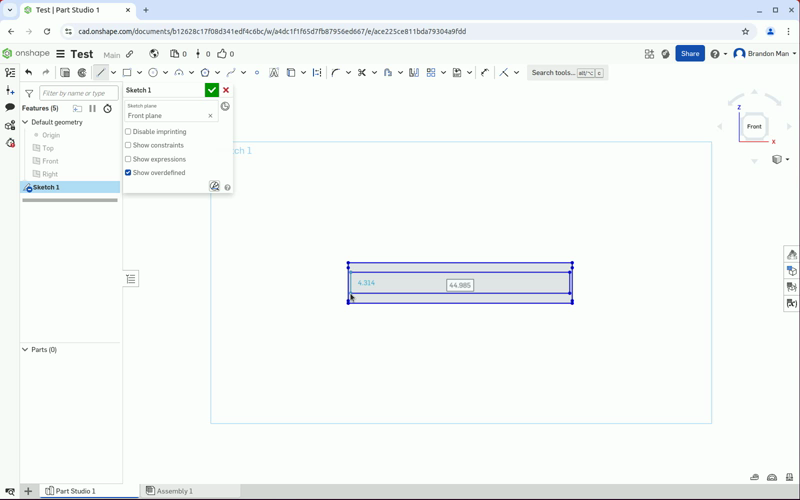
mouse_move(566, 267)
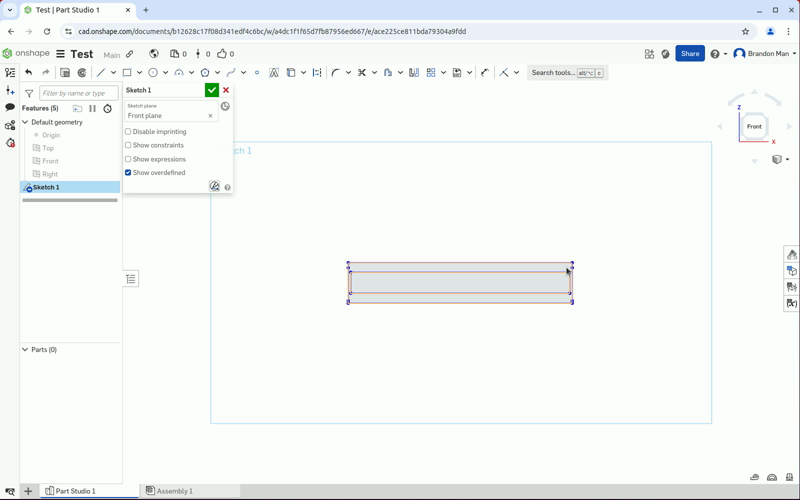
click(566, 267)
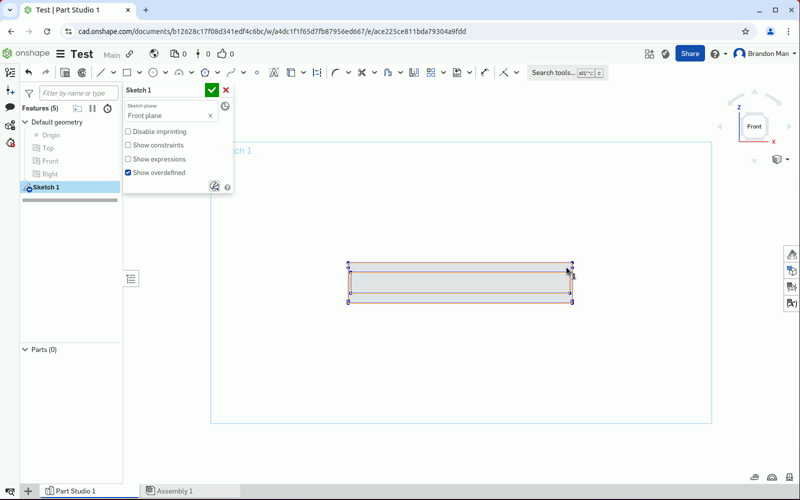
mouse_move(73, 352)
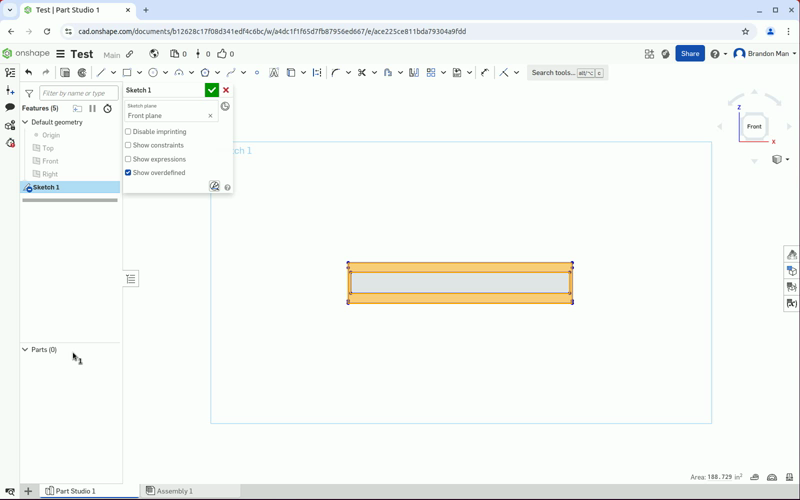
key(shift+y)
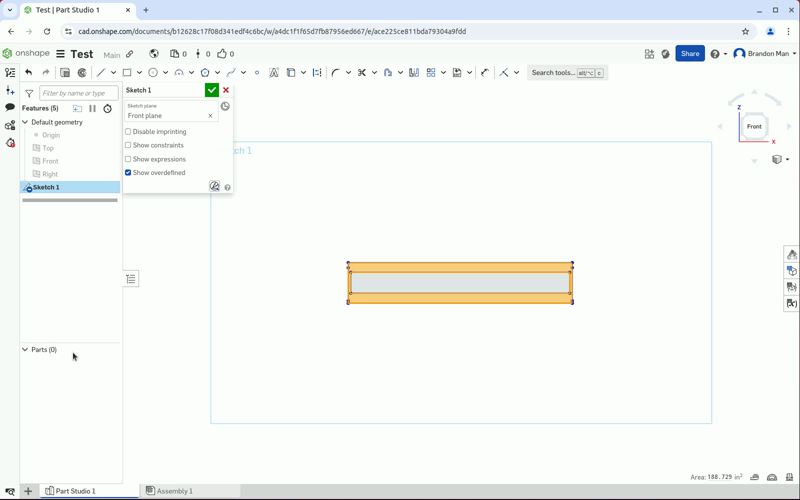
key(shift+e)
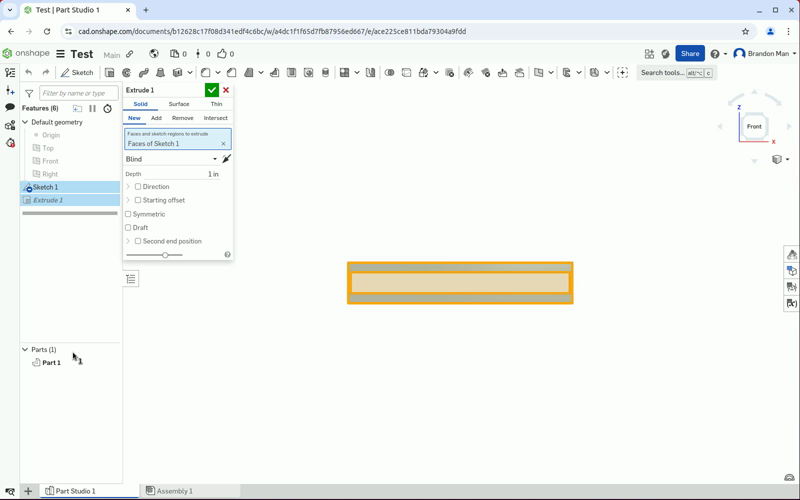
mouse_move(143, 106)
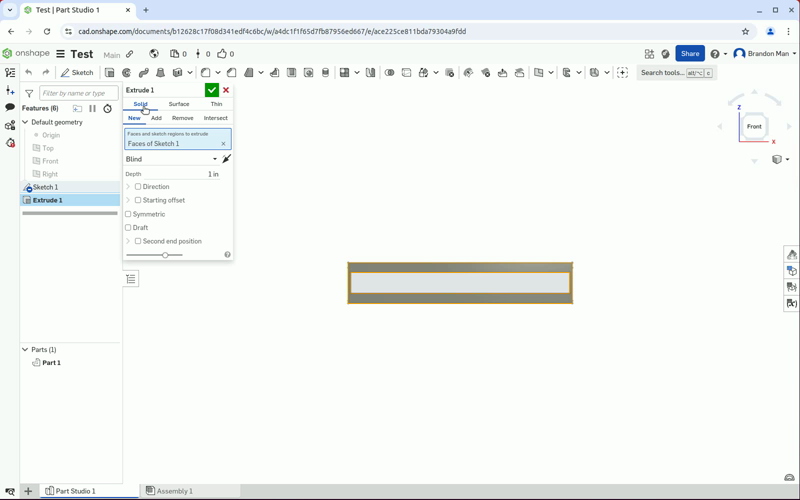
click(143, 106)
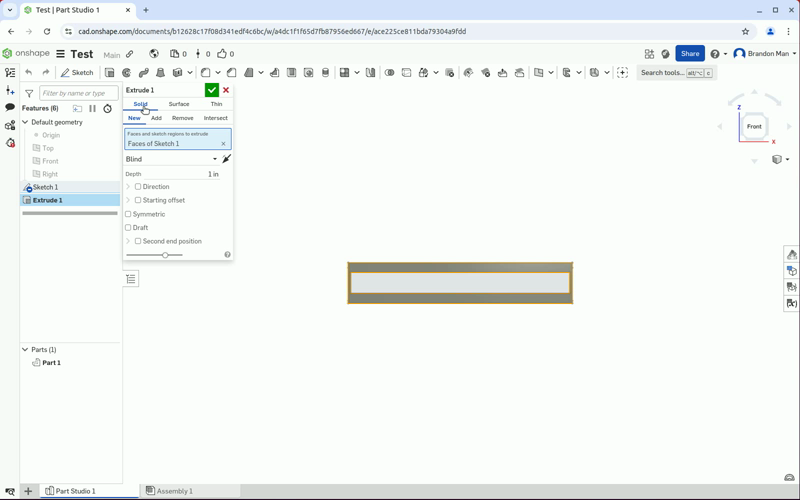
mouse_move(137, 120)
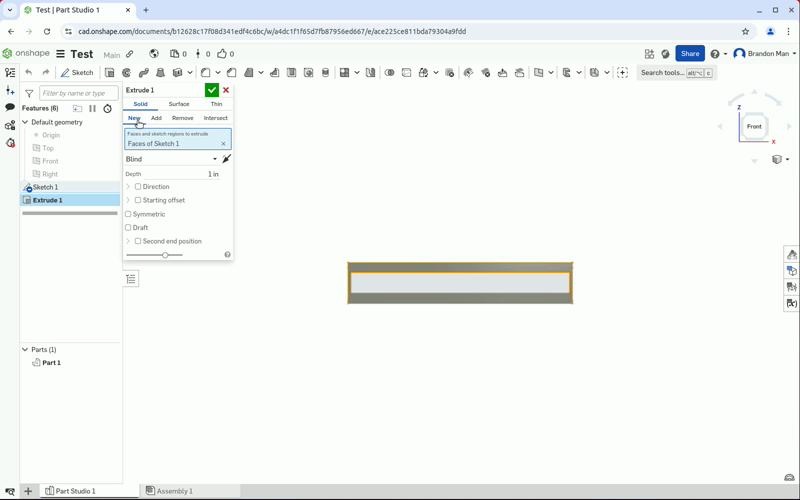
click(137, 120)
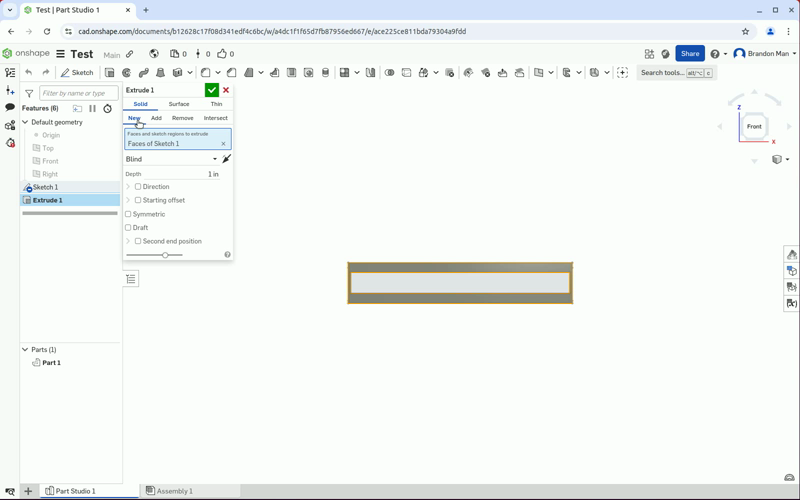
key(tab, 4)
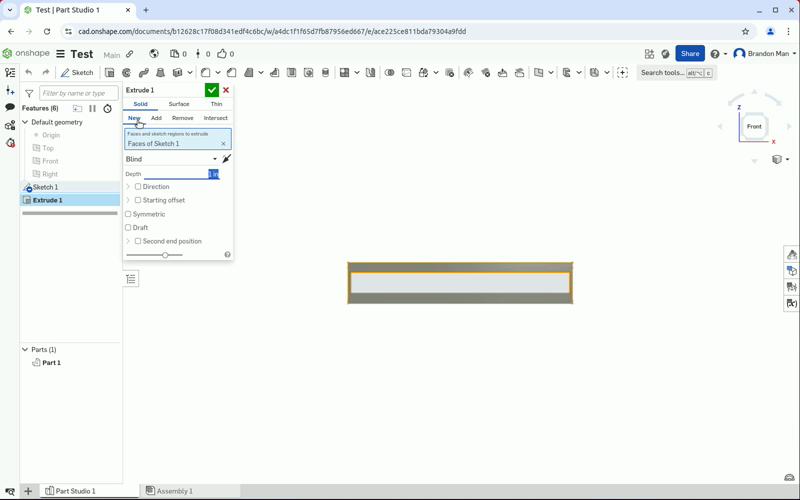
text(1.444)
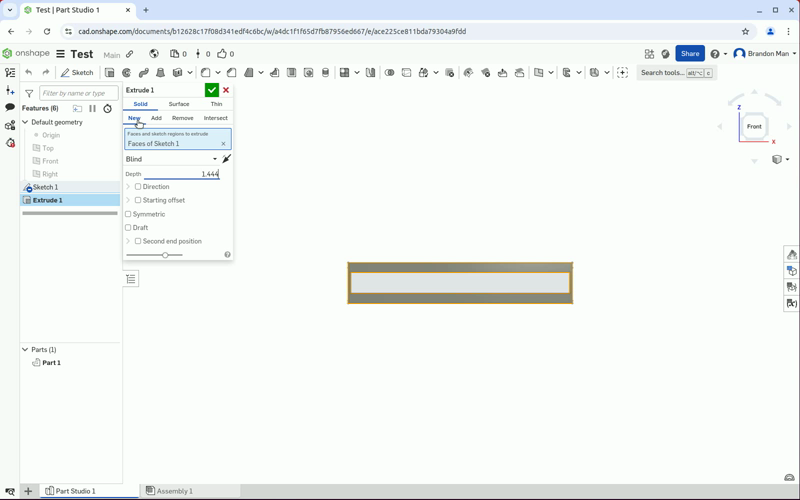
key(enter)
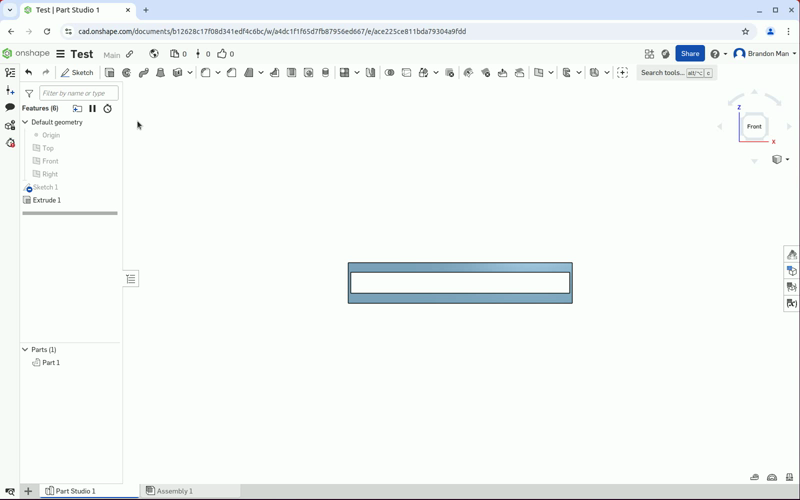
key(shift+h)
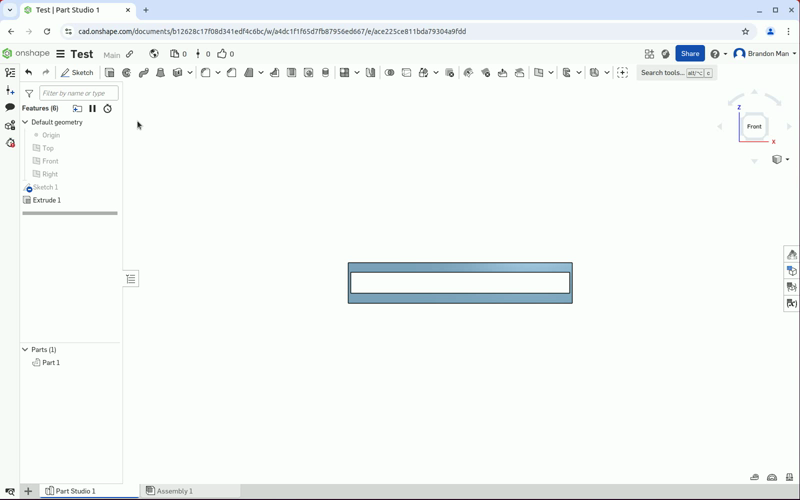
key(shift+h)
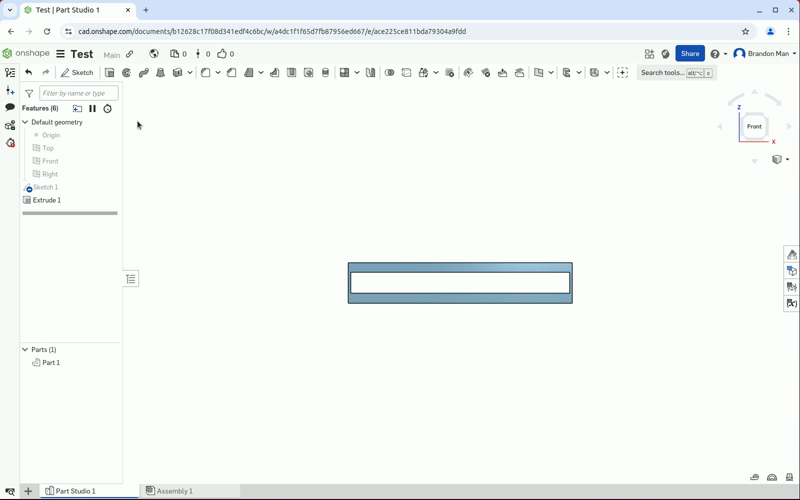
mouse_move(73, 189)
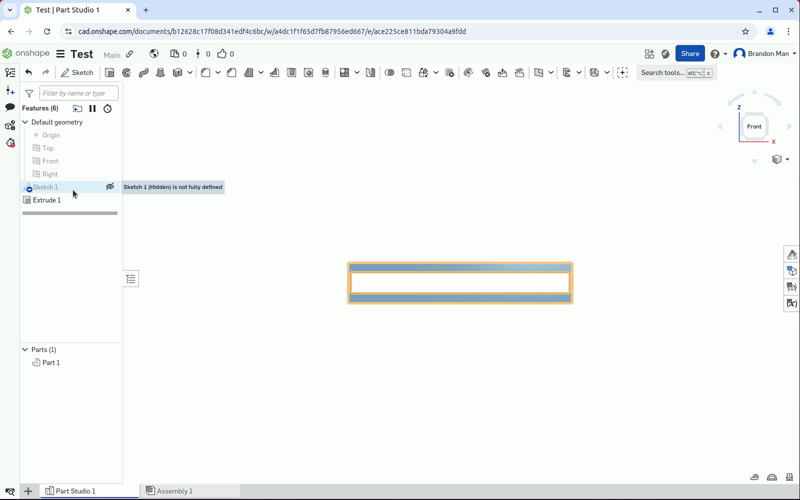
click(73, 189)
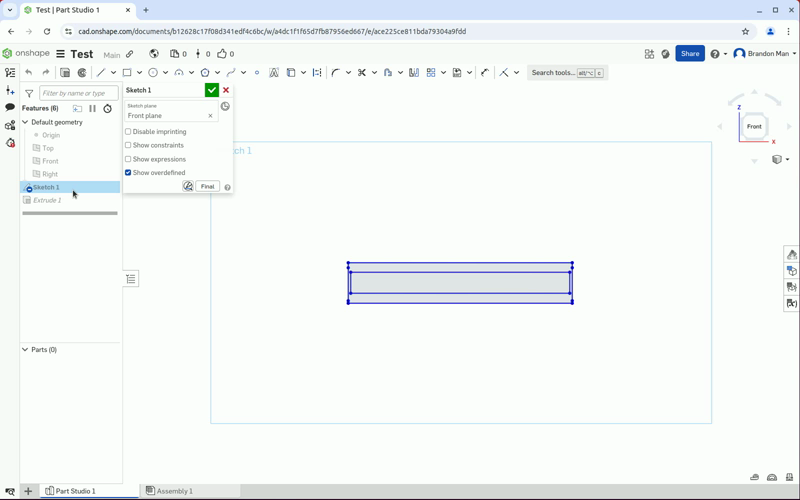
mouse_move(229, 92)
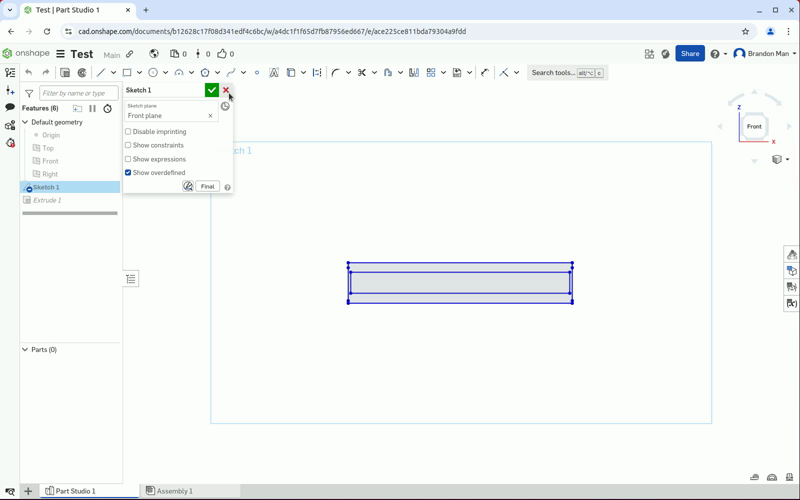
click(229, 92)
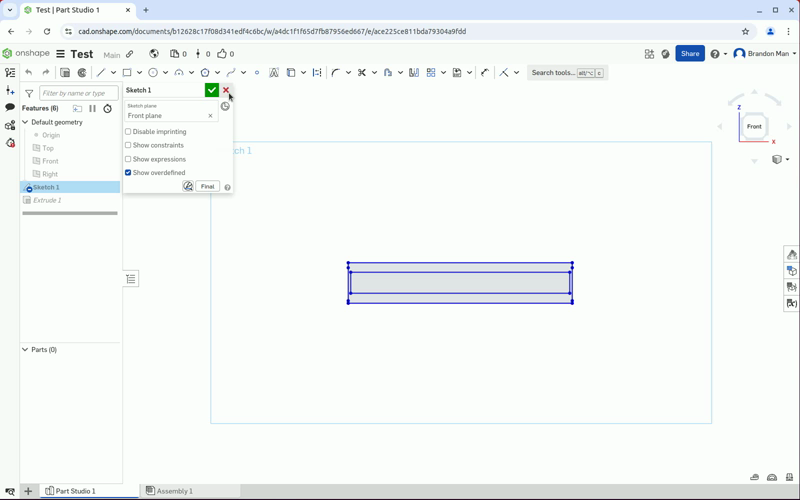
key(shift+s)
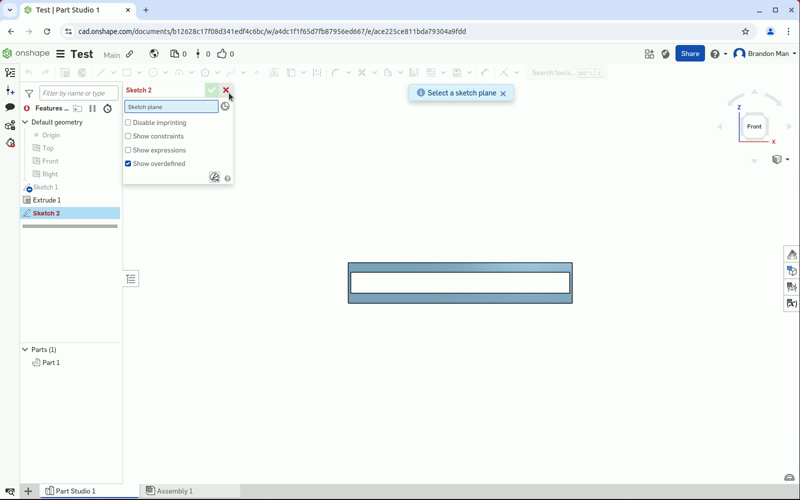
mouse_move(73, 163)
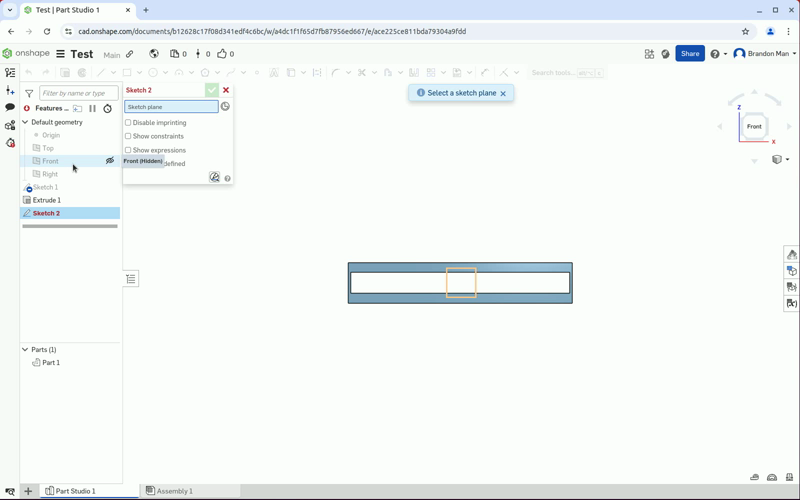
click(73, 163)
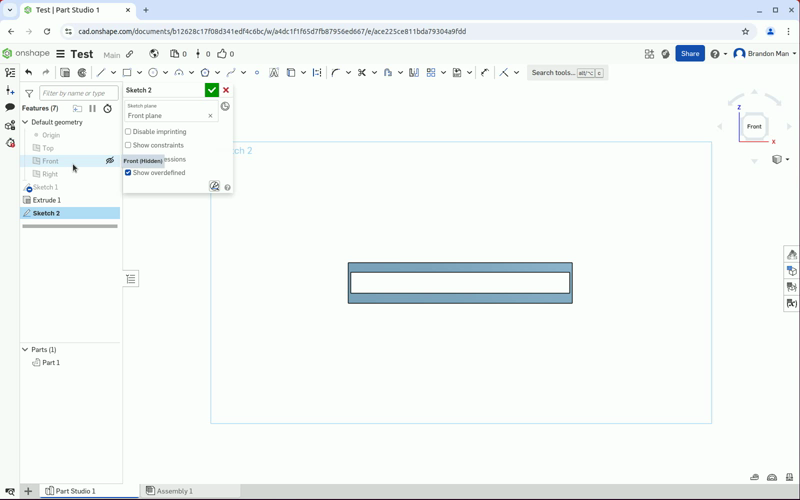
mouse_move(73, 352)
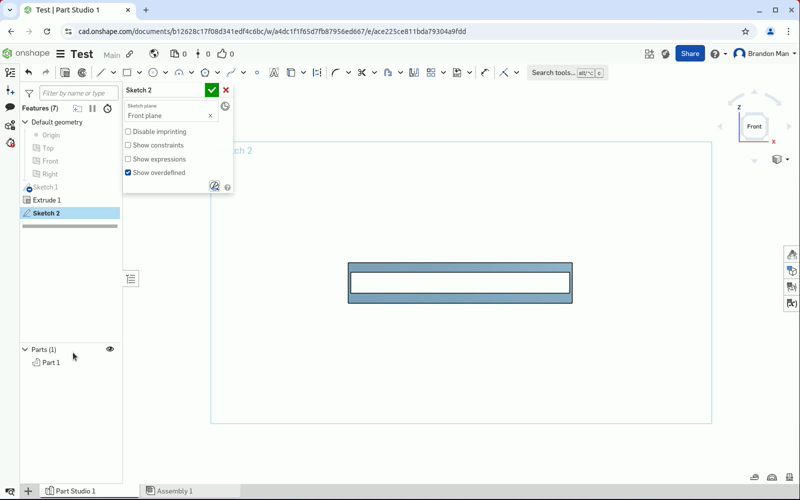
key(y)
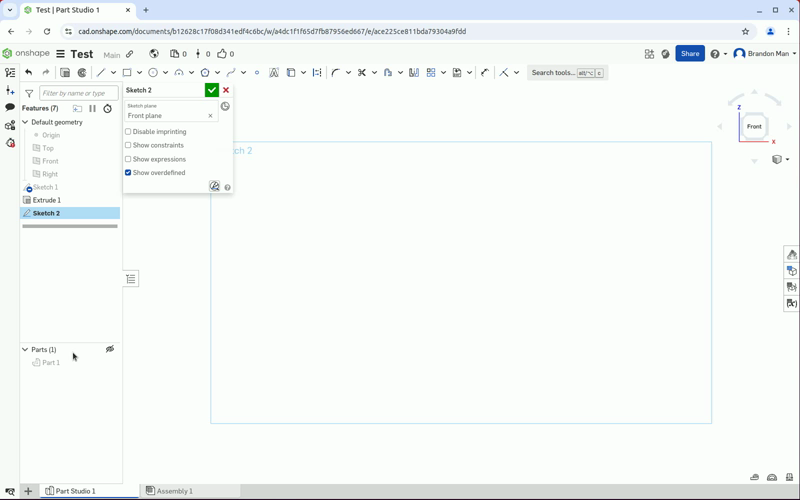
key(l)
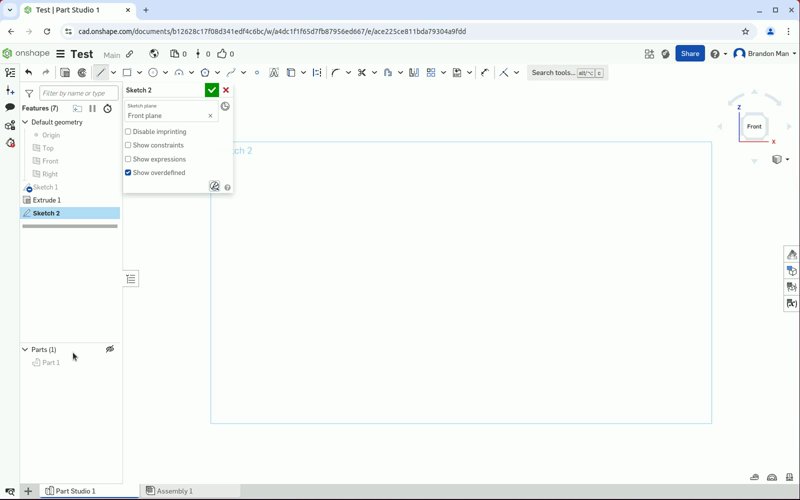
key_down(shift)
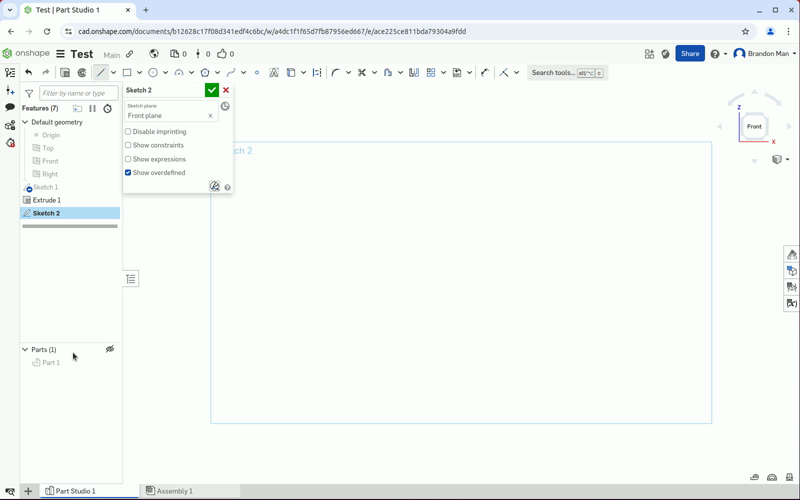
mouse_move(348, 303)
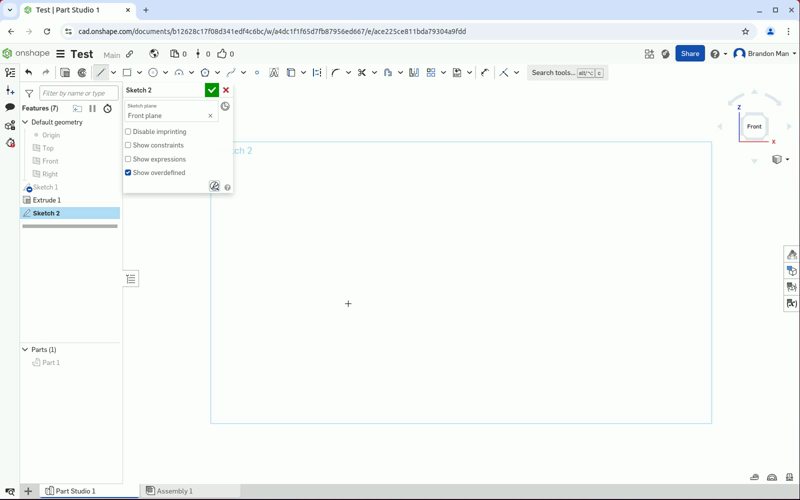
click(348, 303)
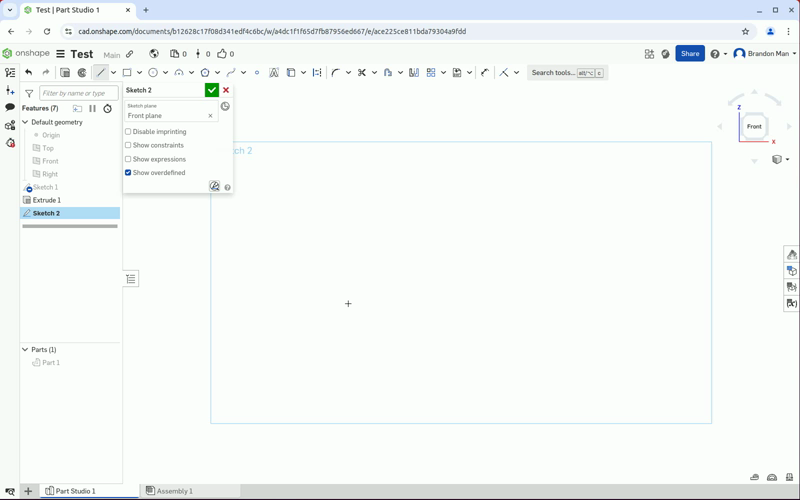
key_up(shift)
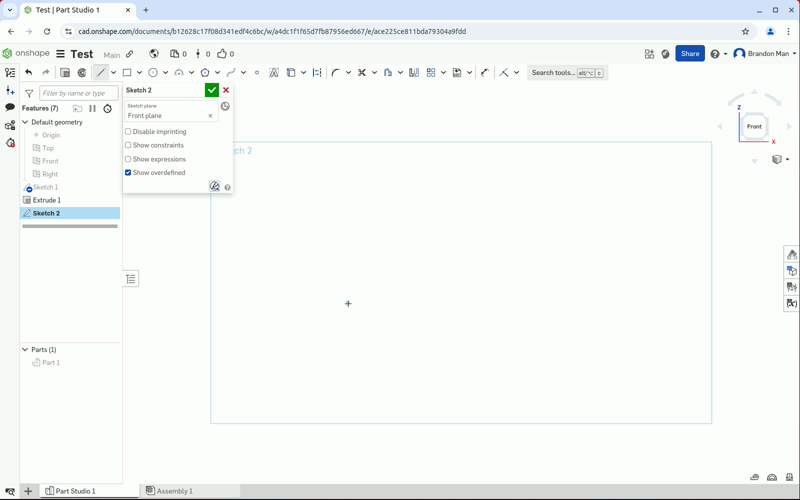
key_down(shift)
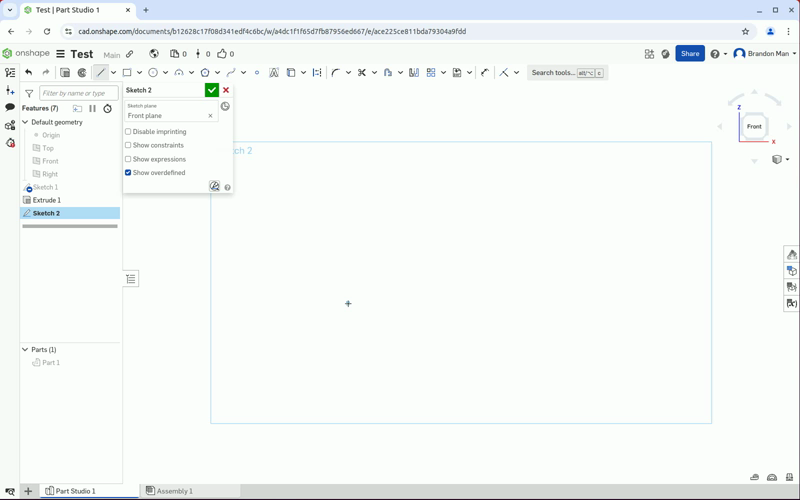
mouse_move(572, 303)
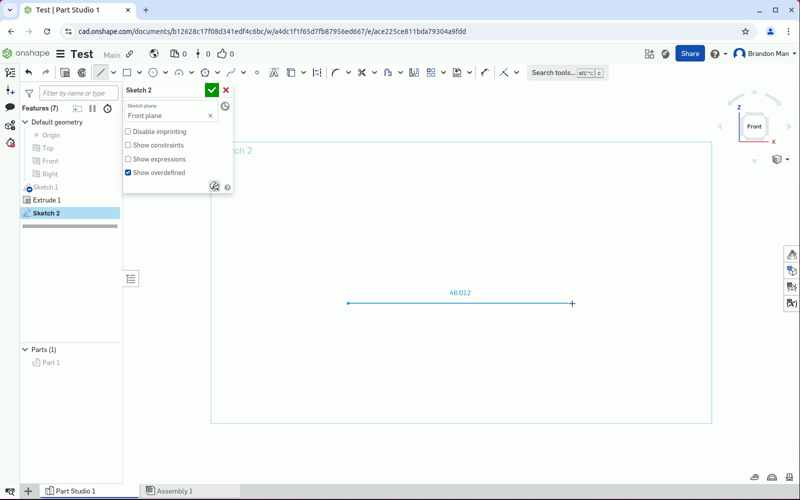
click(572, 303)
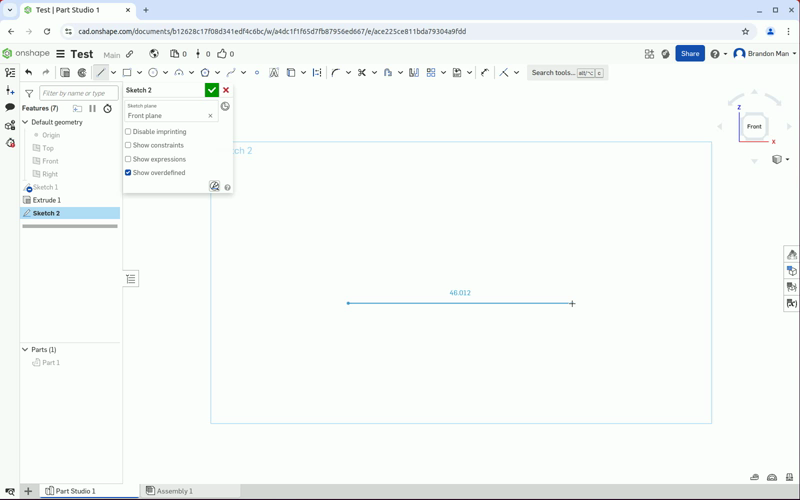
key_up(shift)
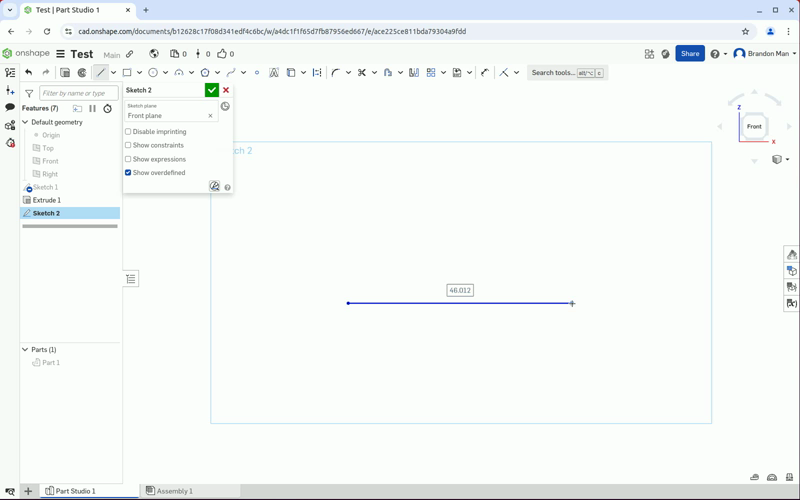
key_down(shift)
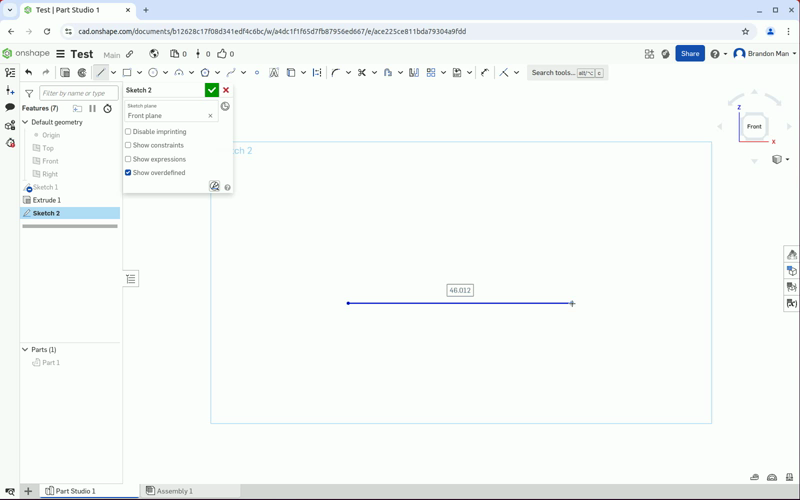
mouse_move(589, 303)
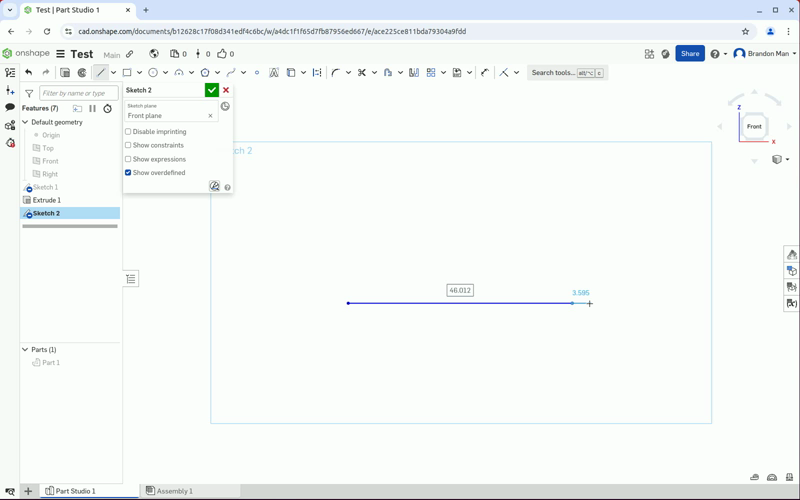
mouse_move(572, 300)
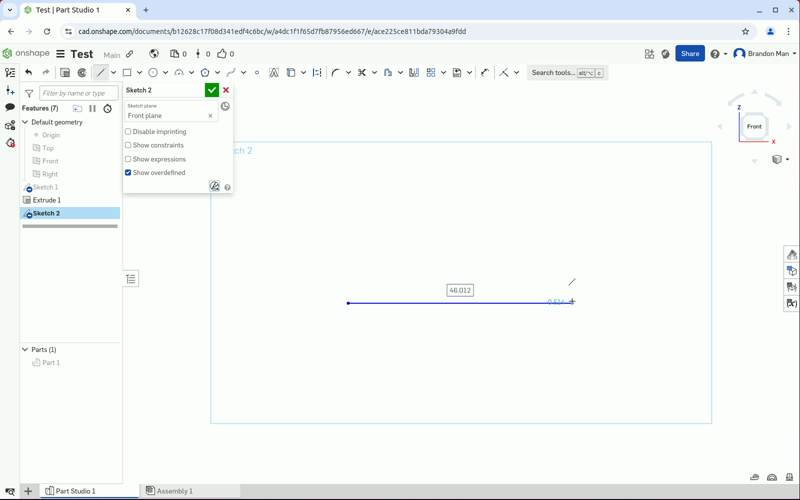
scroll(6)
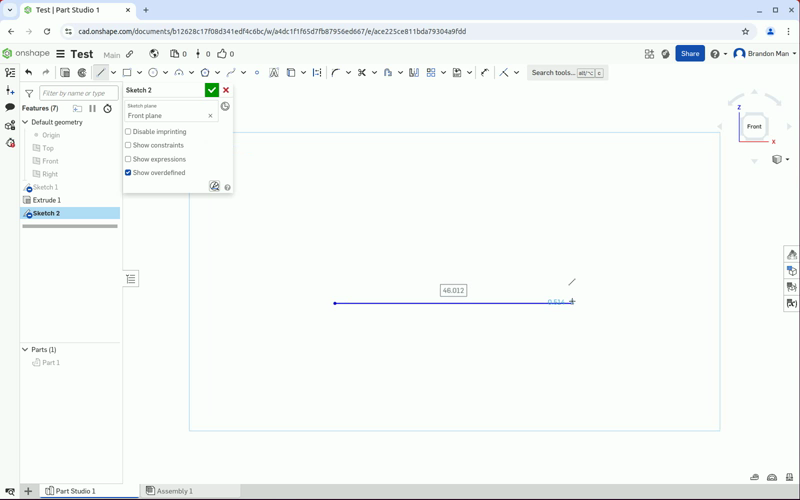
scroll(6)
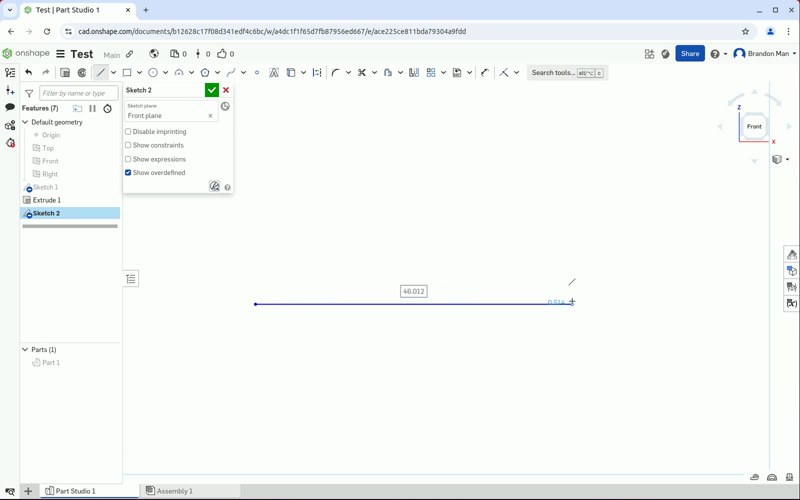
scroll(6)
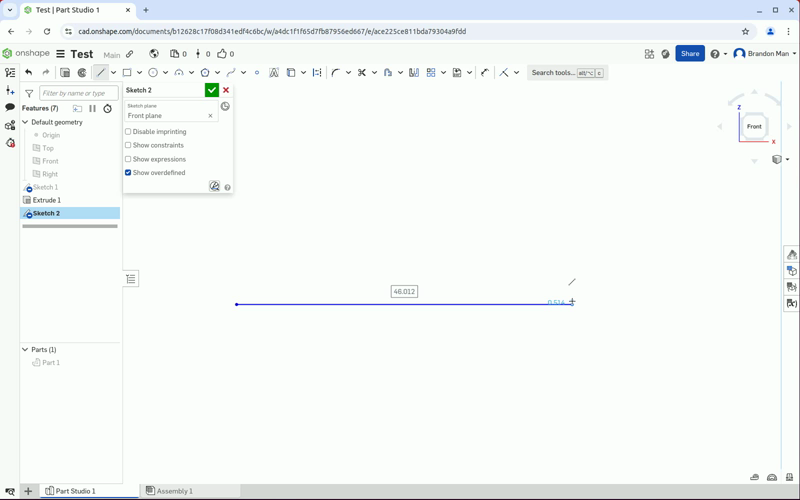
scroll(6)
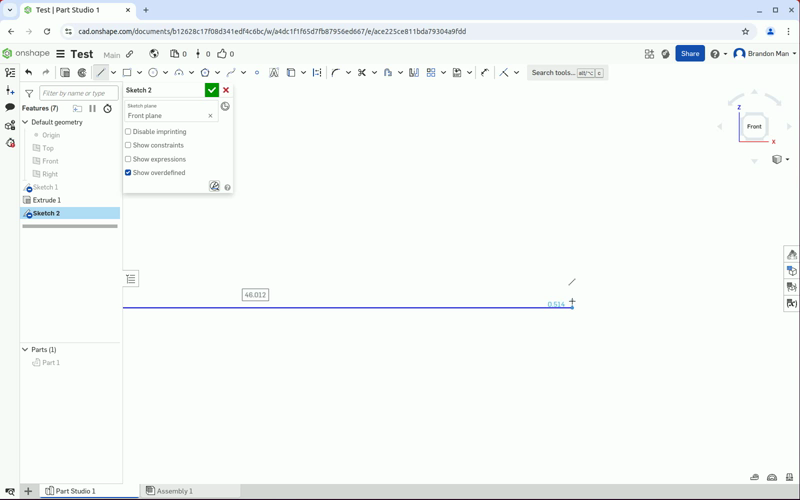
scroll(6)
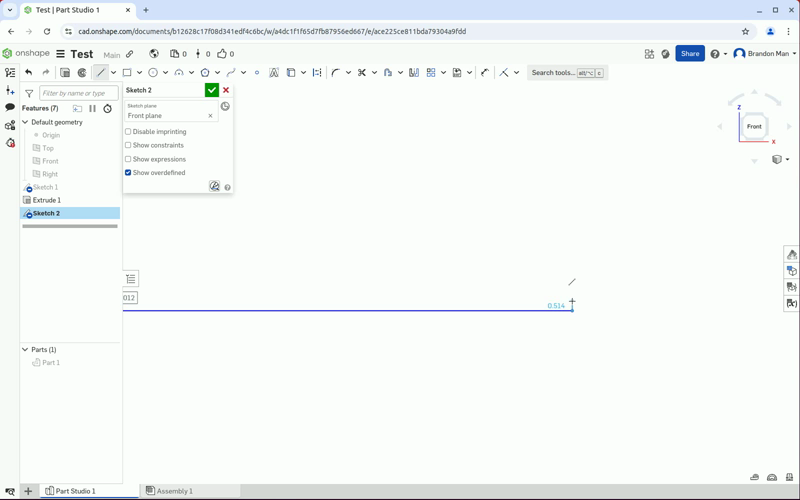
scroll(6)
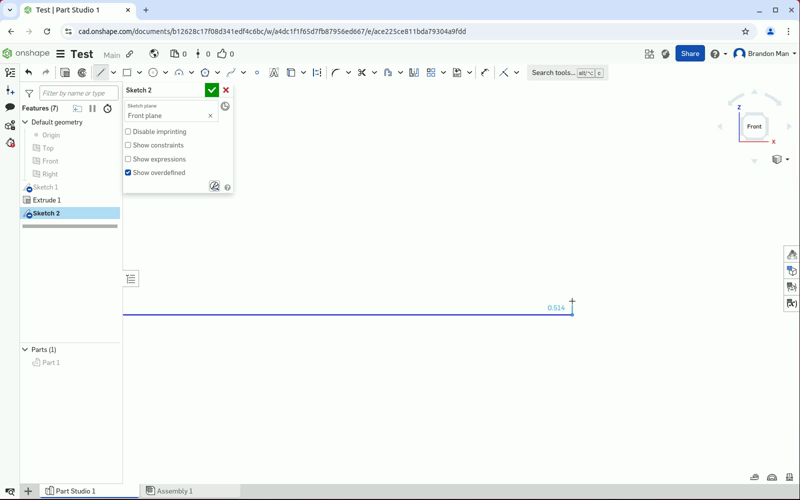
scroll(6)
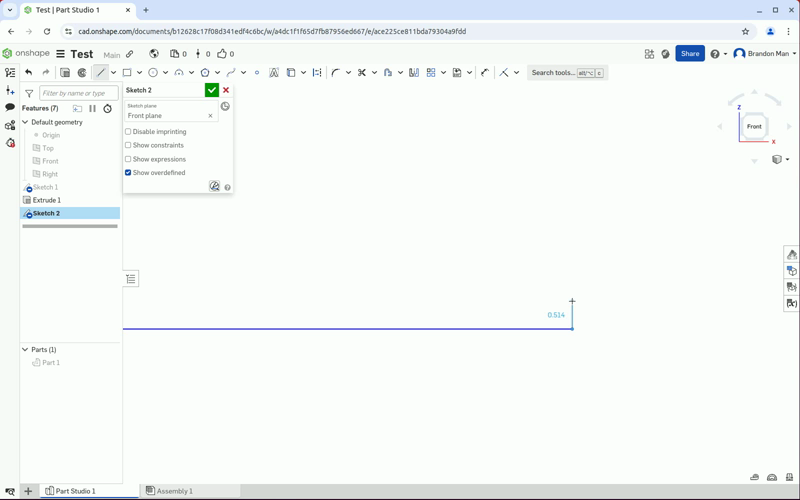
click(572, 300)
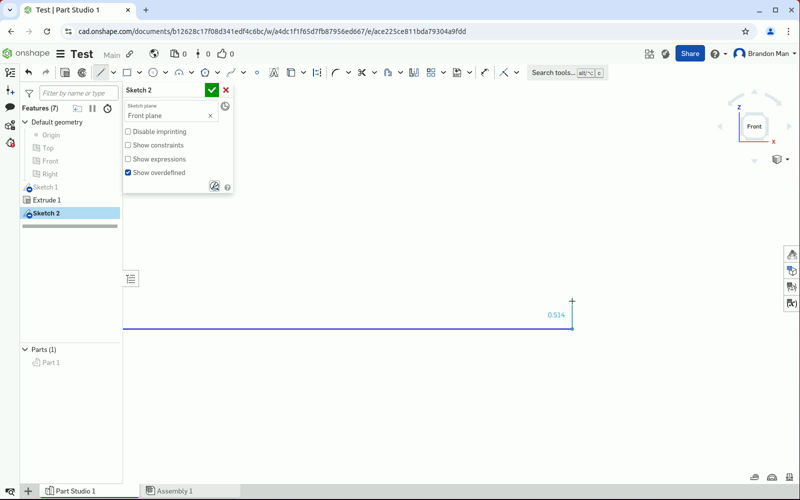
scroll(-6)
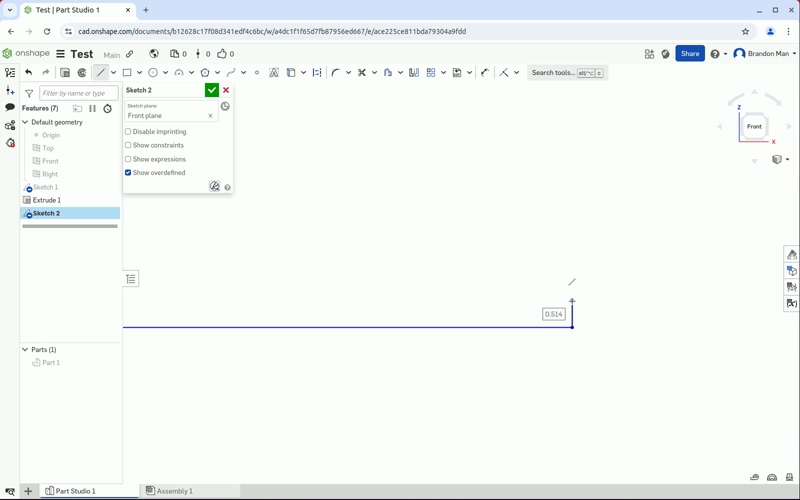
scroll(-6)
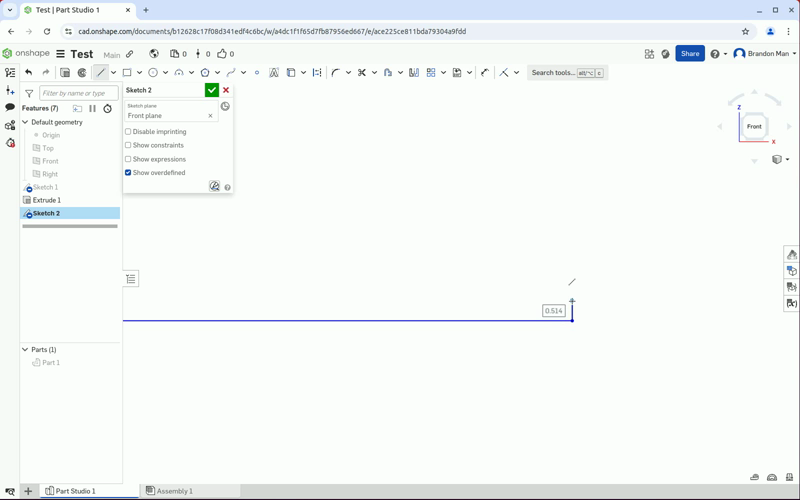
scroll(-6)
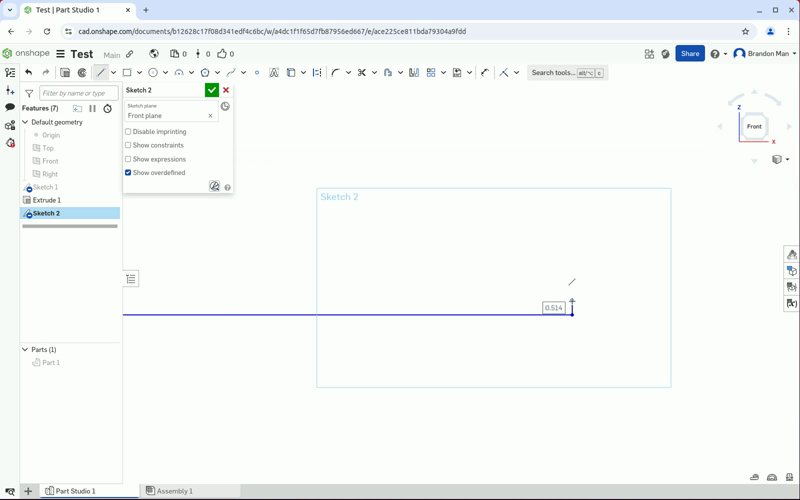
scroll(-6)
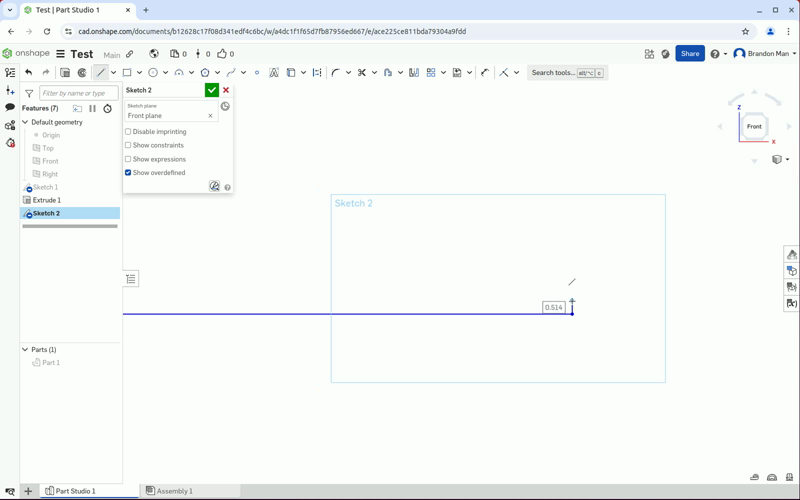
scroll(-6)
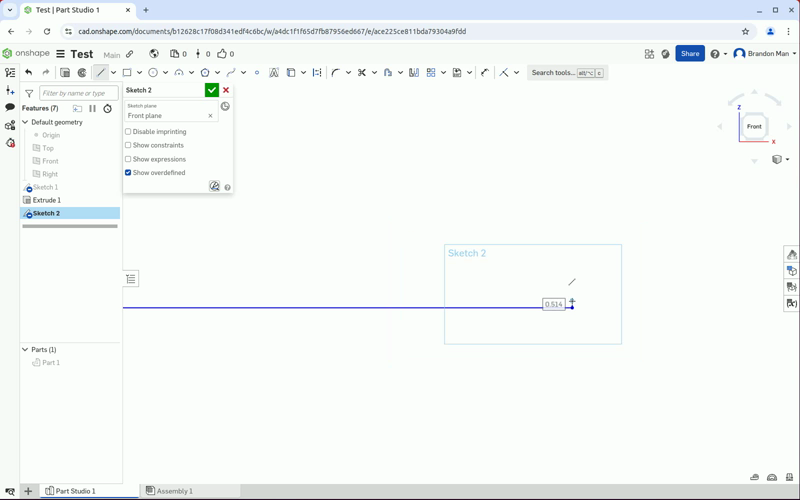
scroll(-6)
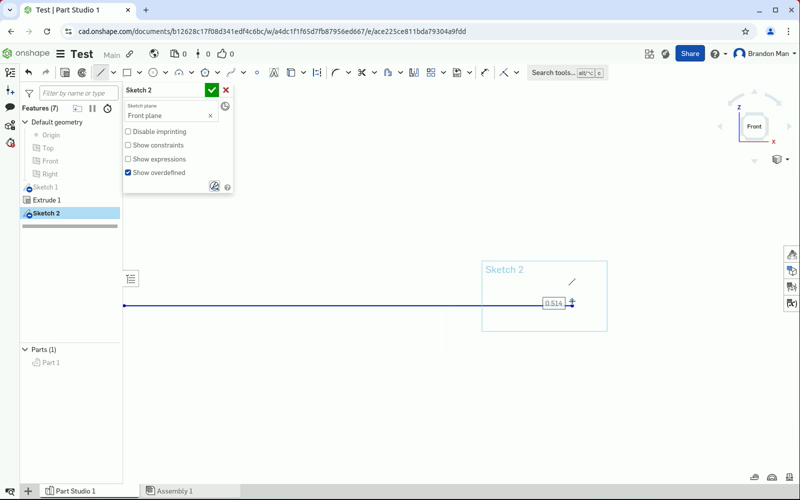
scroll(-6)
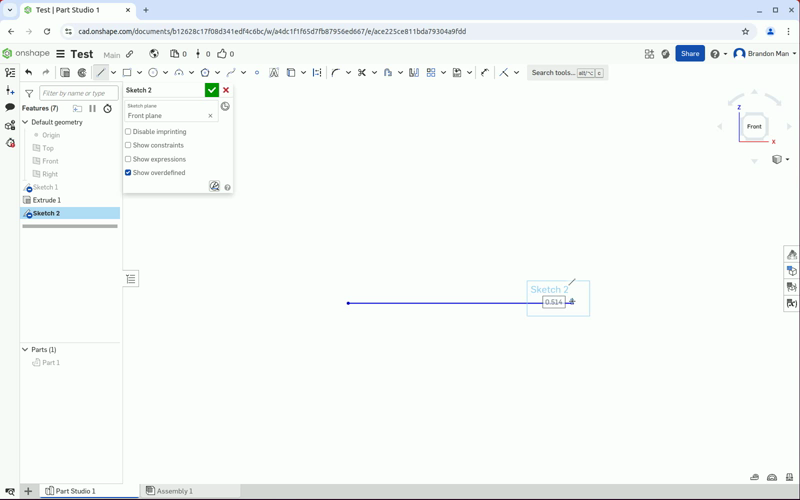
key_up(shift)
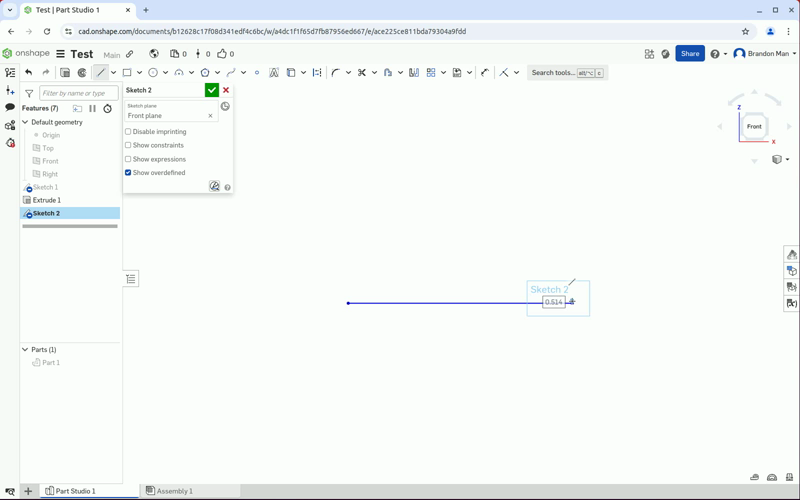
key_down(shift)
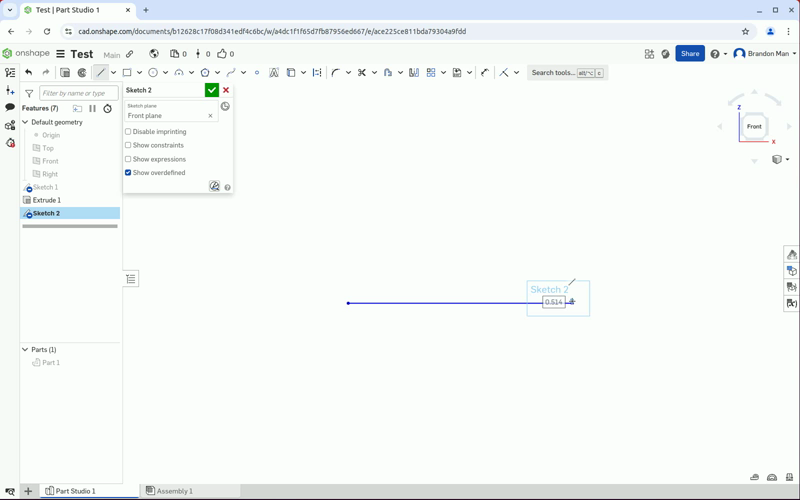
mouse_move(589, 300)
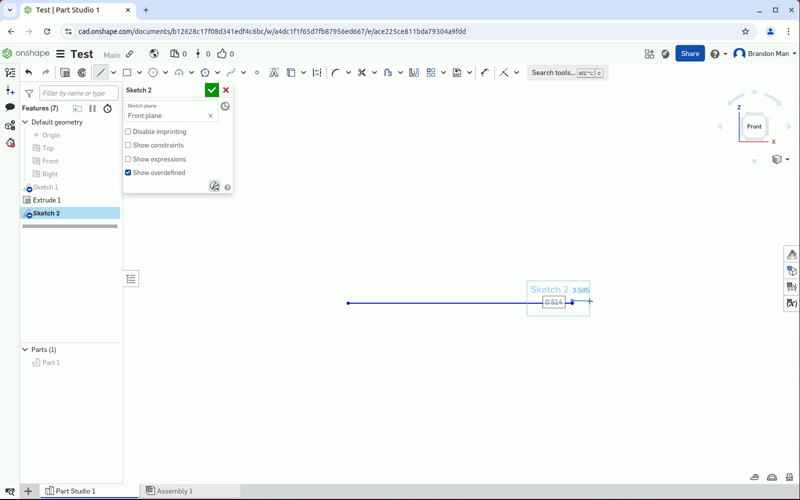
mouse_move(572, 267)
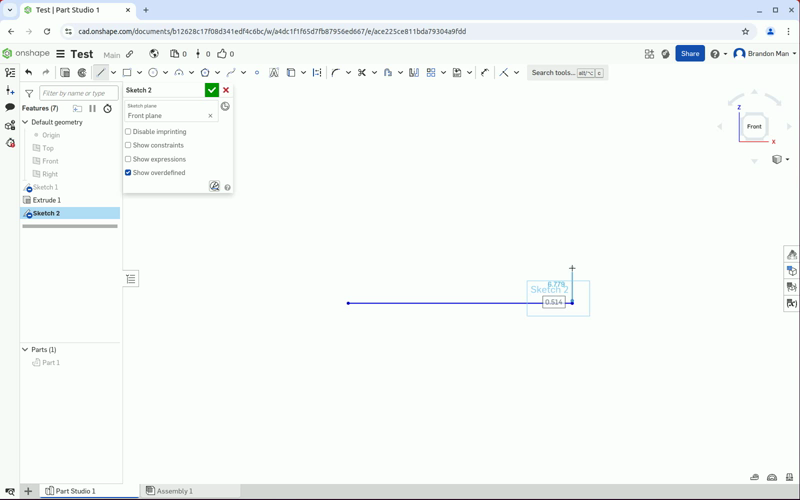
click(572, 267)
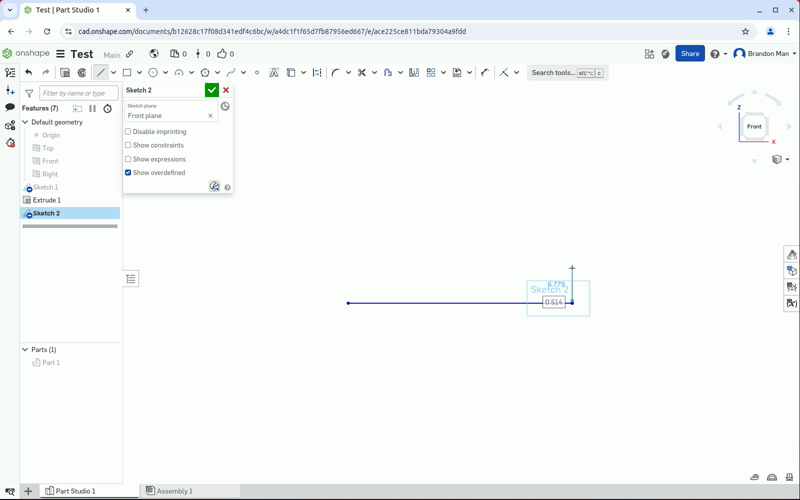
key_up(shift)
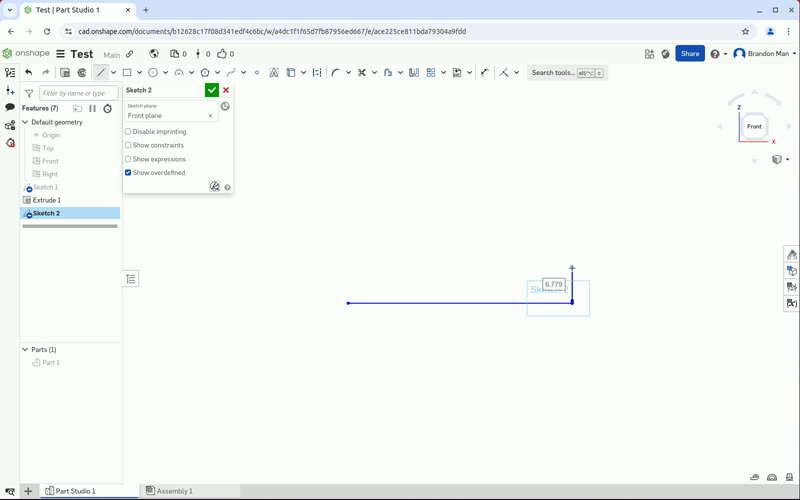
key_down(shift)
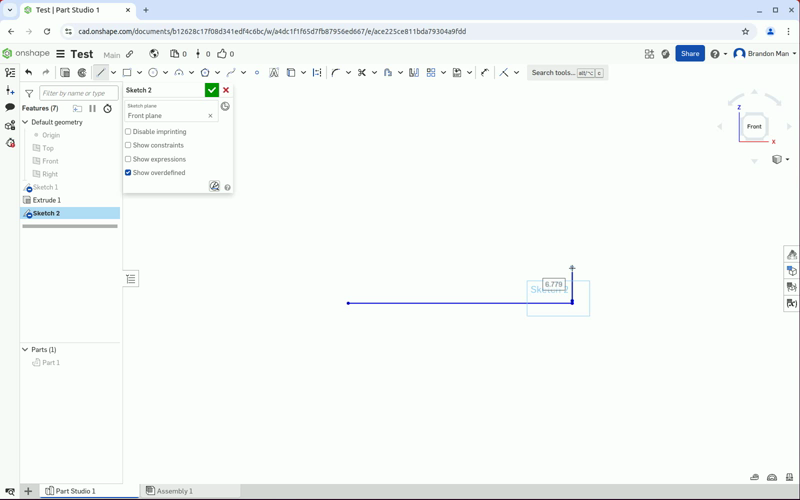
mouse_move(589, 267)
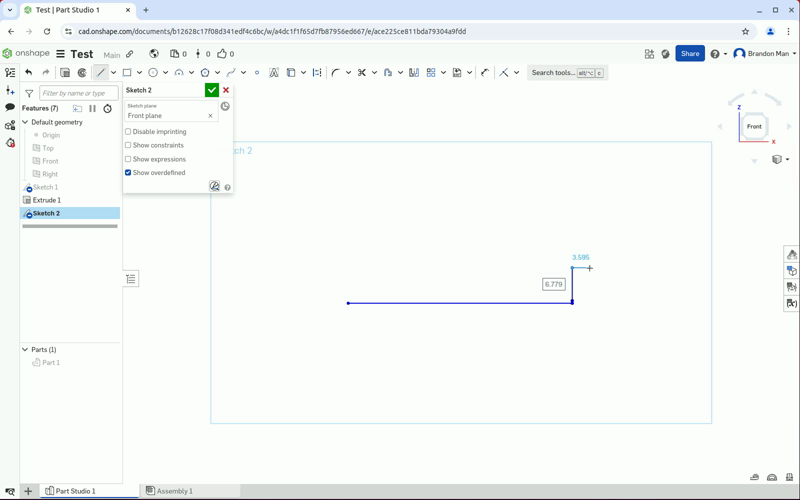
mouse_move(572, 262)
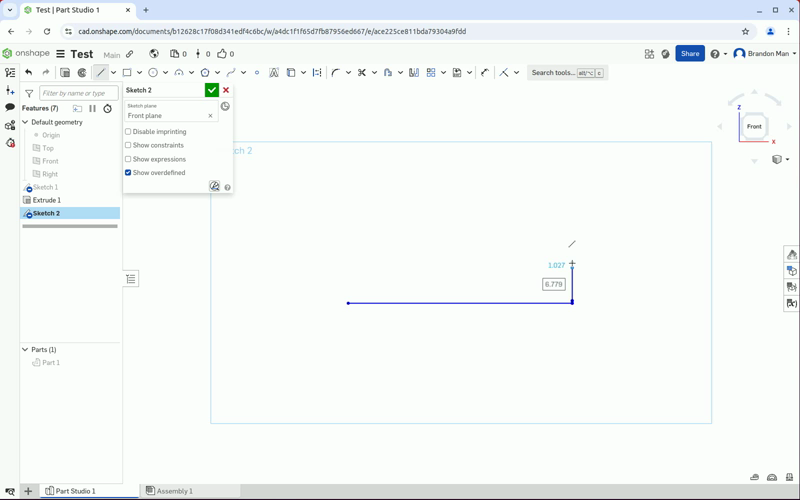
scroll(6)
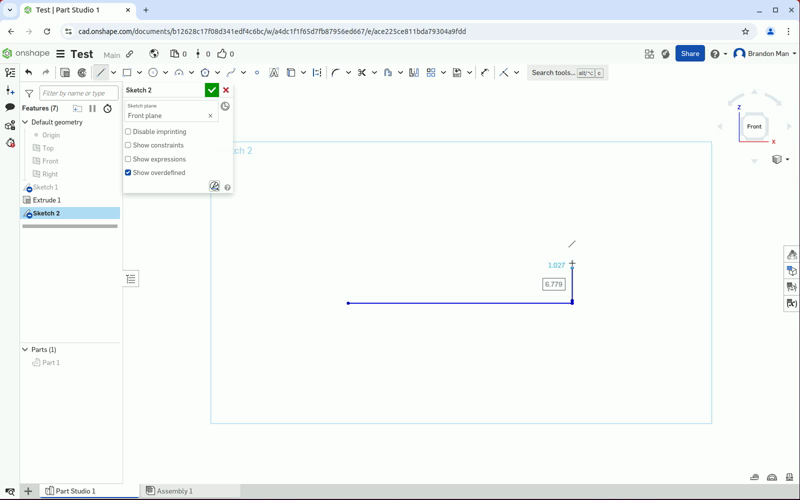
scroll(6)
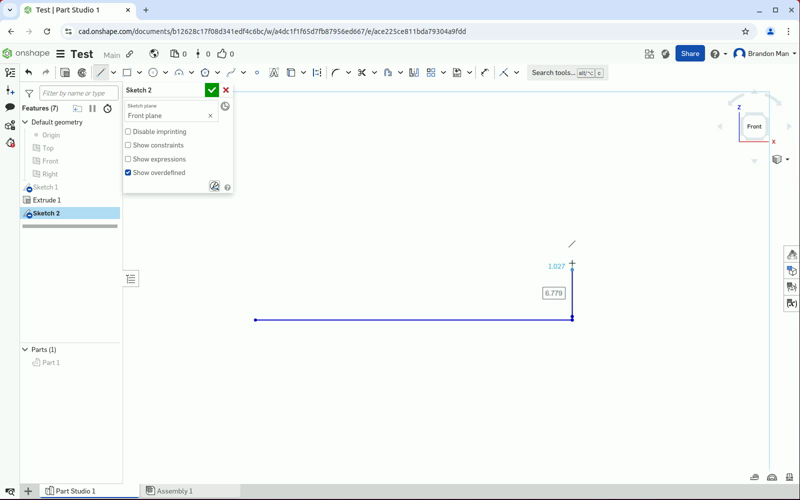
scroll(6)
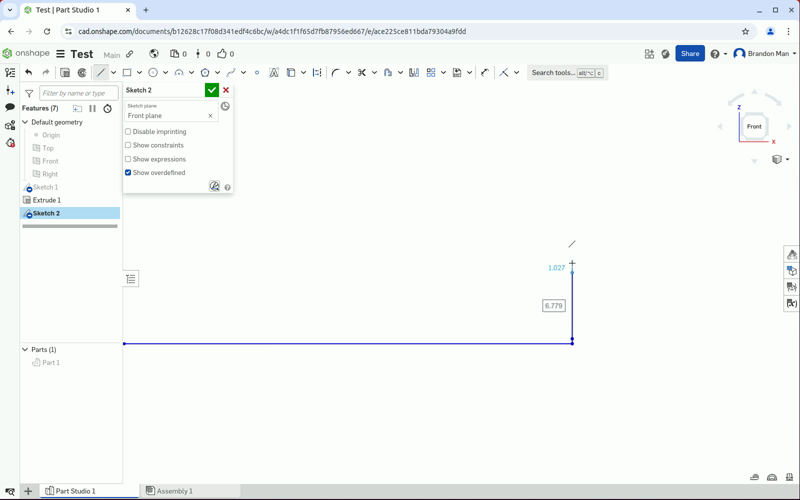
scroll(6)
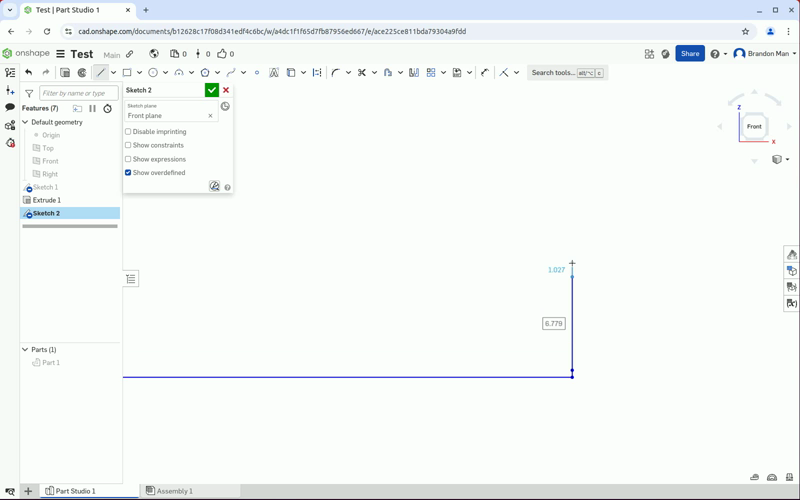
scroll(6)
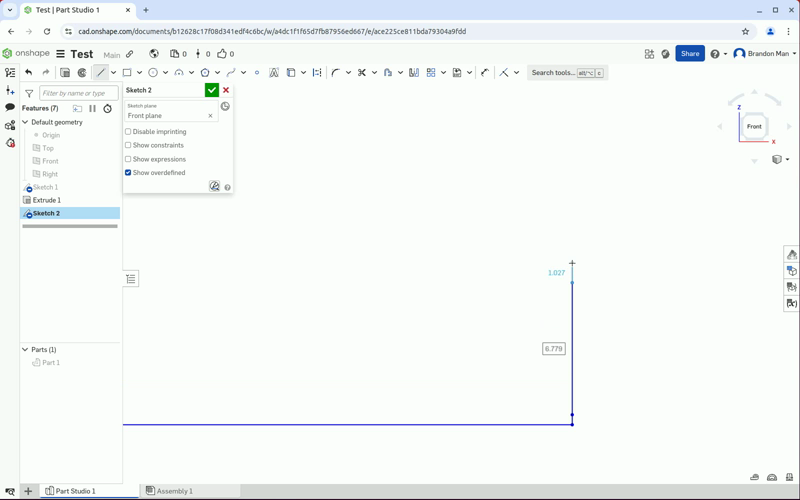
scroll(6)
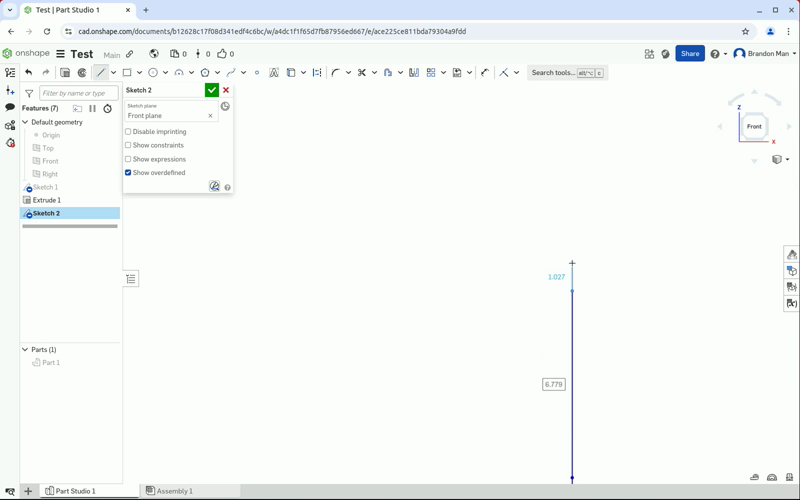
scroll(6)
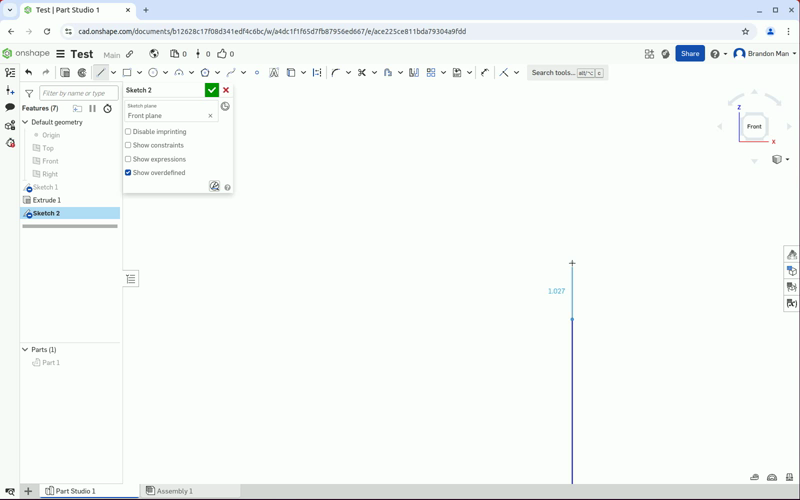
click(572, 262)
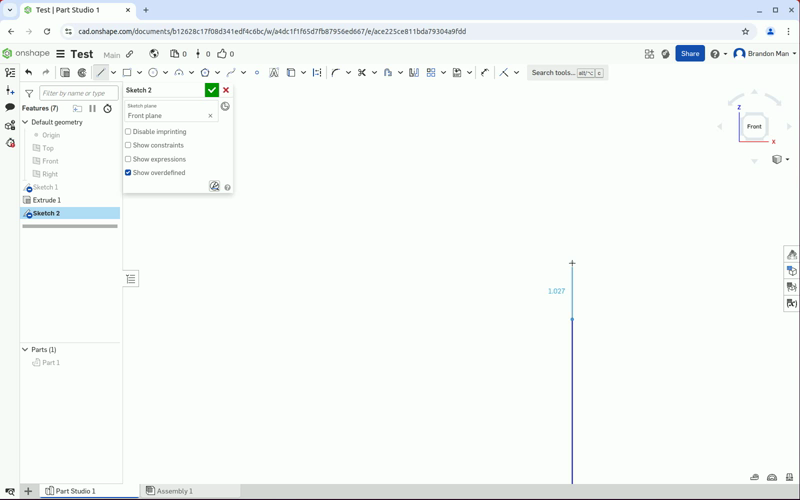
scroll(-6)
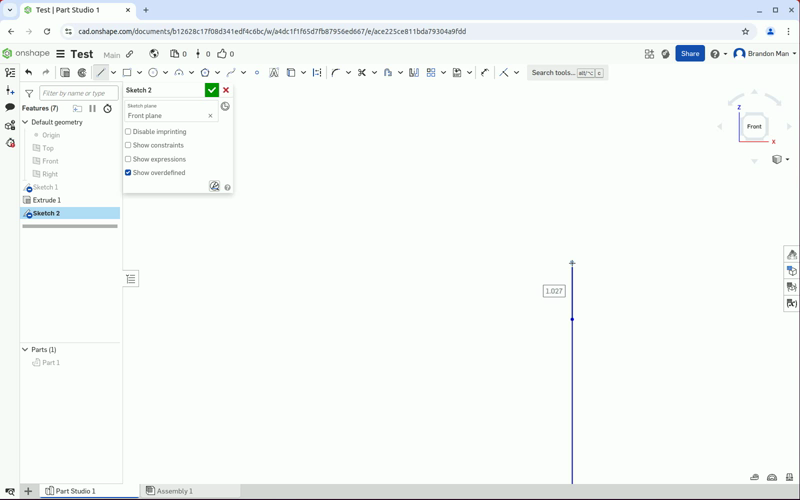
scroll(-6)
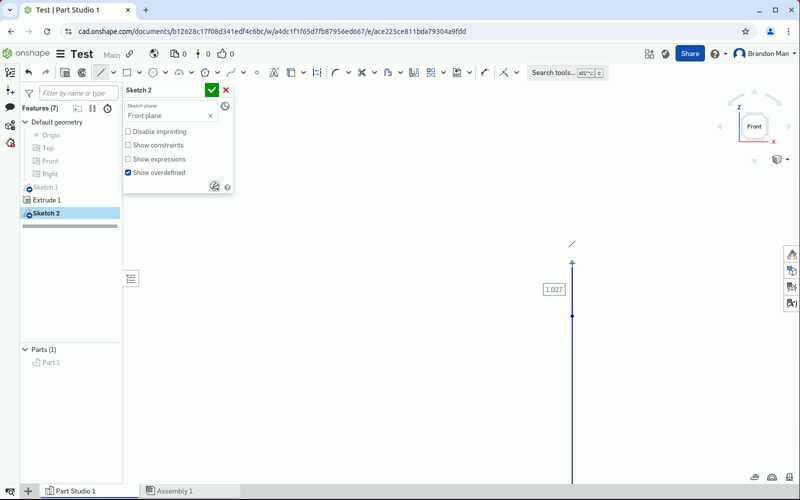
scroll(-6)
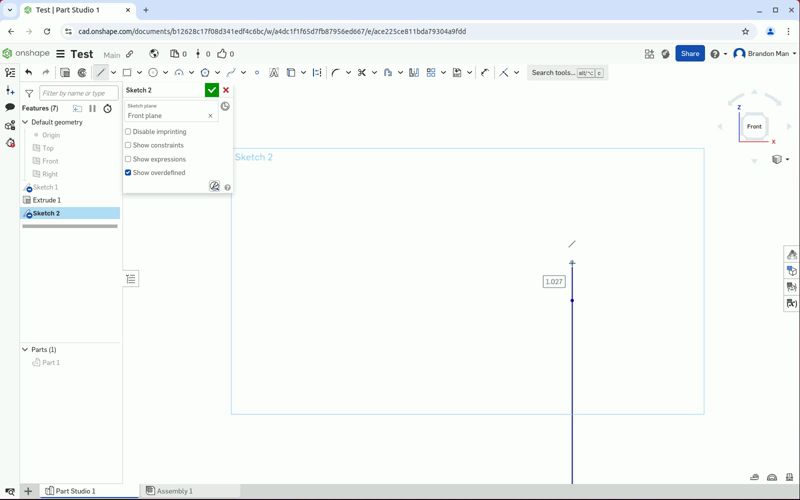
scroll(-6)
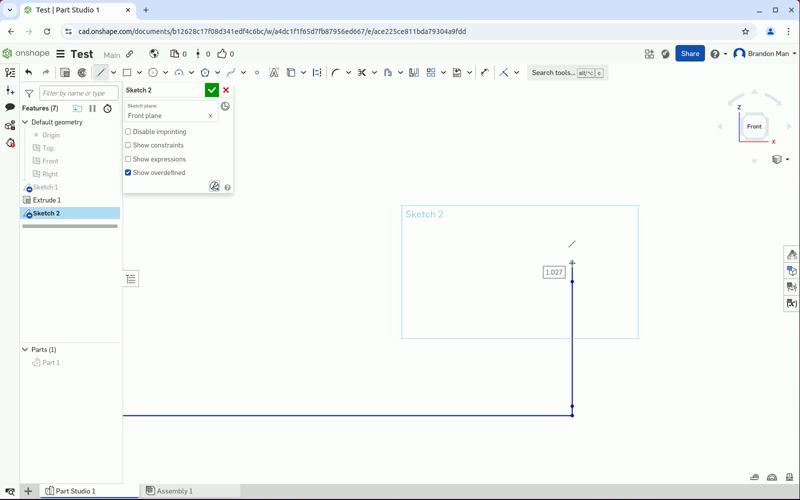
scroll(-6)
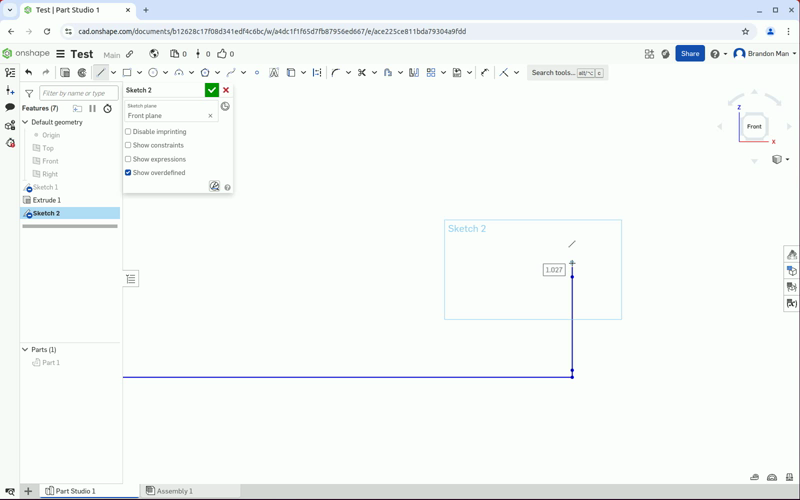
scroll(-6)
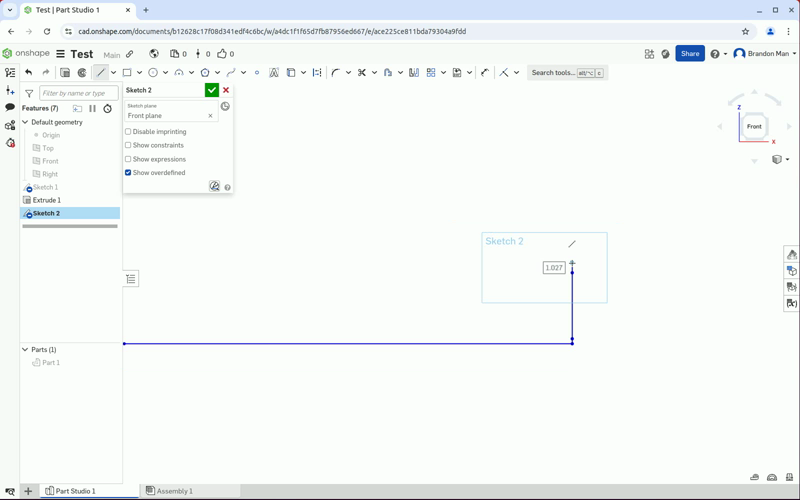
scroll(-6)
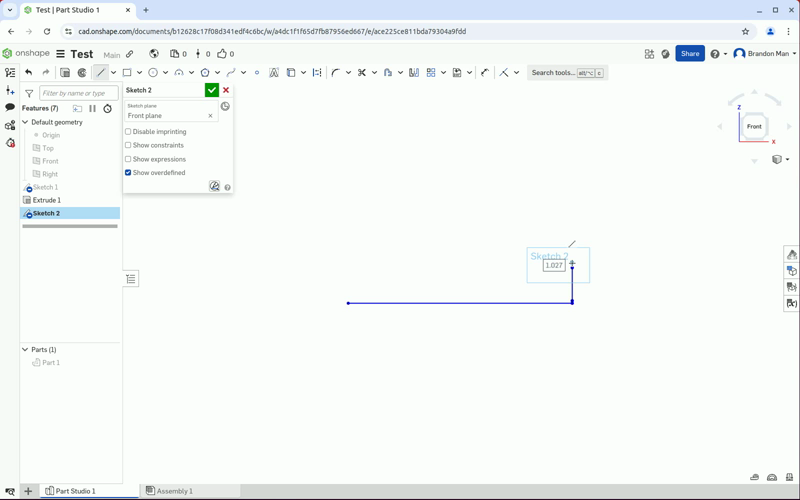
key_up(shift)
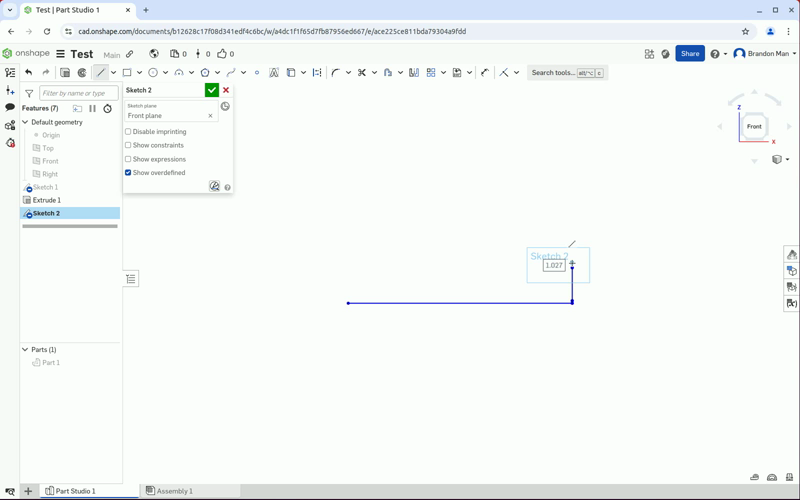
key_down(shift)
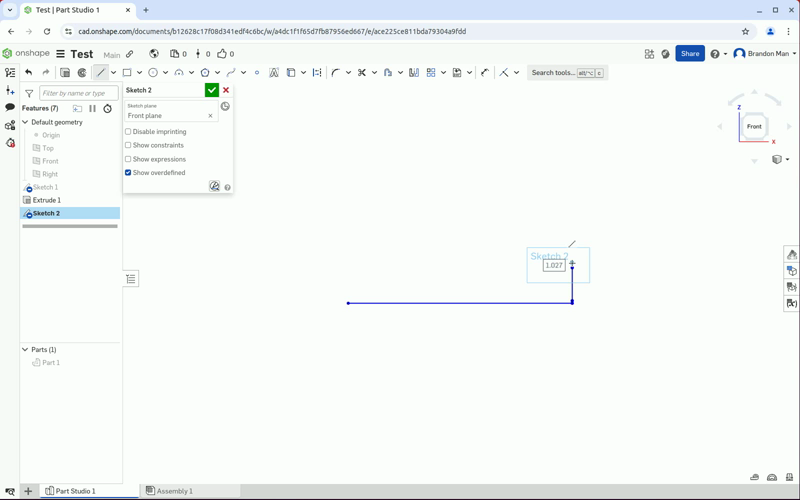
mouse_move(348, 262)
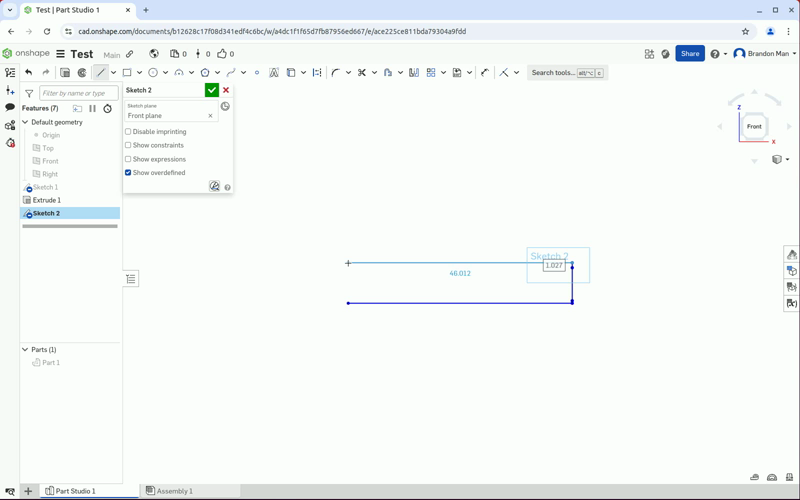
click(348, 262)
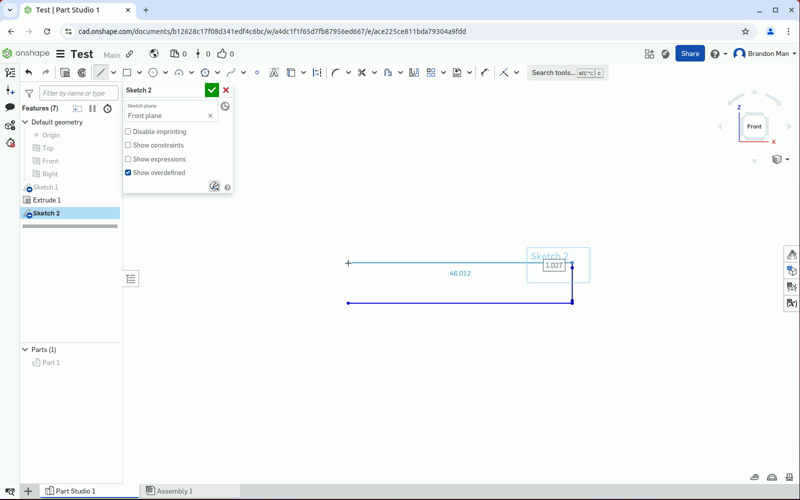
key_up(shift)
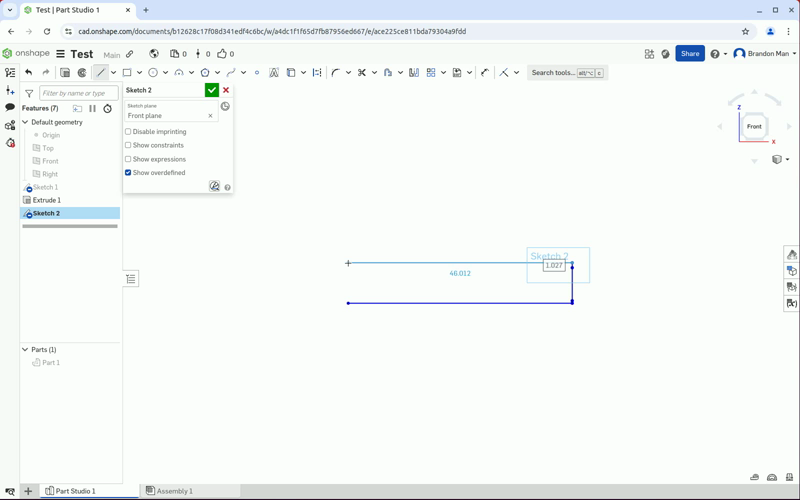
key_down(shift)
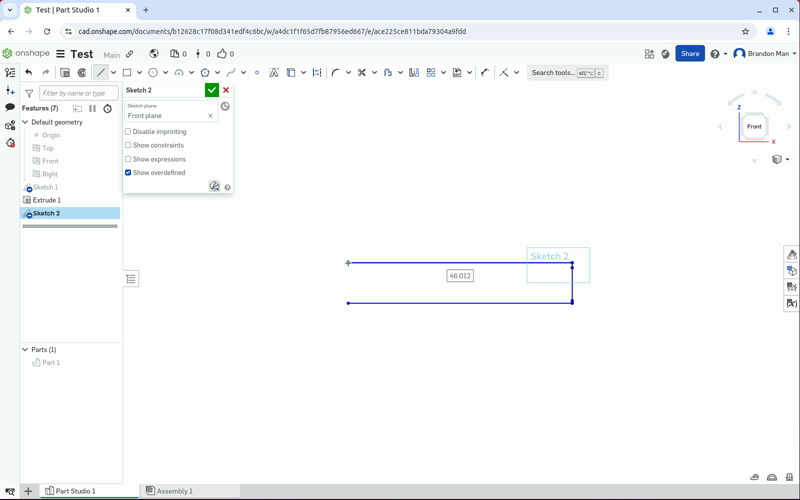
mouse_move(378, 262)
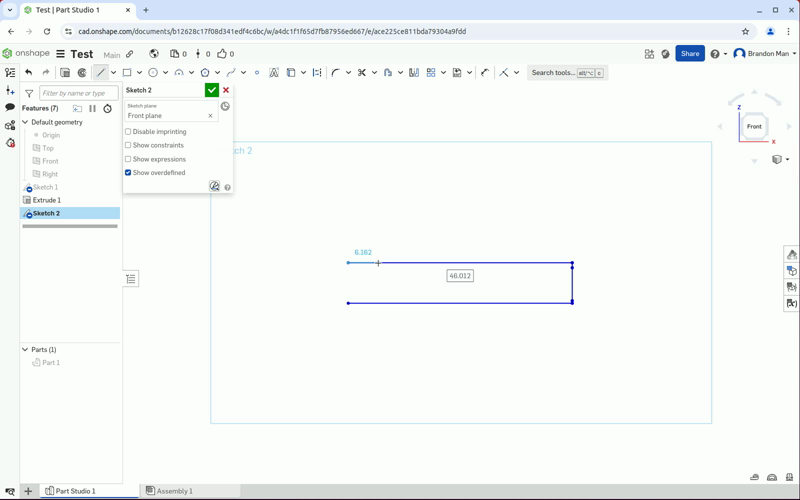
mouse_move(348, 267)
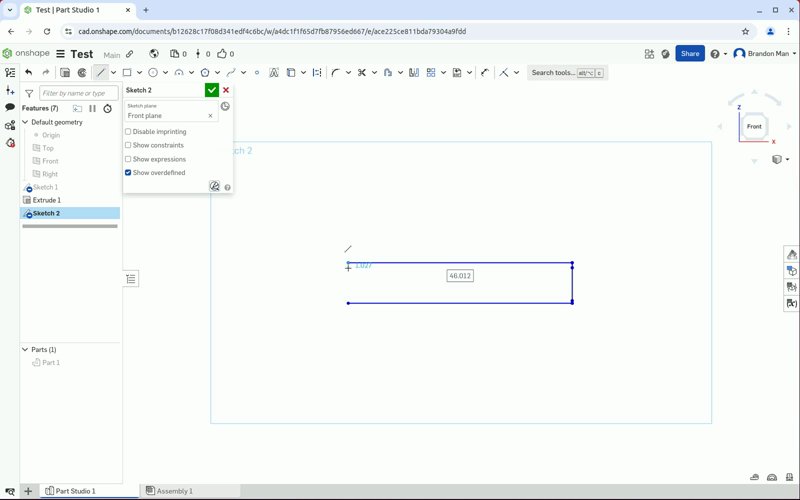
scroll(6)
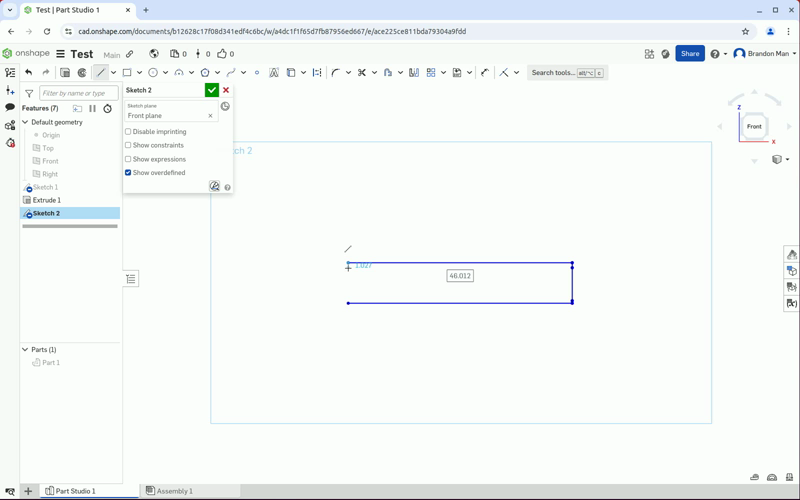
scroll(6)
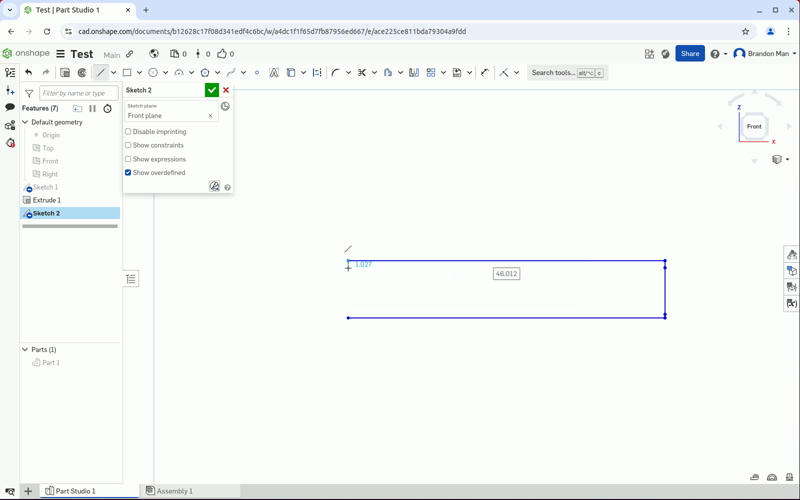
scroll(6)
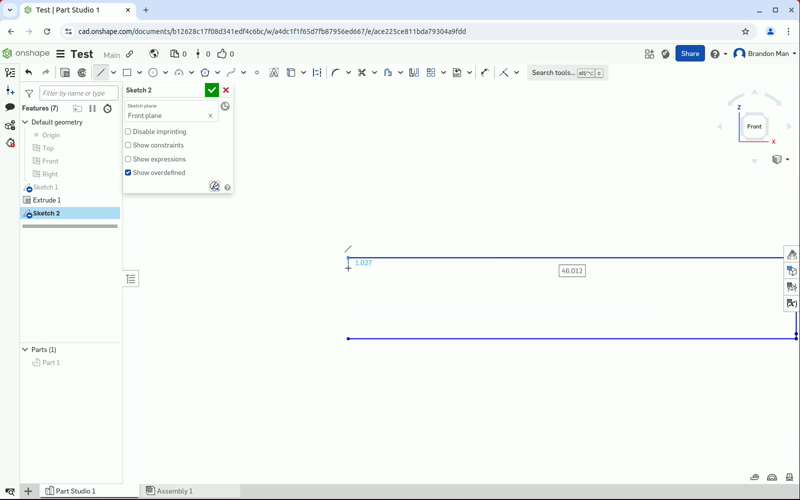
scroll(6)
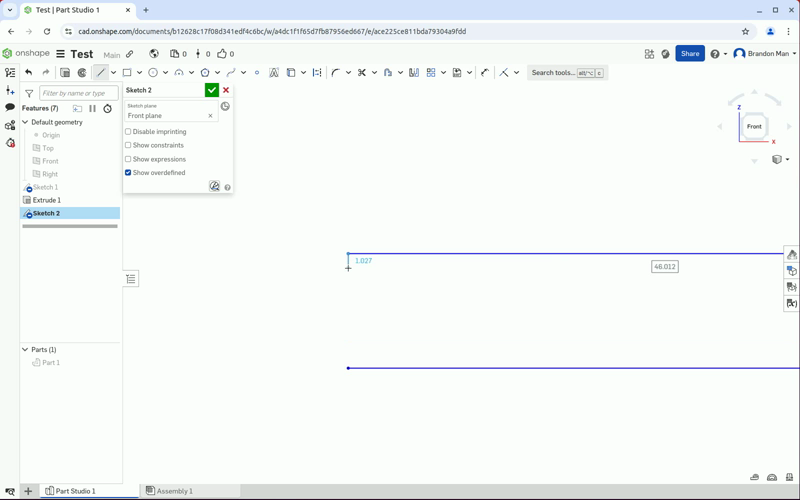
scroll(6)
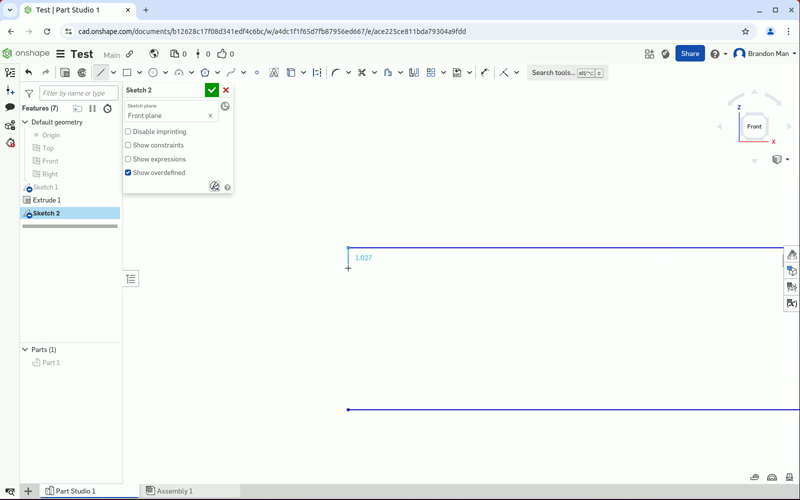
scroll(6)
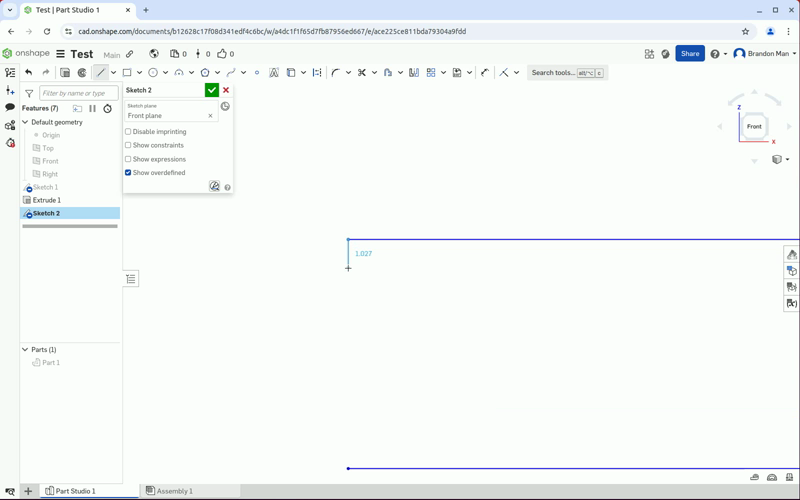
scroll(6)
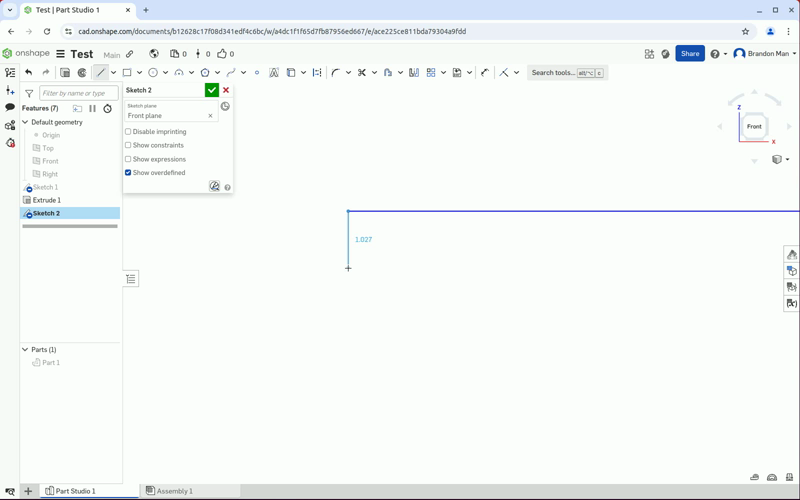
click(348, 267)
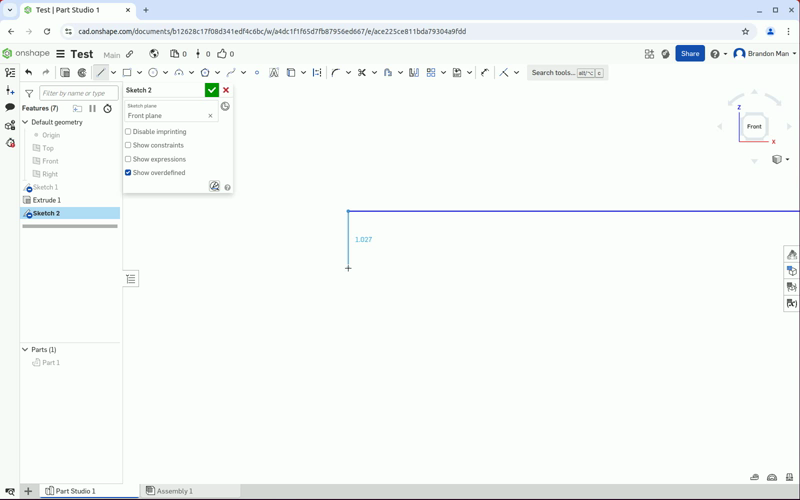
scroll(-6)
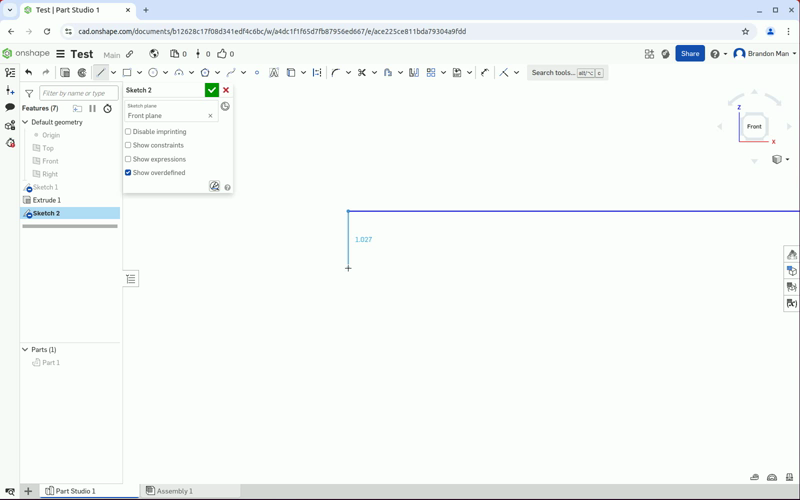
scroll(-6)
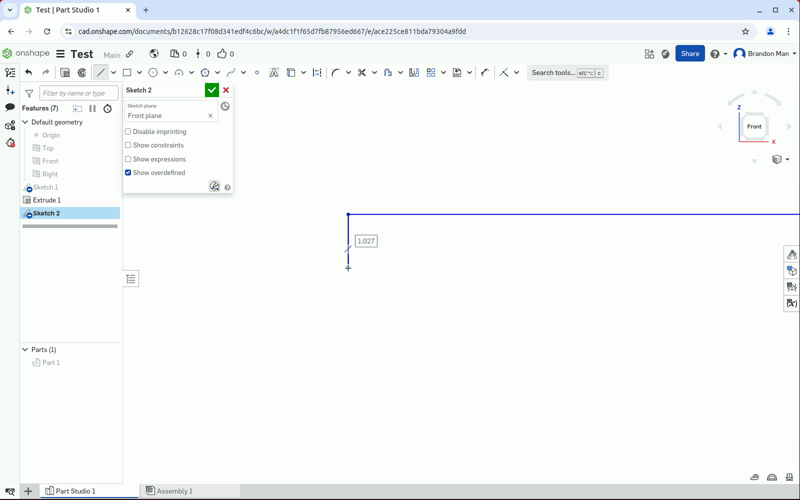
scroll(-6)
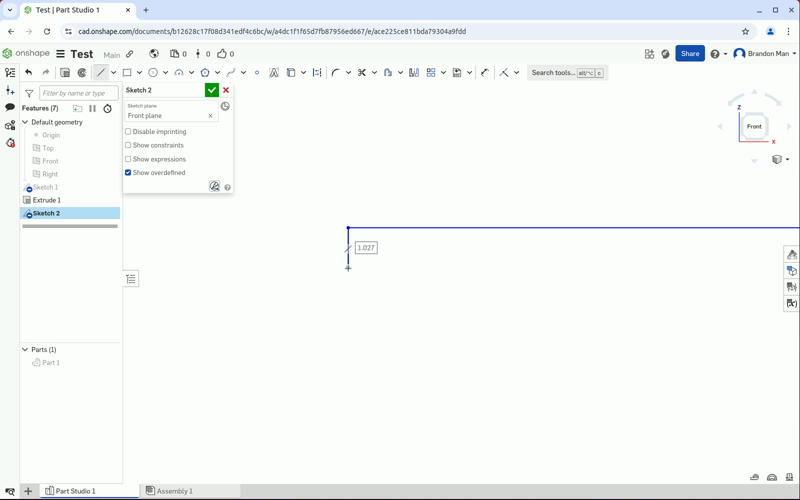
scroll(-6)
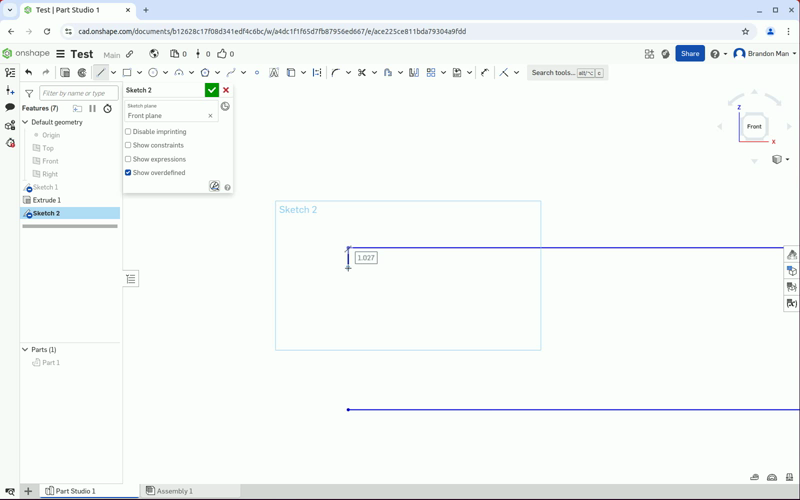
scroll(-6)
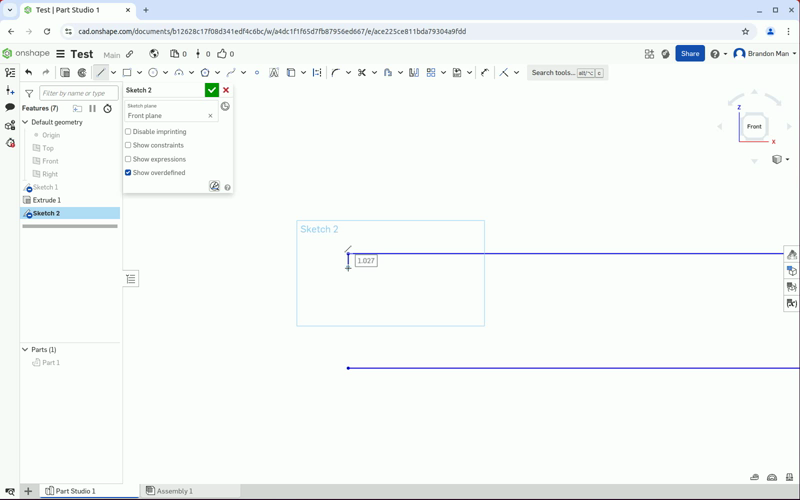
scroll(-6)
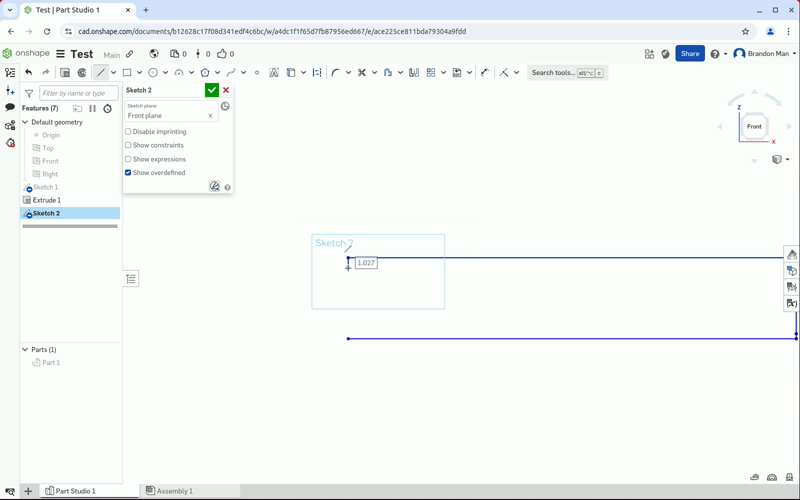
scroll(-6)
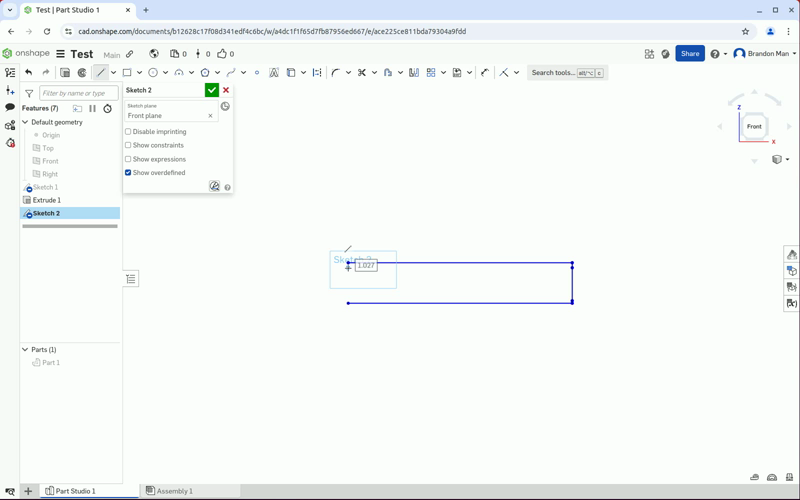
key_up(shift)
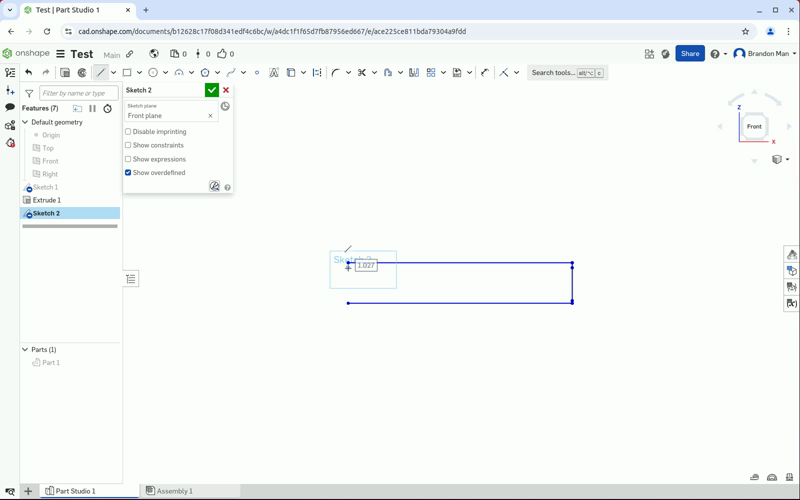
key_down(shift)
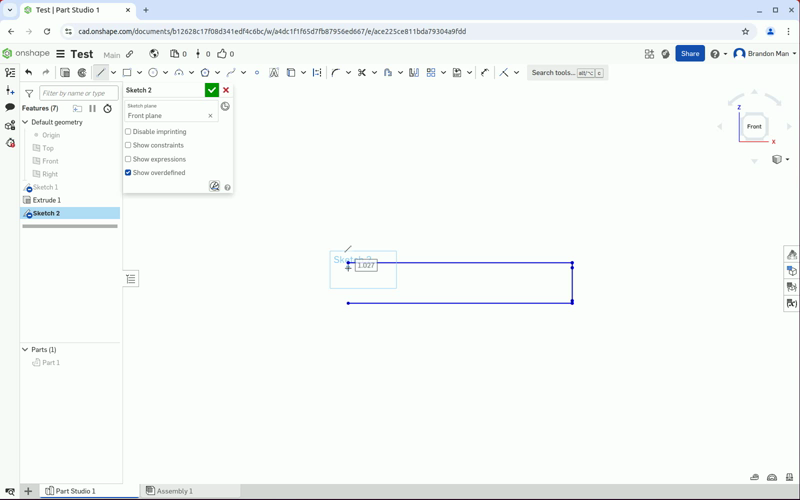
mouse_move(378, 267)
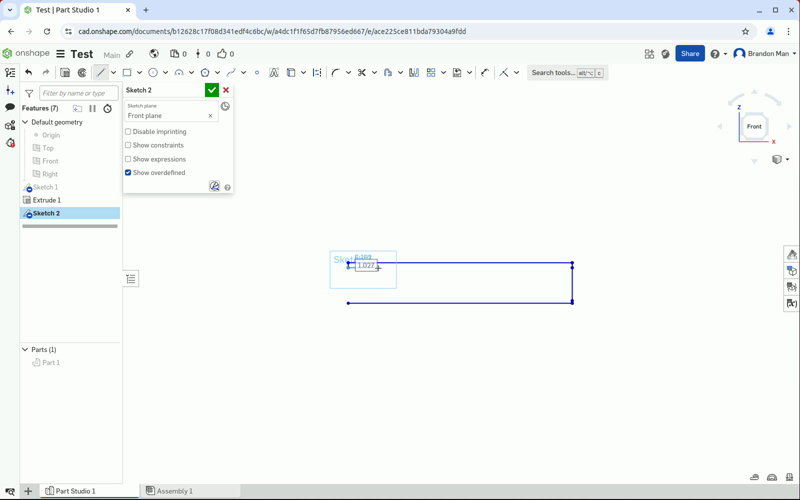
mouse_move(348, 300)
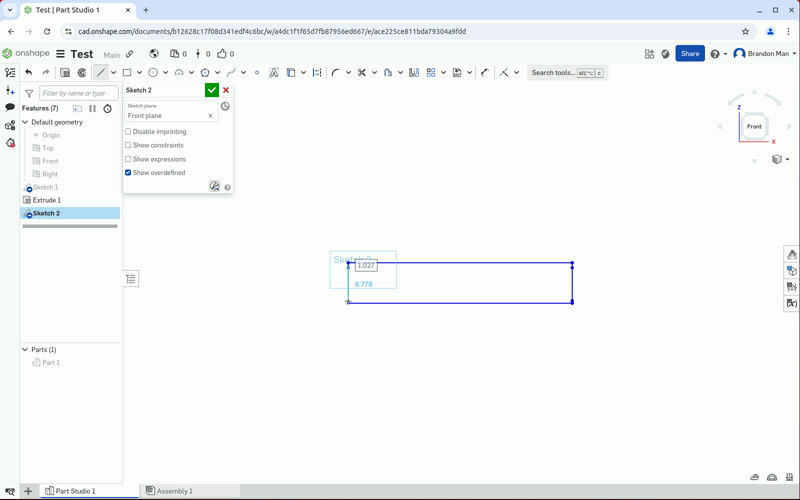
scroll(6)
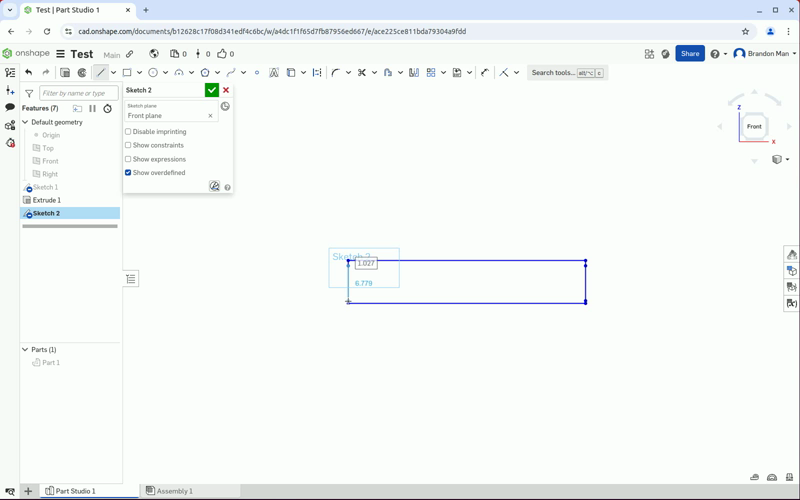
scroll(6)
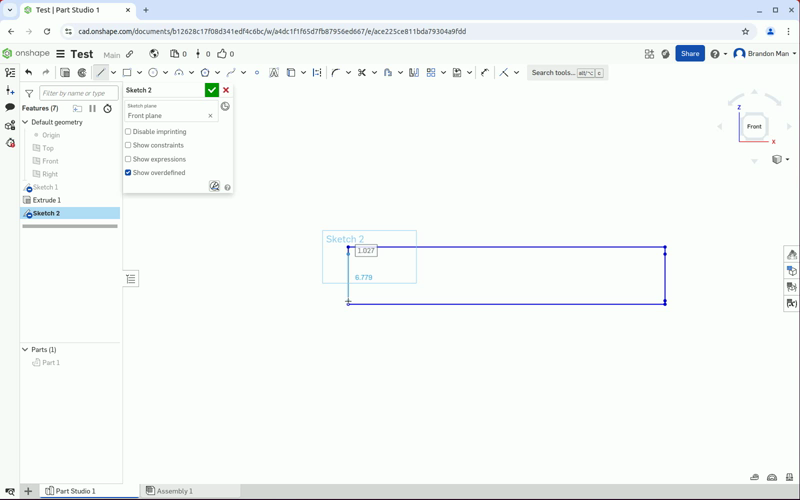
scroll(6)
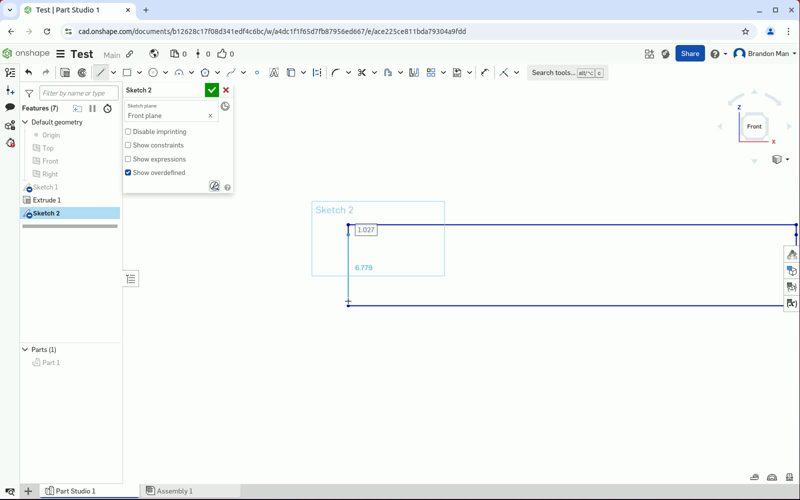
scroll(6)
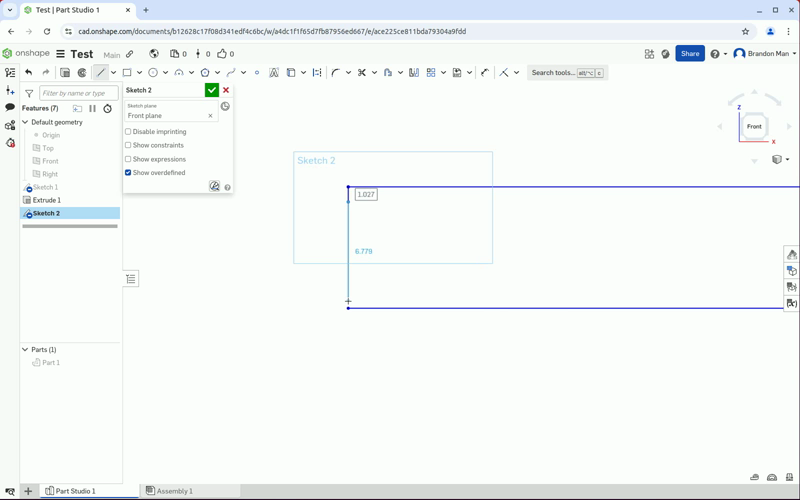
scroll(6)
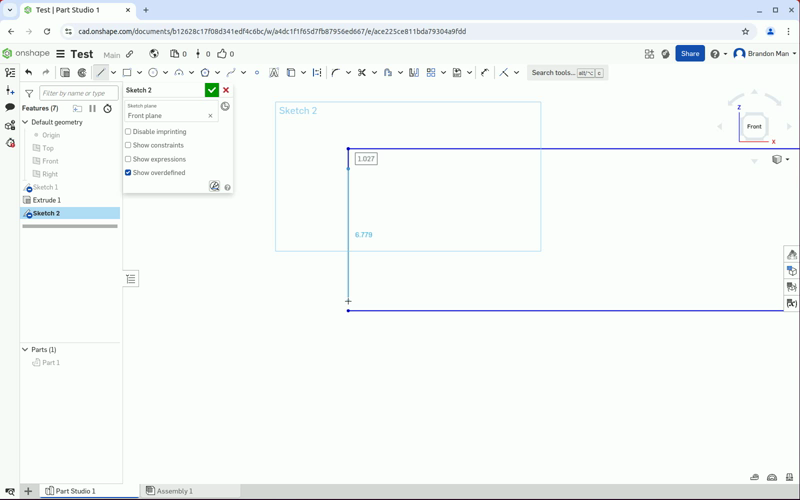
scroll(6)
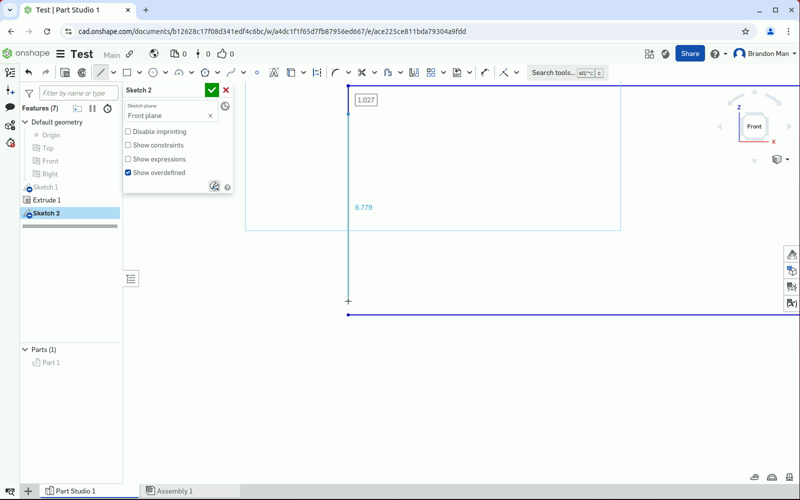
scroll(6)
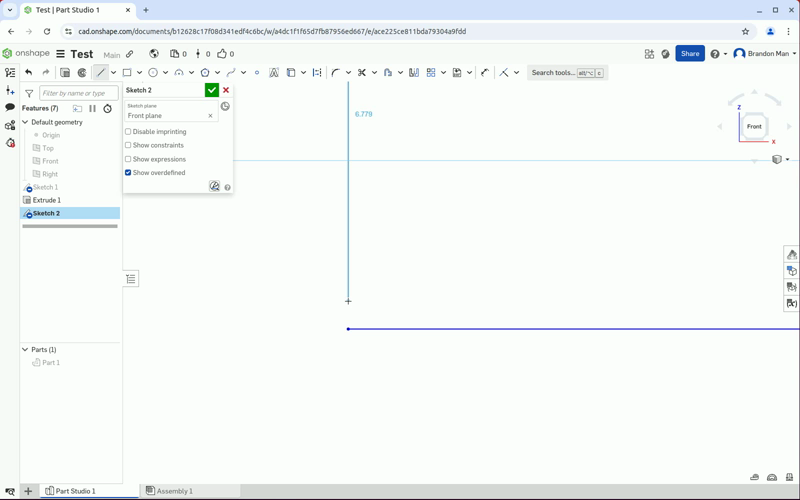
click(348, 300)
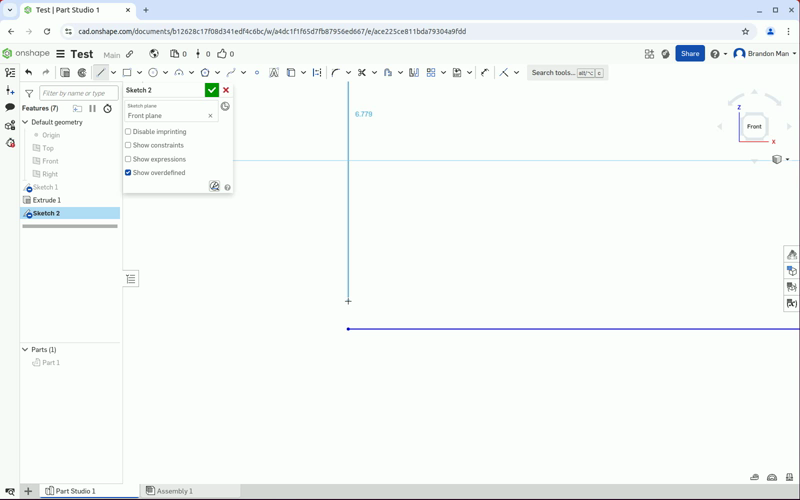
scroll(-6)
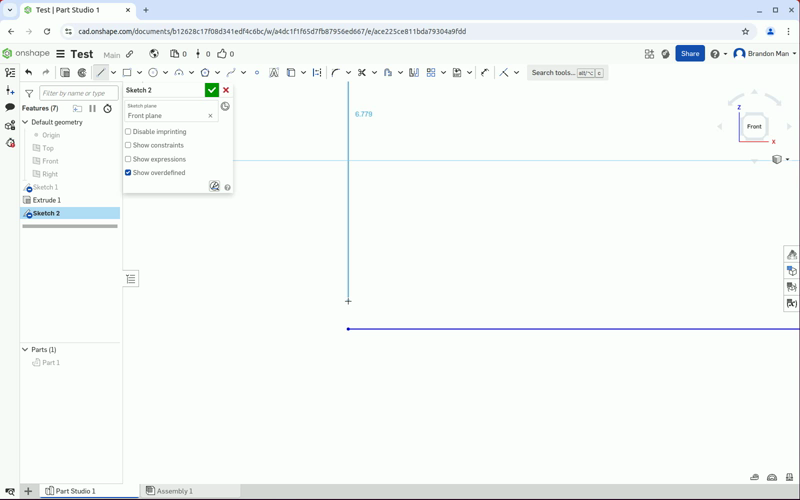
scroll(-6)
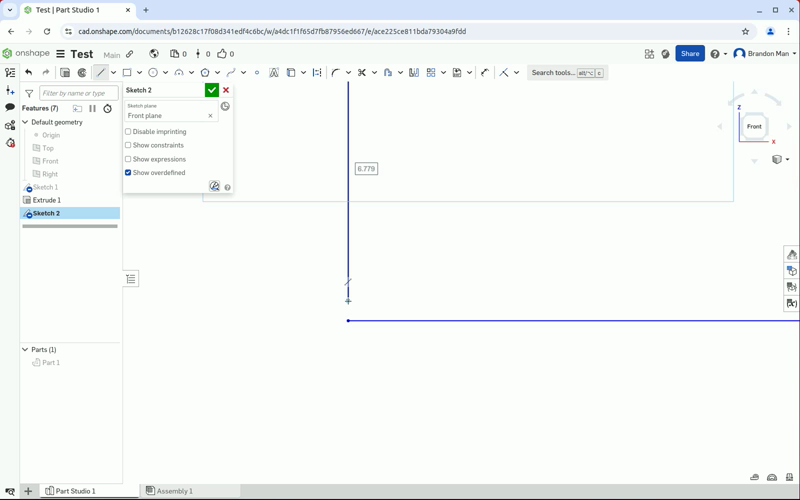
scroll(-6)
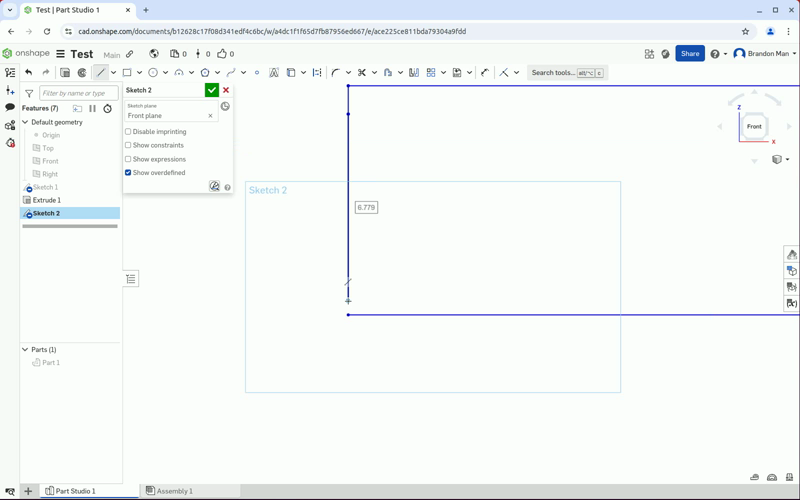
scroll(-6)
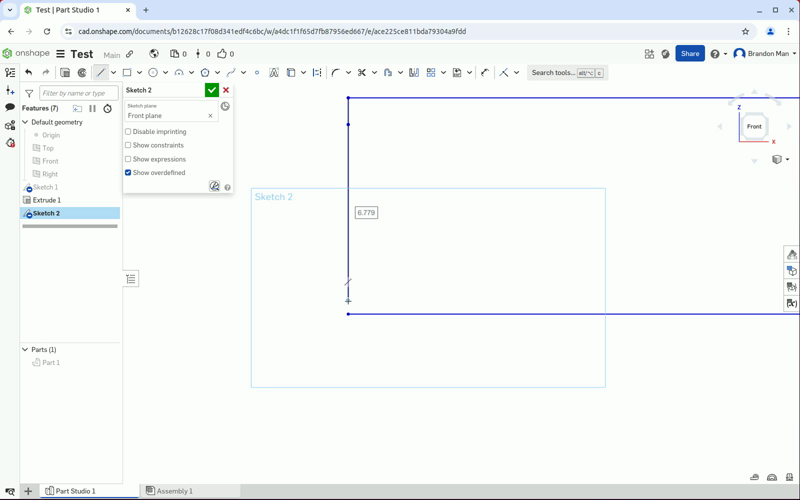
scroll(-6)
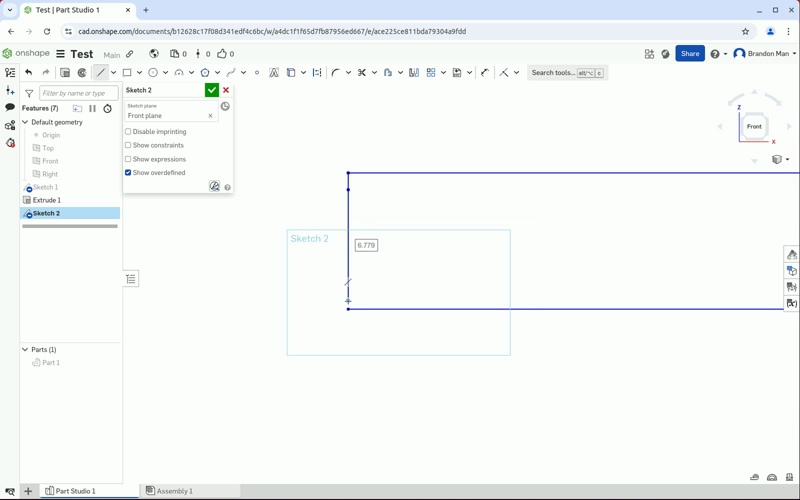
scroll(-6)
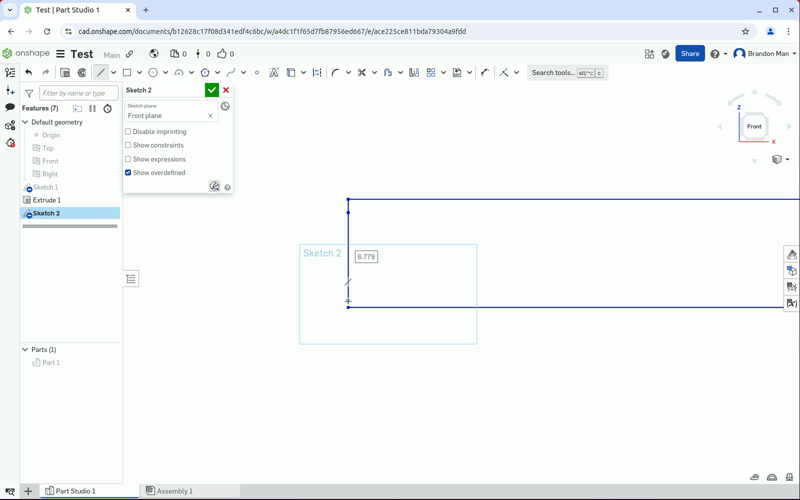
scroll(-6)
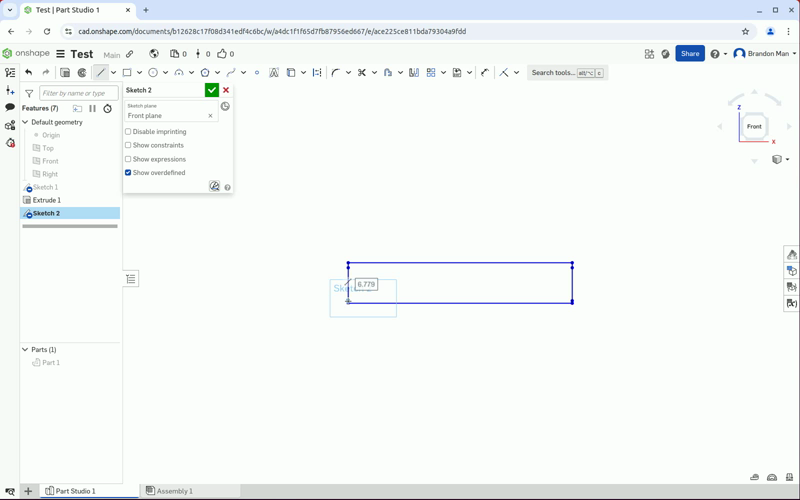
key_up(shift)
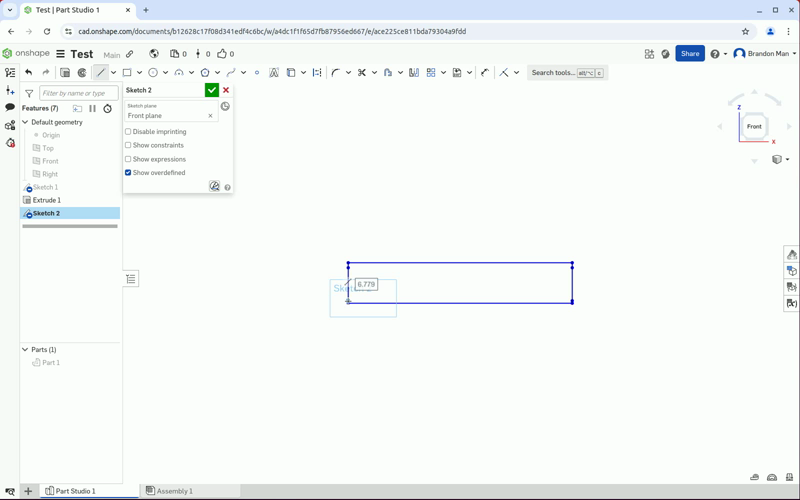
mouse_move(378, 300)
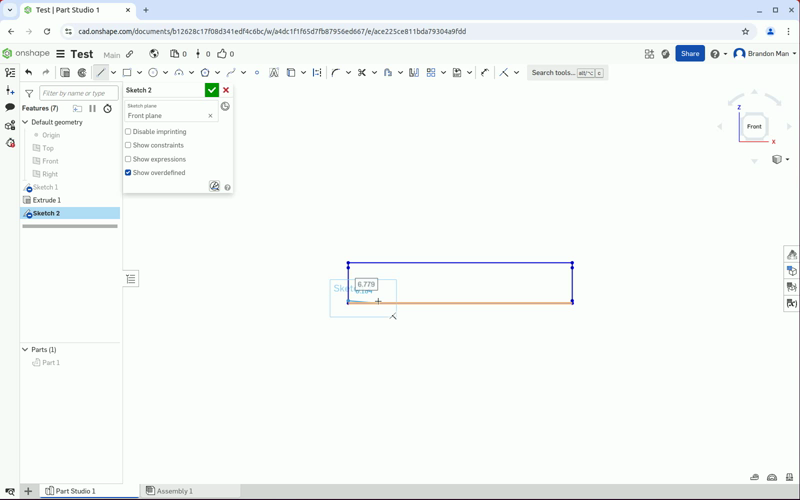
key_down(shift)
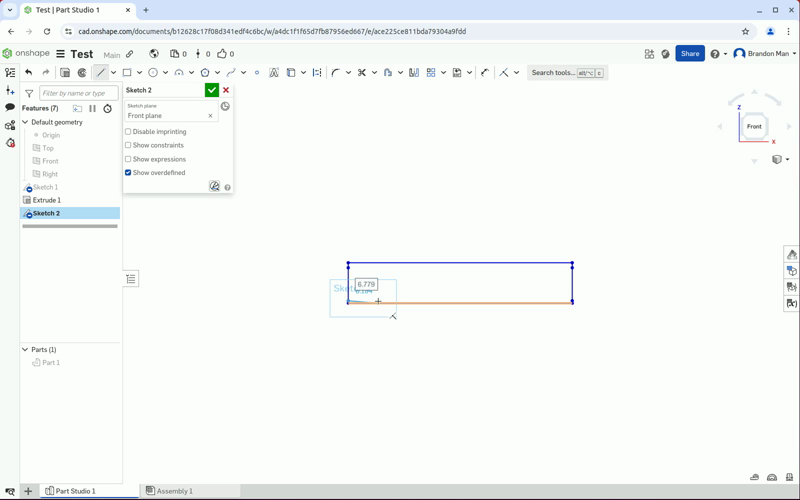
mouse_move(348, 303)
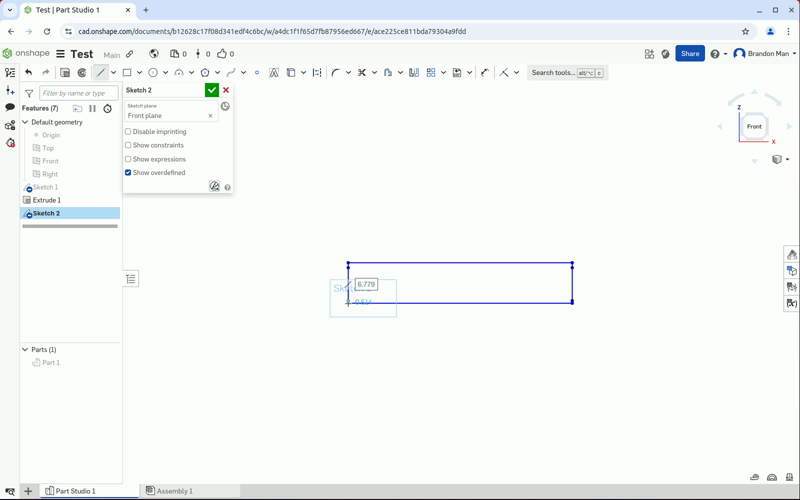
scroll(6)
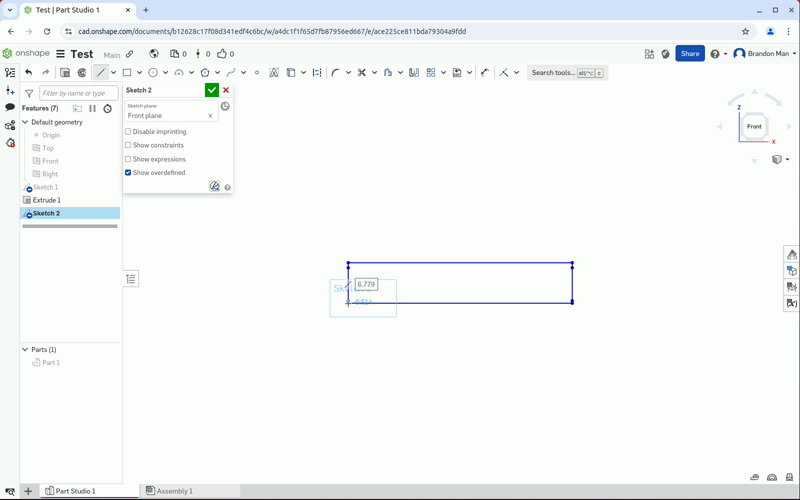
scroll(6)
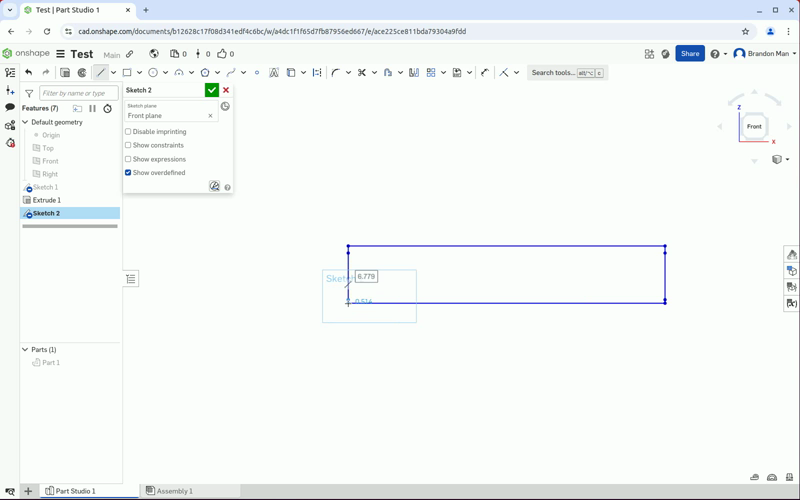
scroll(6)
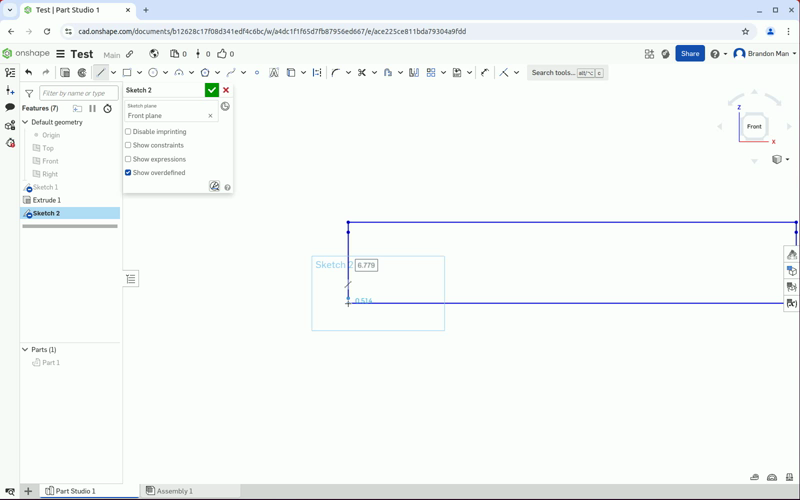
scroll(6)
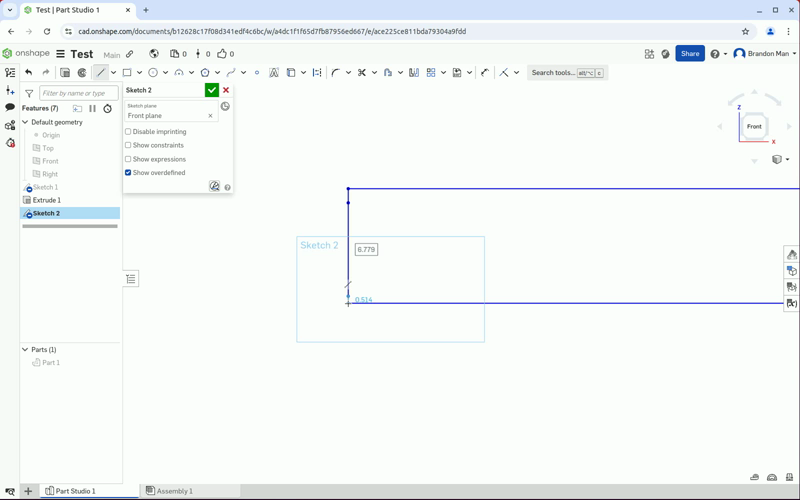
scroll(6)
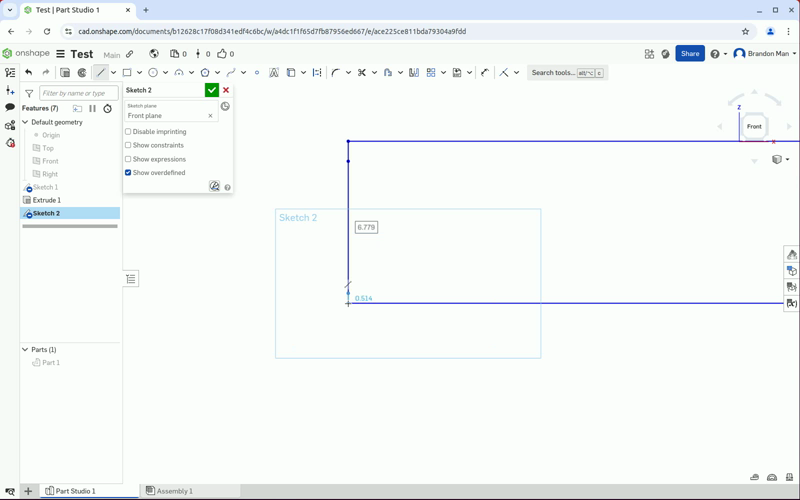
scroll(6)
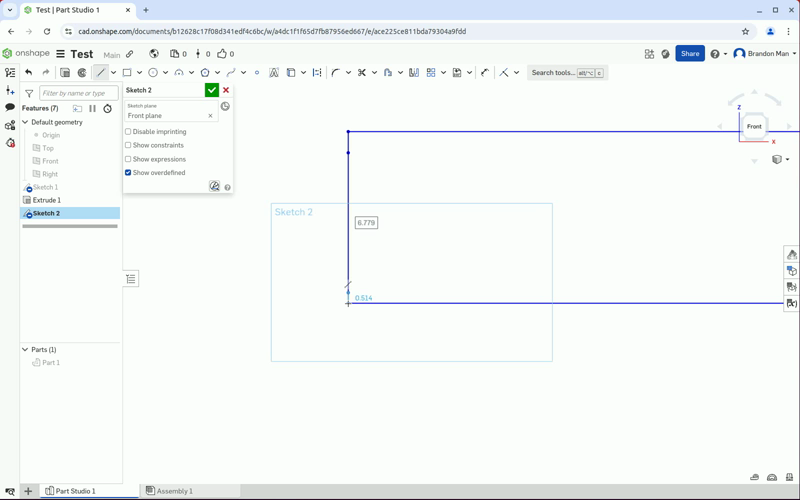
scroll(6)
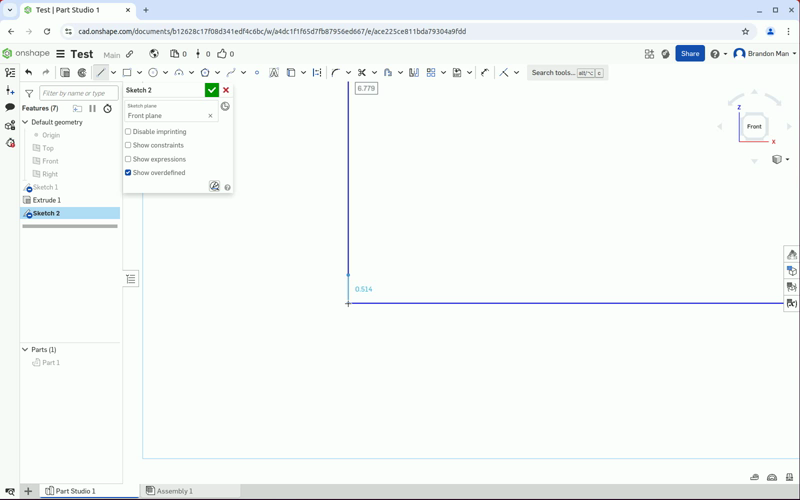
key_up(shift)
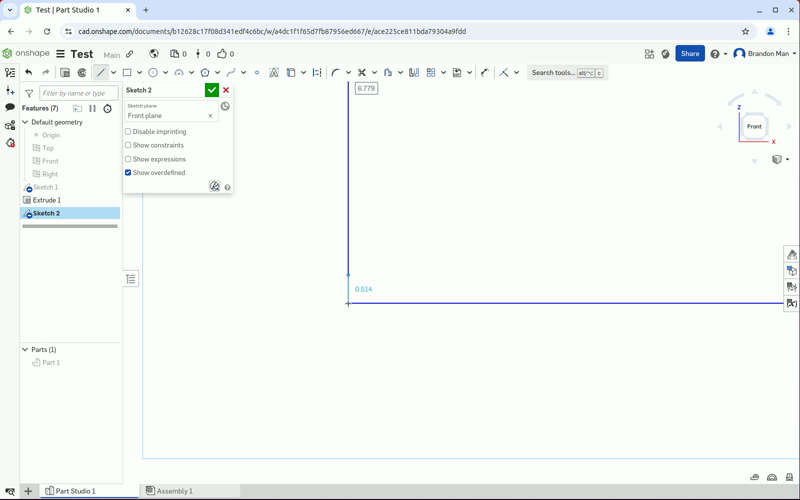
click(348, 303)
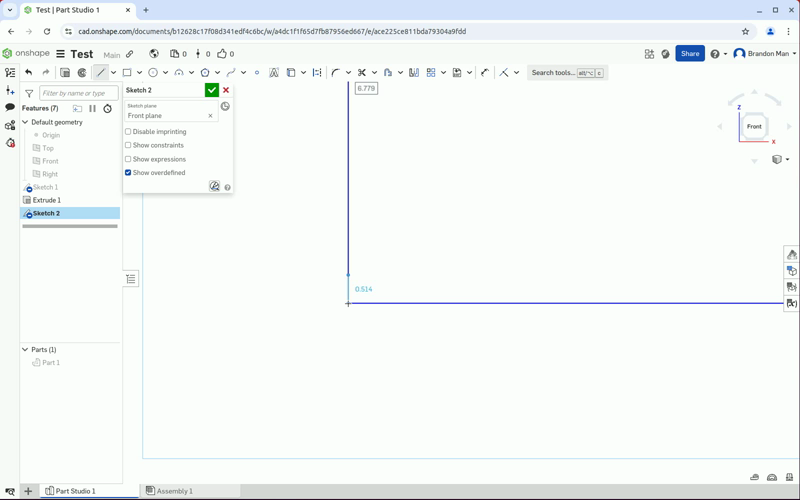
scroll(-6)
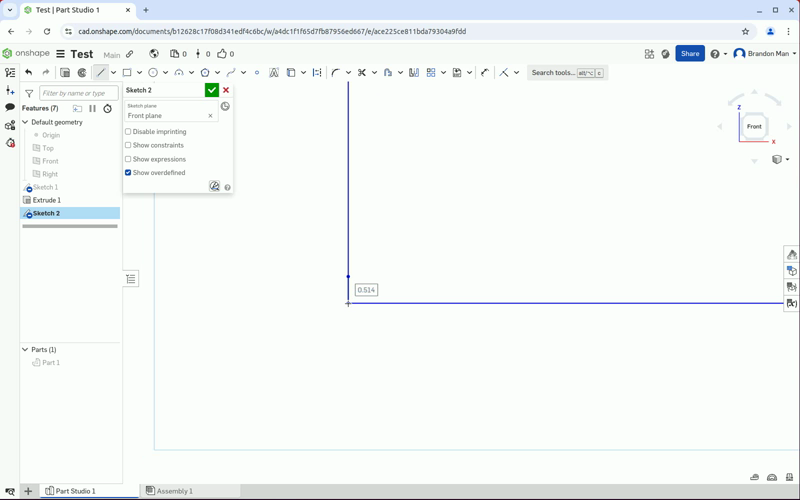
scroll(-6)
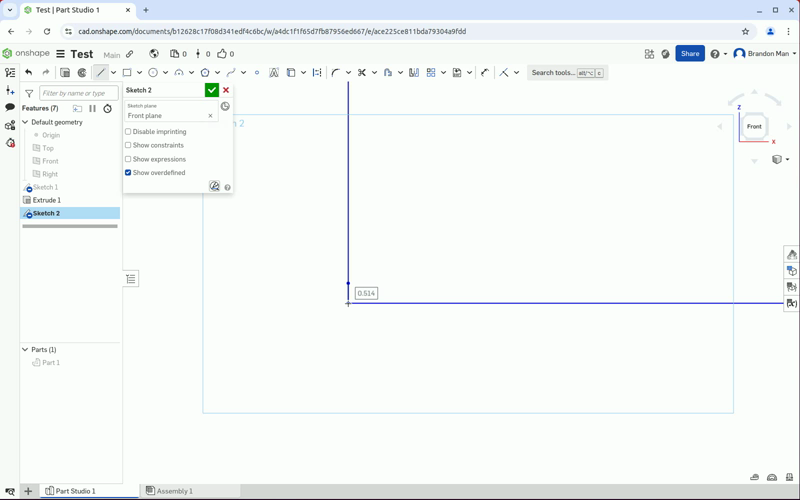
scroll(-6)
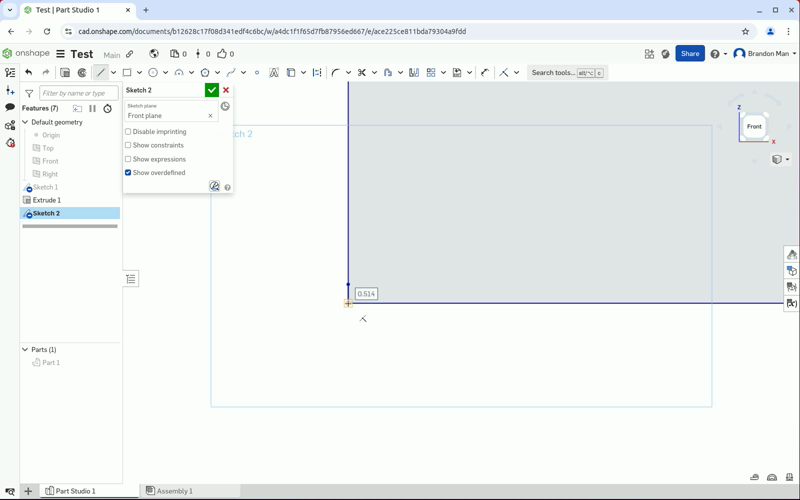
scroll(-6)
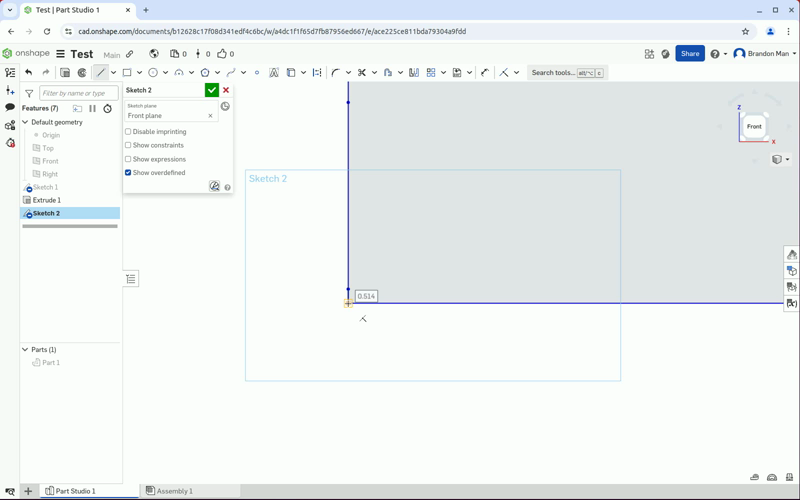
scroll(-6)
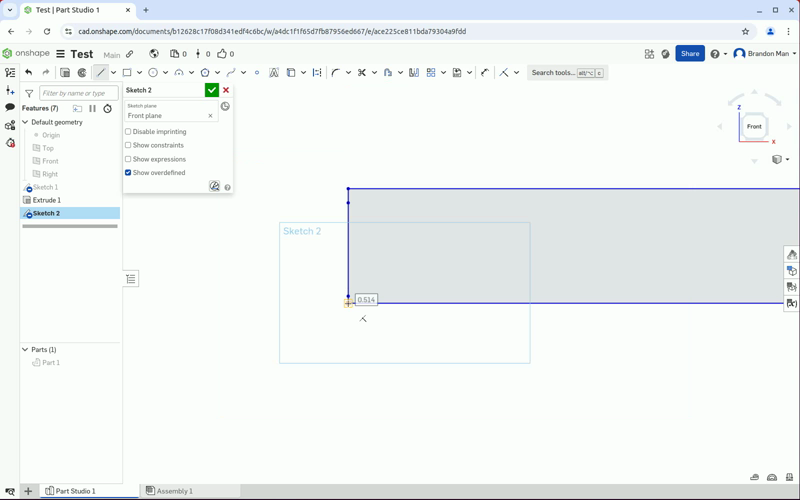
scroll(-6)
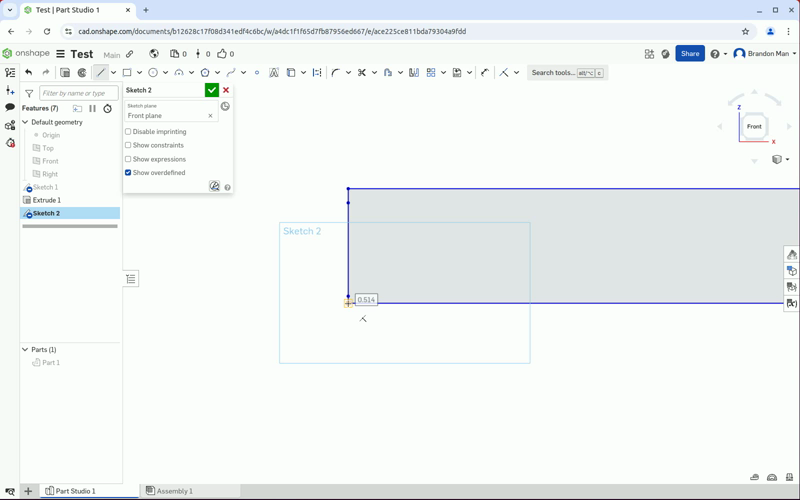
scroll(-6)
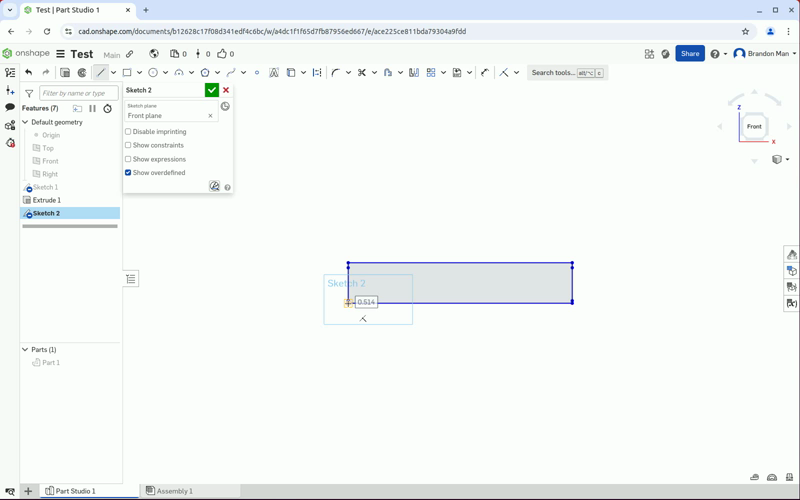
key(esc)
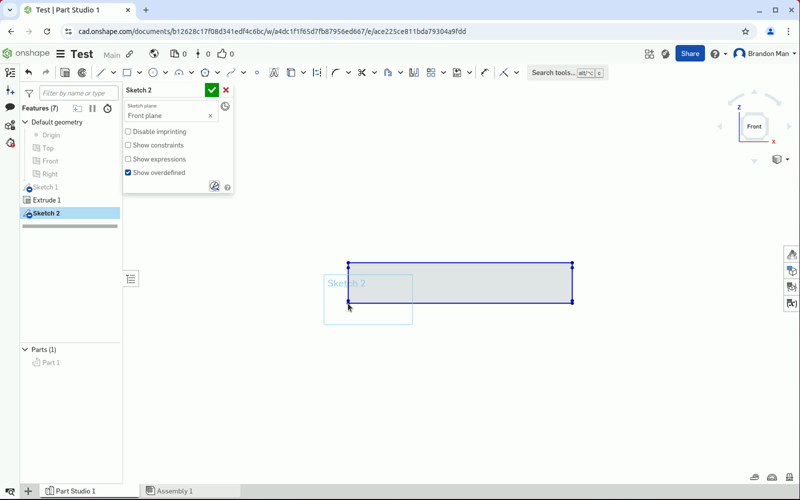
key(l)
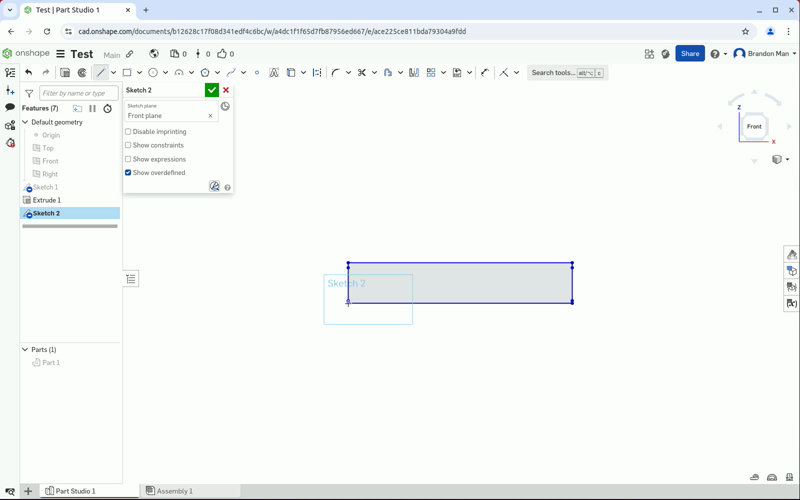
key_down(shift)
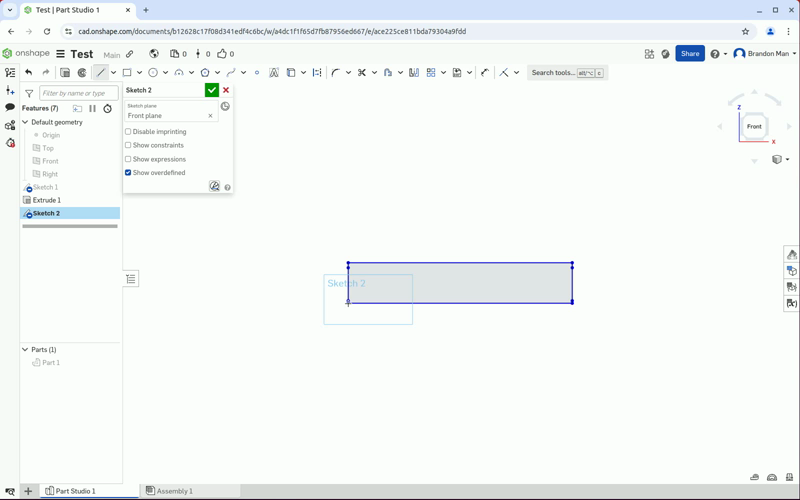
mouse_move(350, 293)
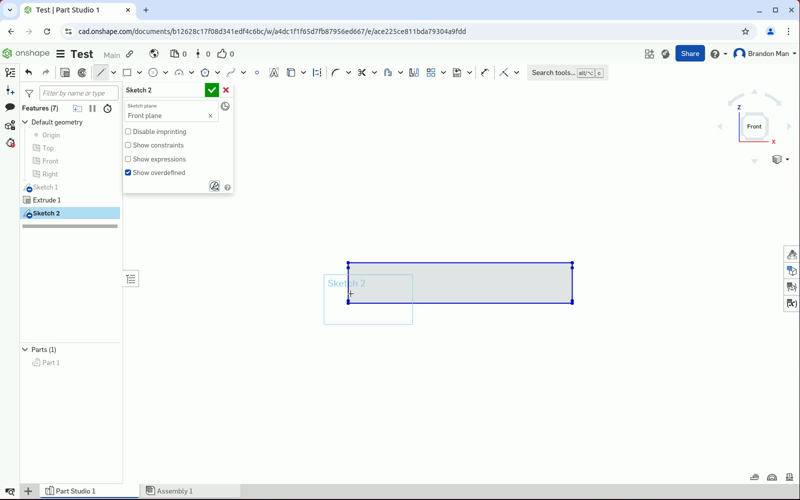
click(350, 293)
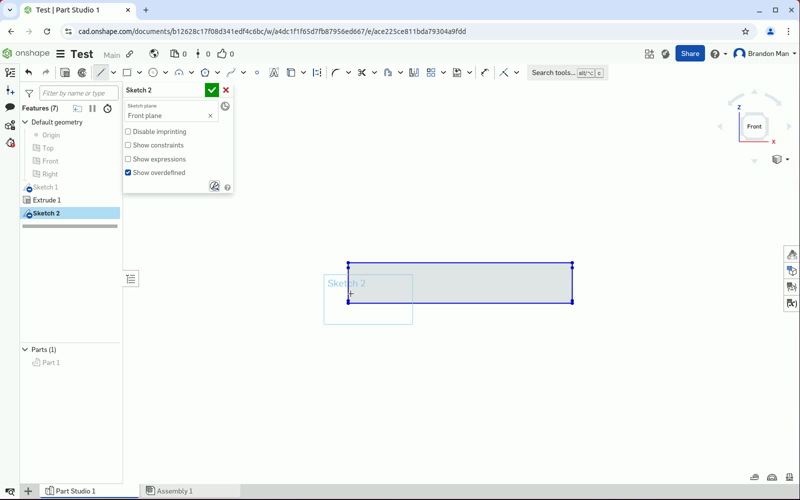
key_up(shift)
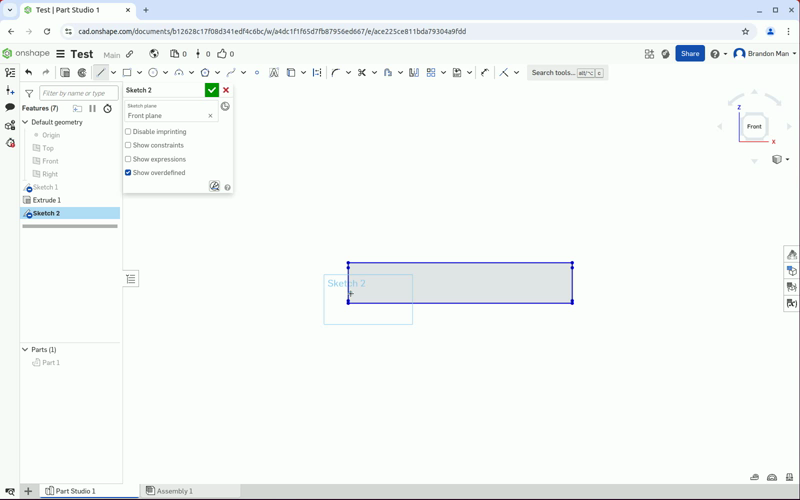
key_down(shift)
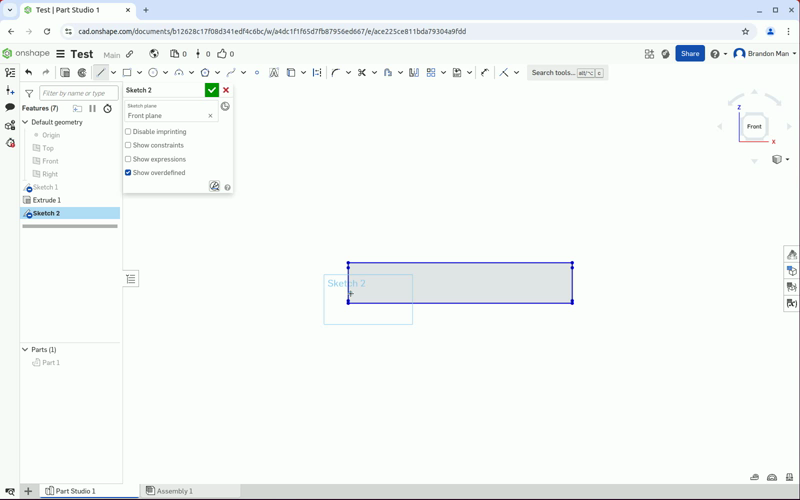
mouse_move(569, 293)
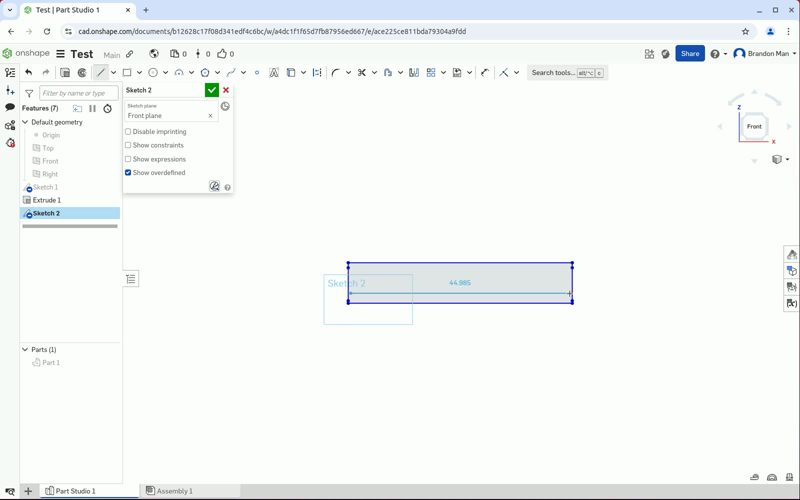
click(569, 293)
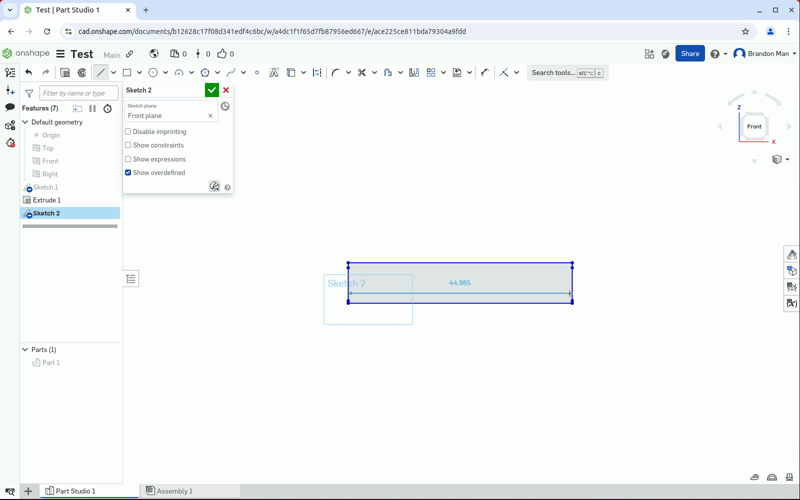
key_up(shift)
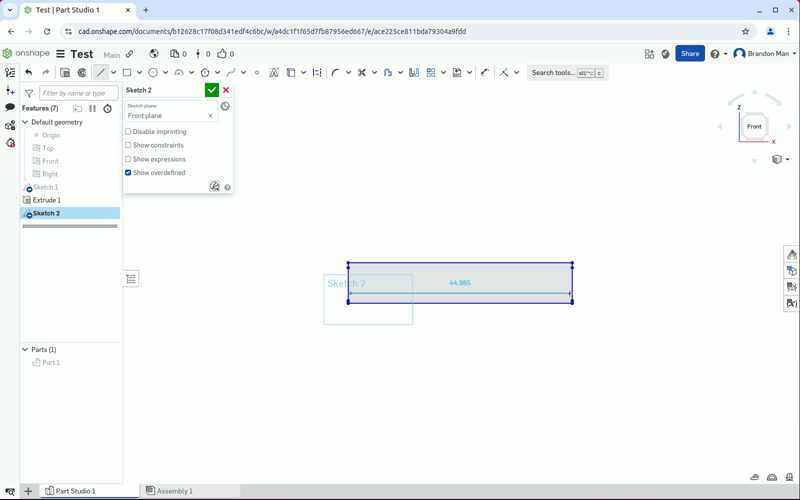
key_down(shift)
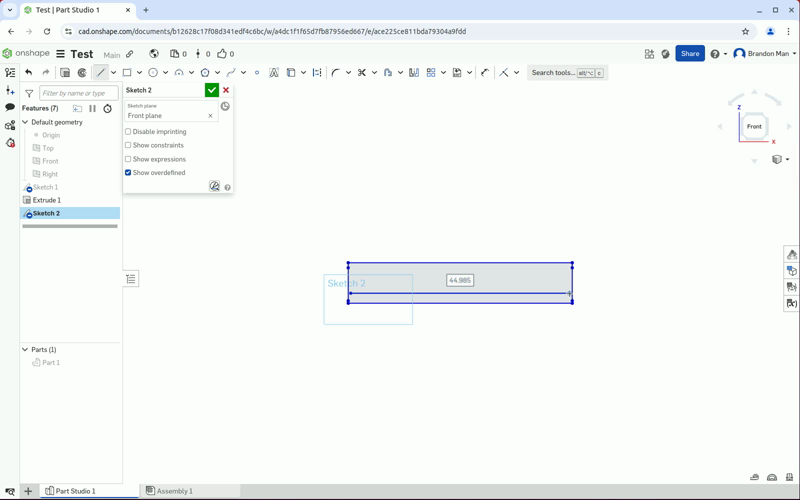
mouse_move(589, 293)
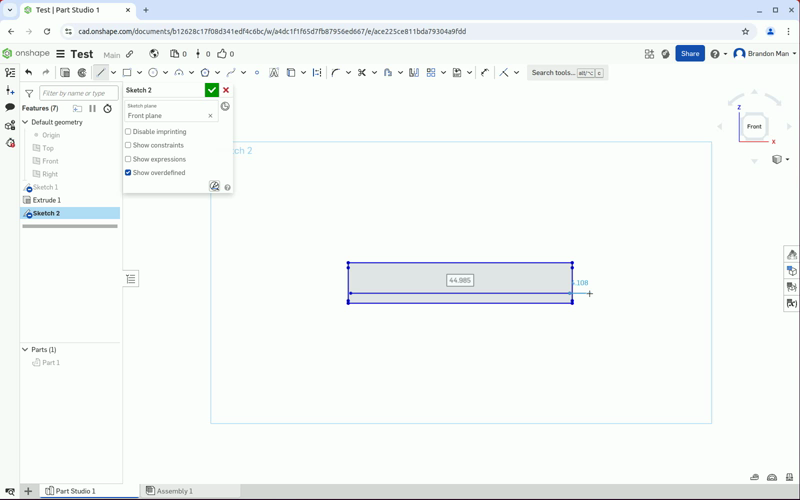
mouse_move(569, 272)
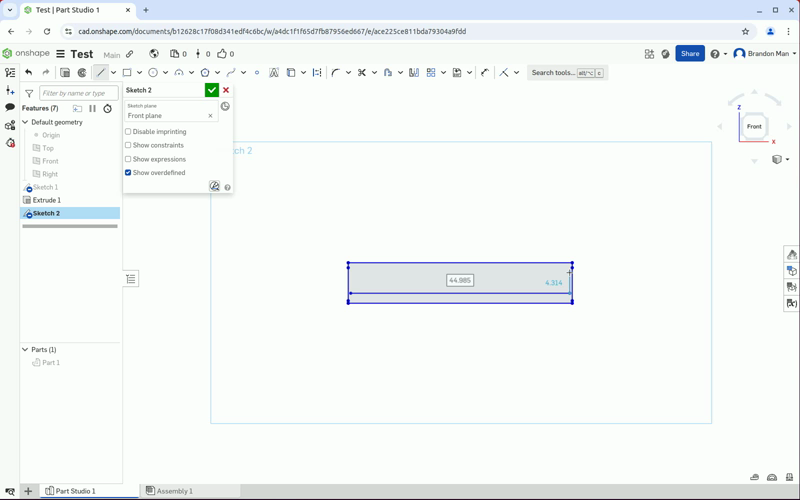
click(569, 272)
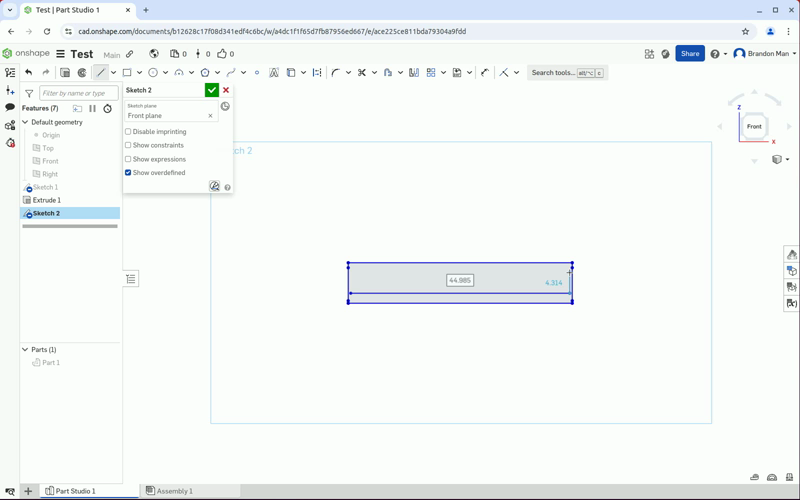
key_up(shift)
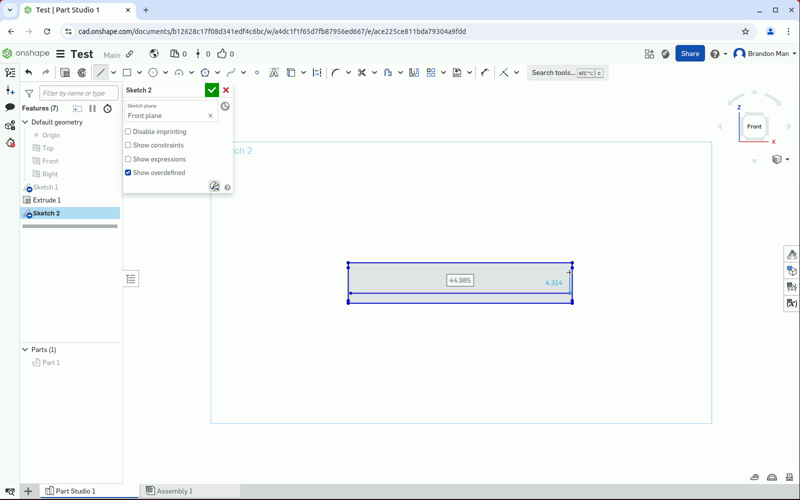
key_down(shift)
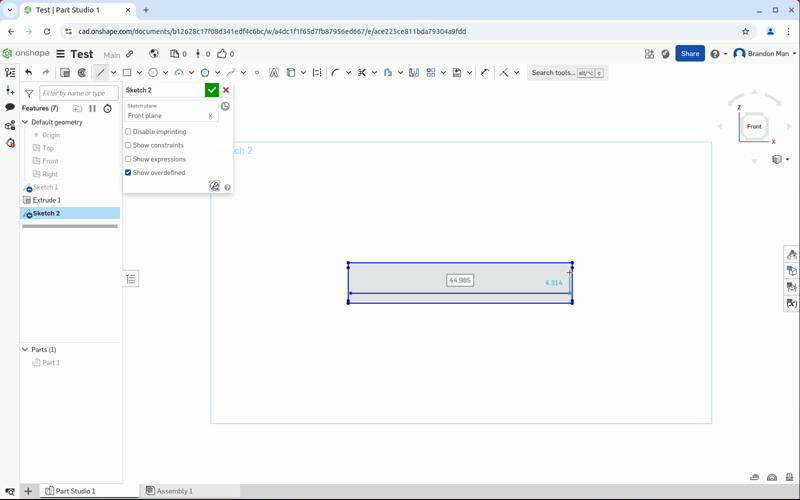
mouse_move(350, 272)
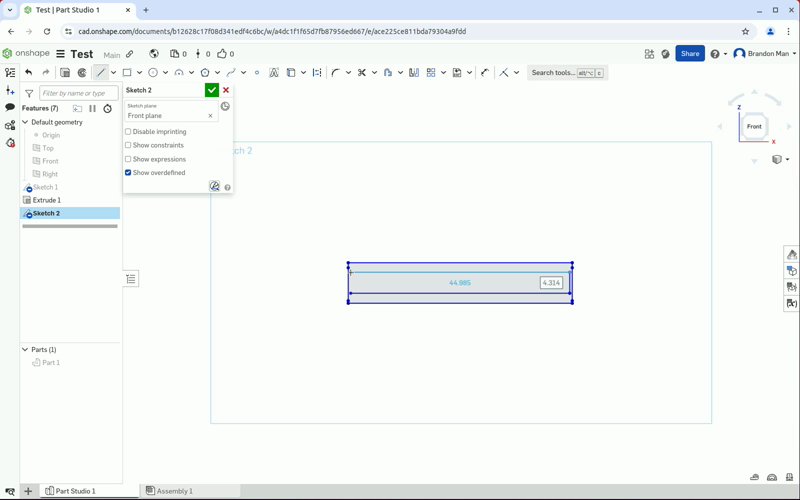
click(350, 272)
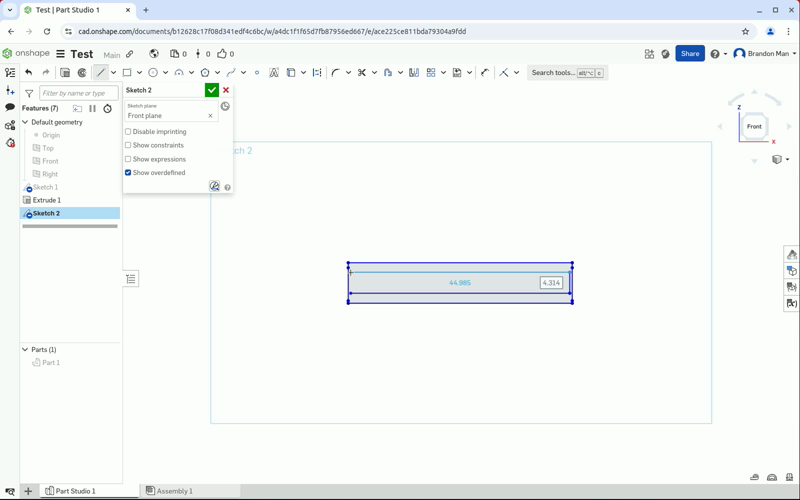
key_up(shift)
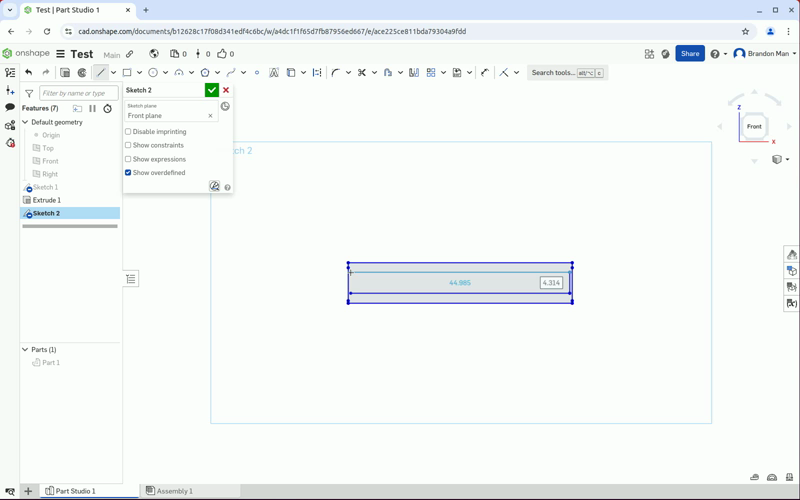
mouse_move(380, 272)
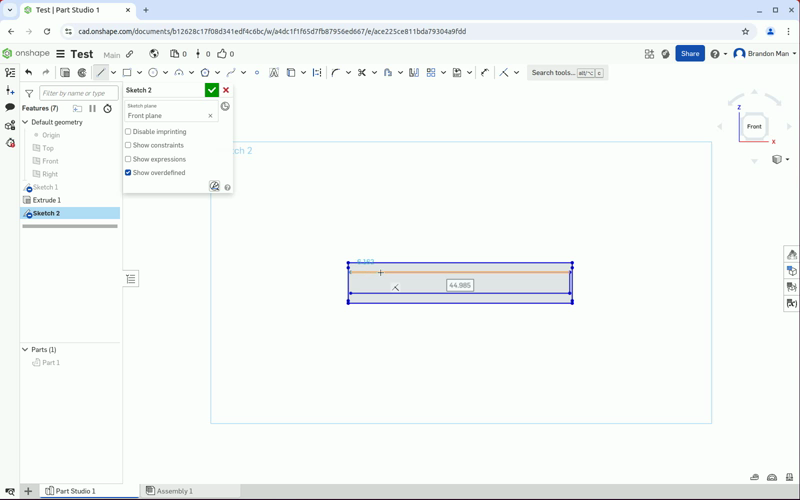
key_down(shift)
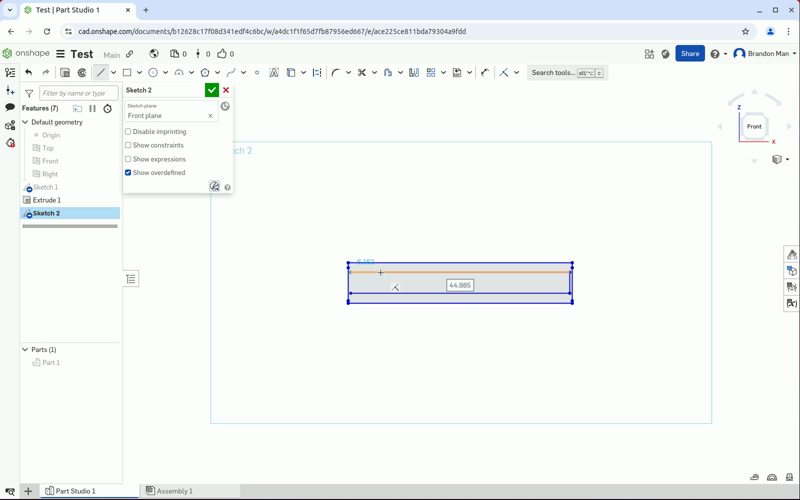
mouse_move(350, 293)
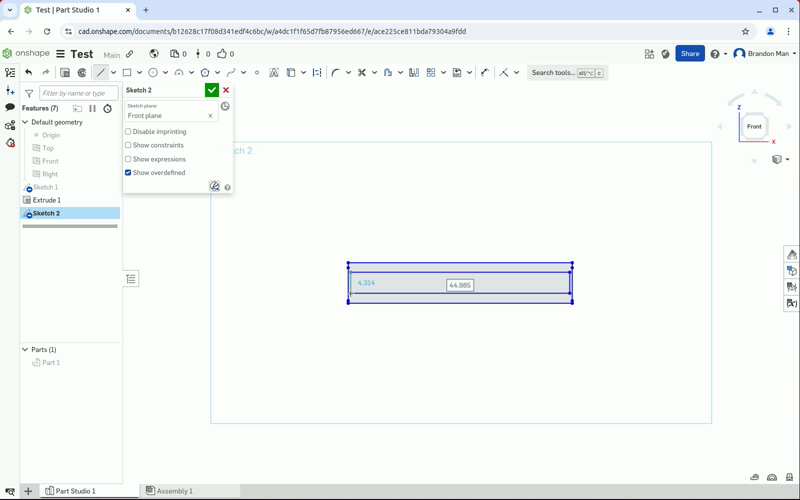
key_up(shift)
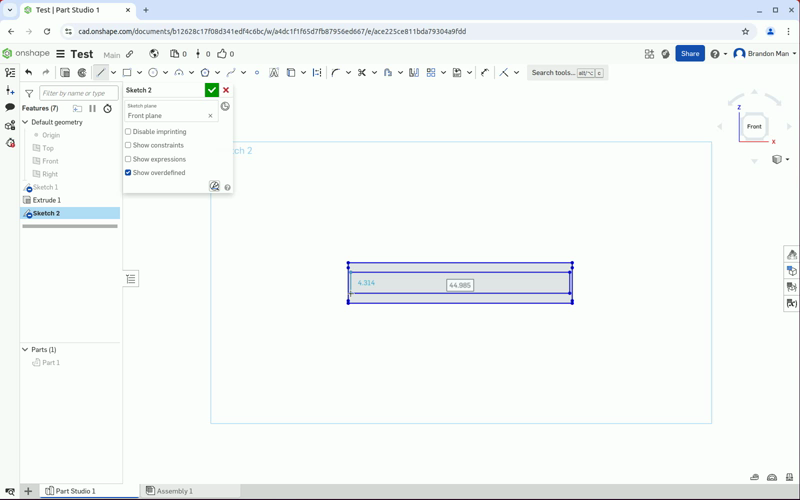
click(350, 293)
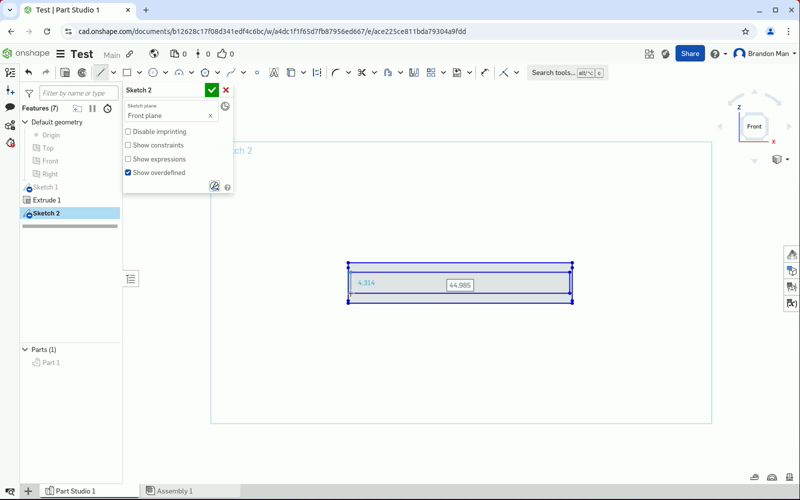
key(esc)
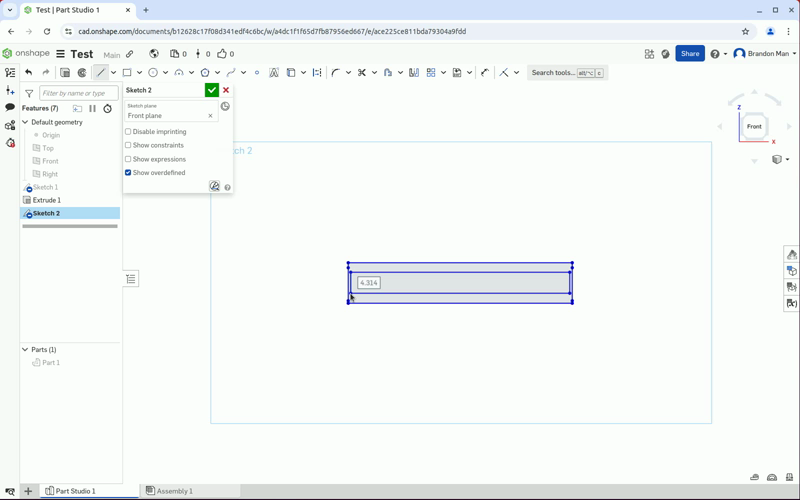
mouse_move(465, 265)
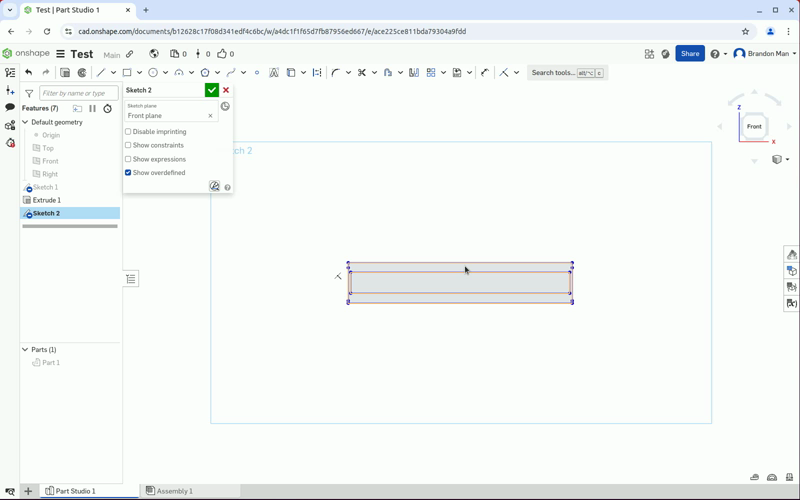
click(465, 265)
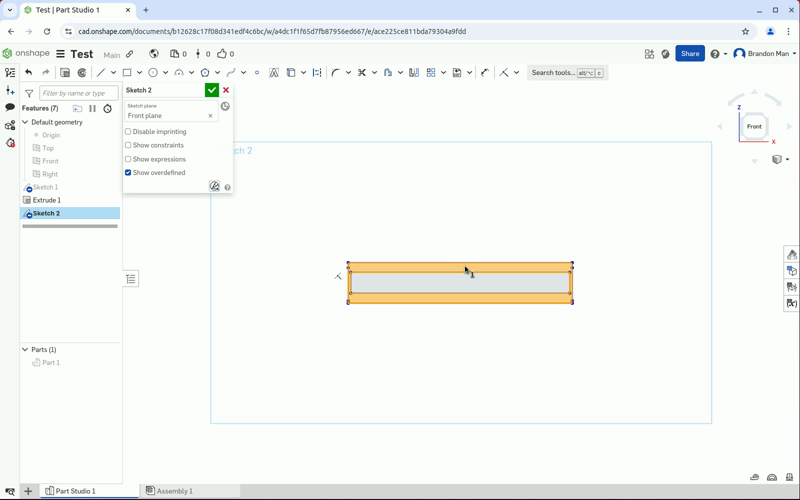
mouse_move(73, 352)
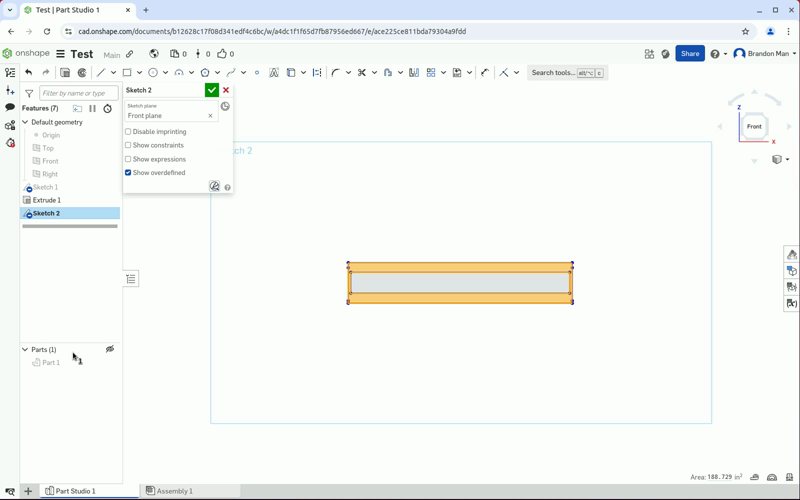
key(shift+y)
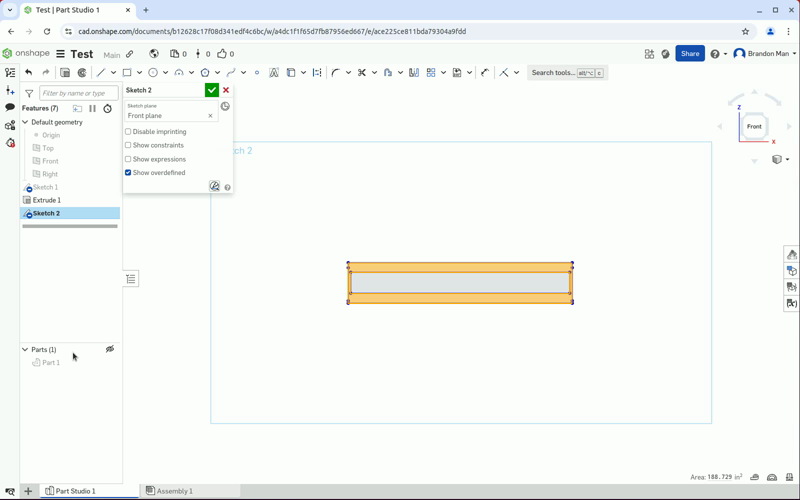
key(shift+e)
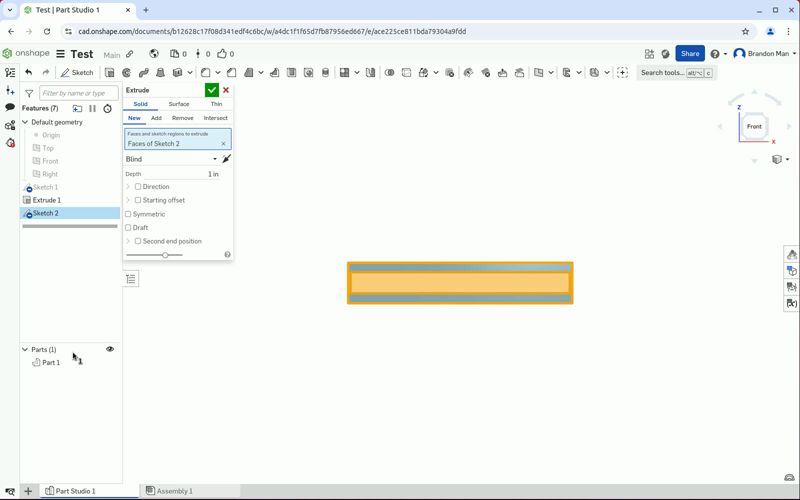
mouse_move(143, 106)
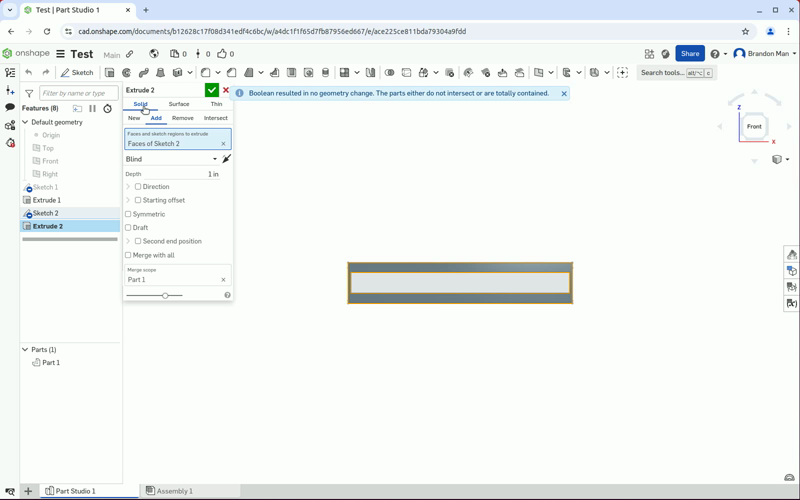
click(143, 106)
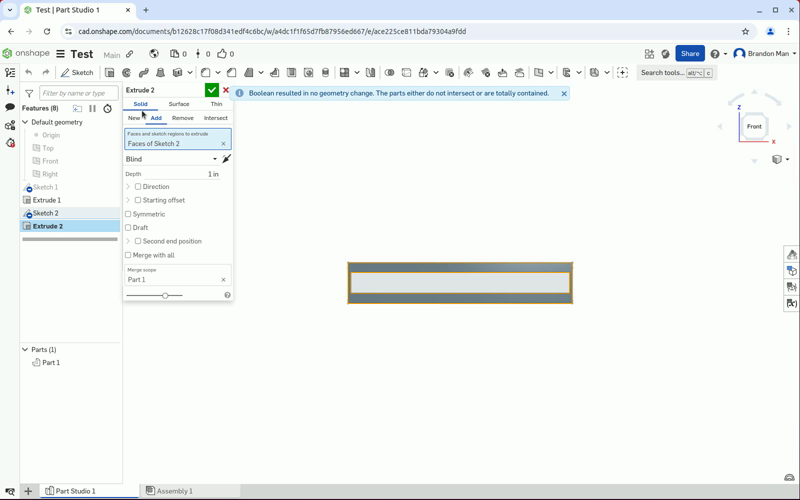
mouse_move(137, 120)
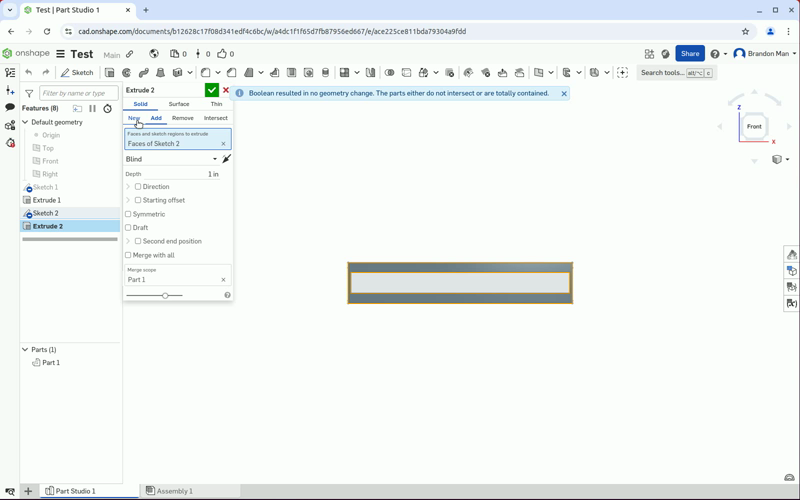
click(137, 120)
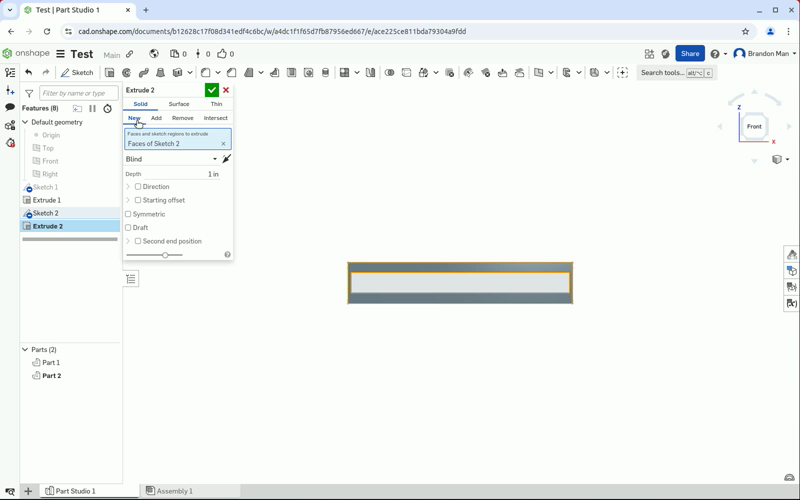
key(tab, 4)
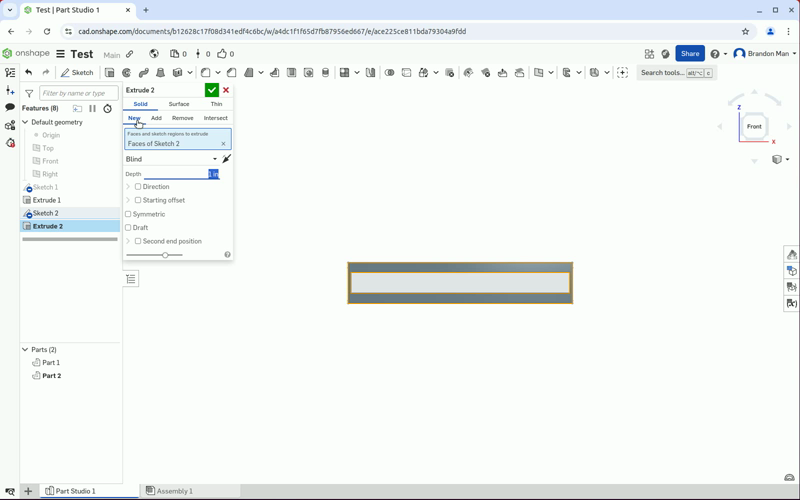
text(1.444)
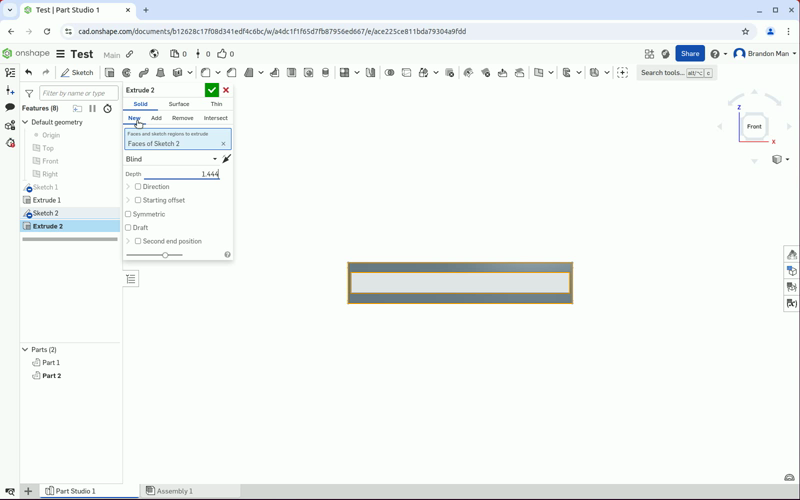
key(enter)
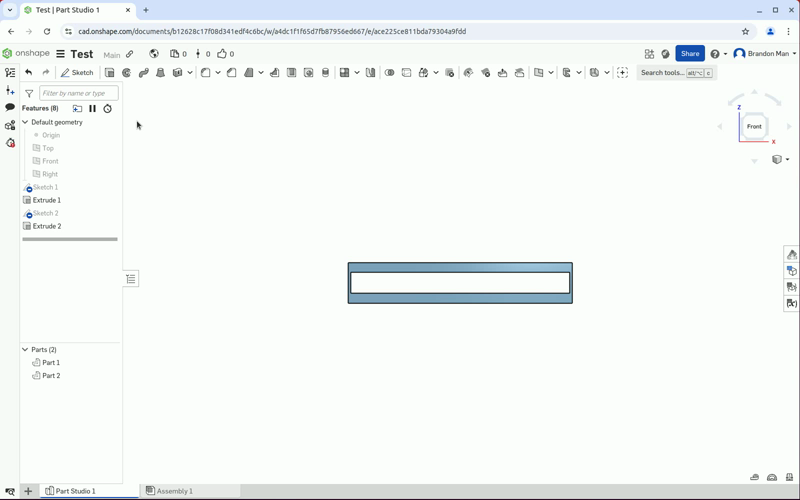
key(shift+h)
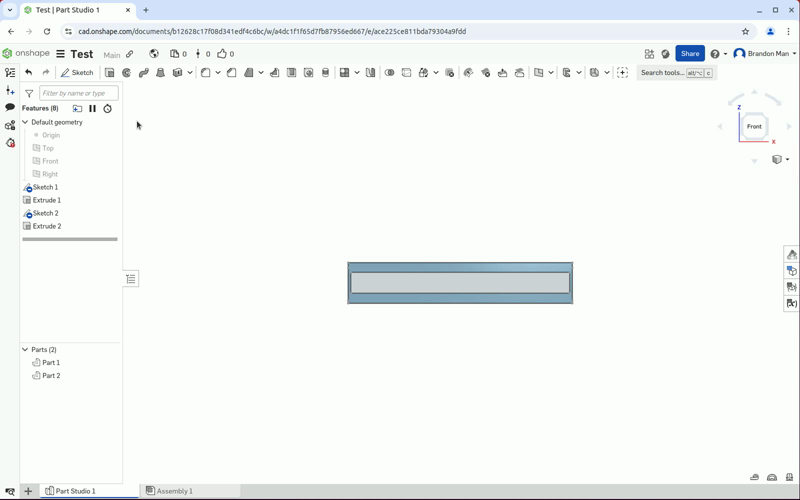
key(shift+h)
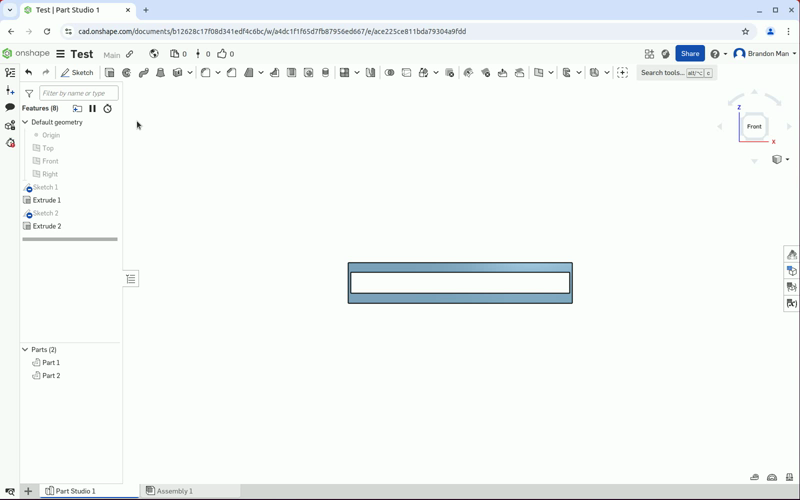
mouse_move(73, 189)
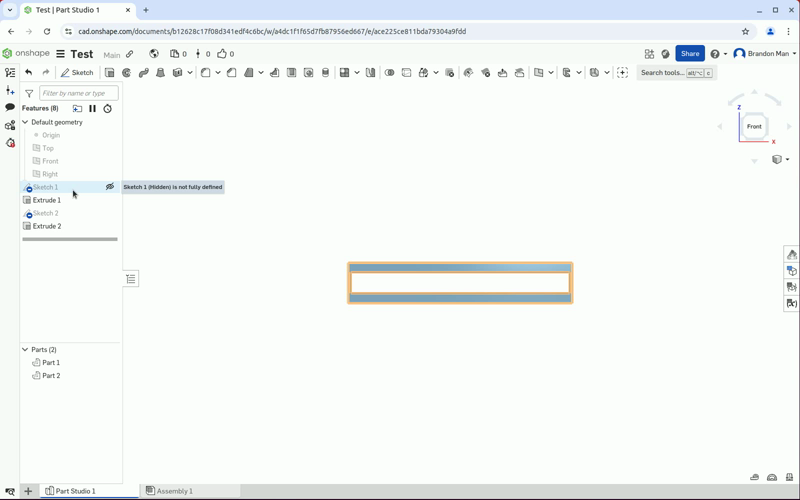
click(73, 189)
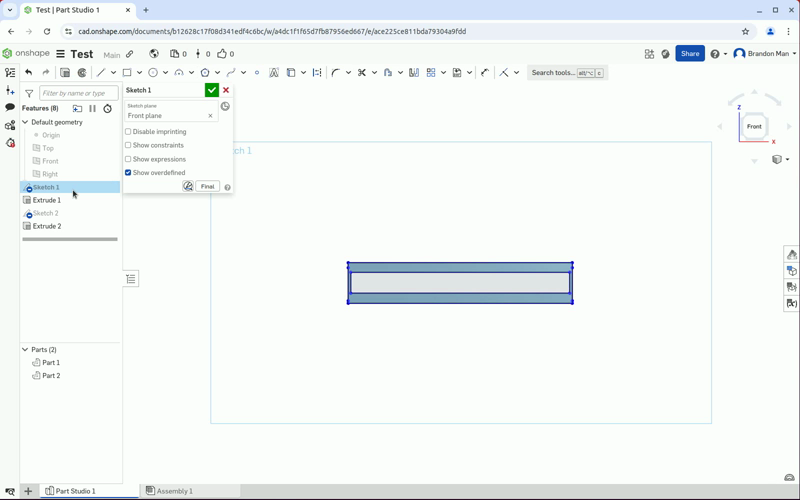
mouse_move(229, 92)
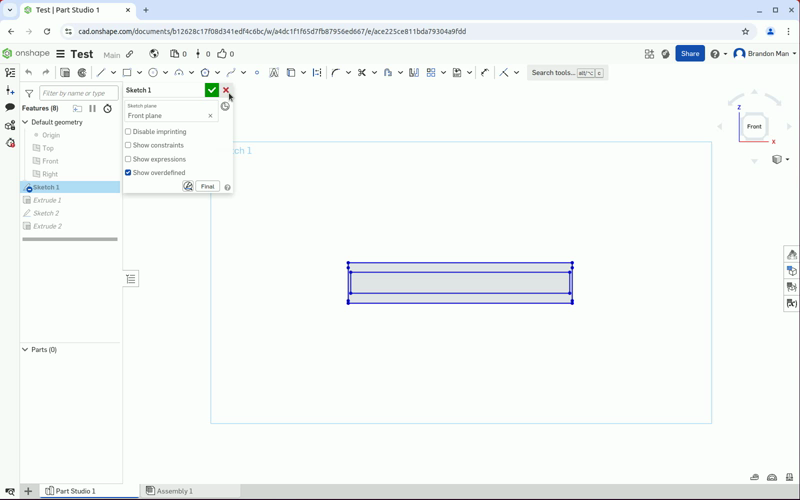
click(229, 92)
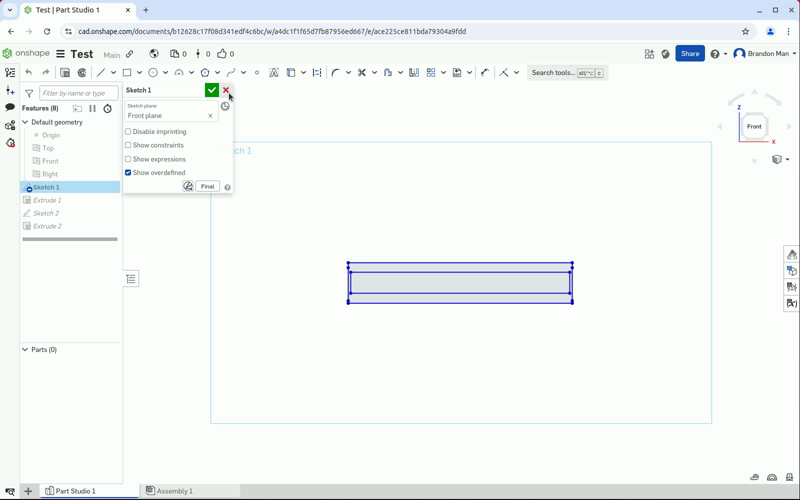
key(shift+s)
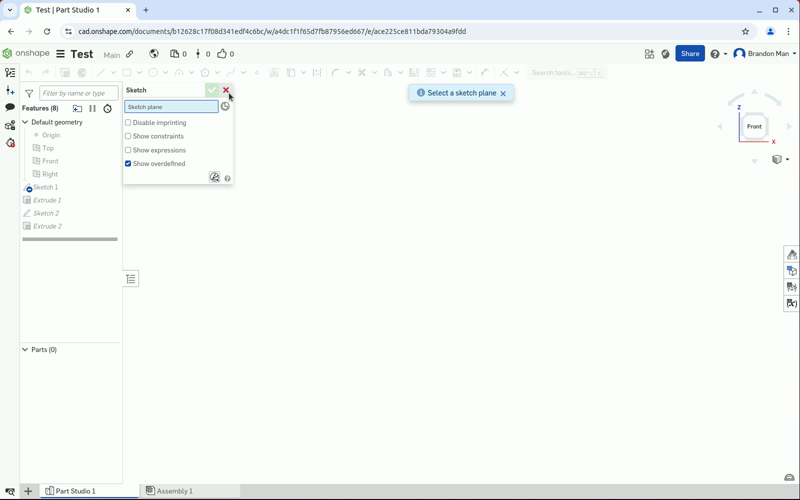
mouse_move(73, 163)
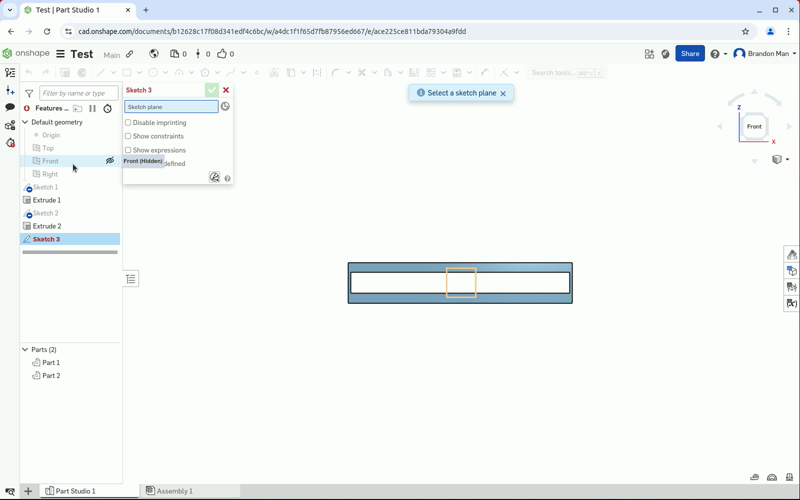
click(73, 163)
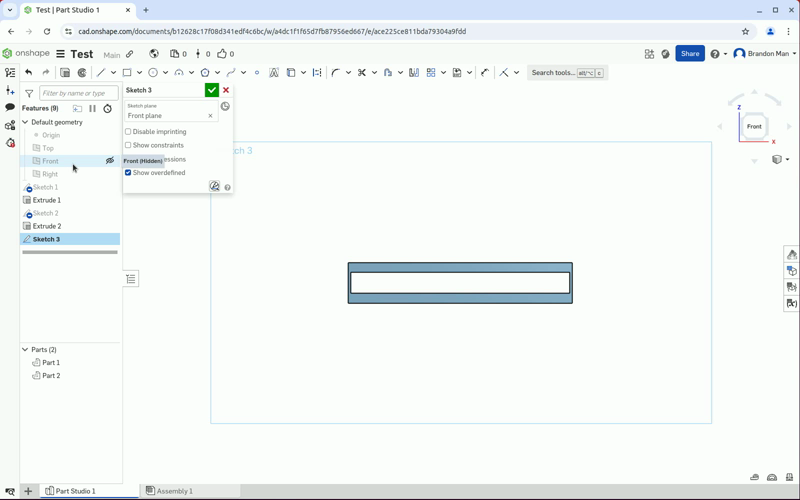
mouse_move(73, 352)
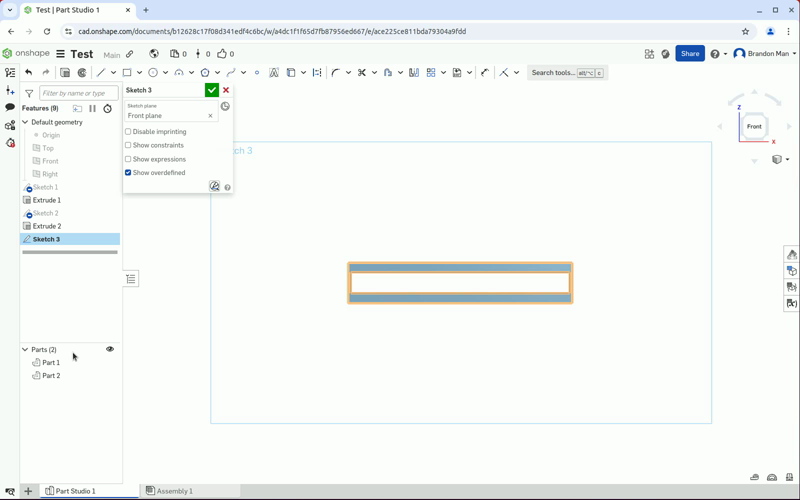
key(y)
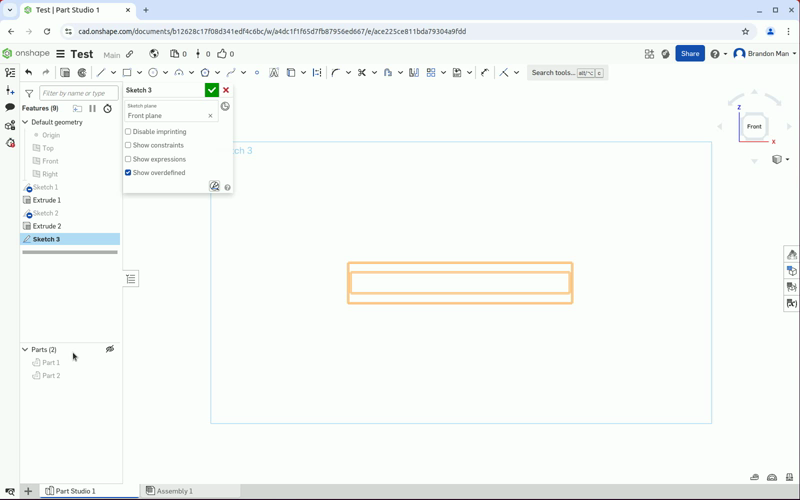
key(l)
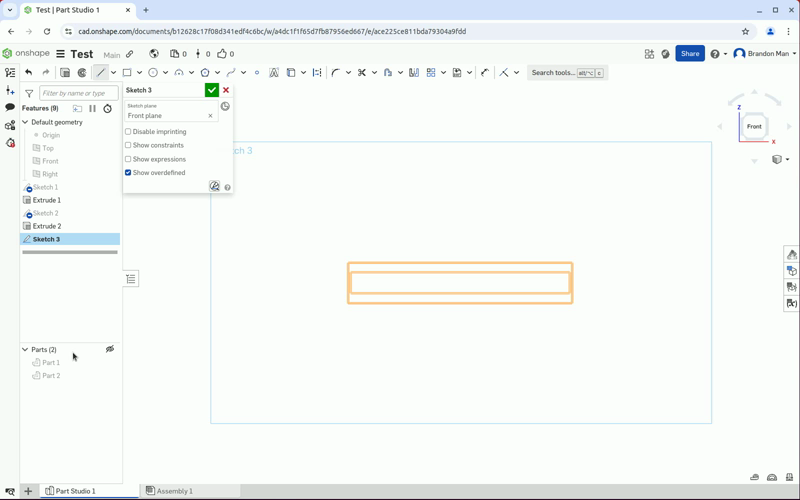
key_down(shift)
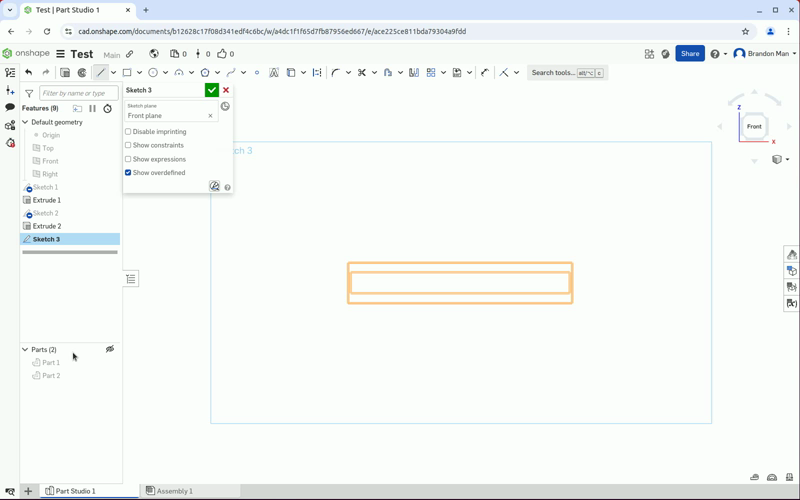
mouse_move(348, 303)
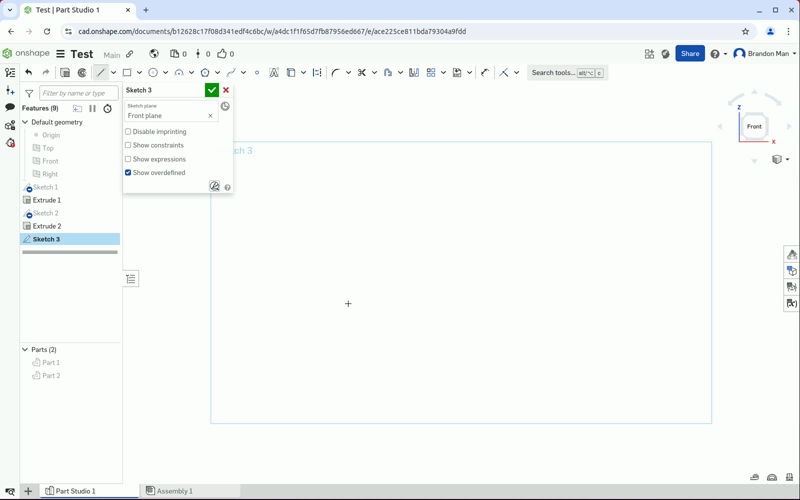
click(348, 303)
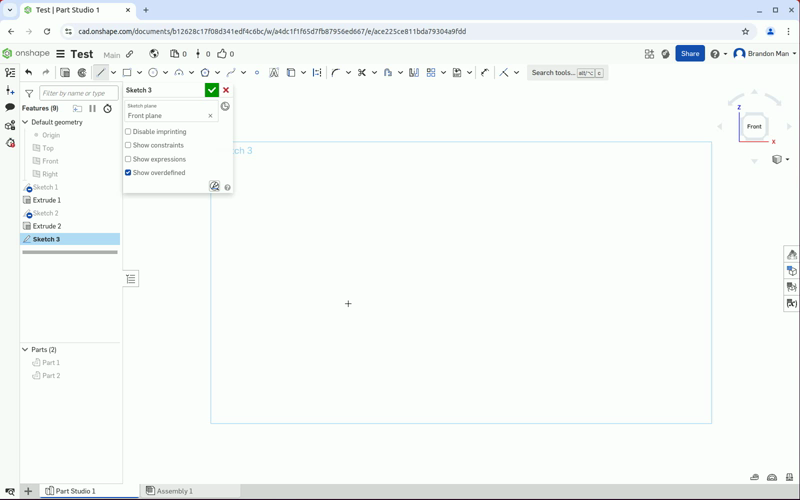
key_up(shift)
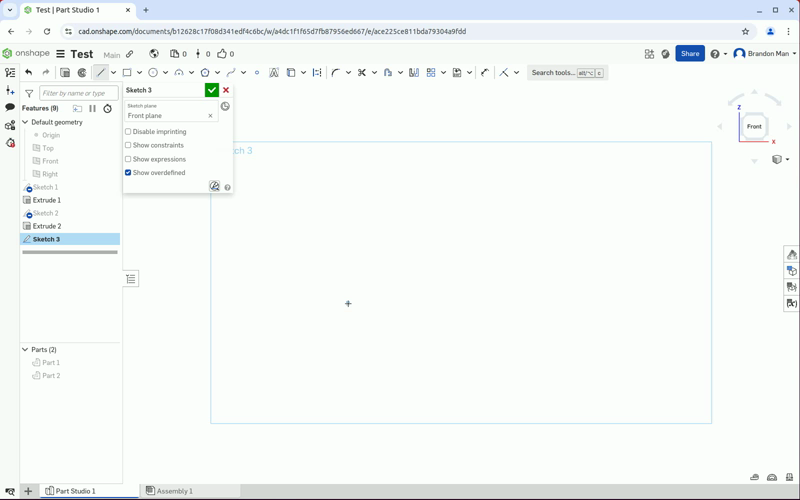
key_down(shift)
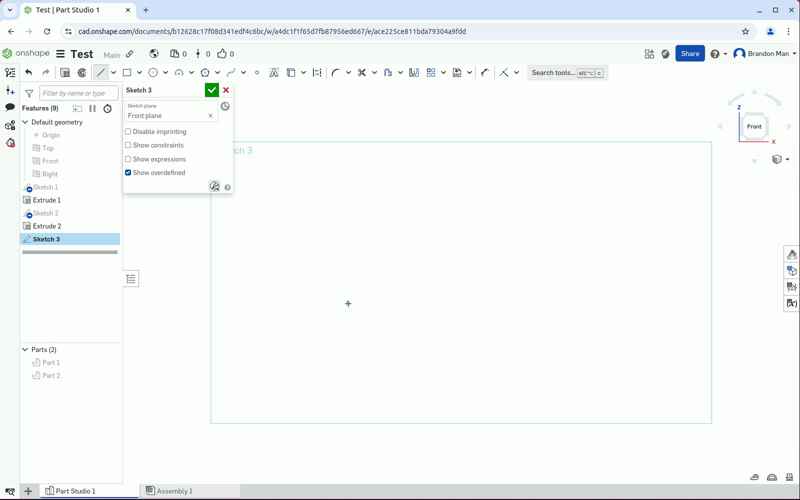
mouse_move(572, 303)
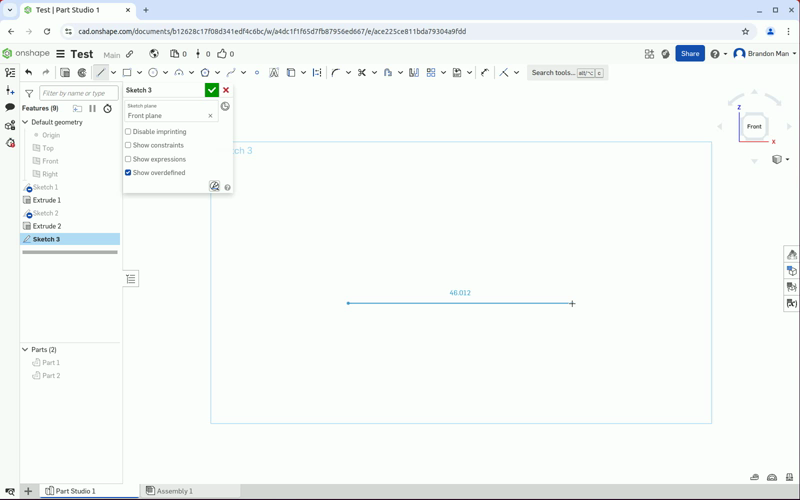
click(572, 303)
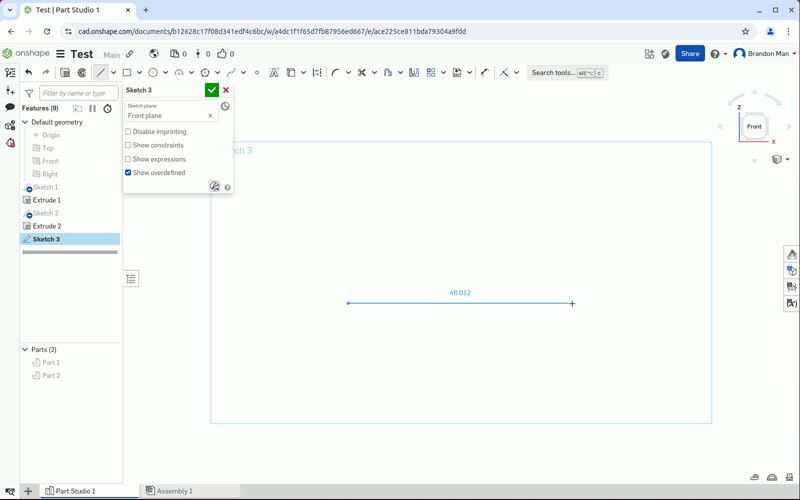
key_up(shift)
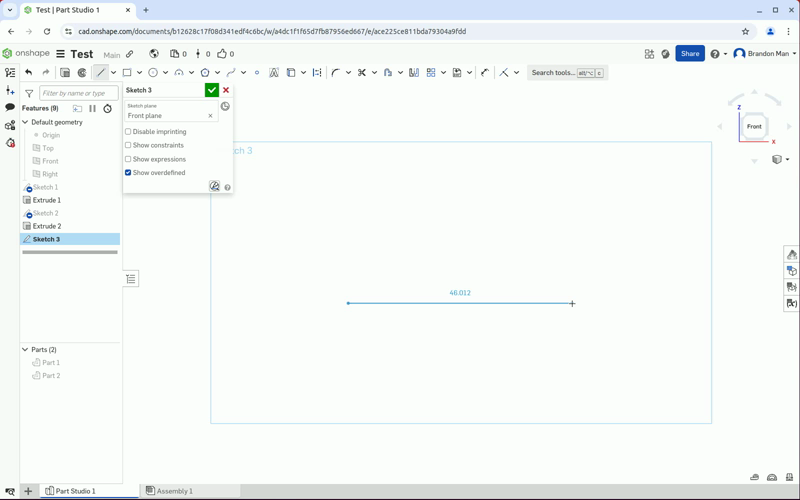
key_down(shift)
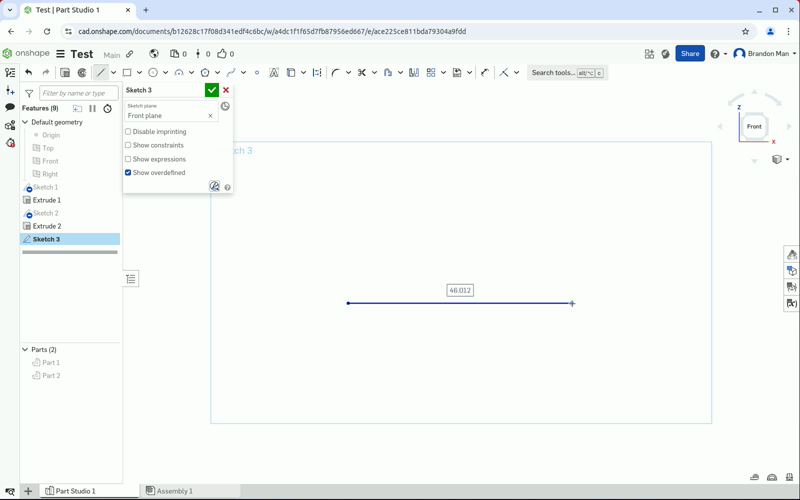
mouse_move(589, 303)
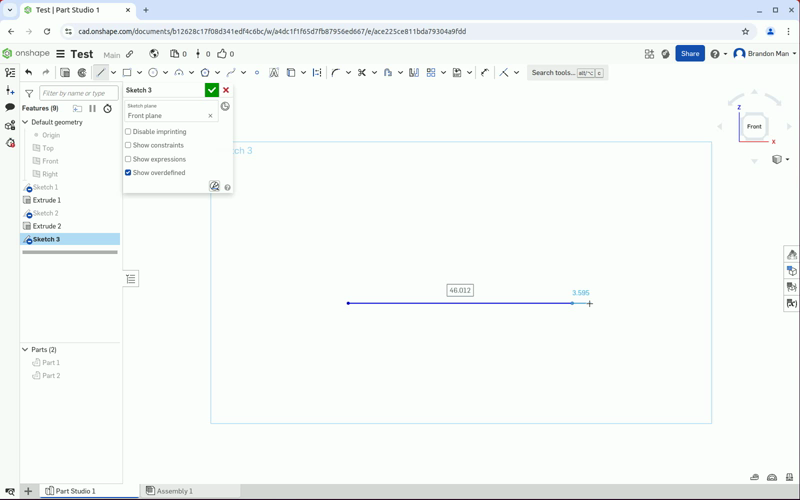
mouse_move(572, 300)
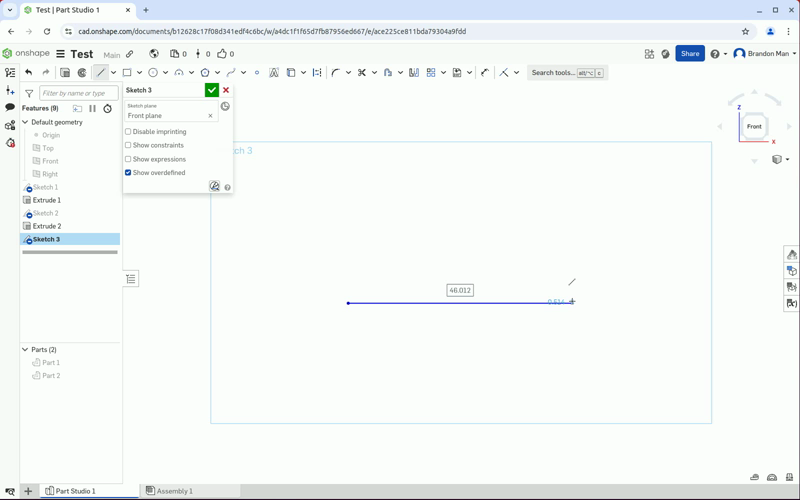
scroll(6)
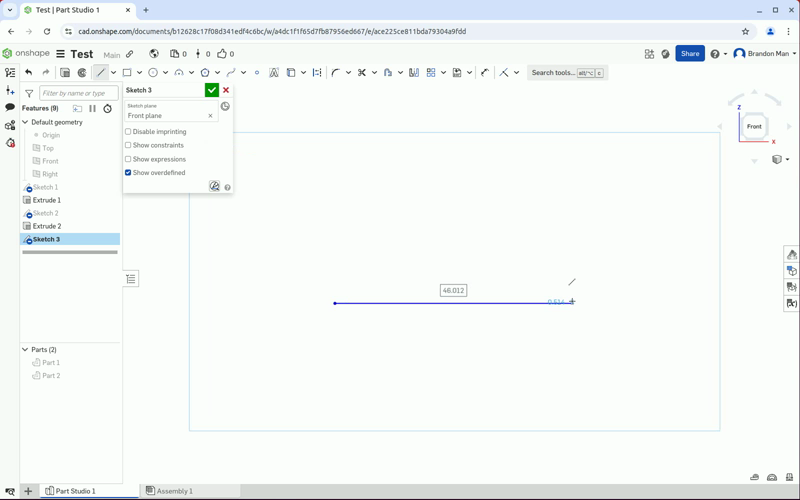
scroll(6)
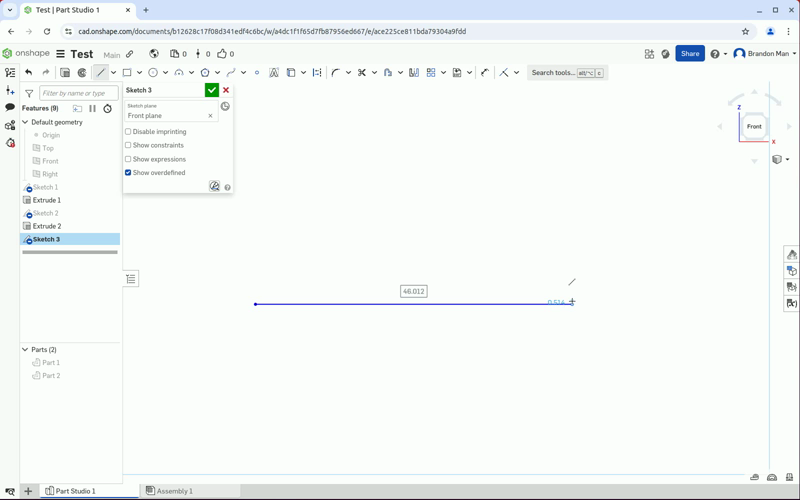
scroll(6)
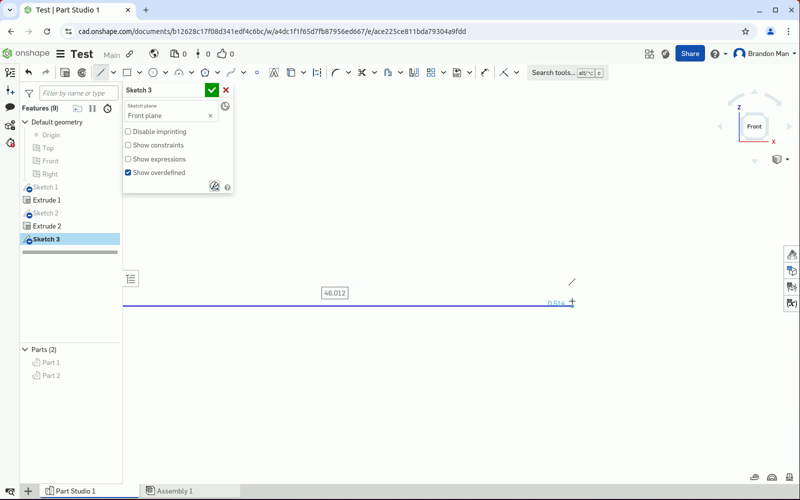
scroll(6)
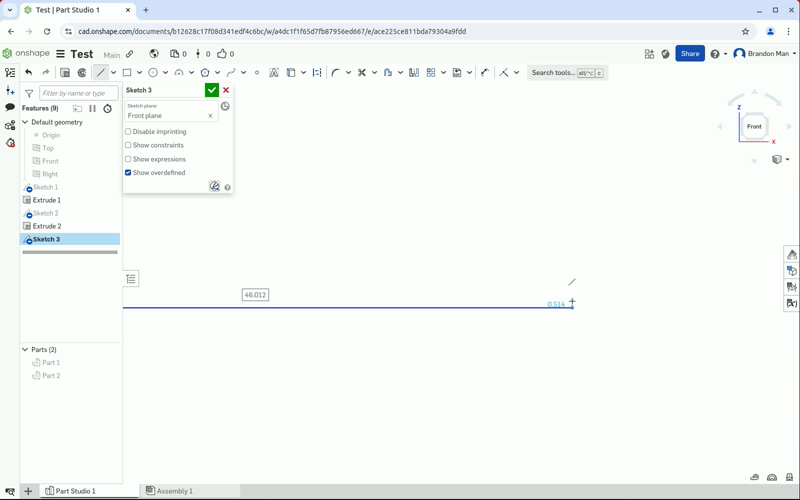
scroll(6)
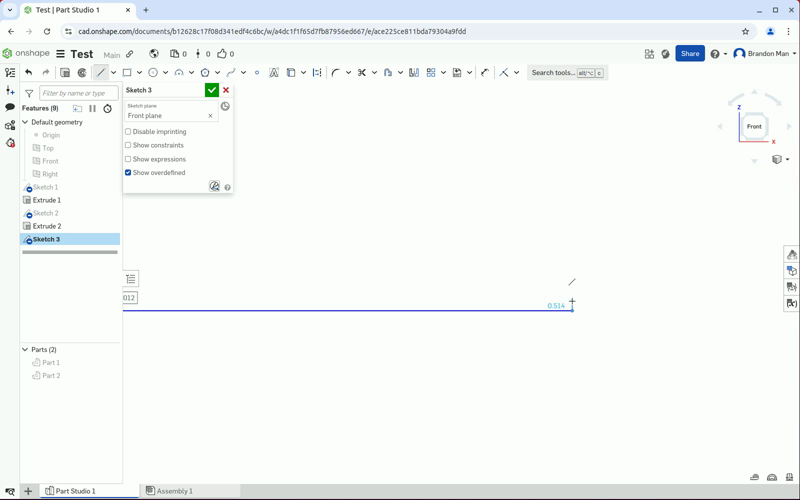
scroll(6)
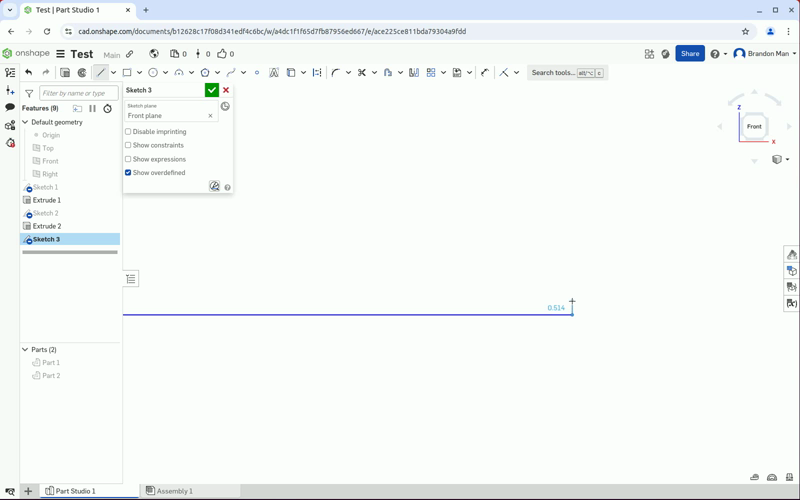
scroll(6)
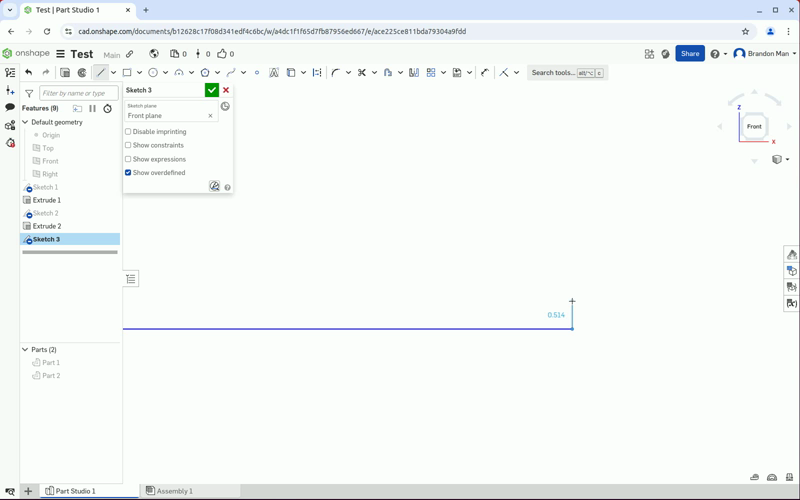
click(572, 300)
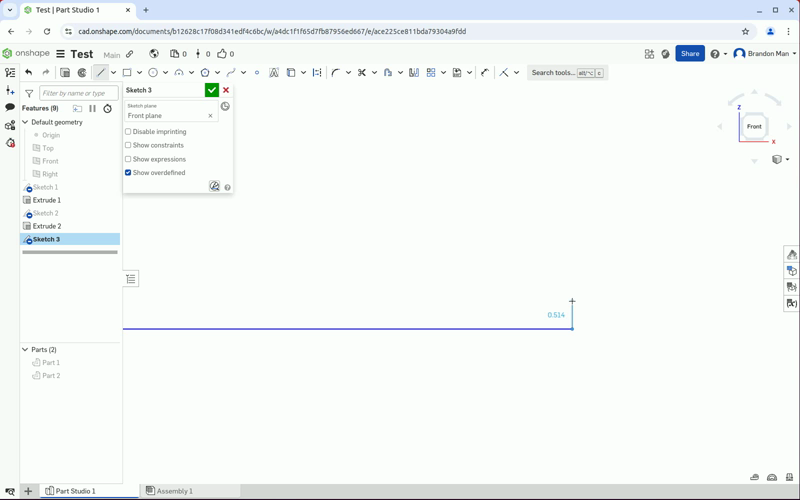
scroll(-6)
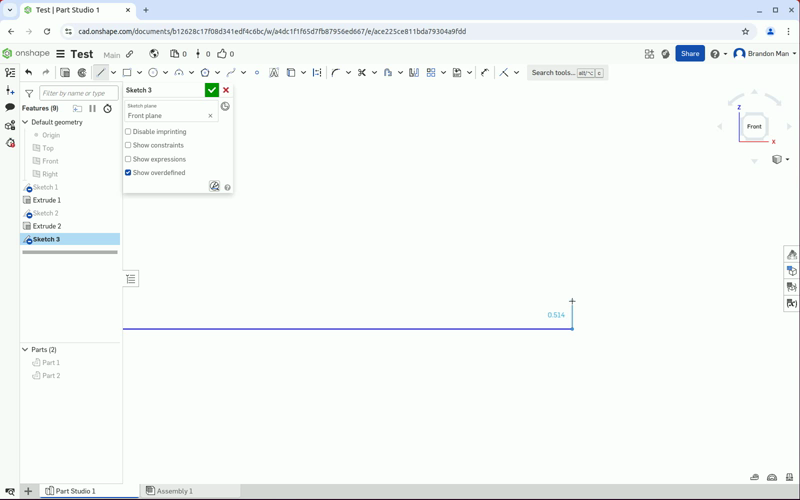
scroll(-6)
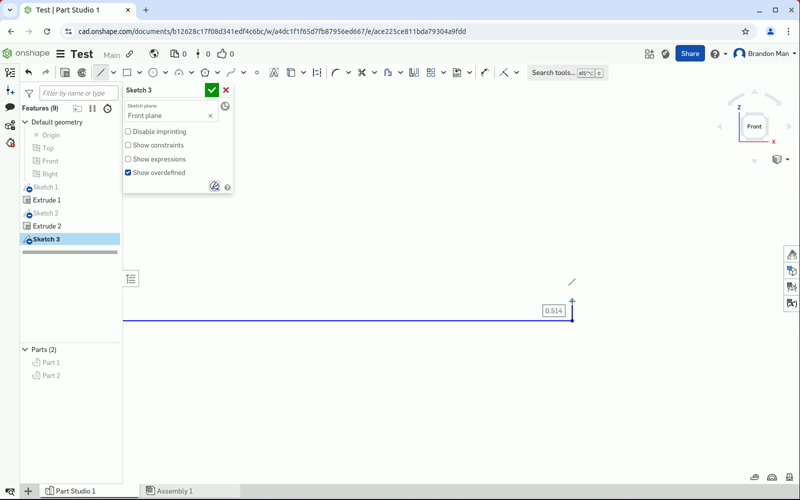
scroll(-6)
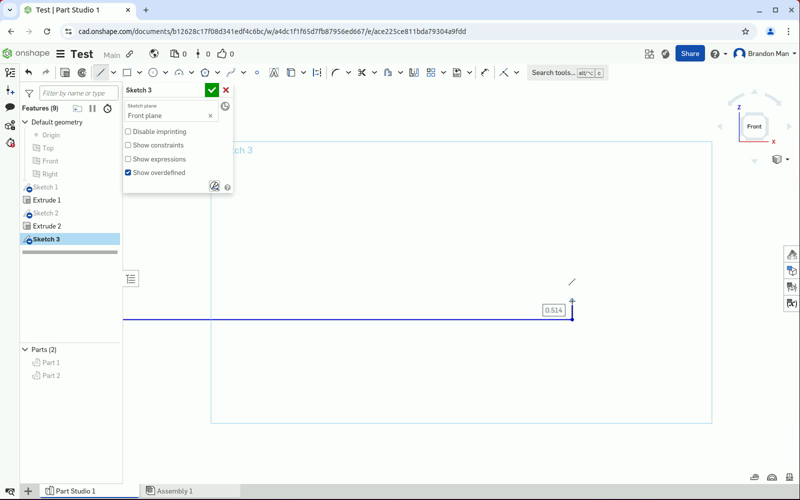
scroll(-6)
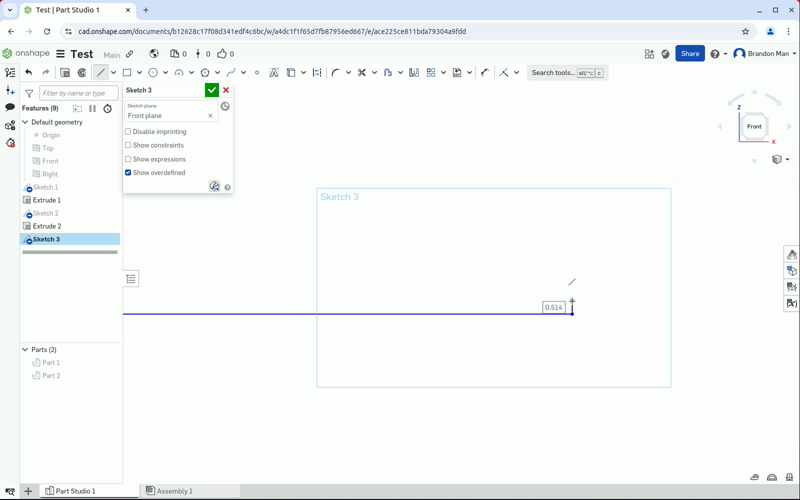
scroll(-6)
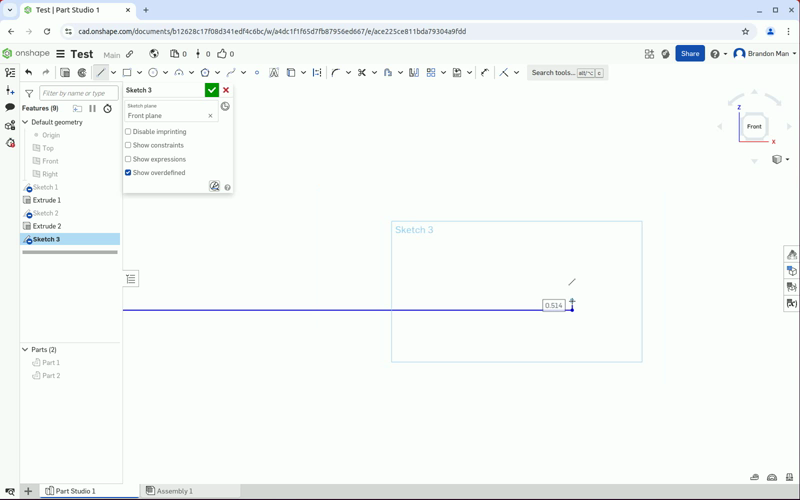
scroll(-6)
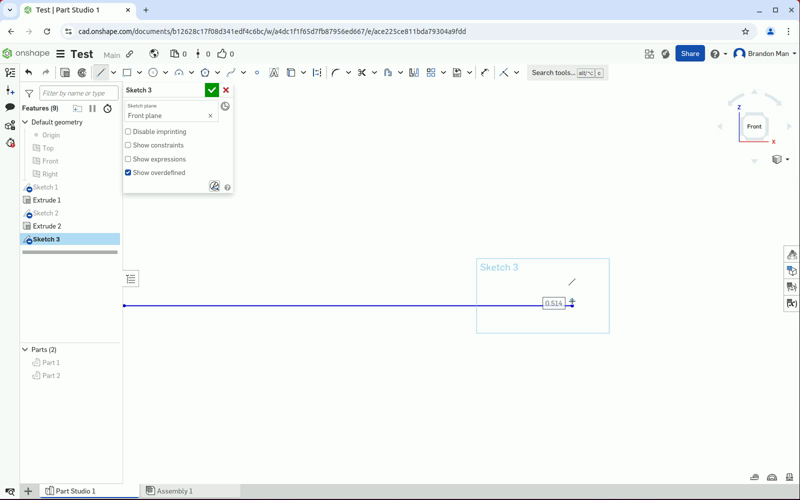
scroll(-6)
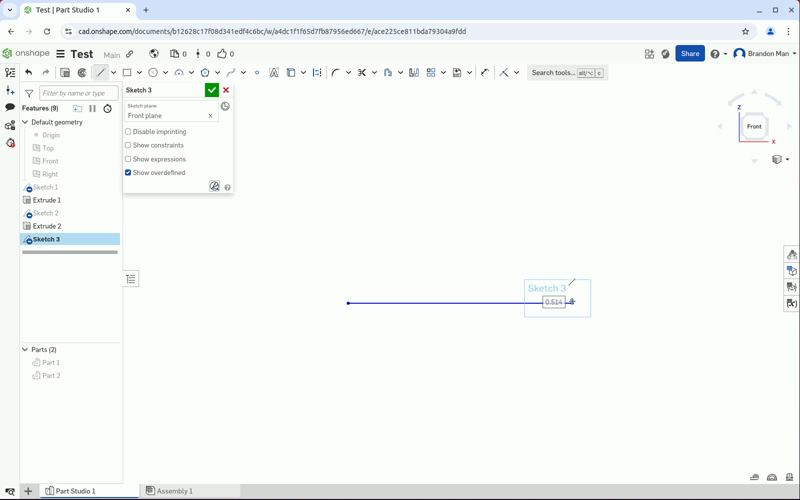
key_up(shift)
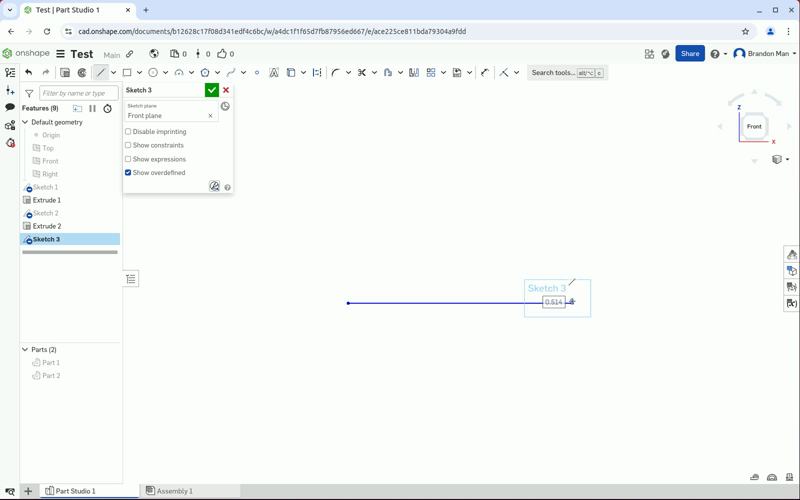
key_down(shift)
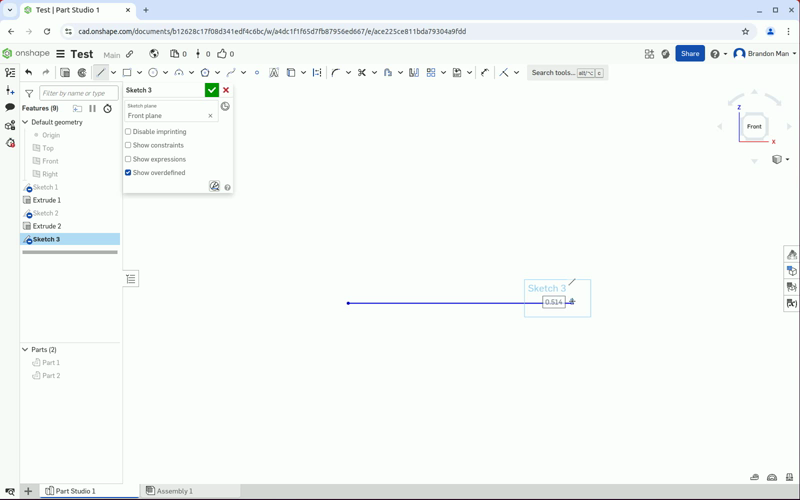
mouse_move(589, 300)
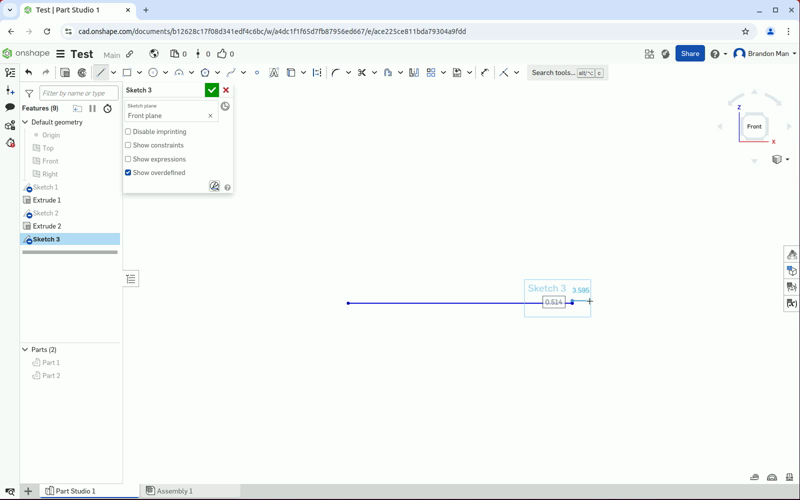
mouse_move(572, 267)
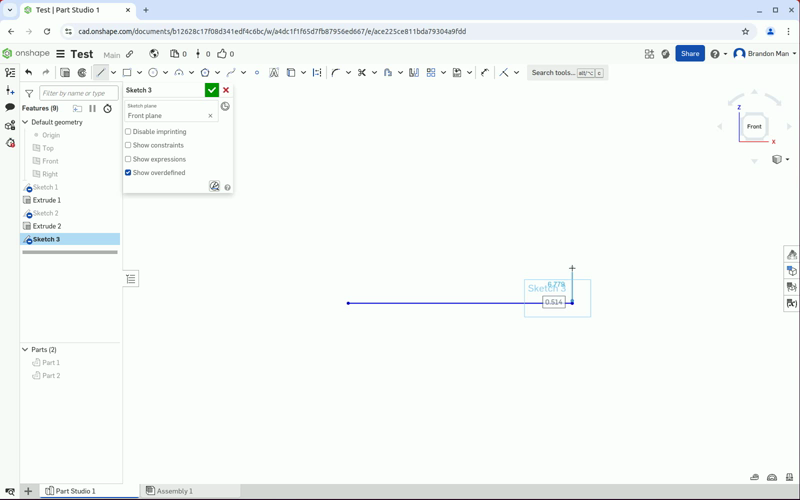
click(572, 267)
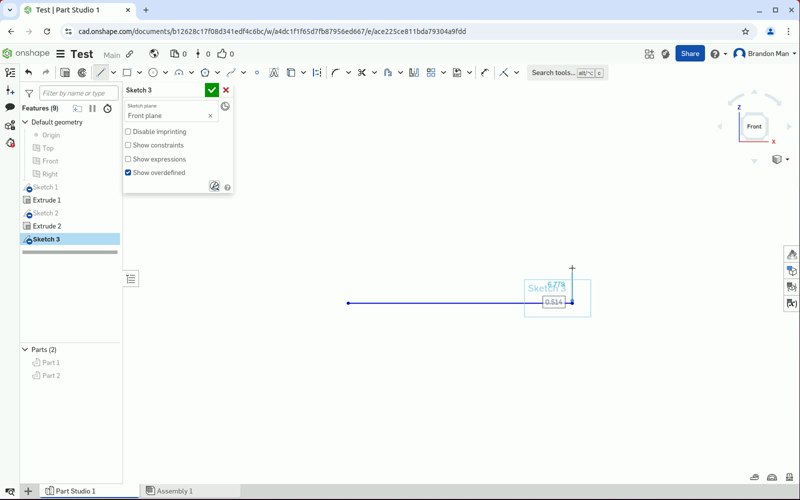
key_up(shift)
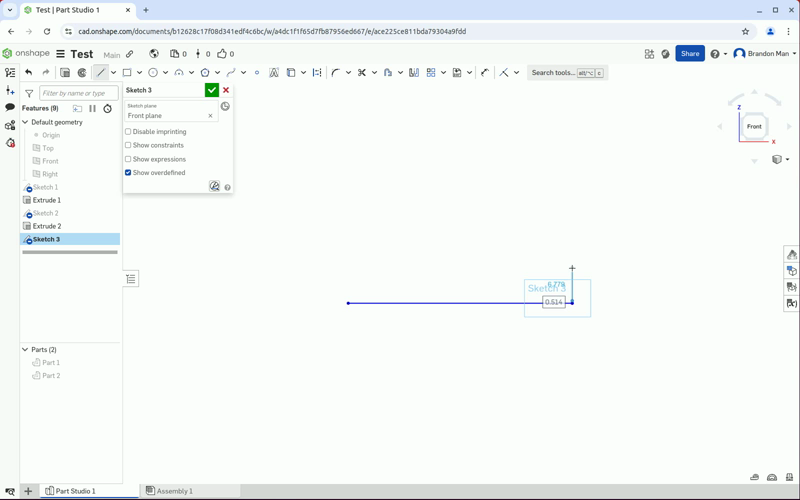
key_down(shift)
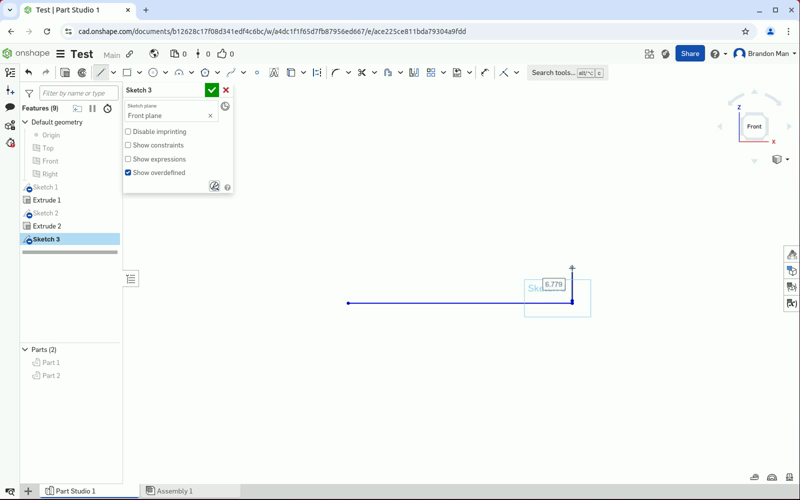
mouse_move(589, 267)
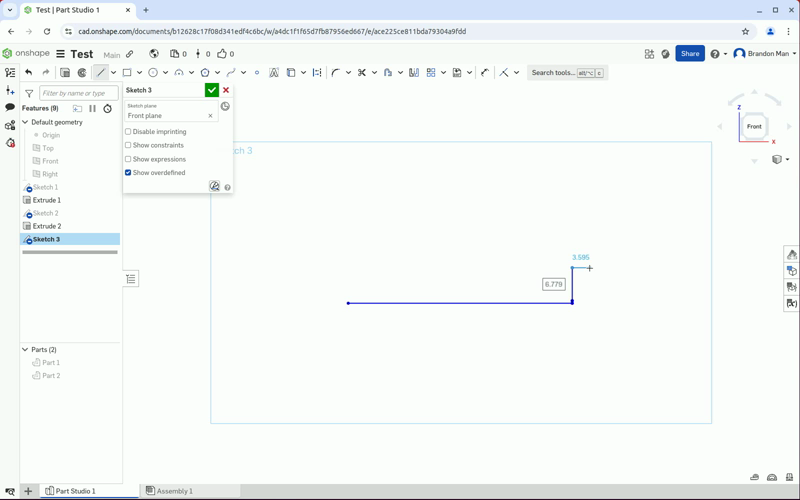
mouse_move(572, 262)
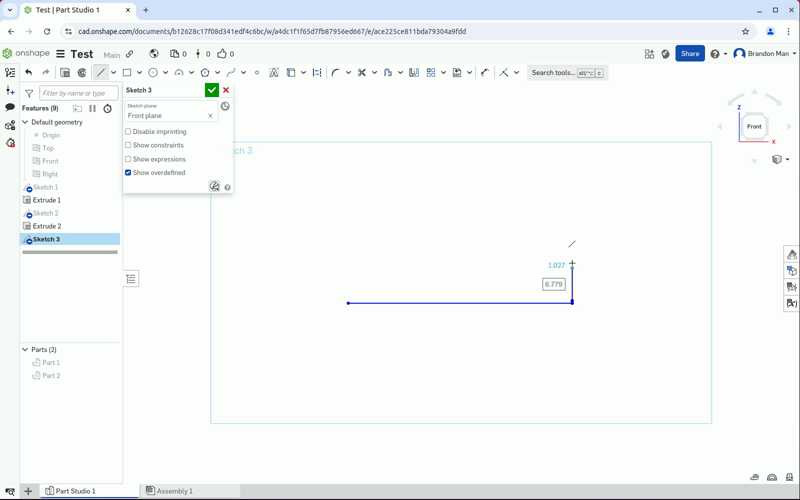
scroll(6)
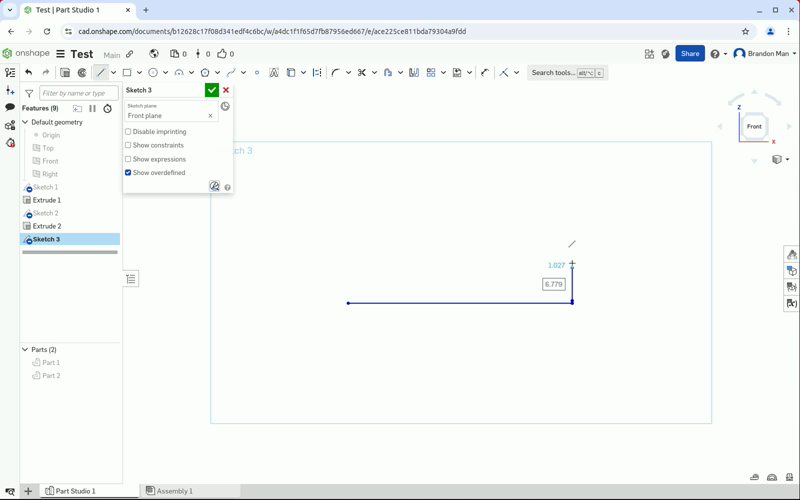
scroll(6)
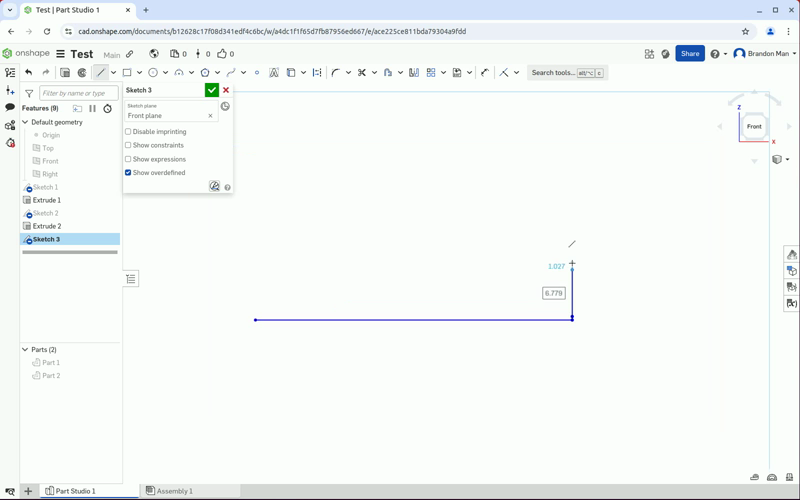
scroll(6)
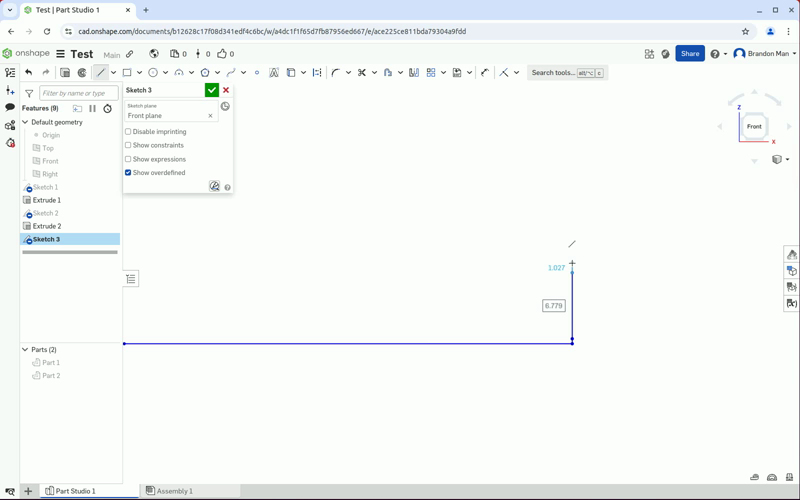
scroll(6)
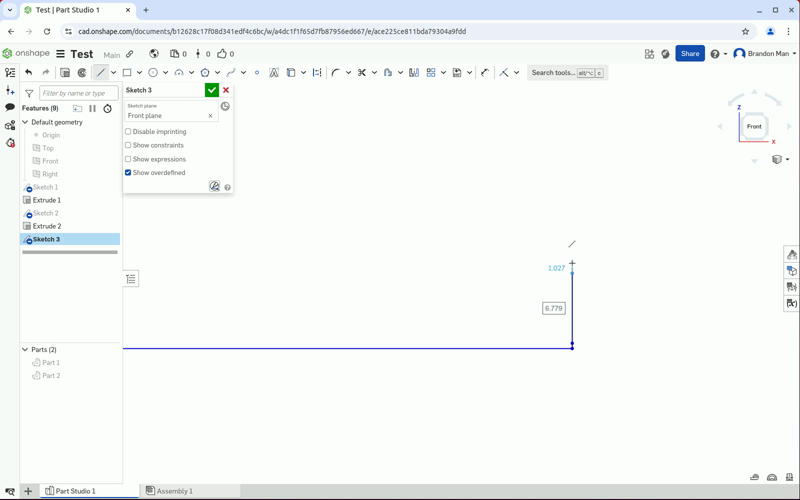
scroll(6)
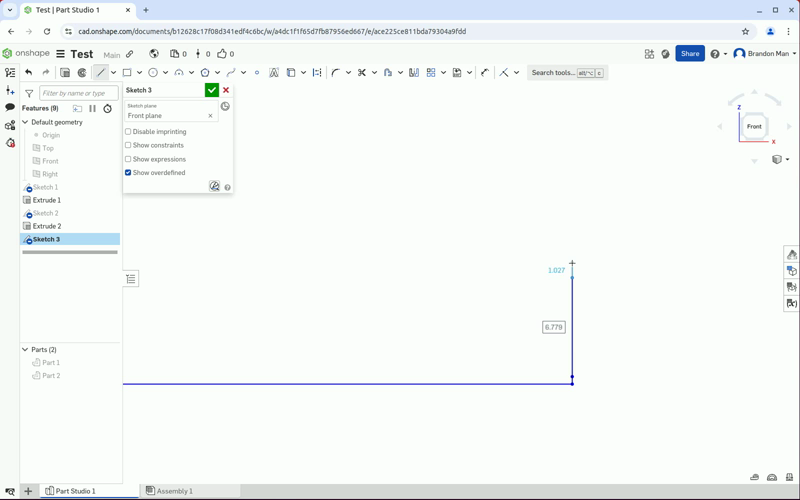
scroll(6)
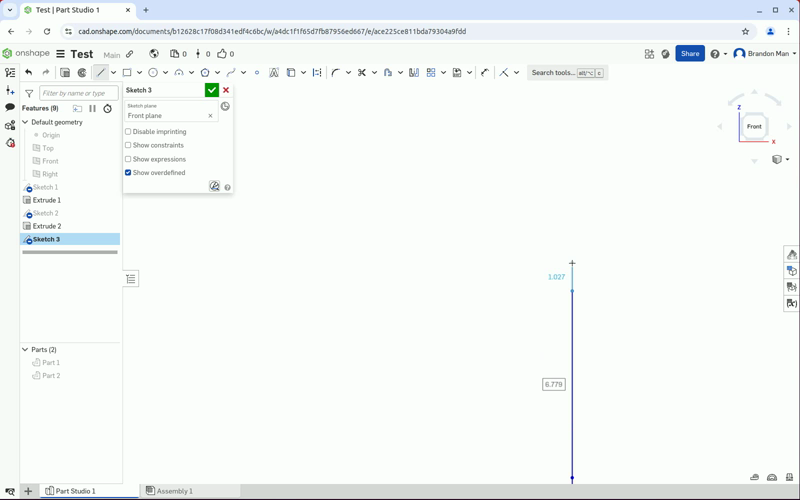
scroll(6)
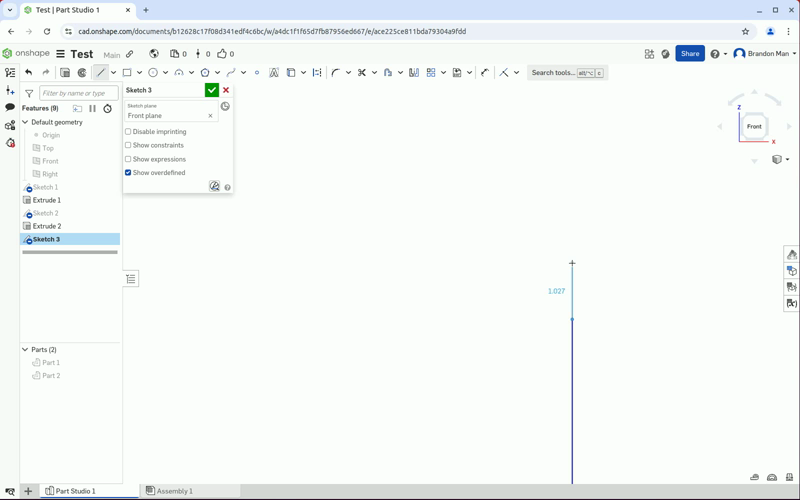
click(572, 262)
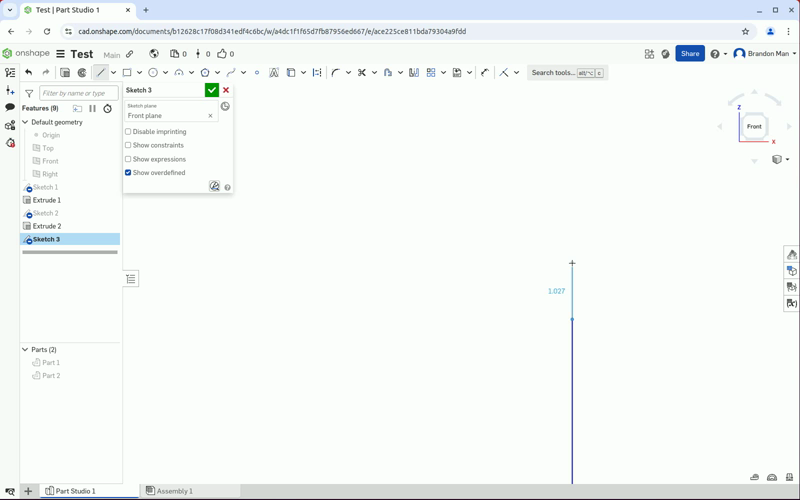
scroll(-6)
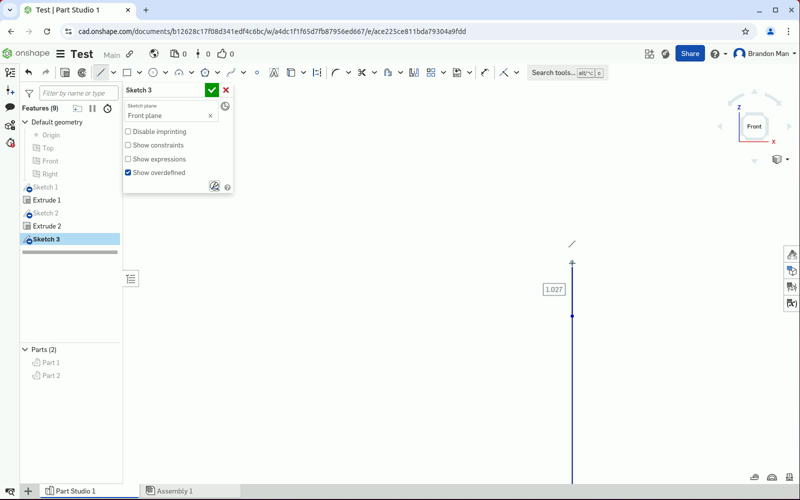
scroll(-6)
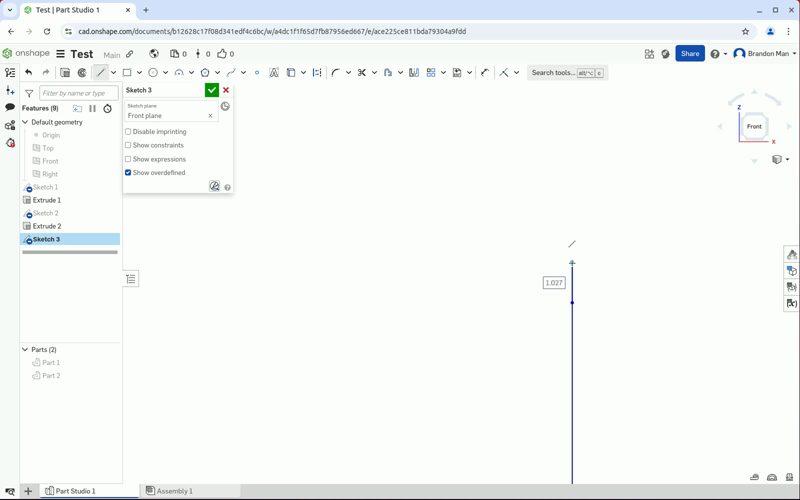
scroll(-6)
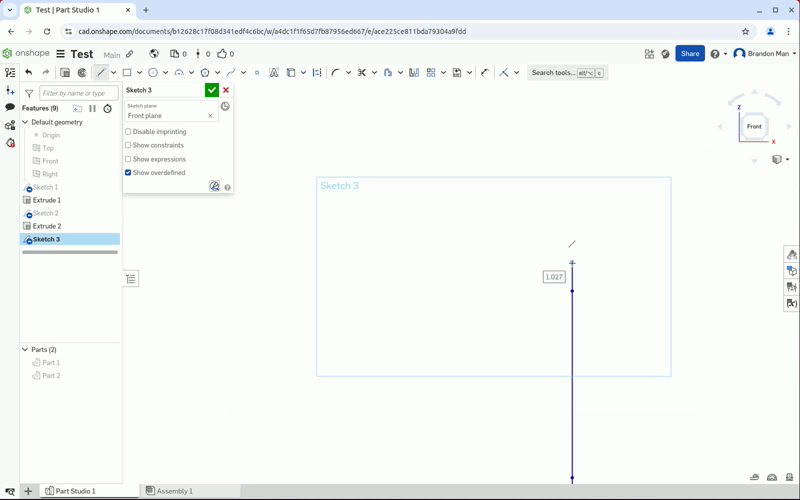
scroll(-6)
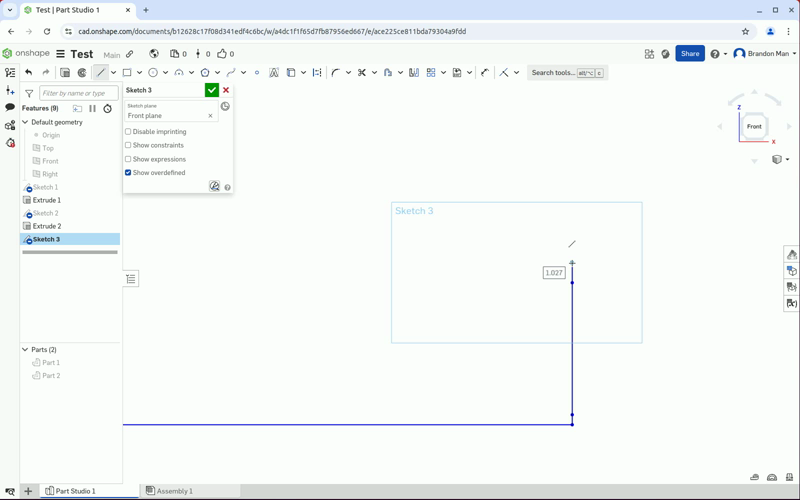
scroll(-6)
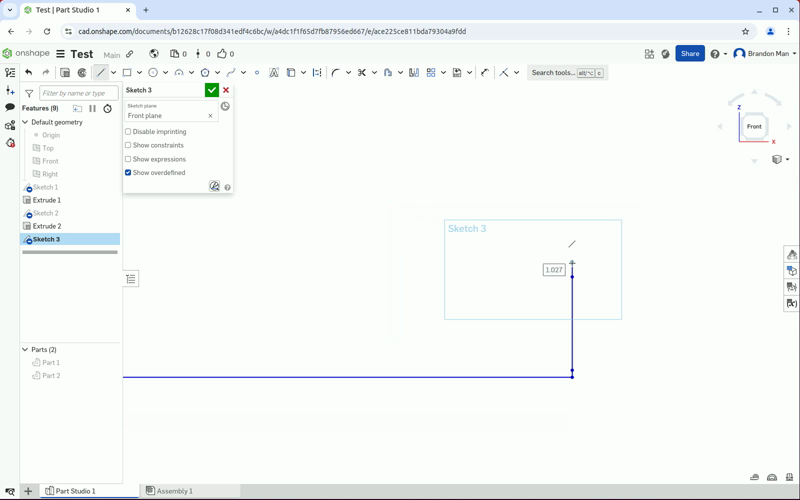
scroll(-6)
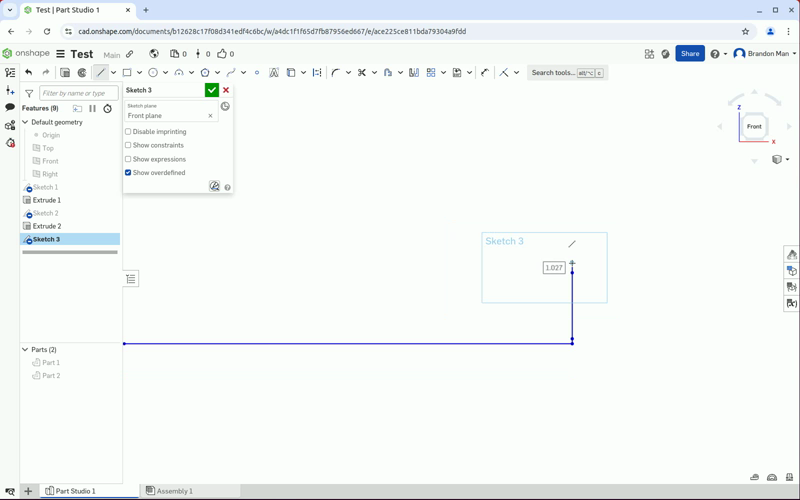
scroll(-6)
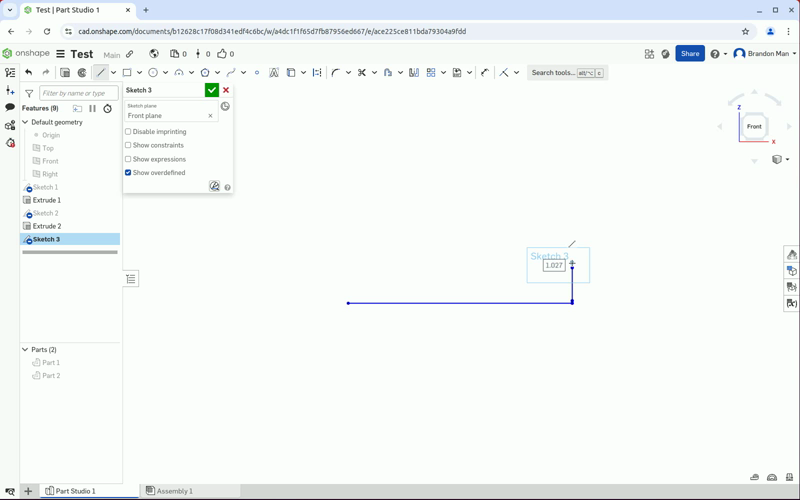
key_up(shift)
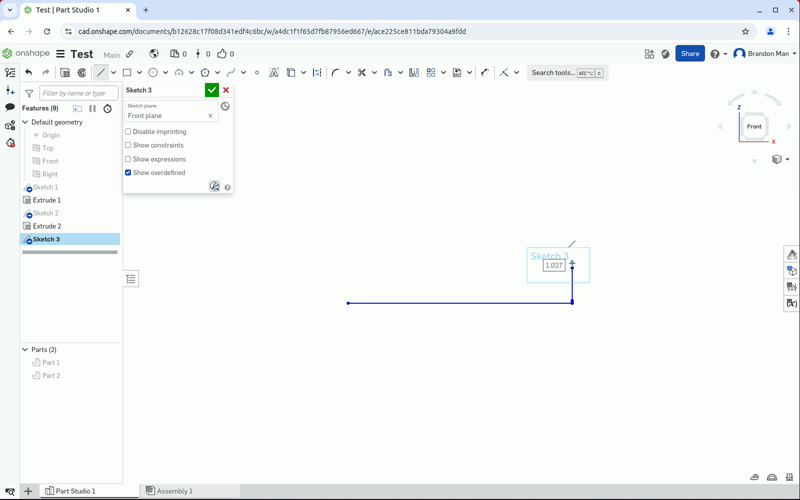
key_down(shift)
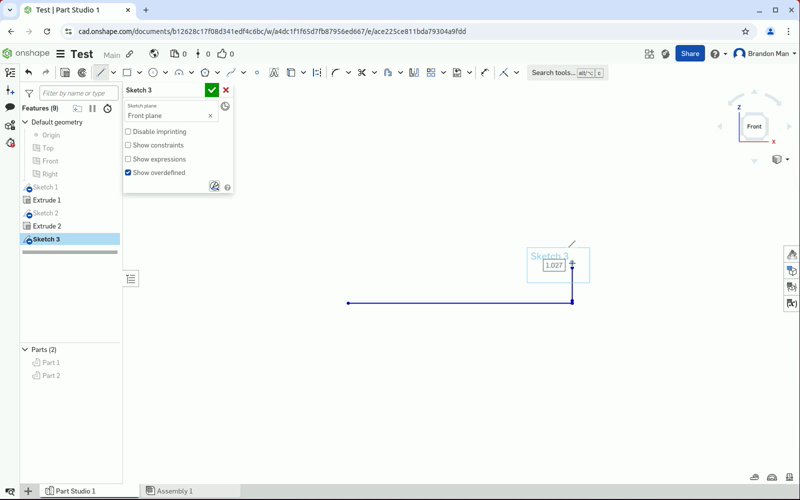
mouse_move(348, 262)
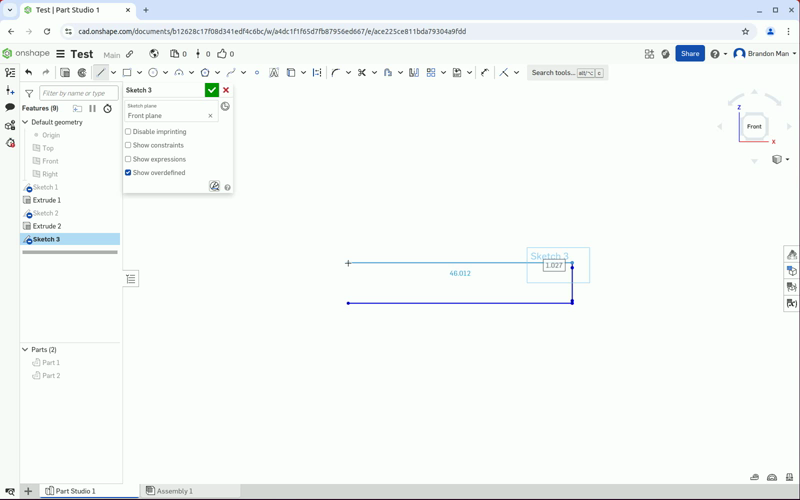
click(348, 262)
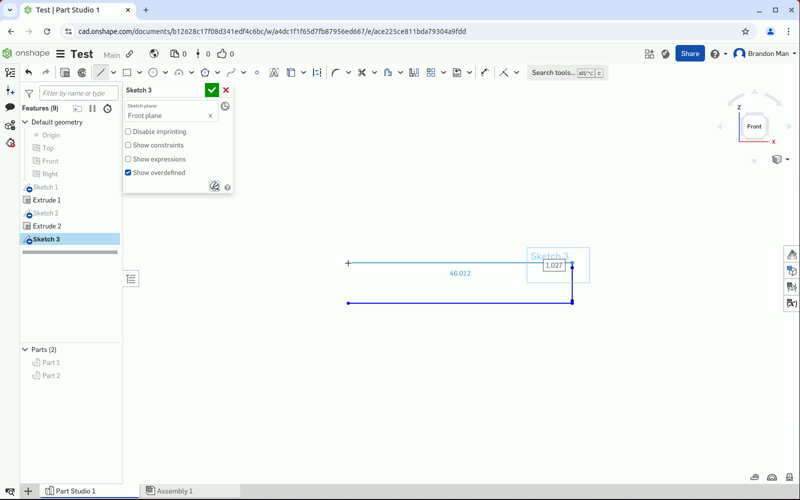
key_up(shift)
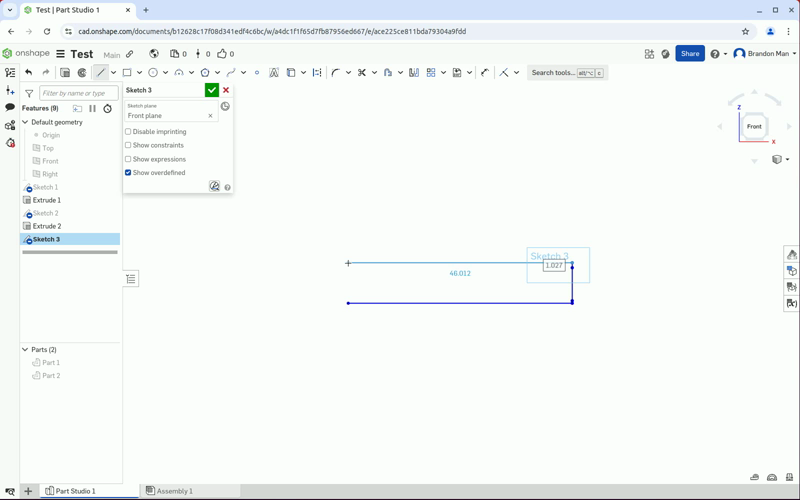
key_down(shift)
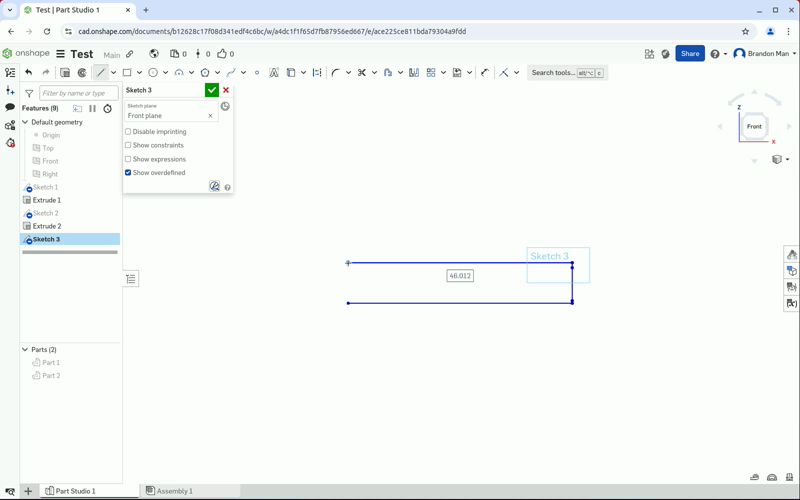
mouse_move(378, 262)
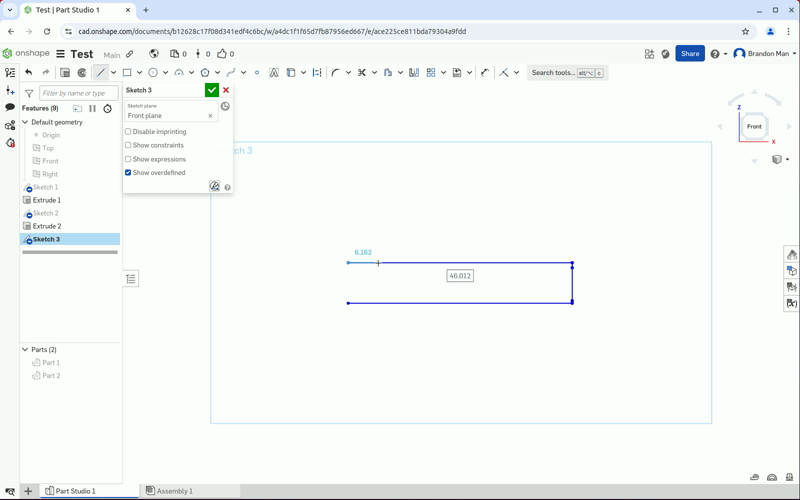
mouse_move(348, 267)
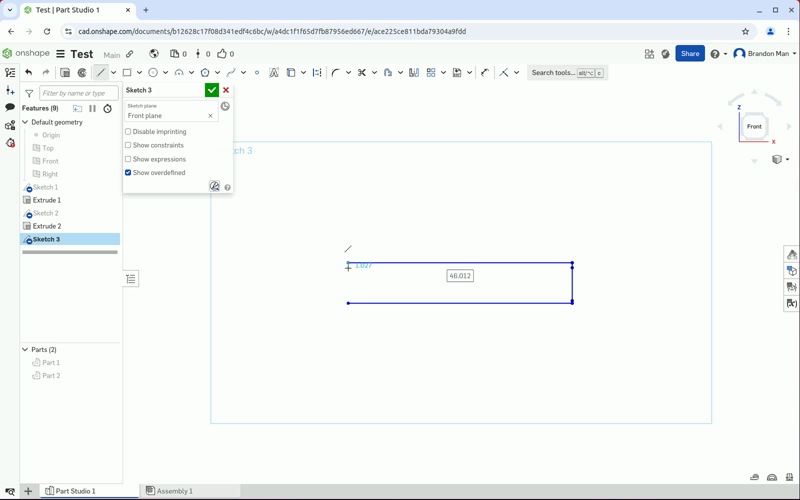
scroll(6)
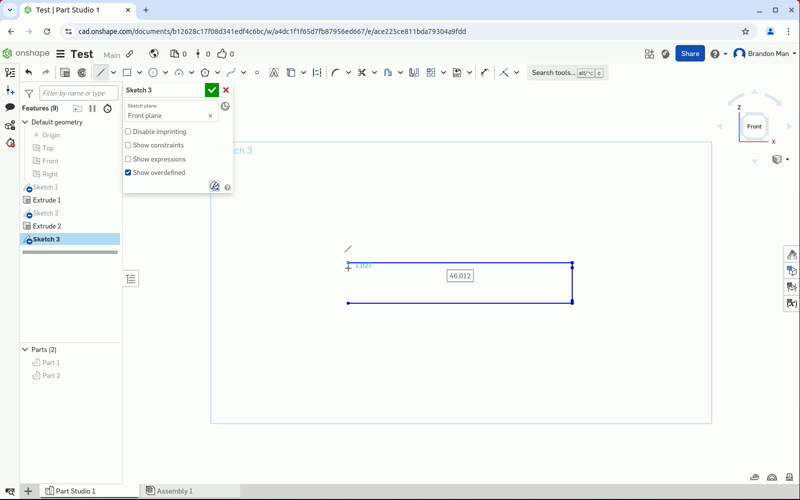
scroll(6)
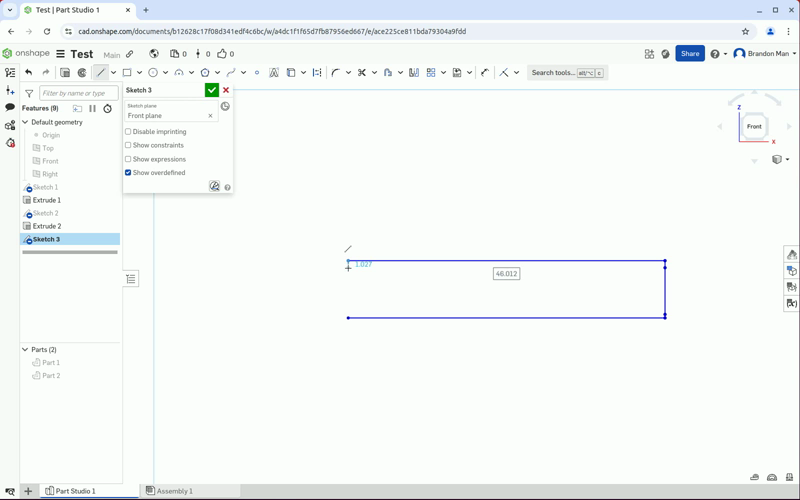
scroll(6)
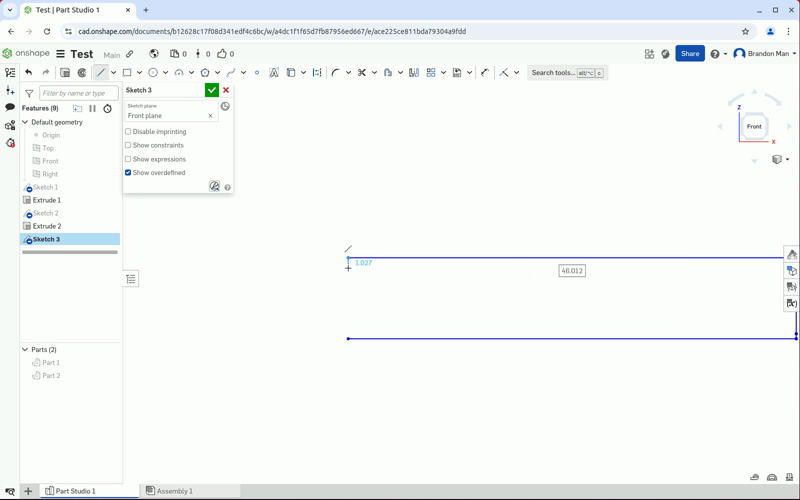
scroll(6)
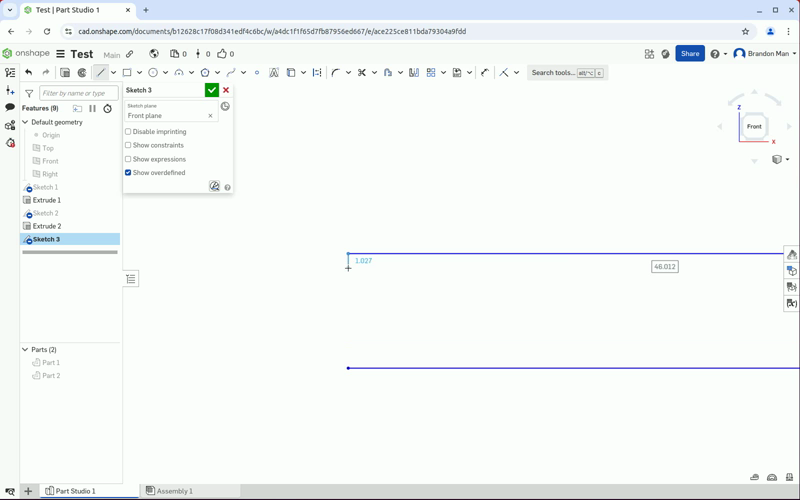
scroll(6)
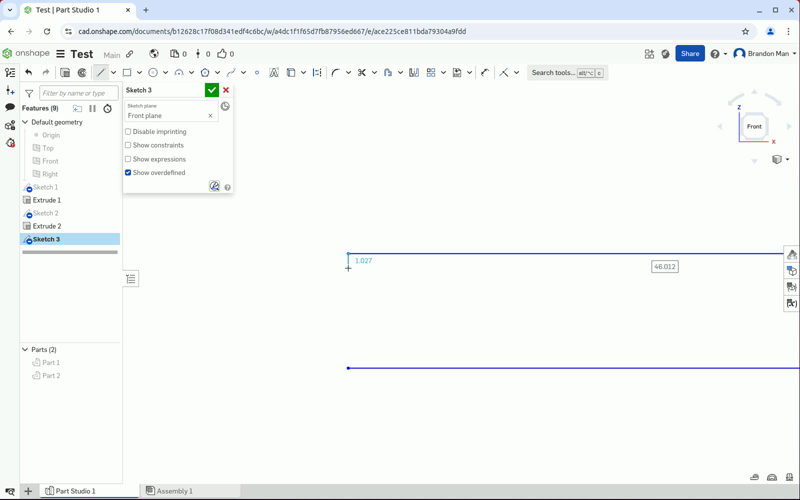
scroll(6)
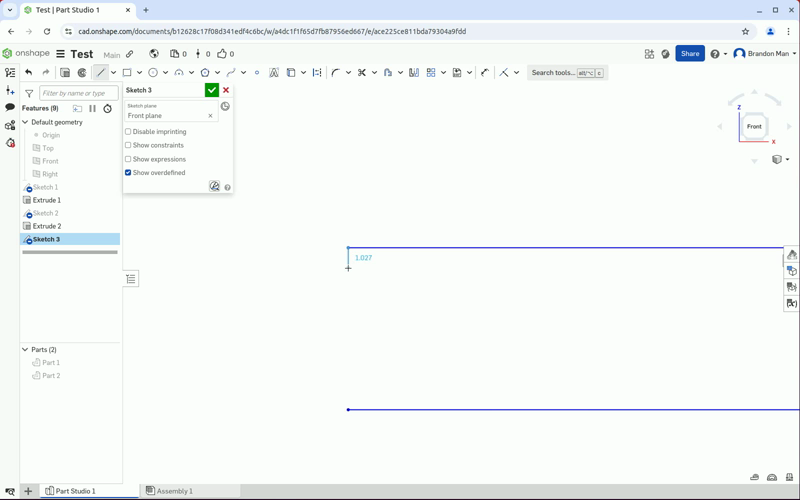
scroll(6)
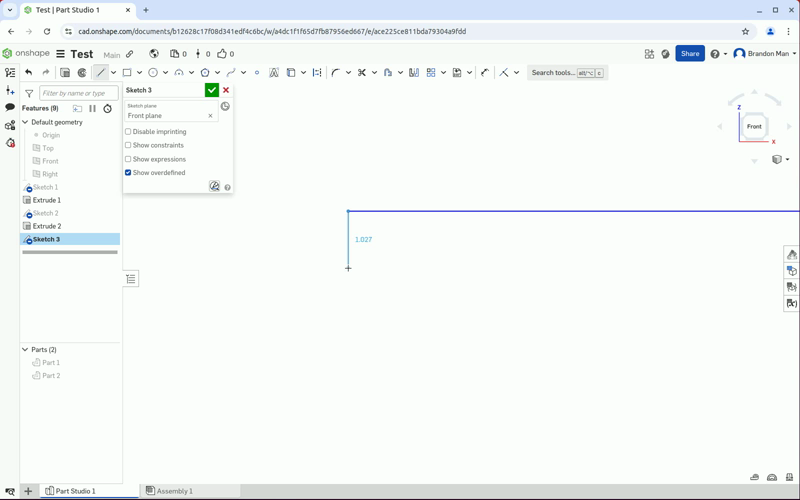
click(348, 267)
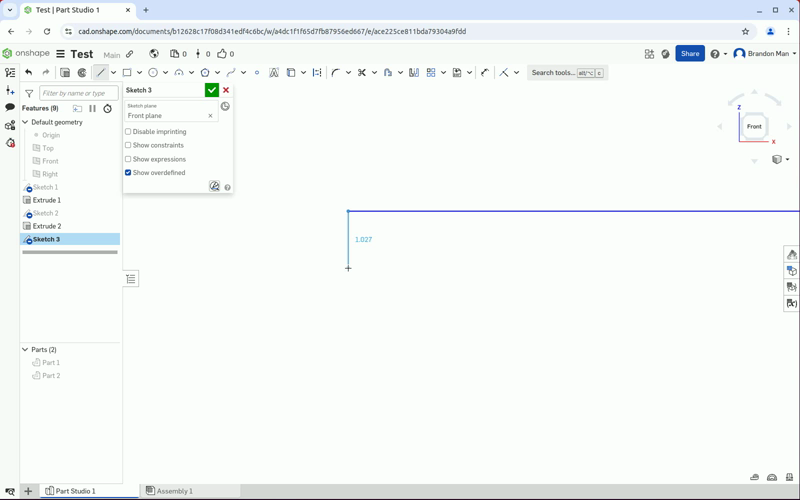
scroll(-6)
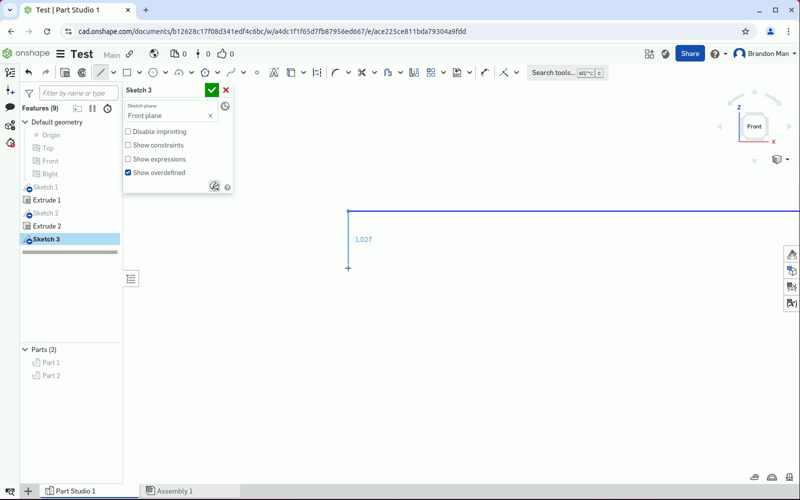
scroll(-6)
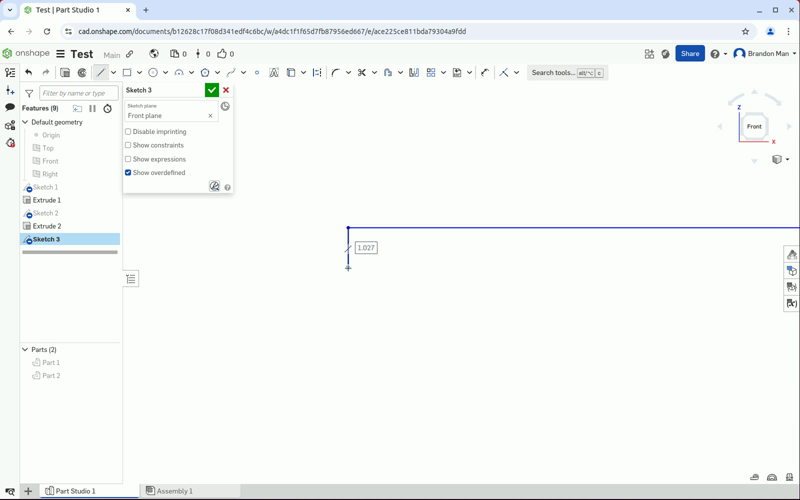
scroll(-6)
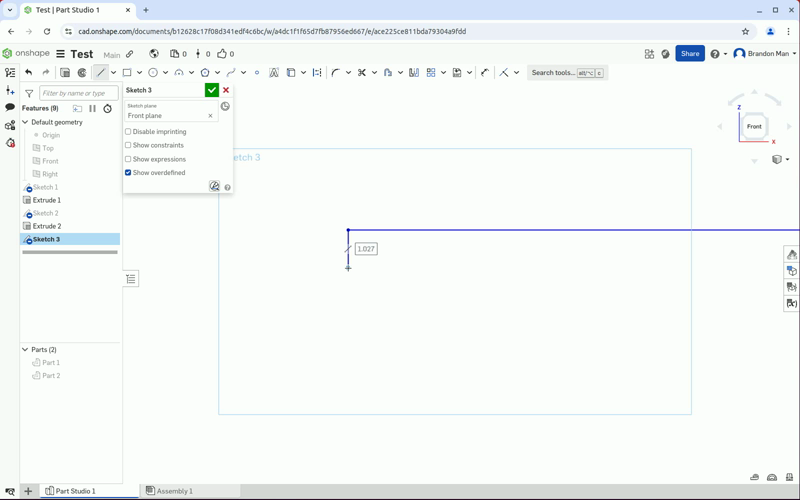
scroll(-6)
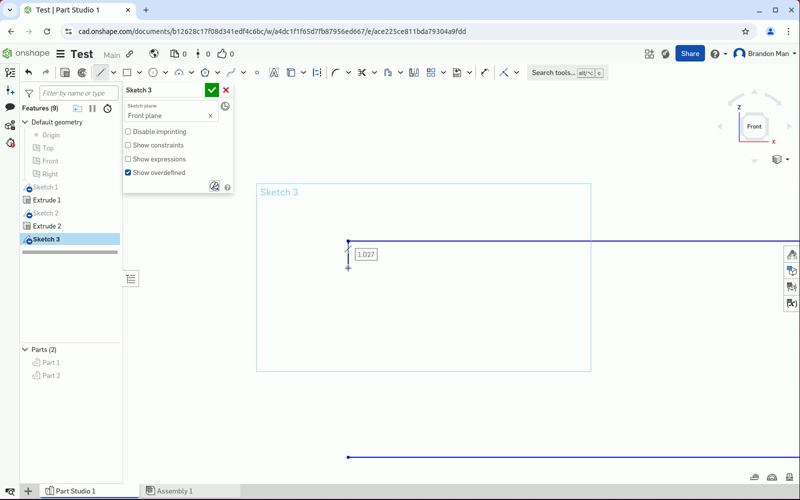
scroll(-6)
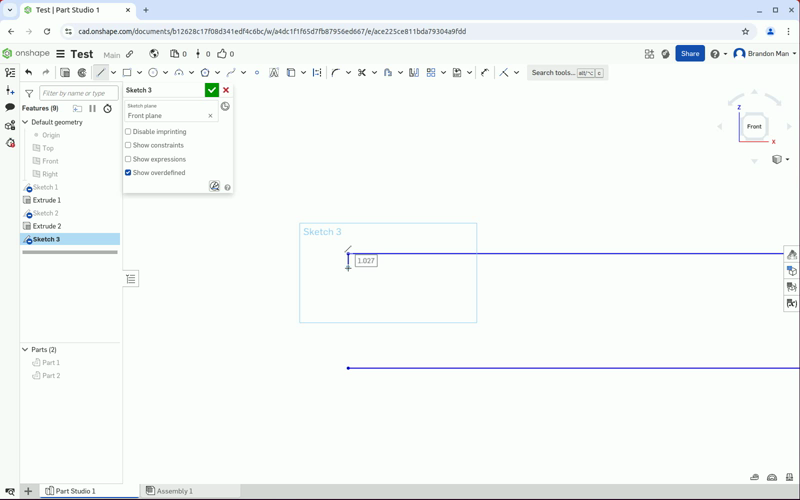
scroll(-6)
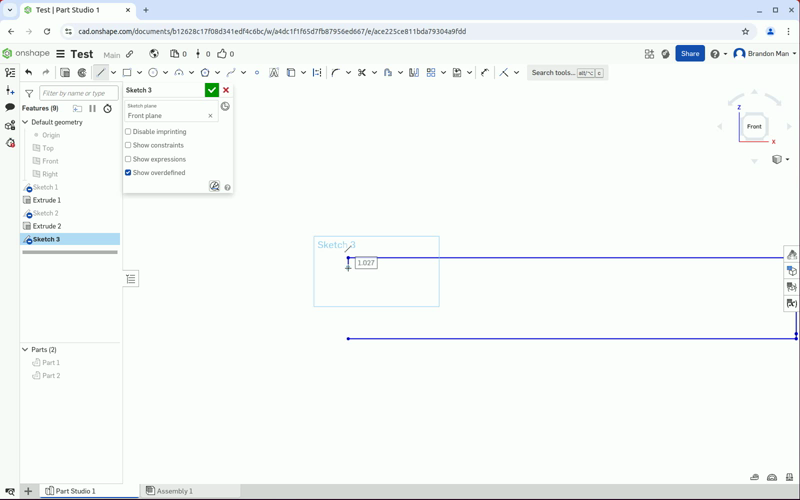
scroll(-6)
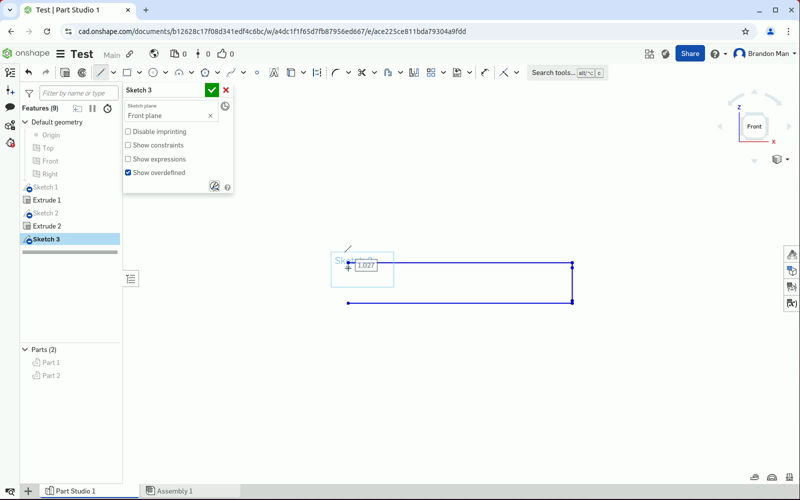
key_up(shift)
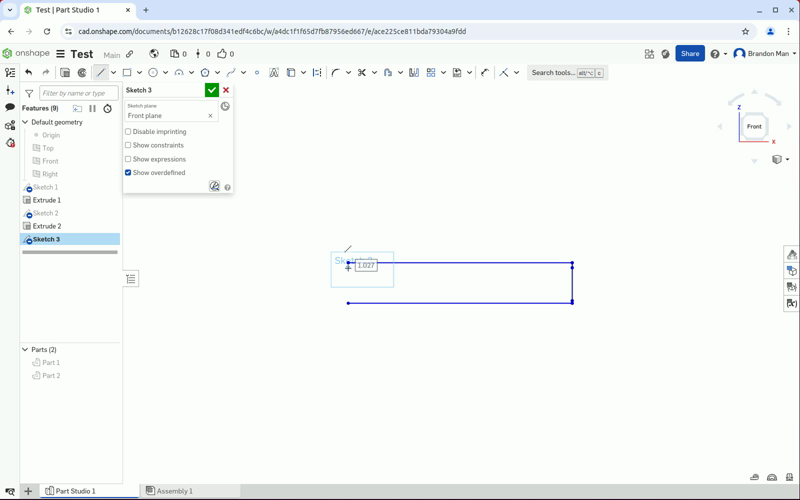
key_down(shift)
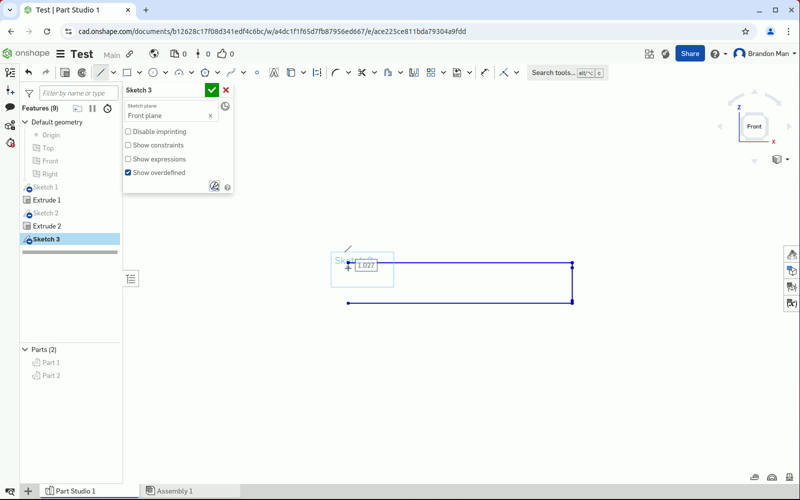
mouse_move(378, 267)
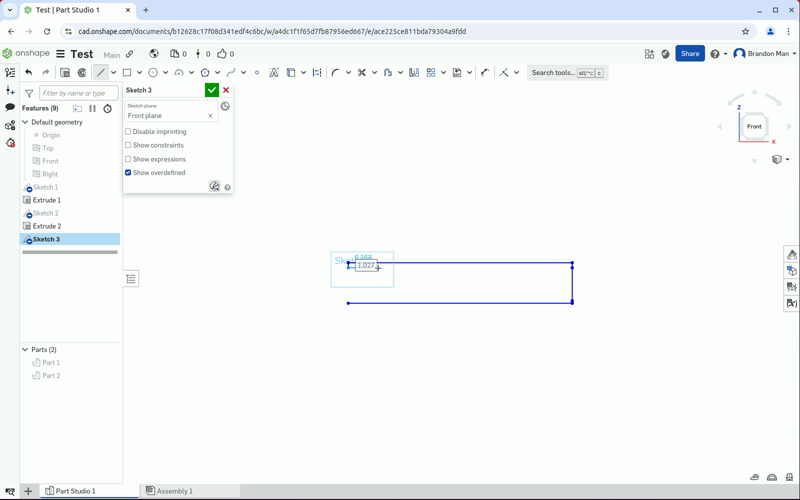
mouse_move(348, 300)
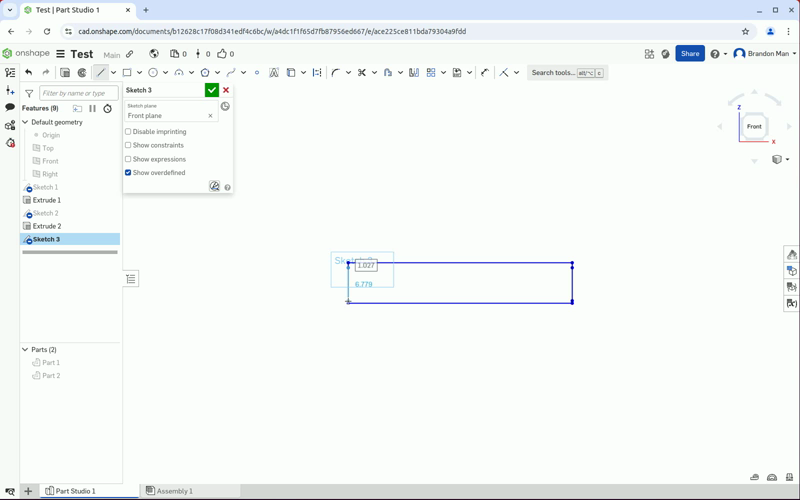
scroll(6)
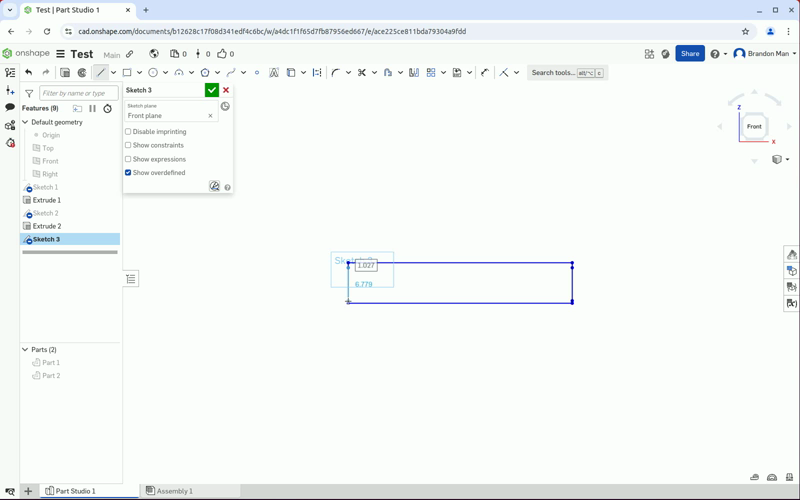
scroll(6)
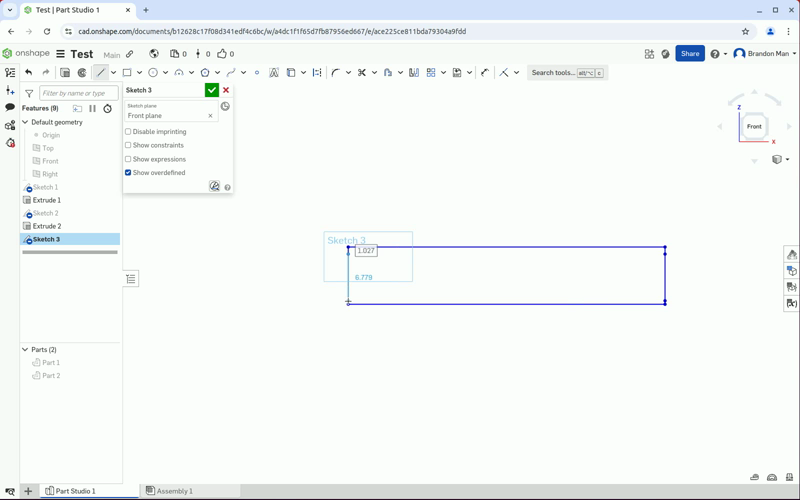
scroll(6)
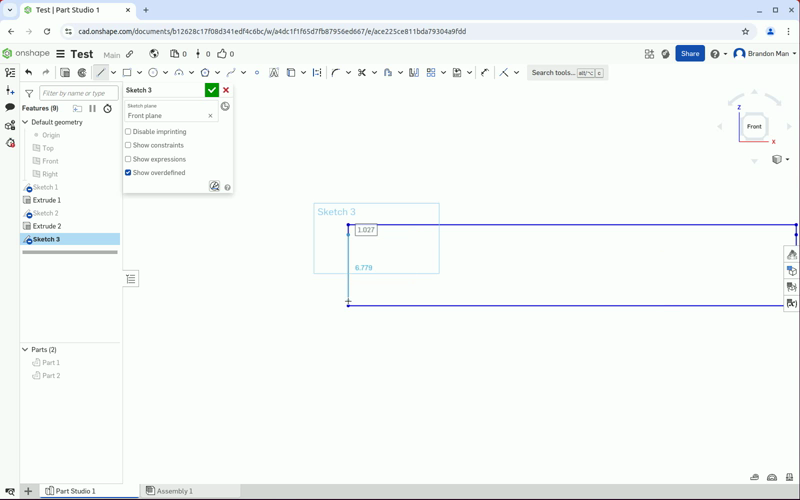
scroll(6)
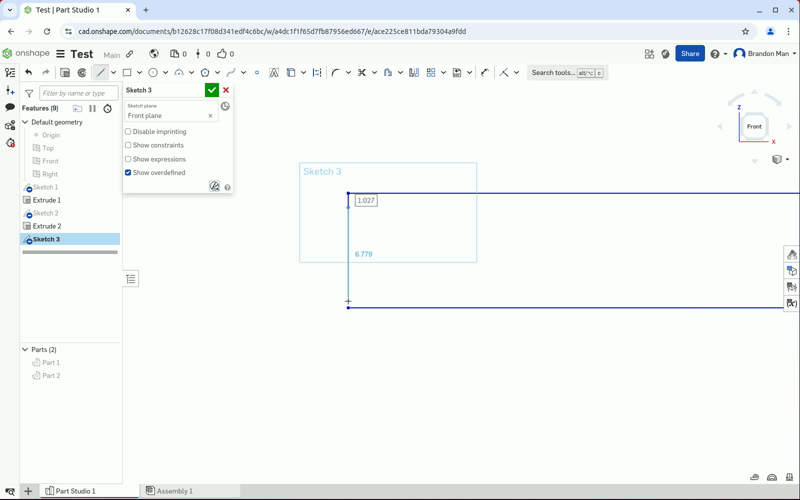
scroll(6)
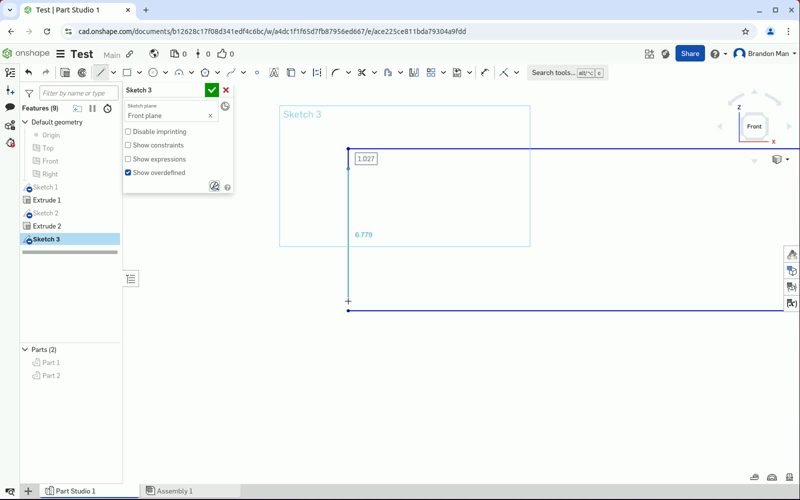
scroll(6)
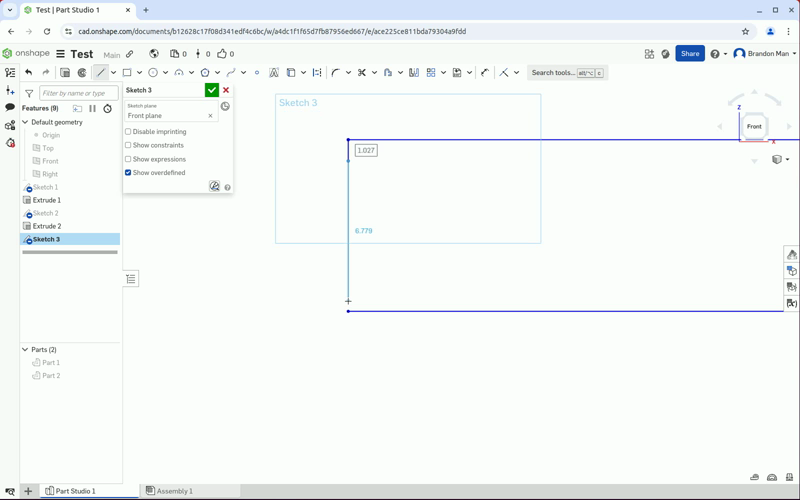
scroll(6)
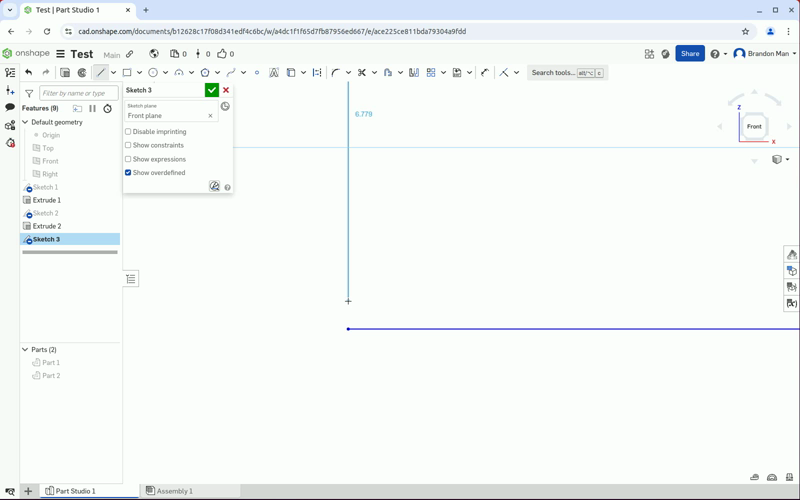
click(348, 300)
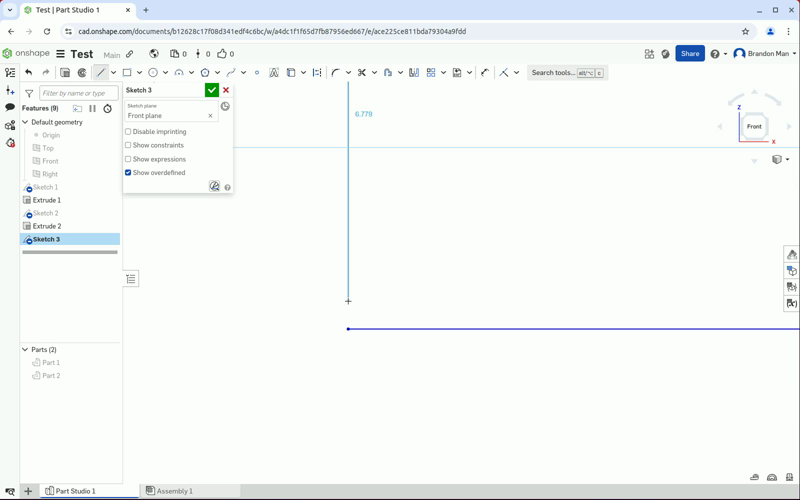
scroll(-6)
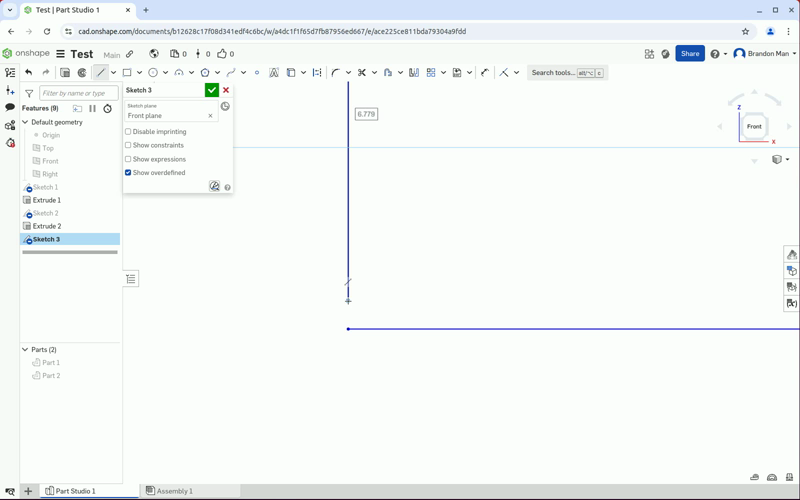
scroll(-6)
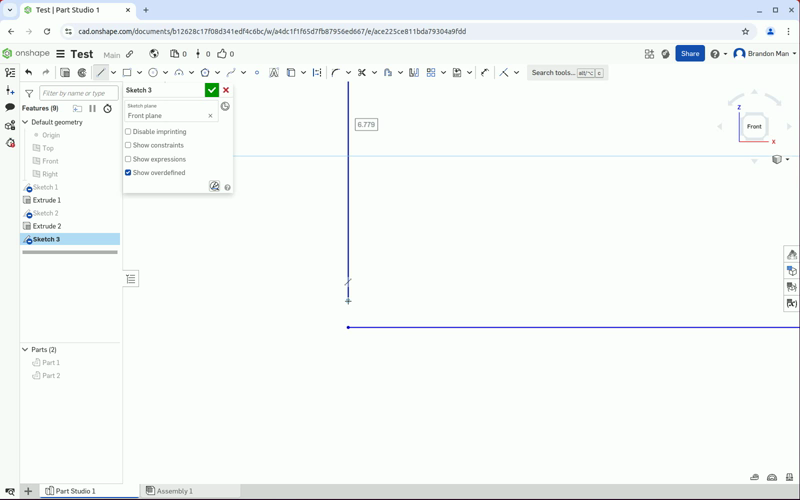
scroll(-6)
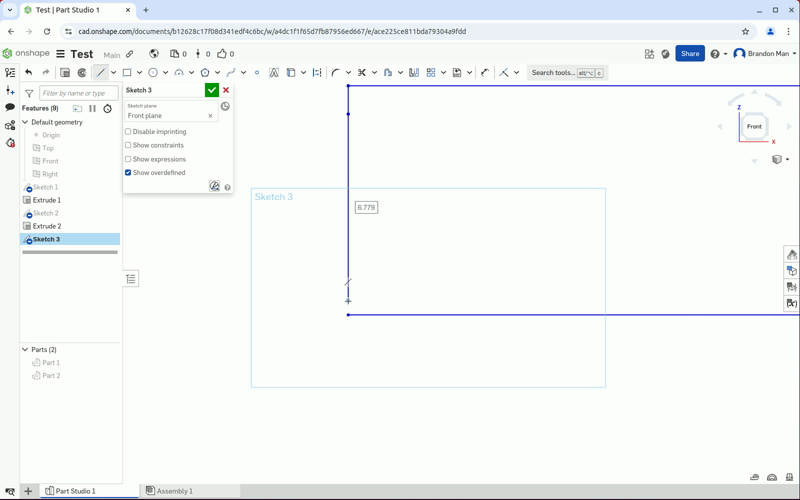
scroll(-6)
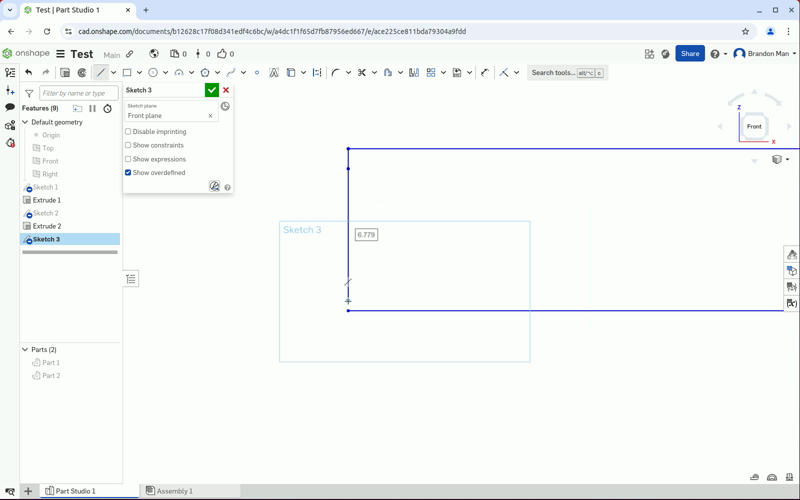
scroll(-6)
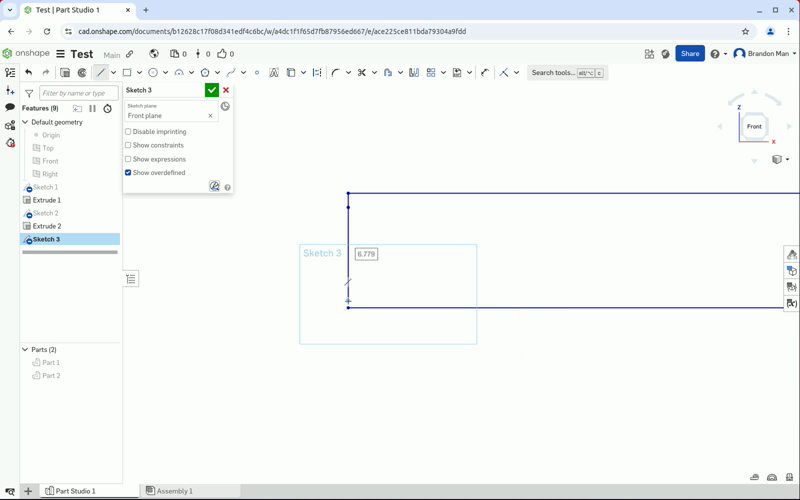
scroll(-6)
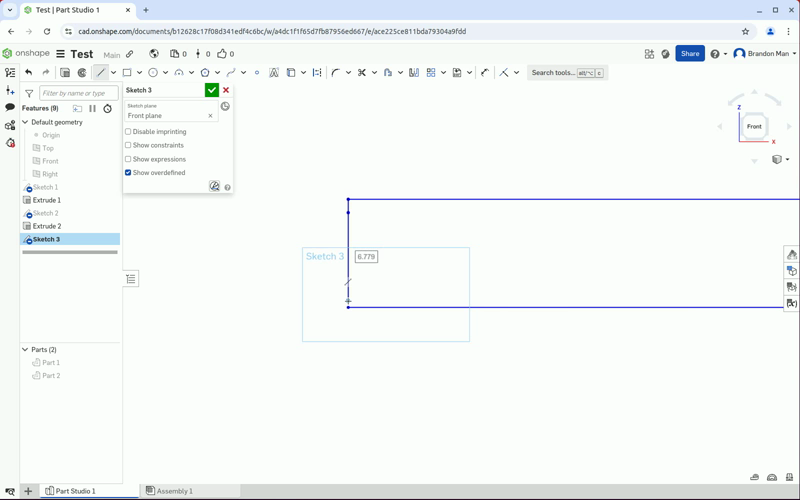
scroll(-6)
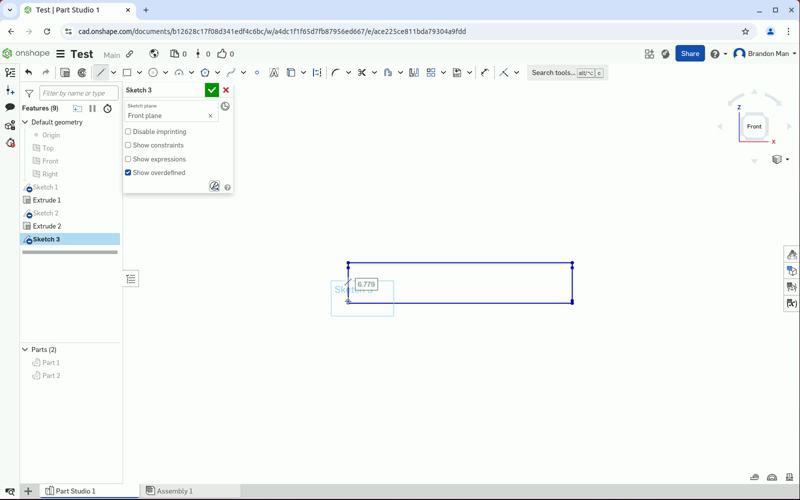
key_up(shift)
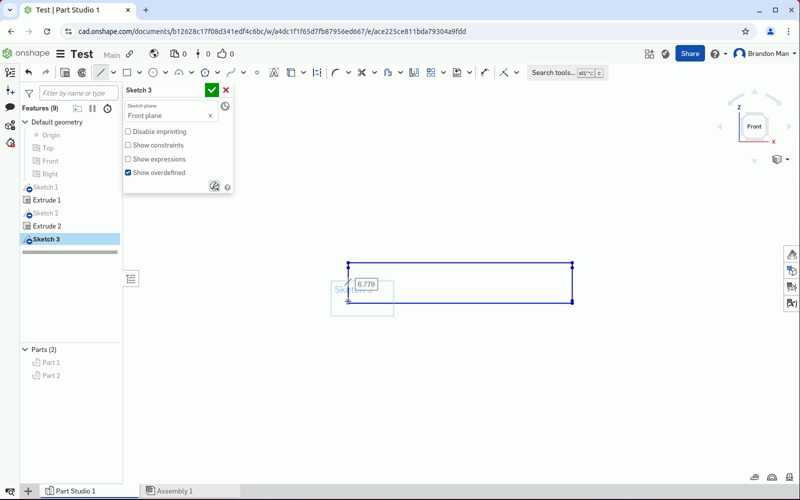
mouse_move(378, 300)
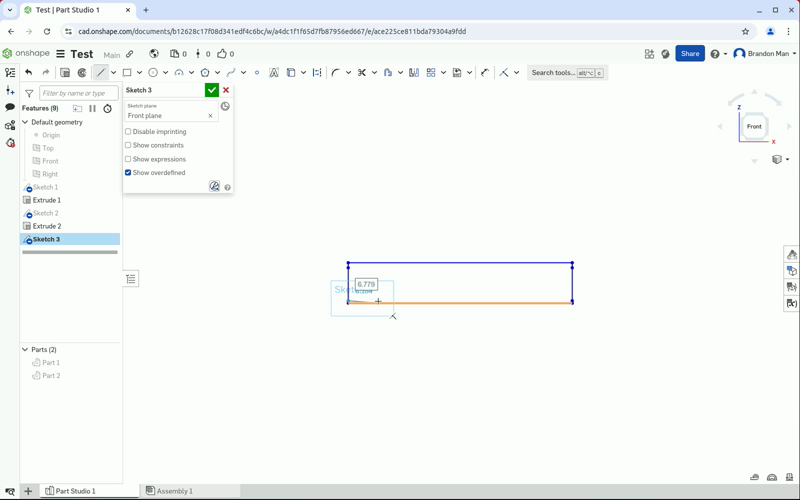
key_down(shift)
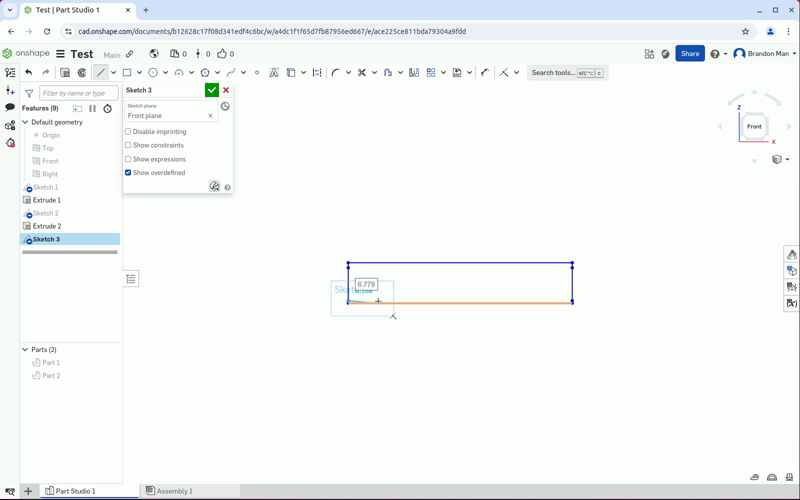
mouse_move(348, 303)
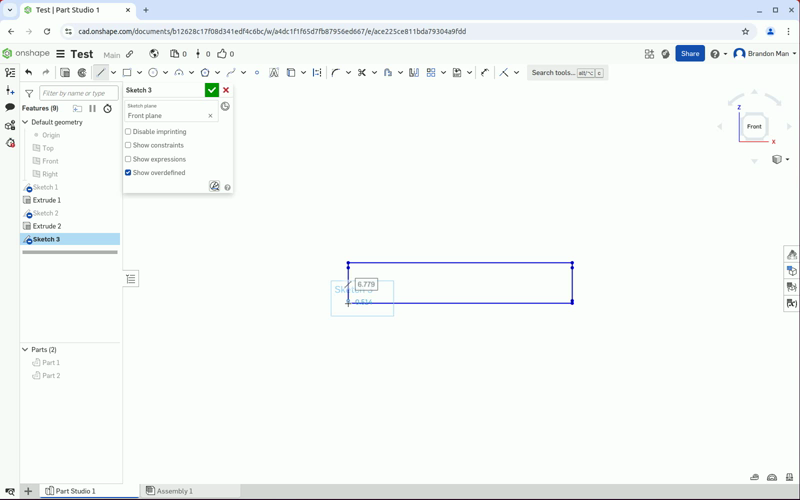
scroll(6)
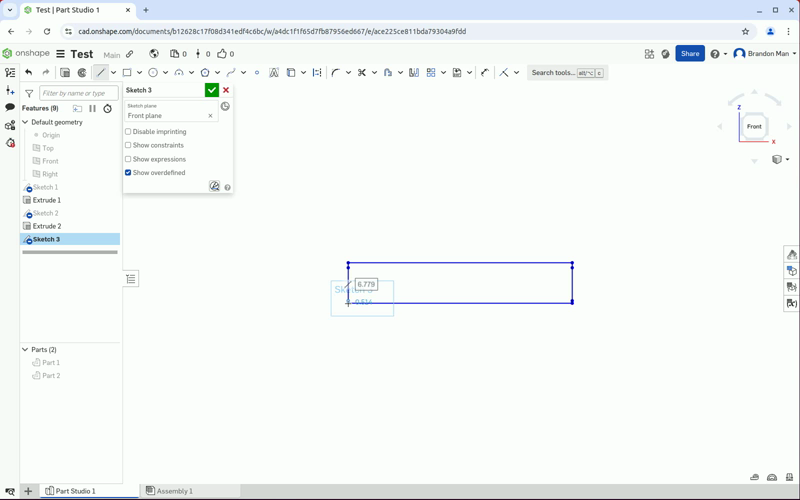
scroll(6)
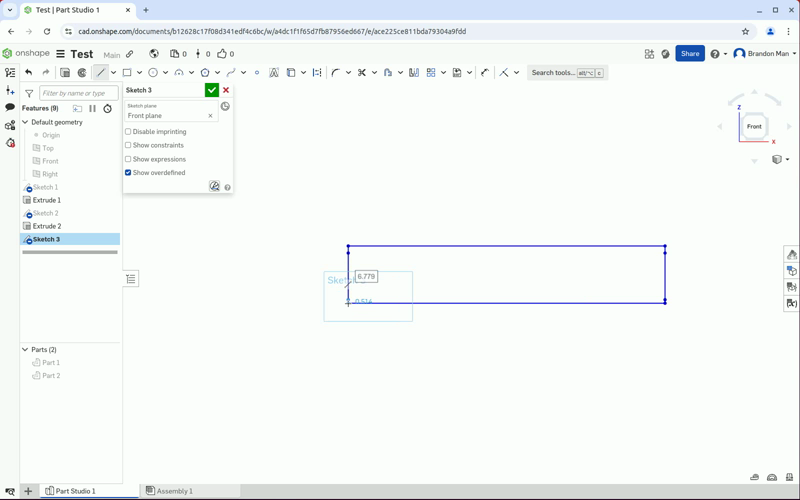
scroll(6)
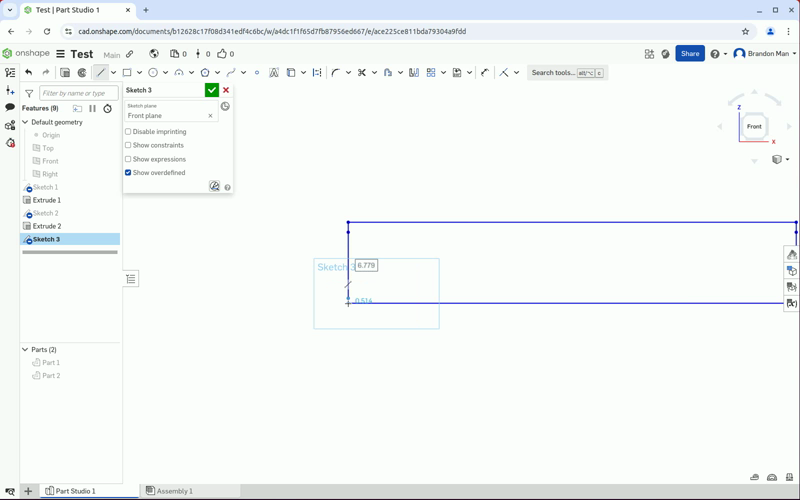
scroll(6)
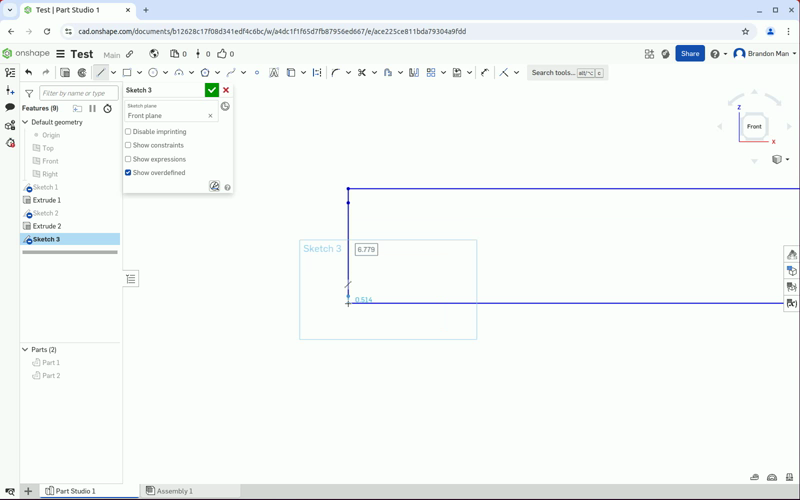
scroll(6)
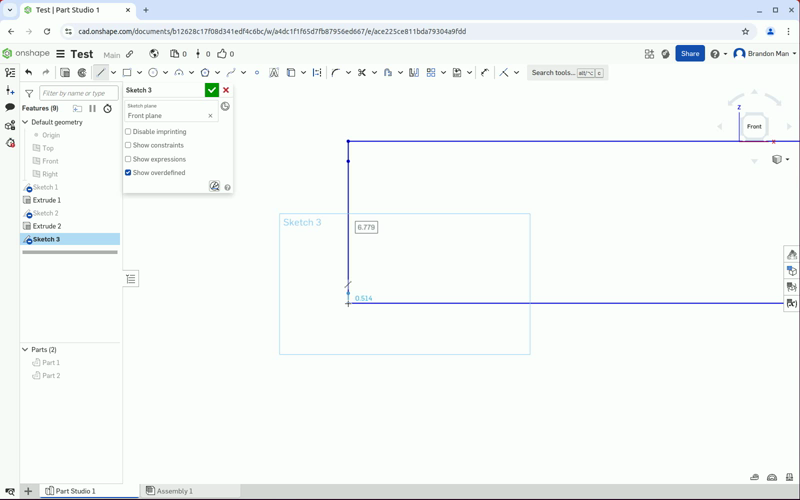
scroll(6)
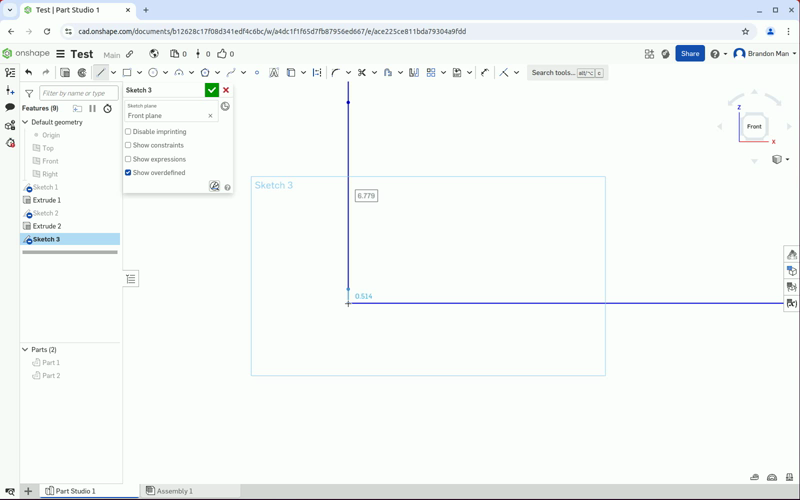
scroll(6)
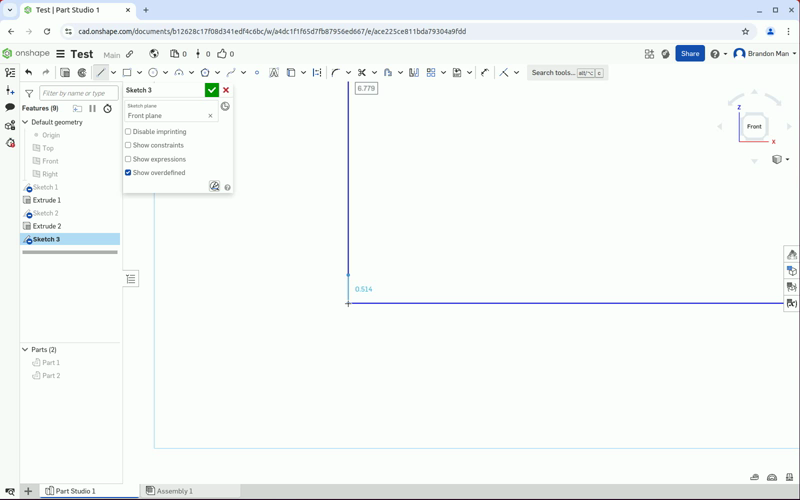
key_up(shift)
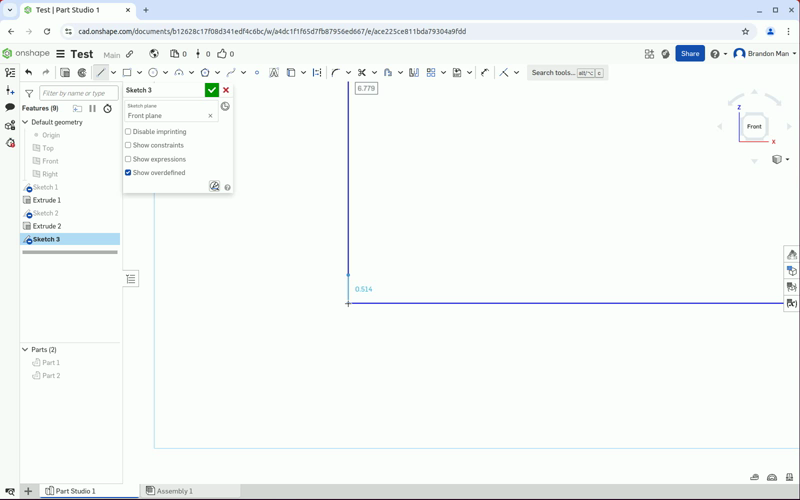
click(348, 303)
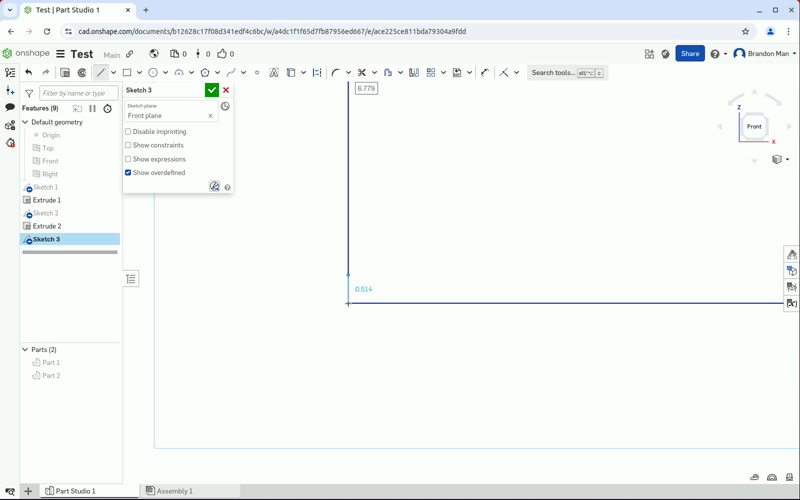
scroll(-6)
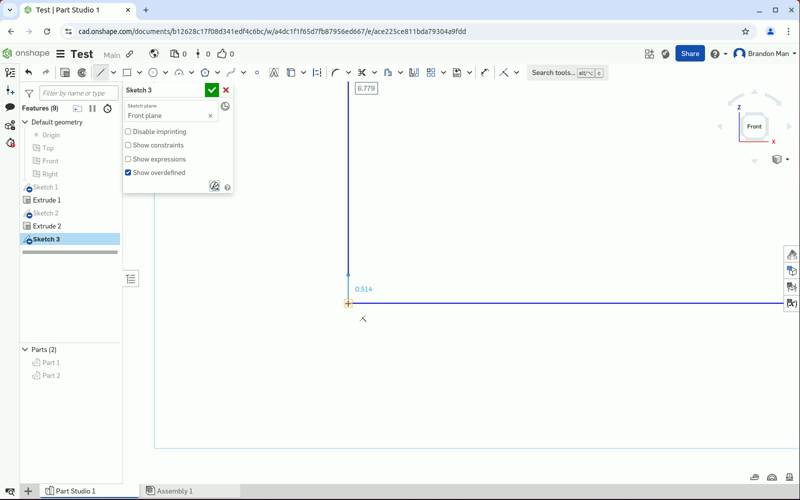
scroll(-6)
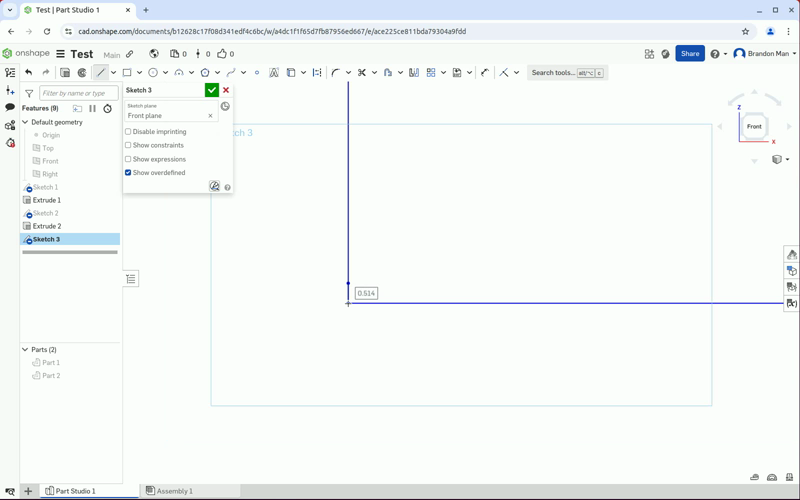
scroll(-6)
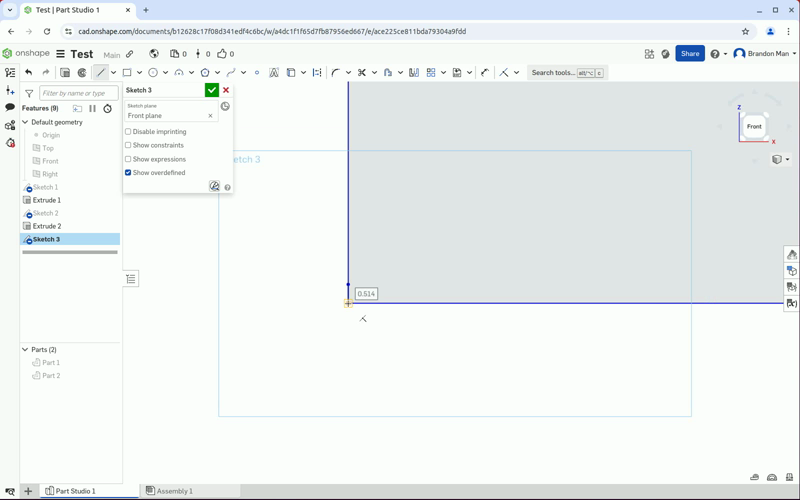
scroll(-6)
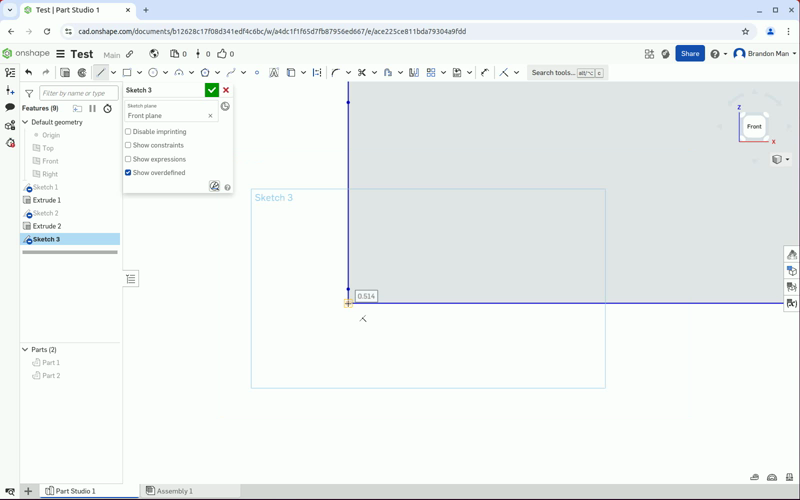
scroll(-6)
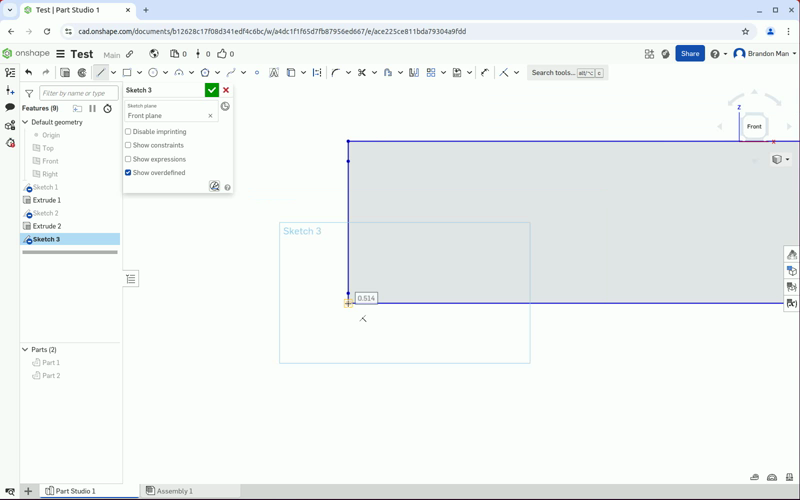
scroll(-6)
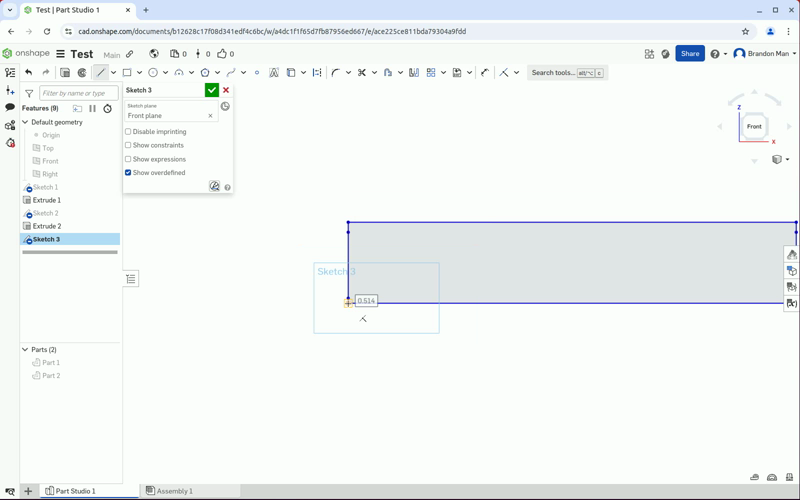
scroll(-6)
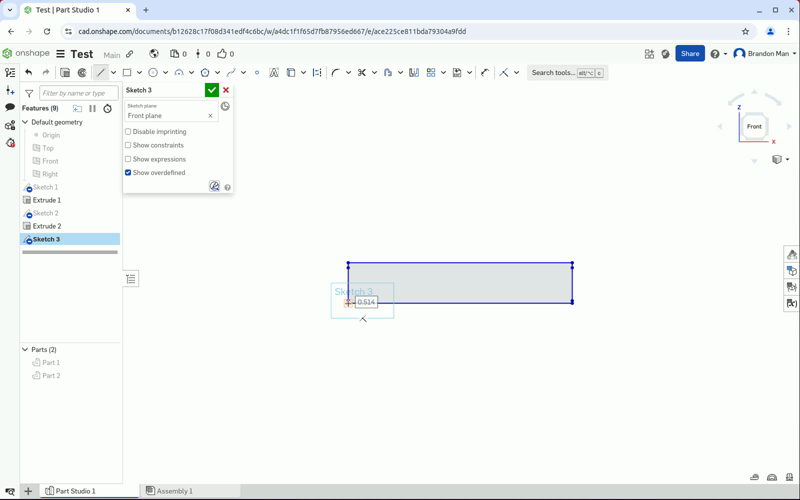
key(esc)
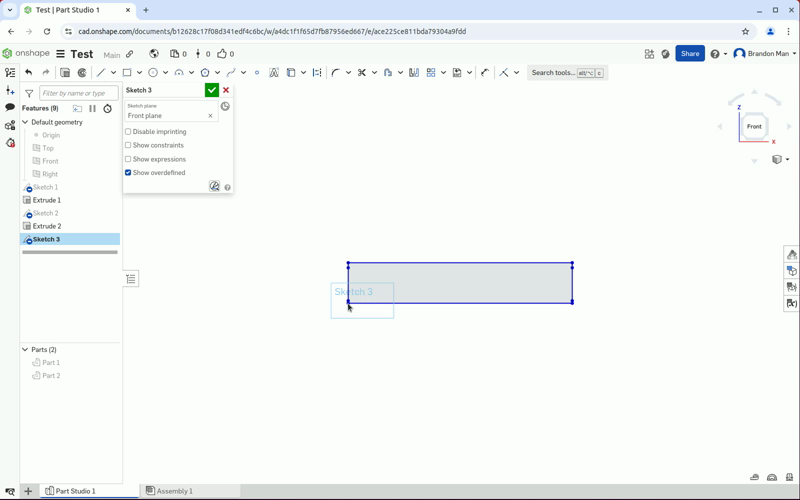
key(l)
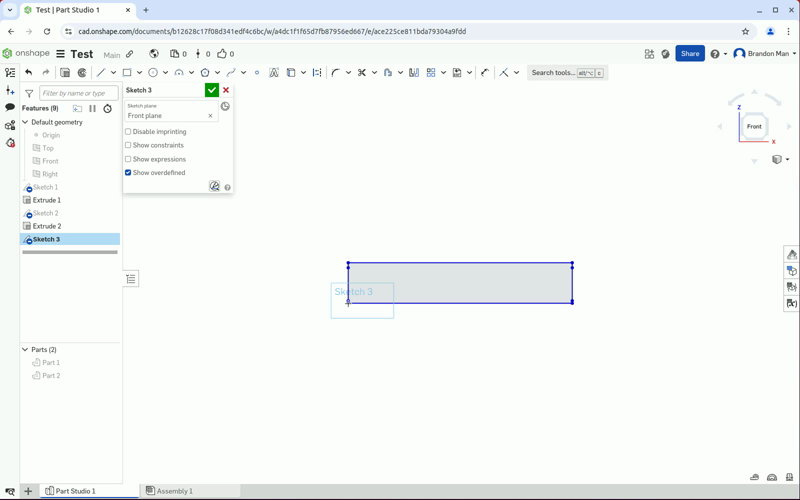
key_down(shift)
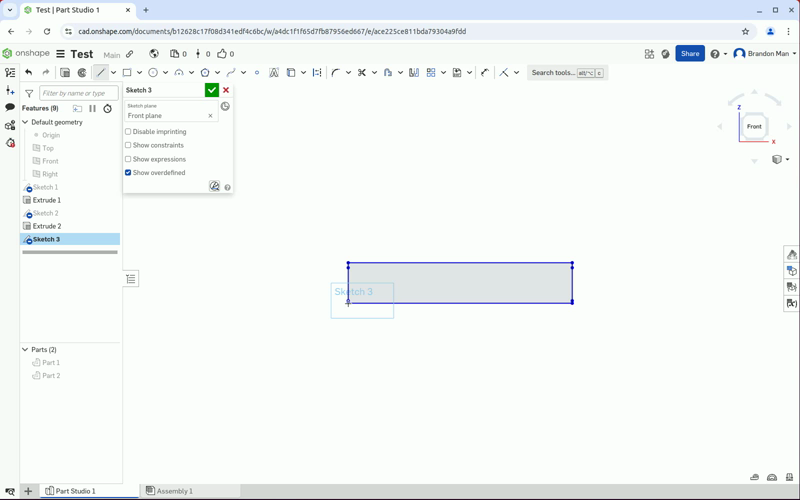
mouse_move(350, 293)
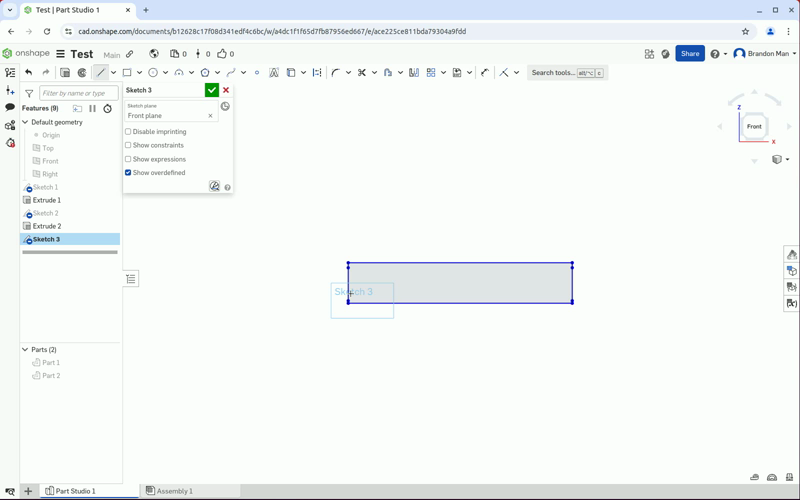
click(350, 293)
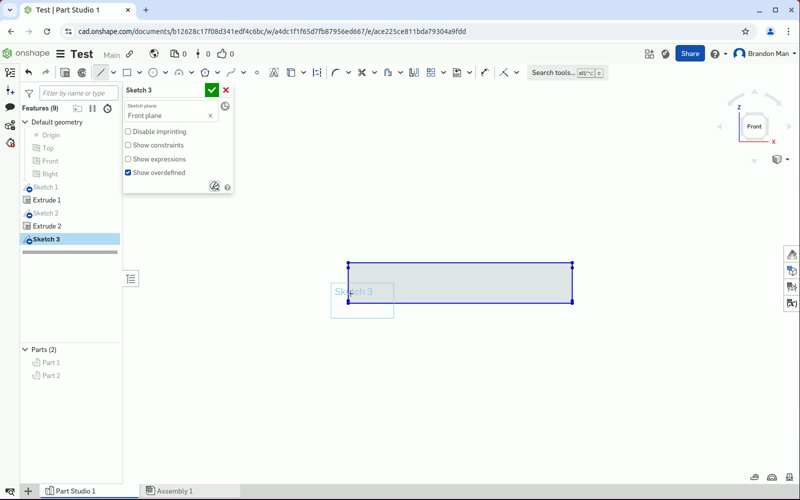
key_up(shift)
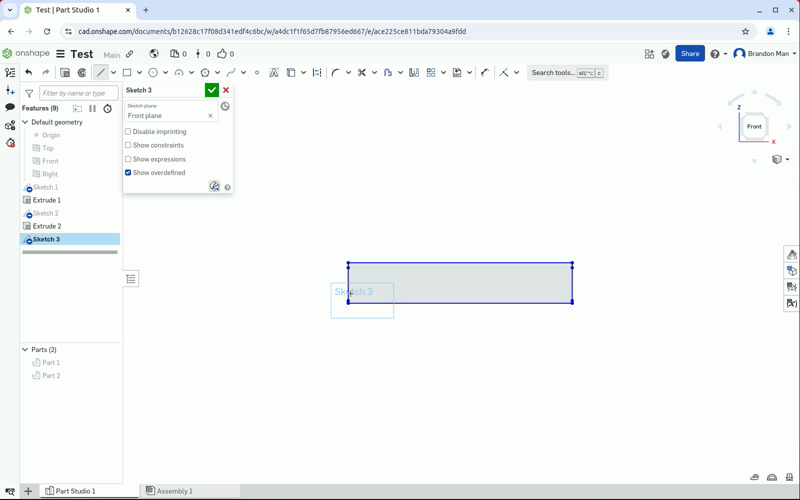
key_down(shift)
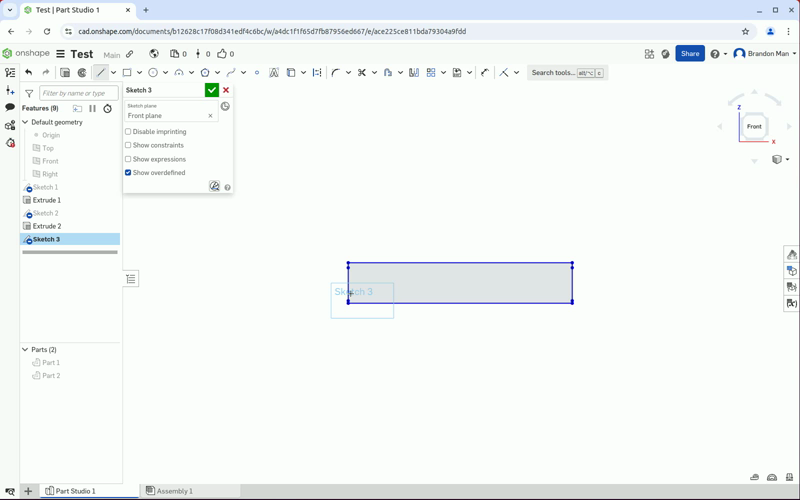
mouse_move(569, 293)
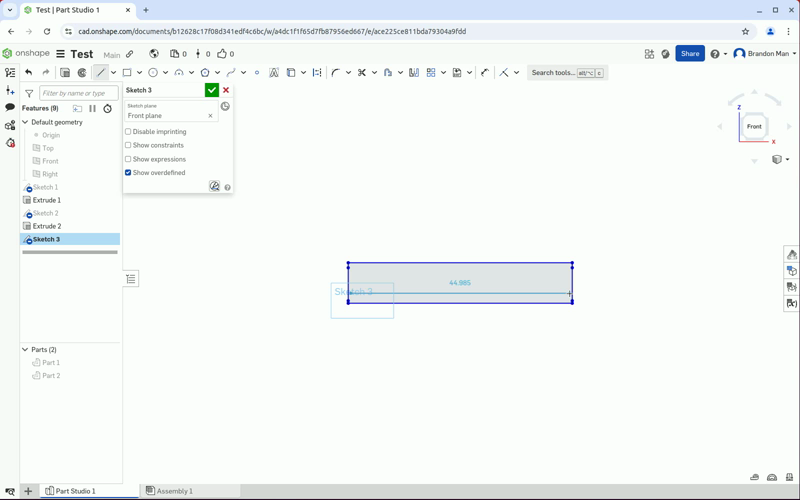
click(569, 293)
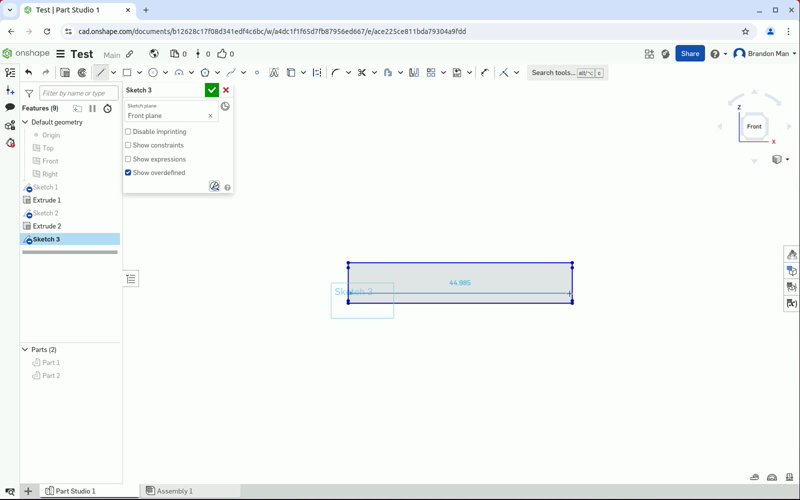
key_up(shift)
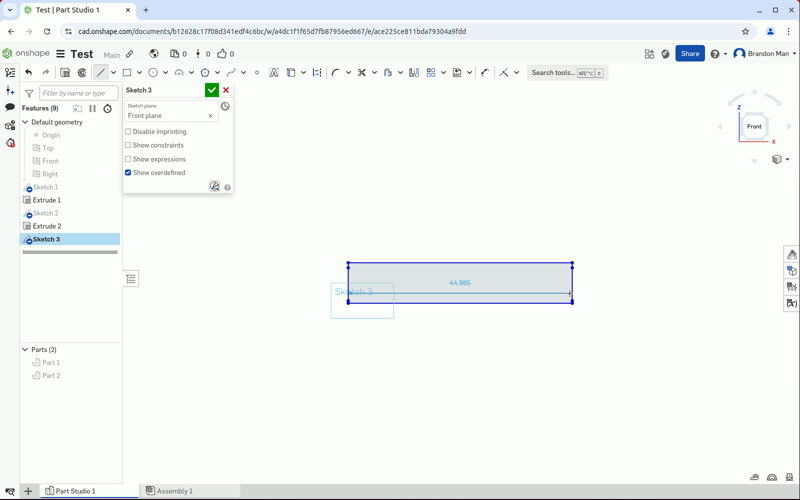
key_down(shift)
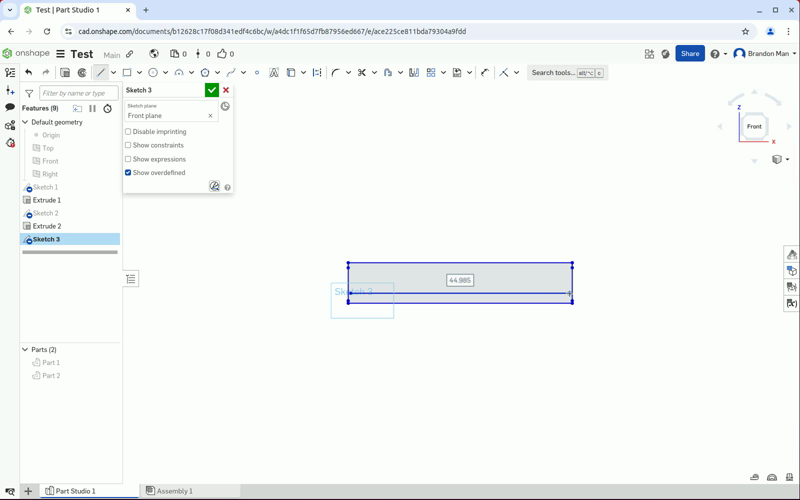
mouse_move(589, 293)
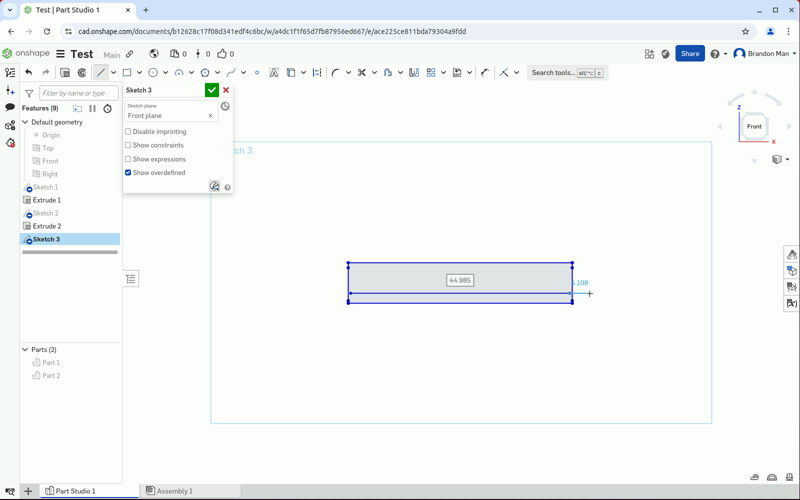
mouse_move(569, 272)
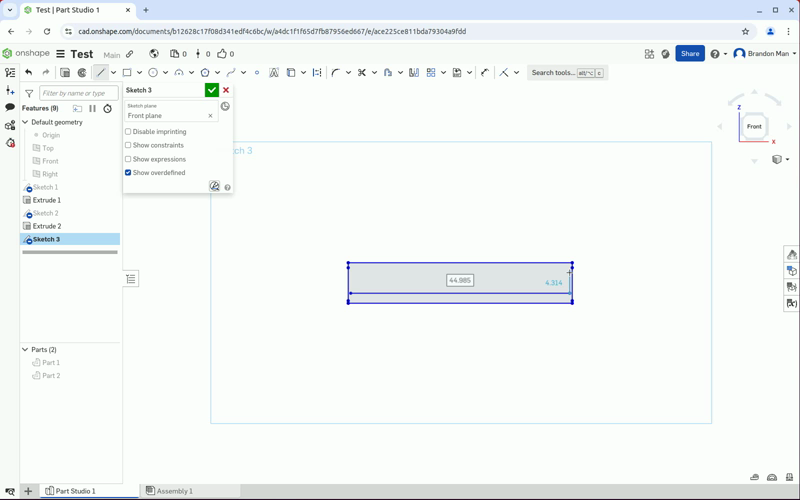
click(569, 272)
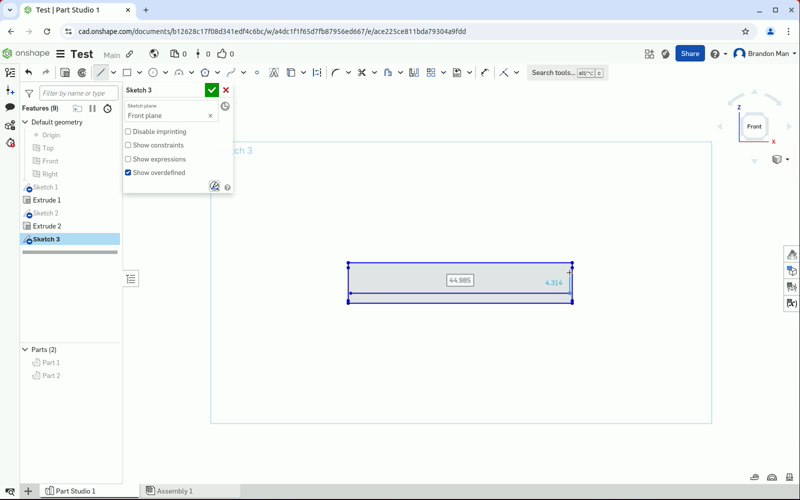
key_up(shift)
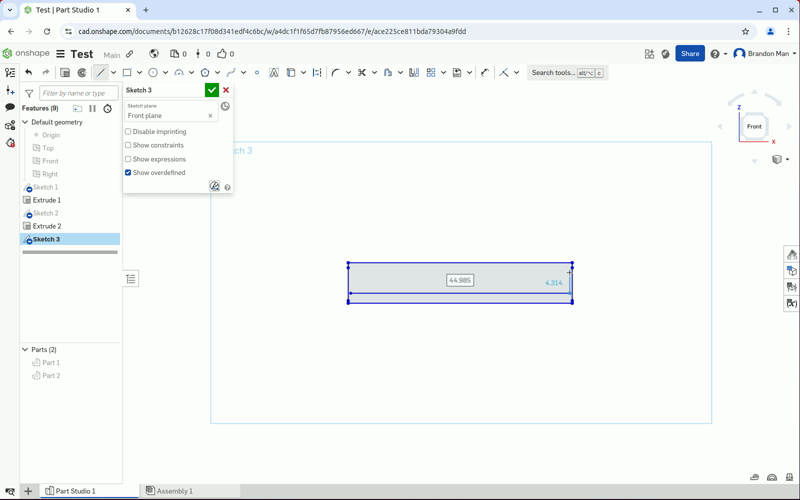
key_down(shift)
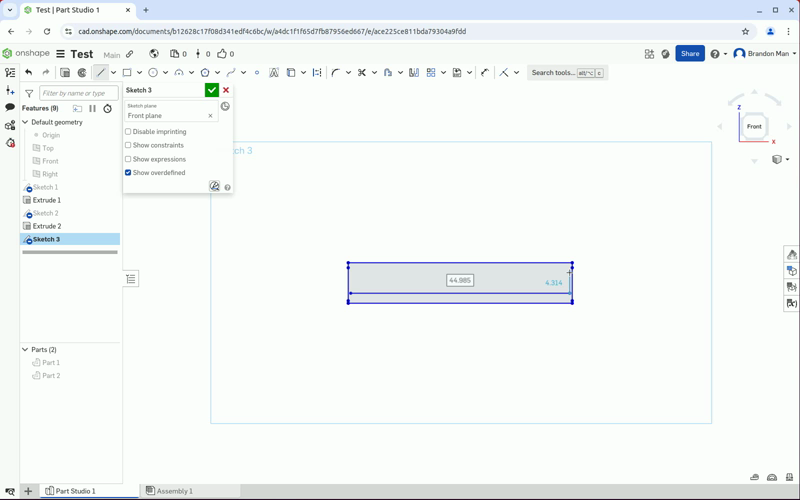
mouse_move(350, 272)
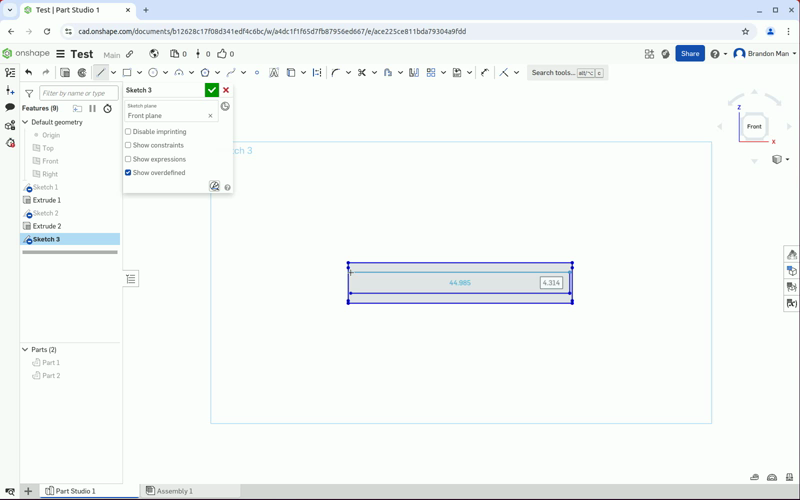
click(350, 272)
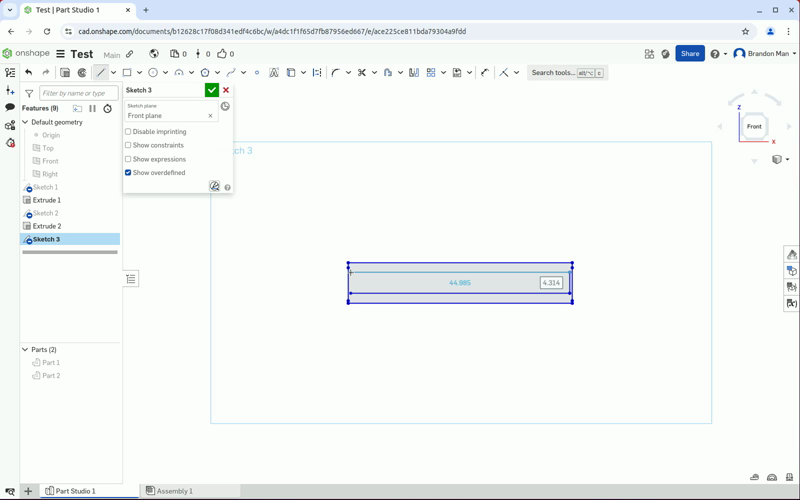
key_up(shift)
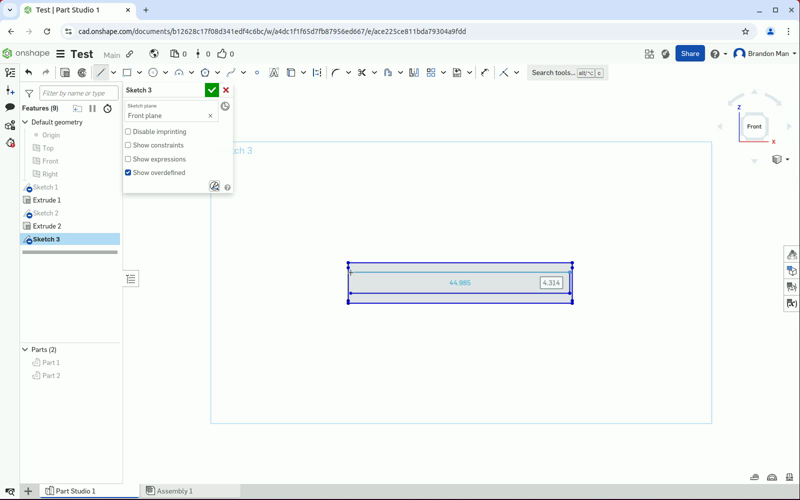
mouse_move(380, 272)
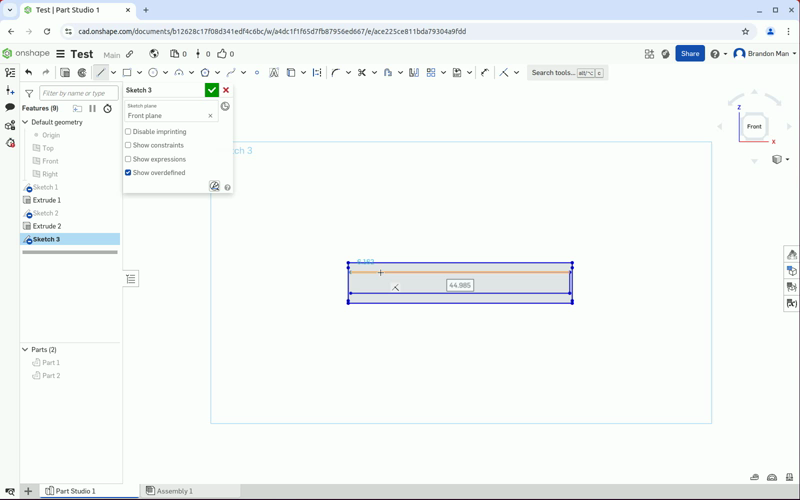
key_down(shift)
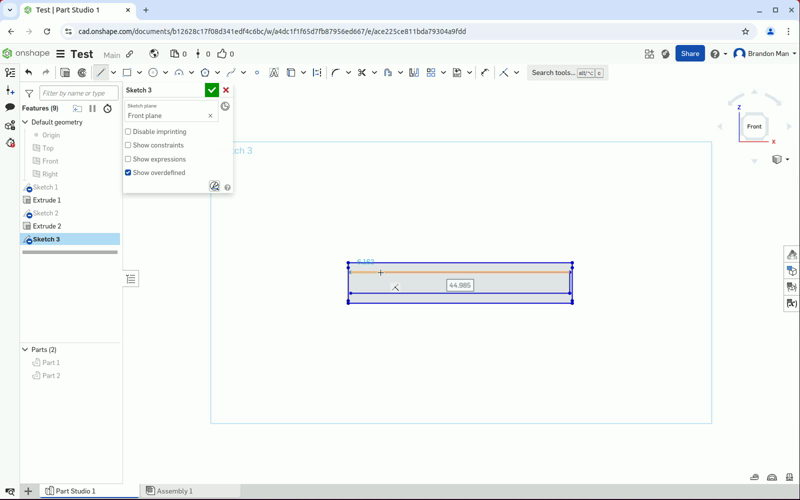
mouse_move(350, 293)
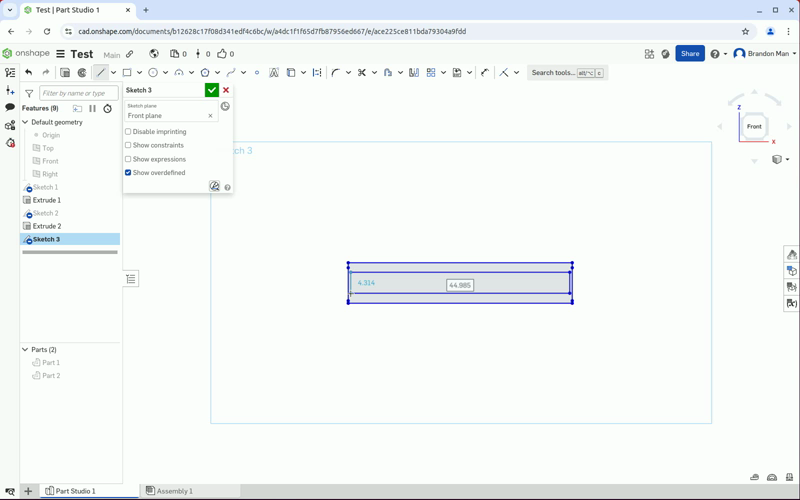
key_up(shift)
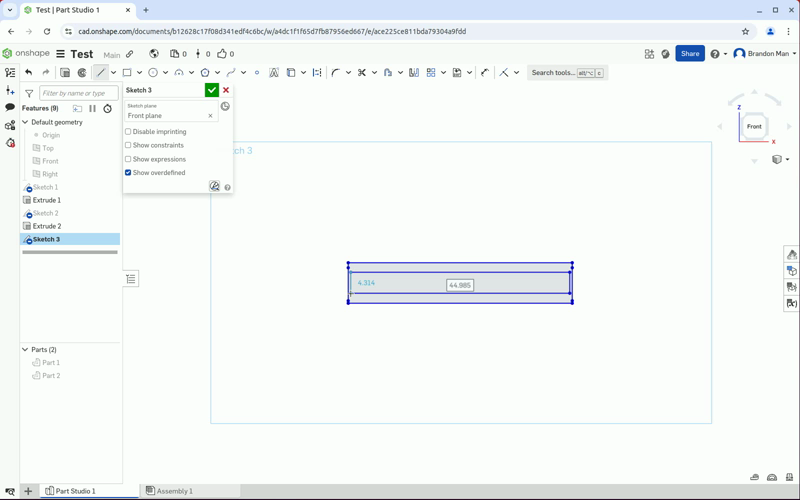
click(350, 293)
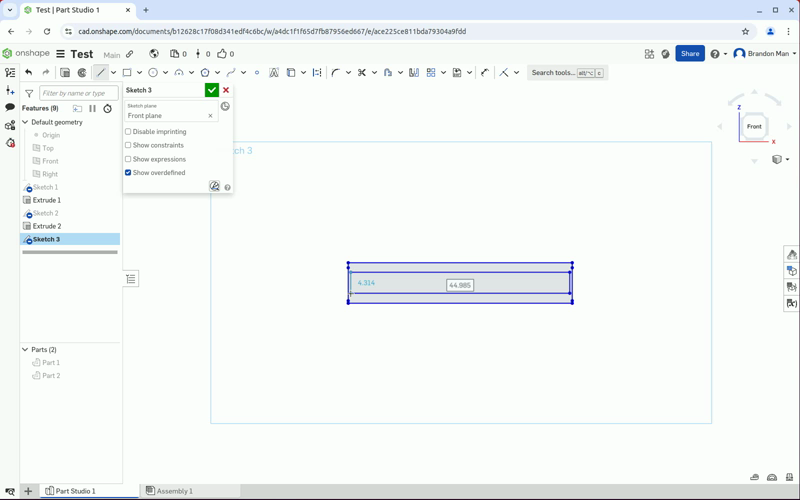
key(esc)
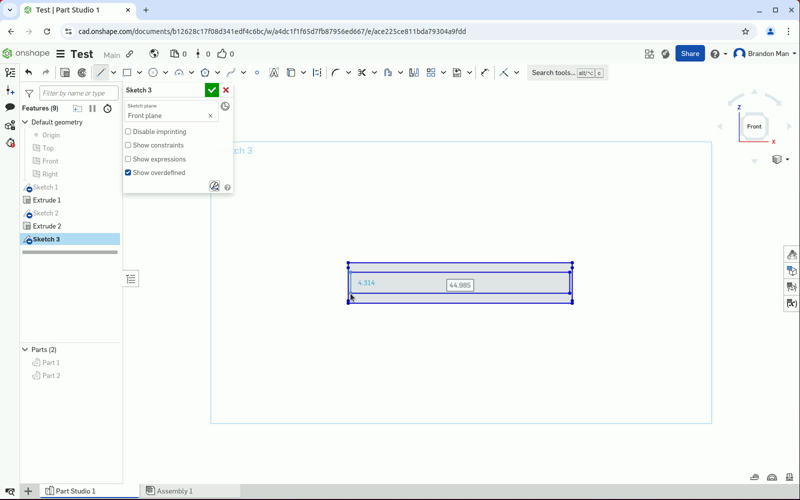
mouse_move(475, 297)
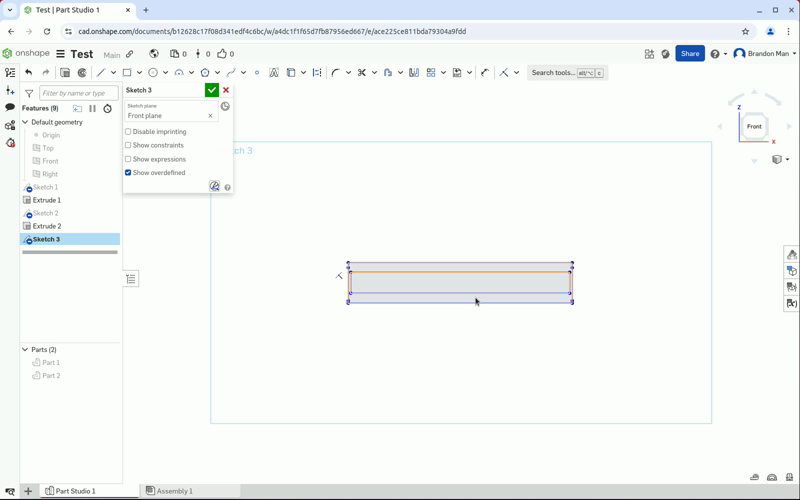
click(475, 297)
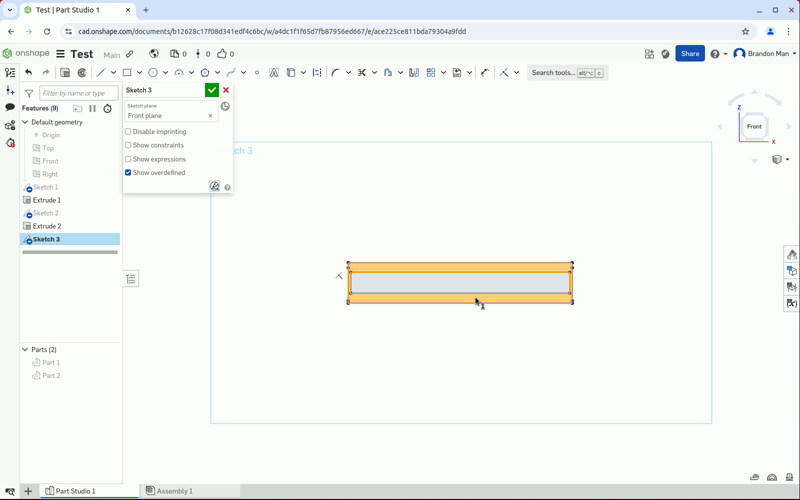
mouse_move(73, 352)
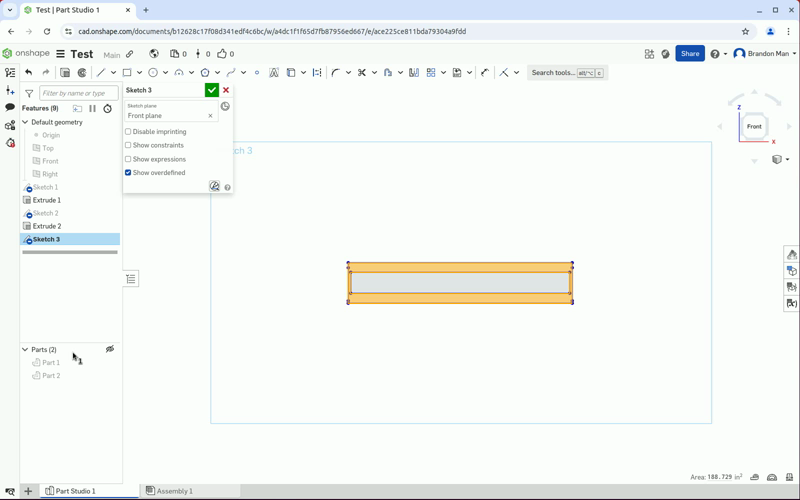
key(shift+y)
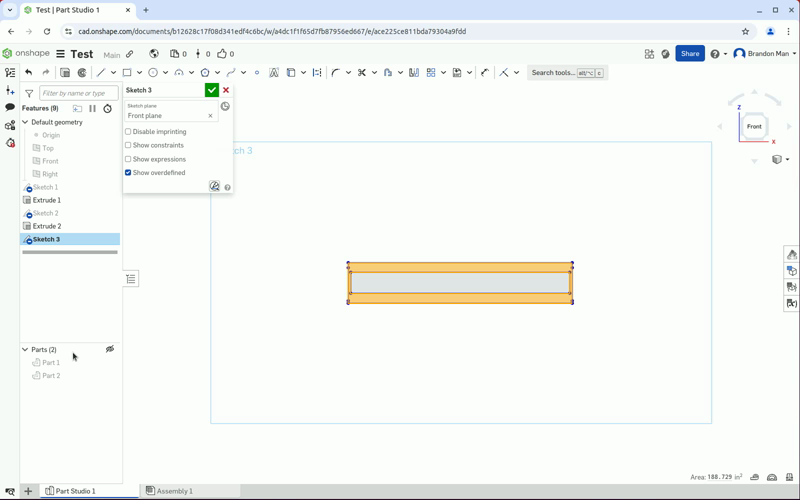
key(shift+e)
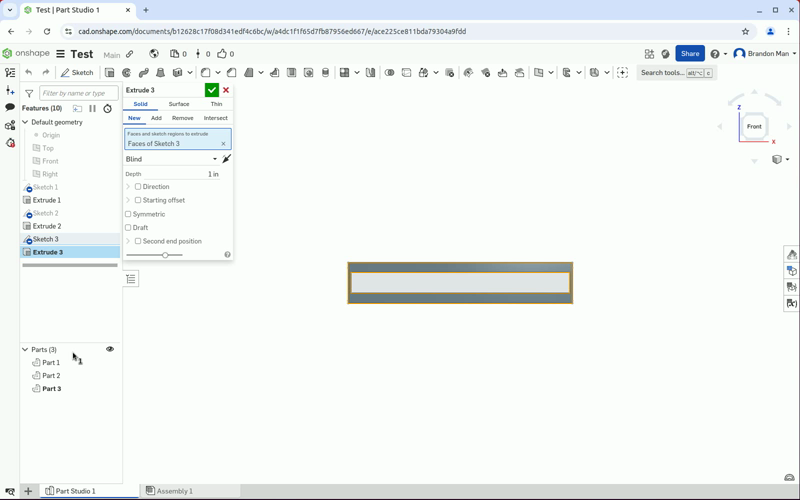
mouse_move(143, 106)
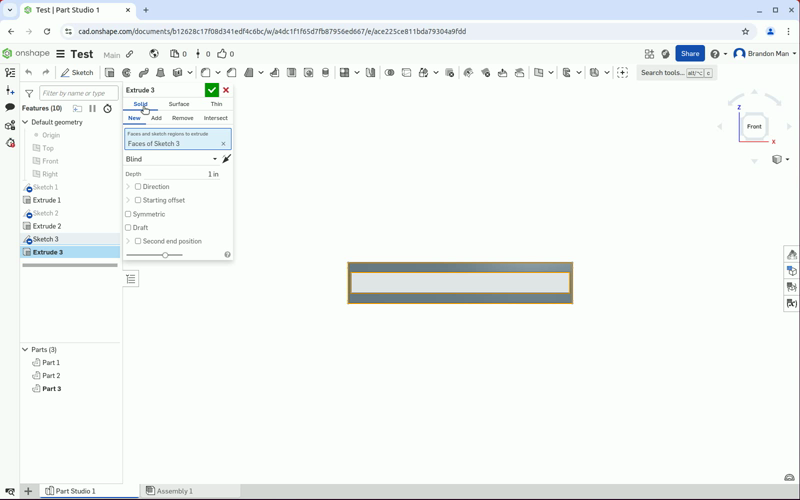
click(143, 106)
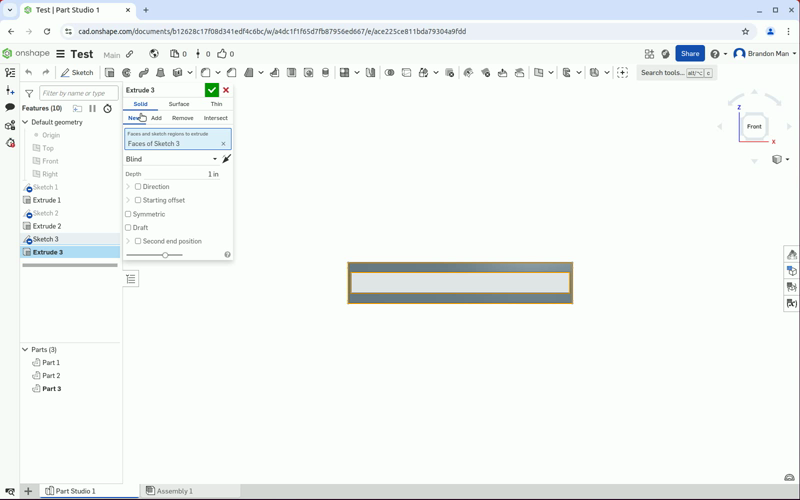
mouse_move(137, 120)
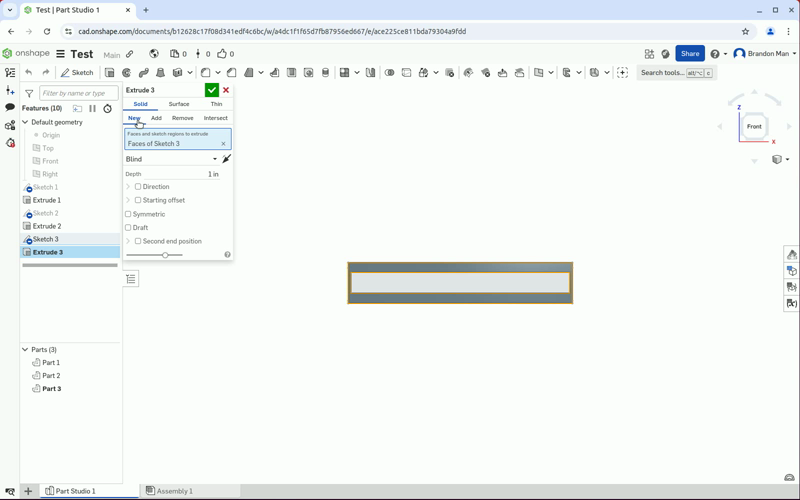
click(137, 120)
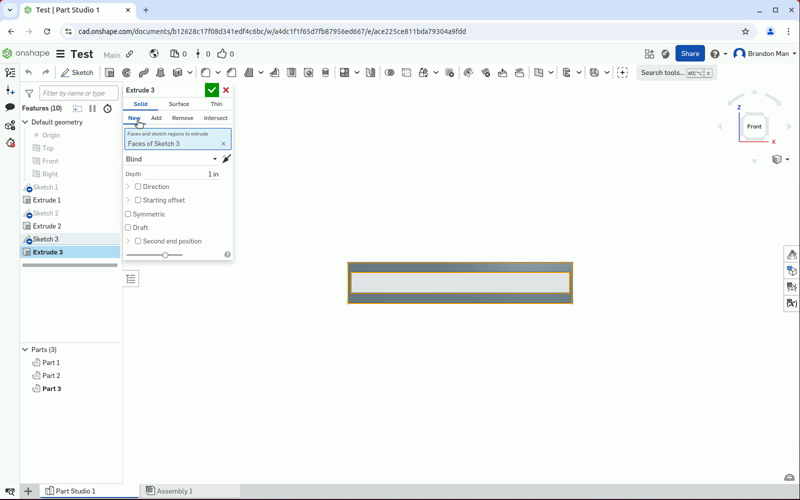
key(tab, 4)
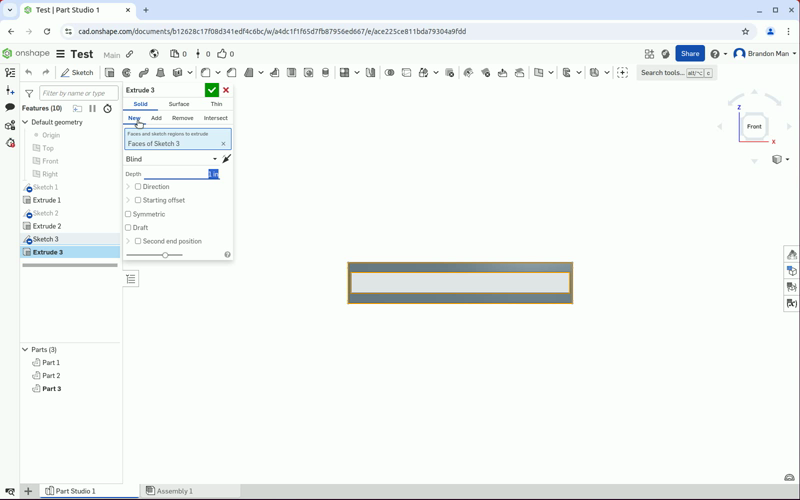
text(2.648)
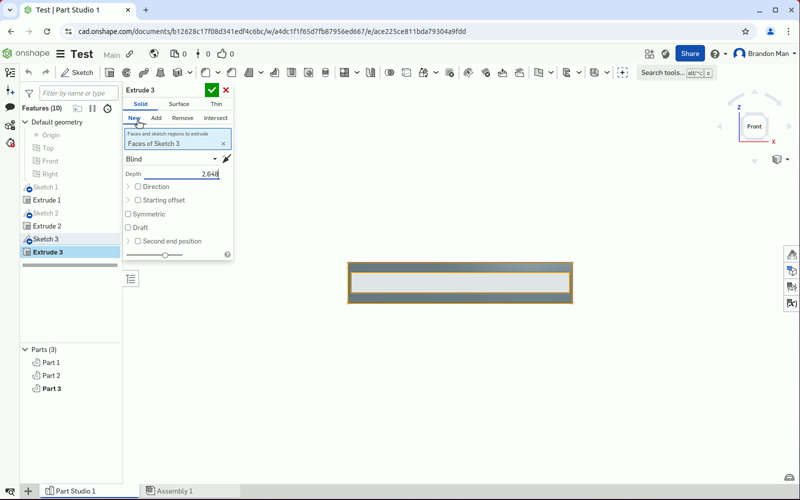
key(enter)
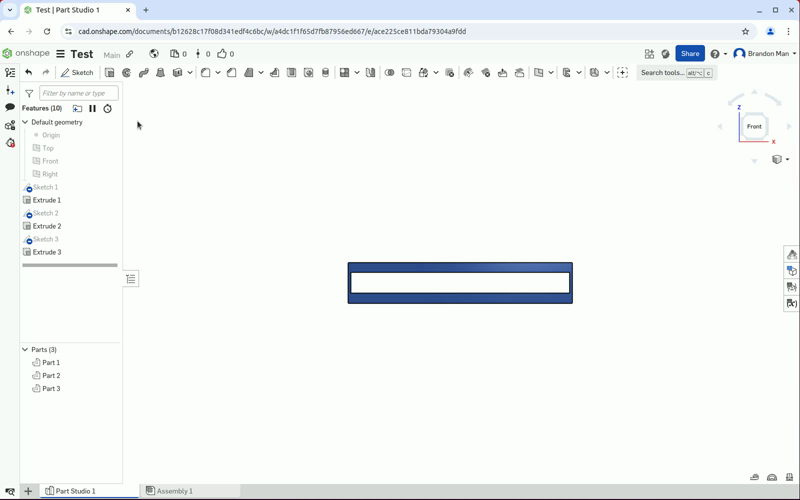
key(shift+h)
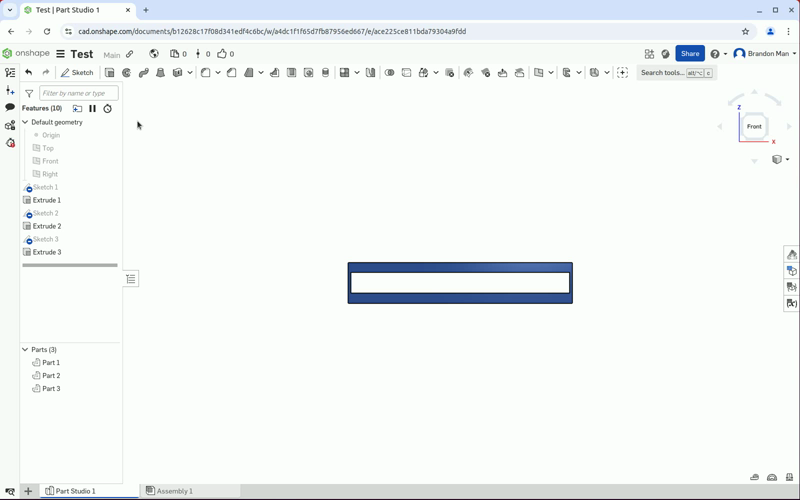
key(shift+h)
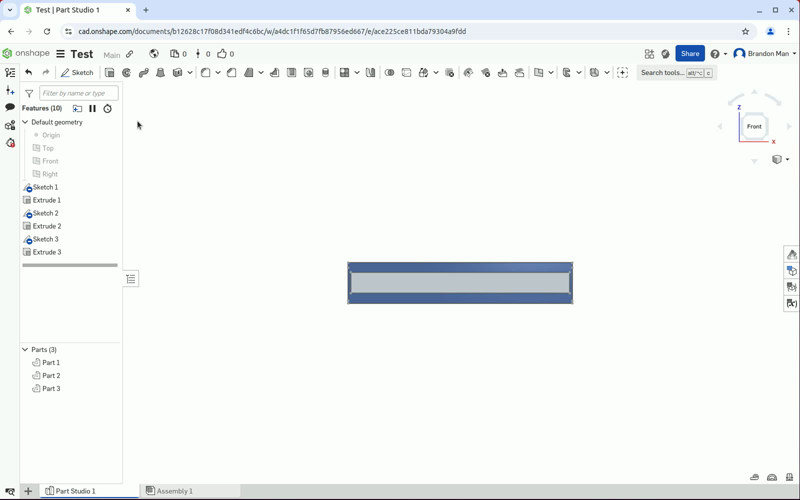
key(shift+7)
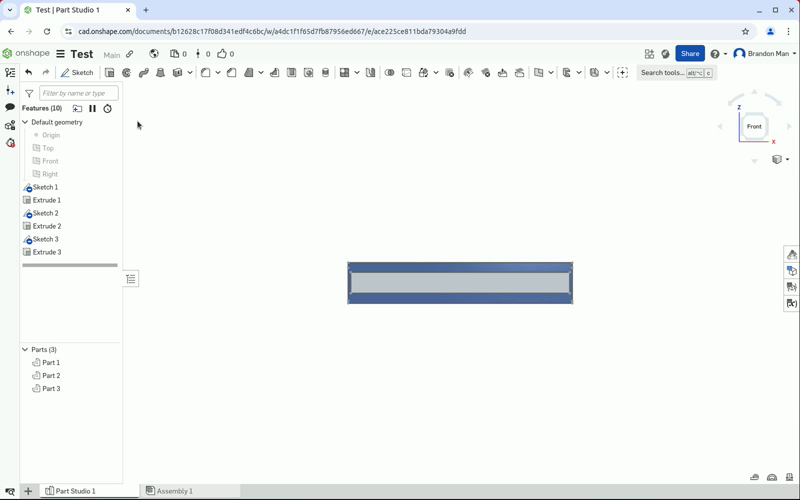
key(left, 2)
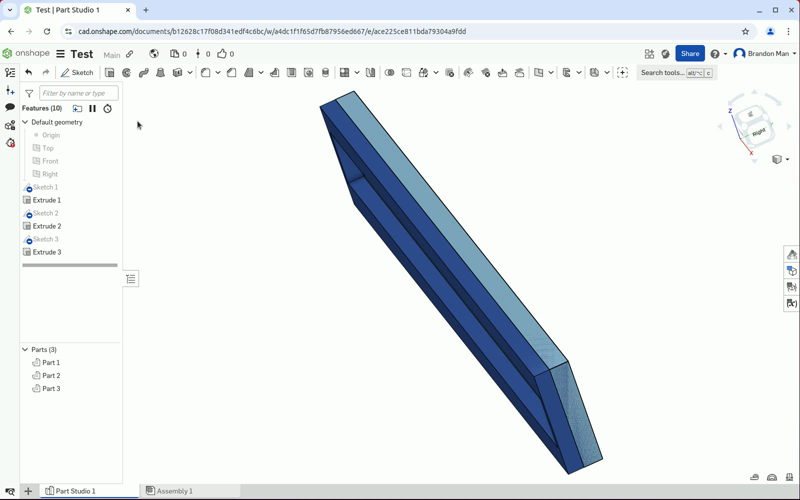
key(down, 2)
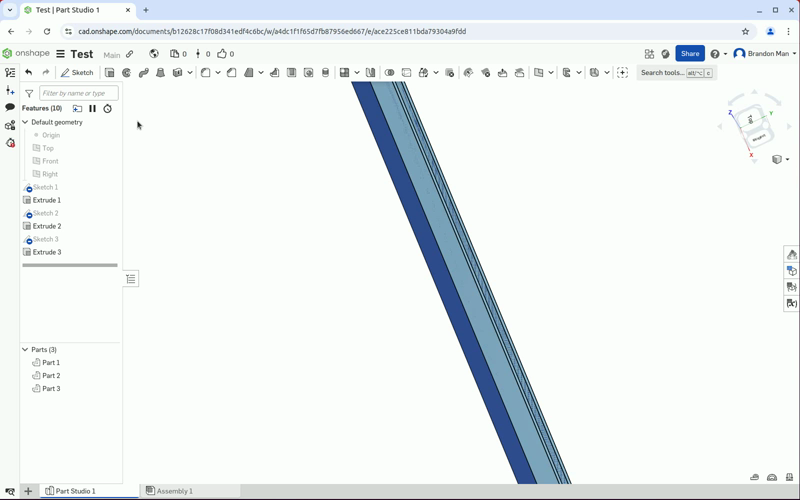
key(up, 2)
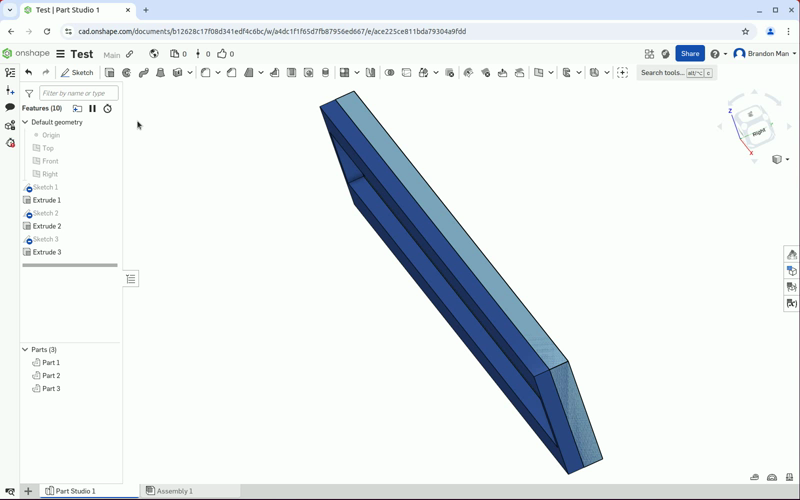
key(right, 2)
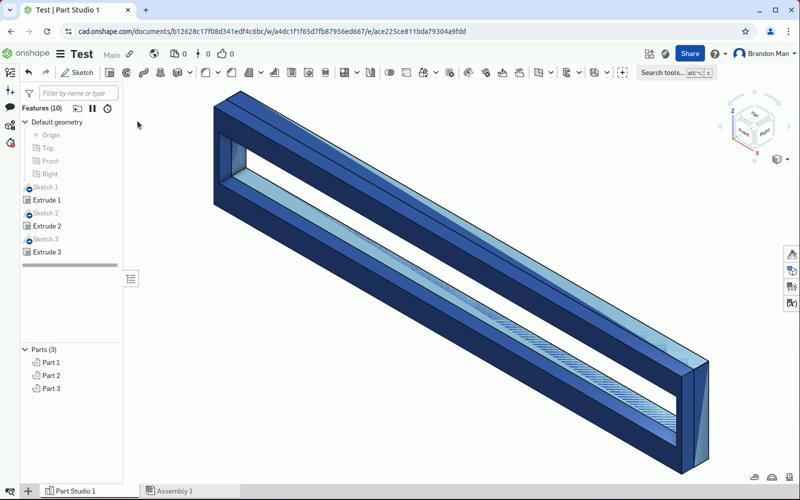
mouse_move(73, 189)
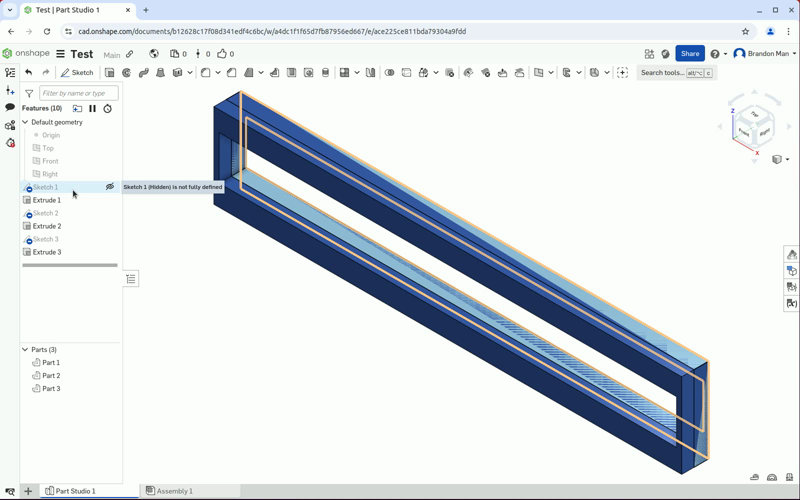
click(73, 189)